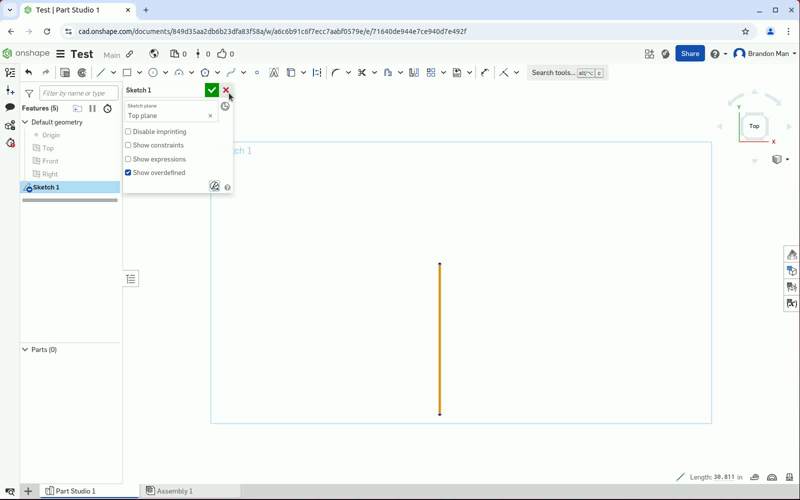
key(shift+h)
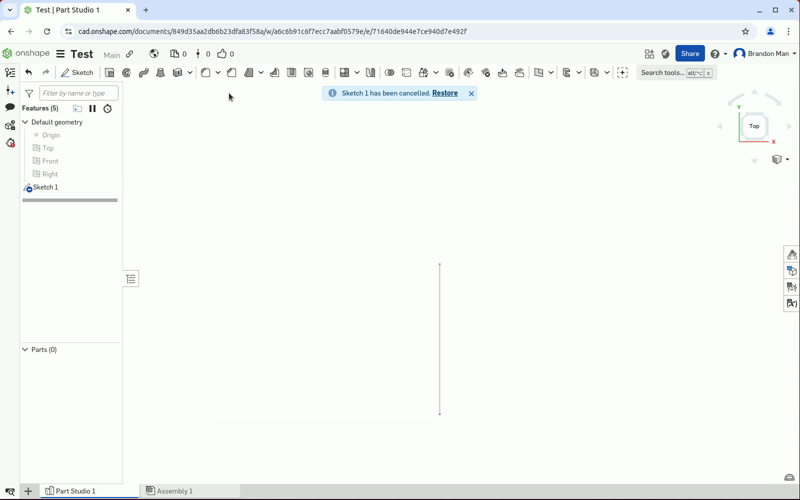
key(shift+s)
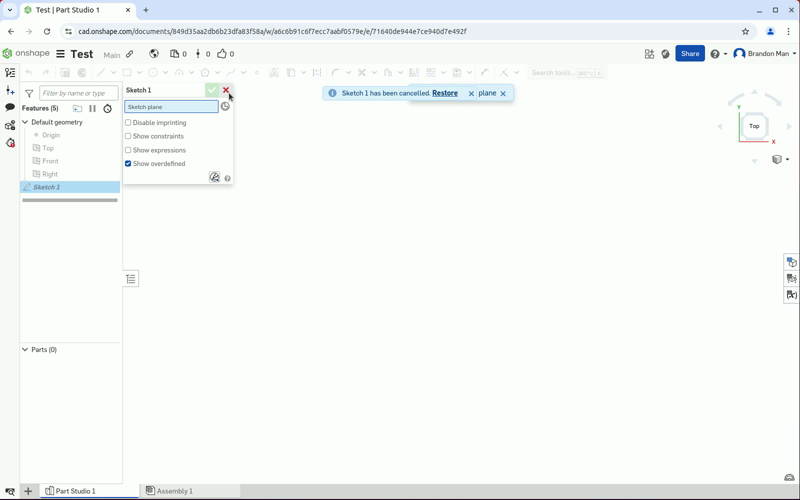
mouse_move(73, 150)
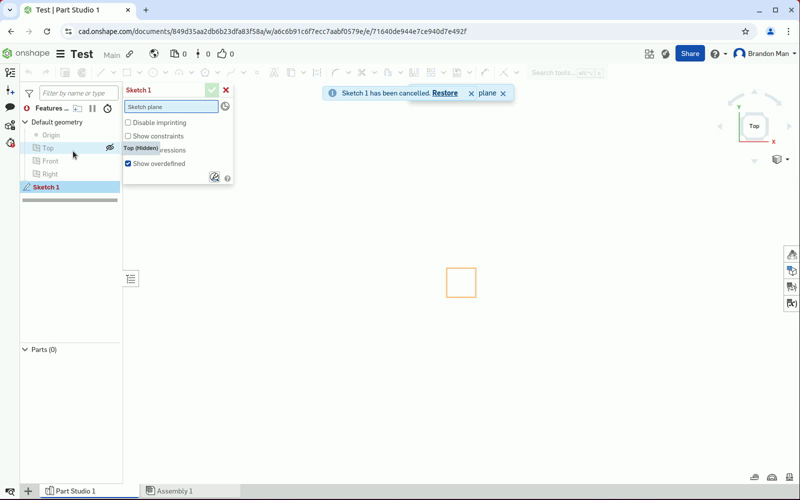
click(73, 150)
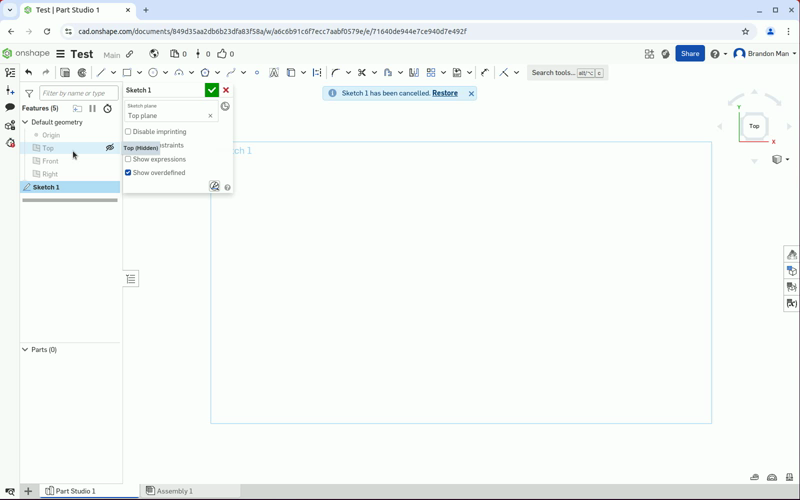
mouse_move(73, 352)
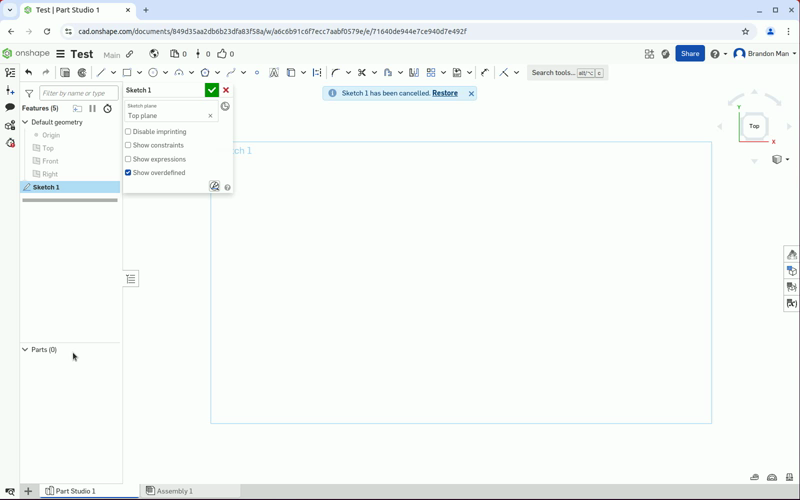
key(y)
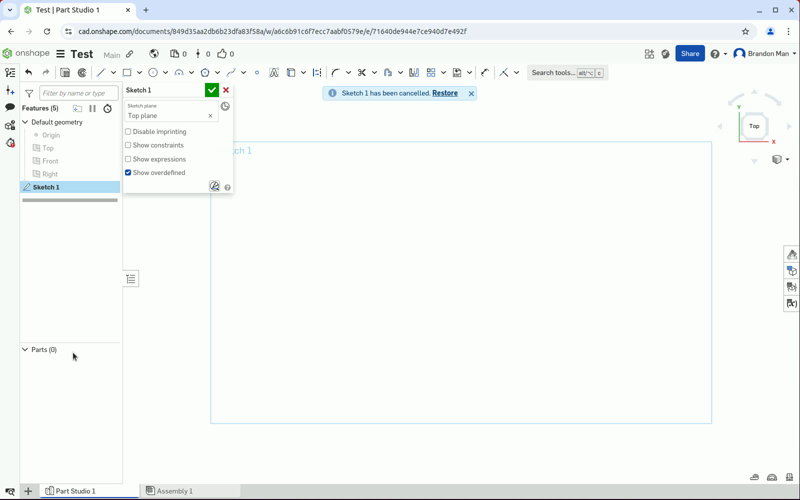
key(a)
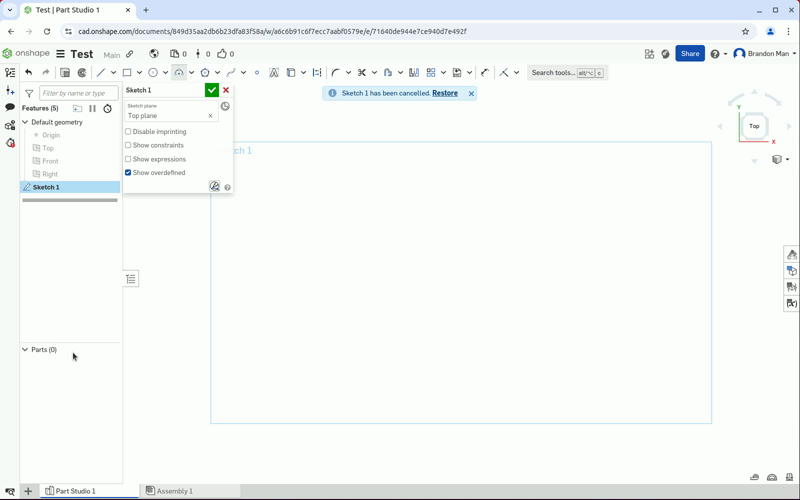
key_down(shift)
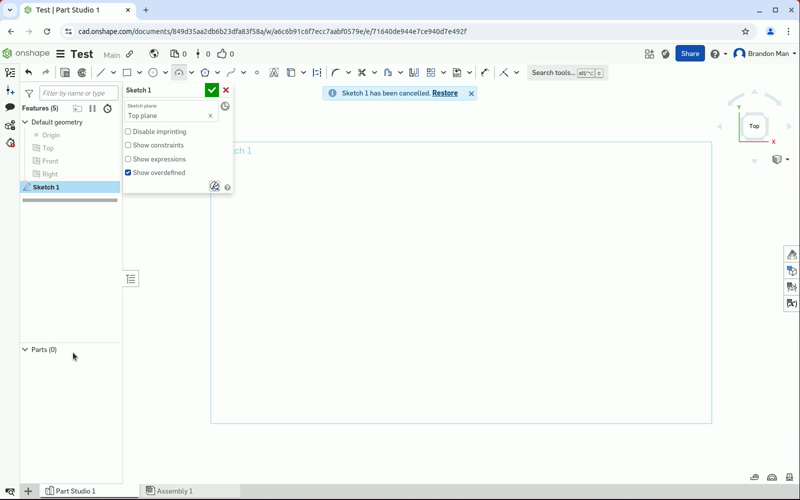
mouse_move(377, 287)
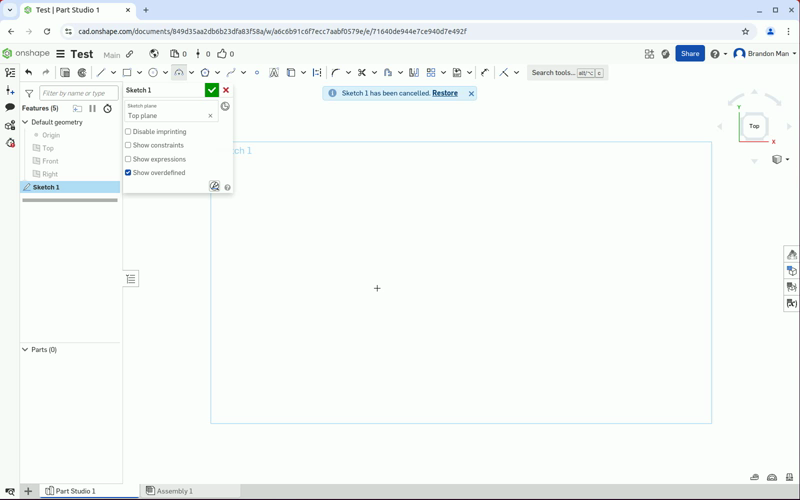
click(377, 287)
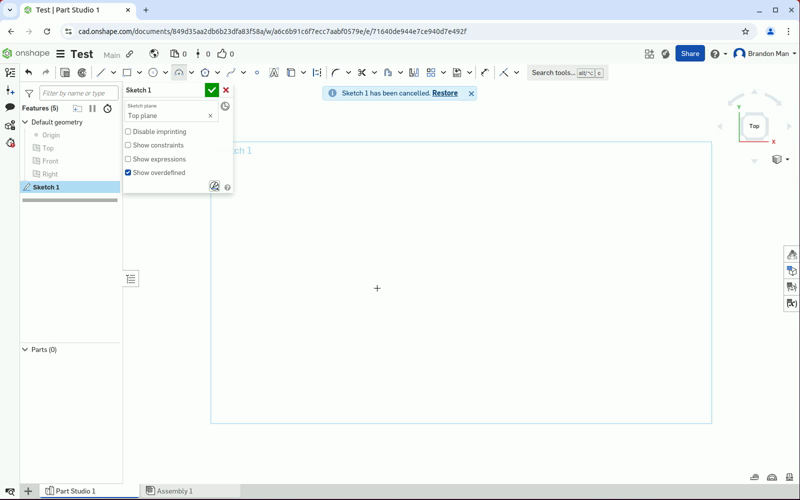
key_up(shift)
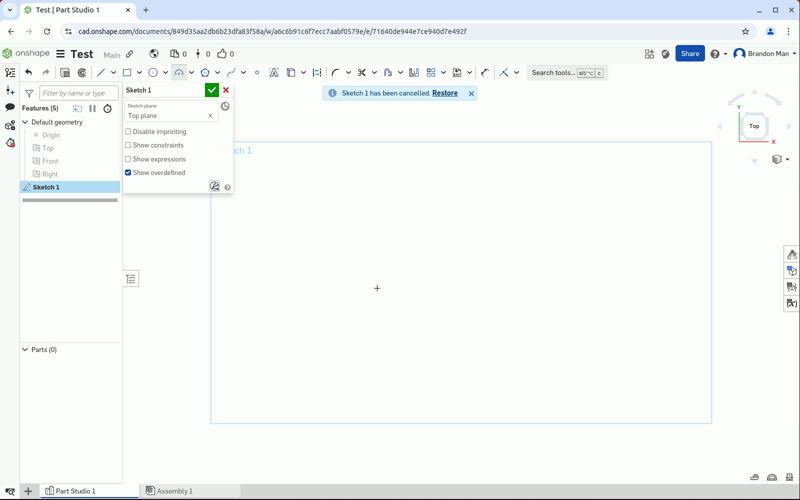
key_down(shift)
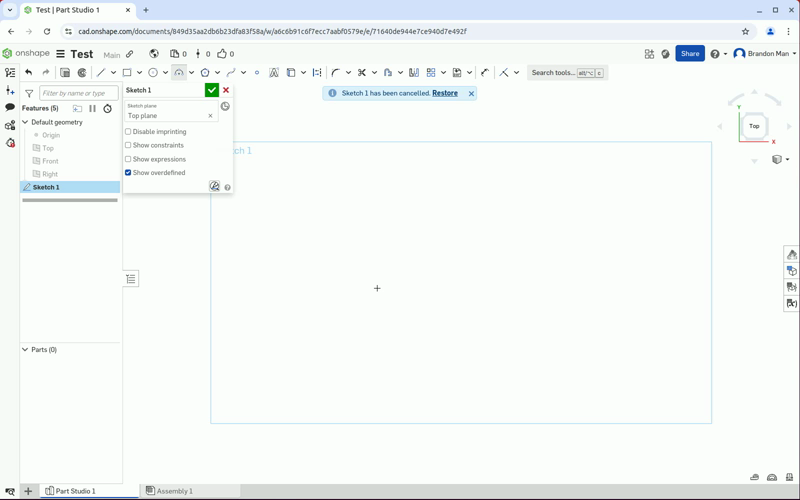
mouse_move(415, 353)
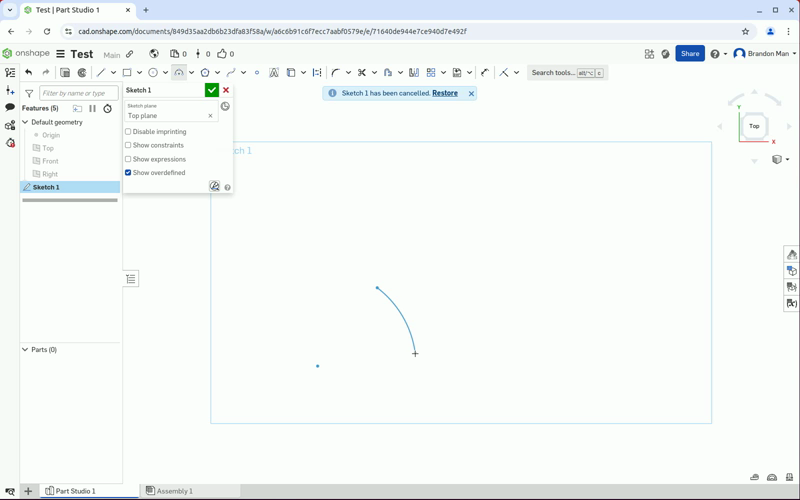
click(415, 353)
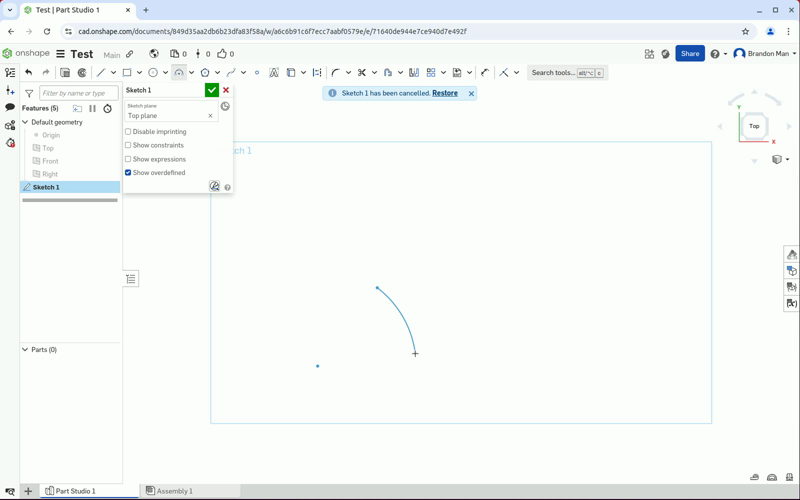
mouse_move(363, 339)
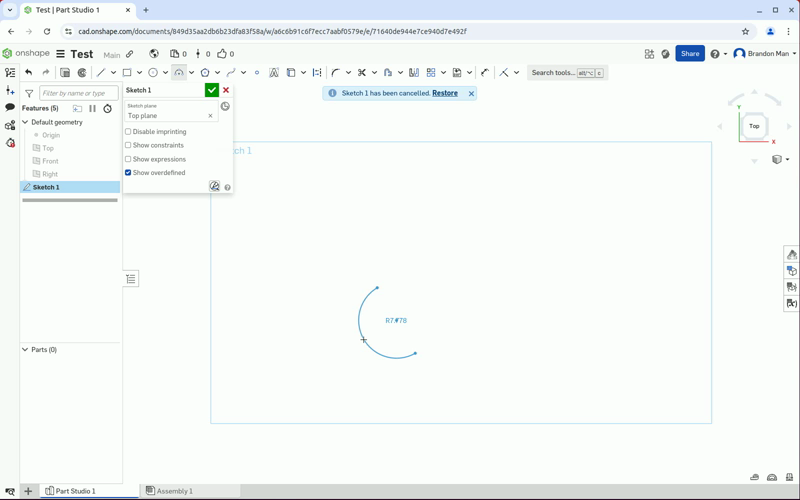
click(363, 339)
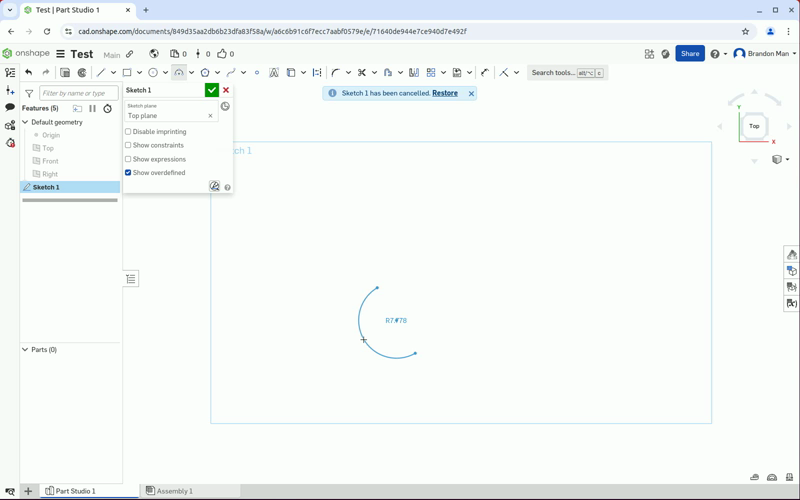
key_up(shift)
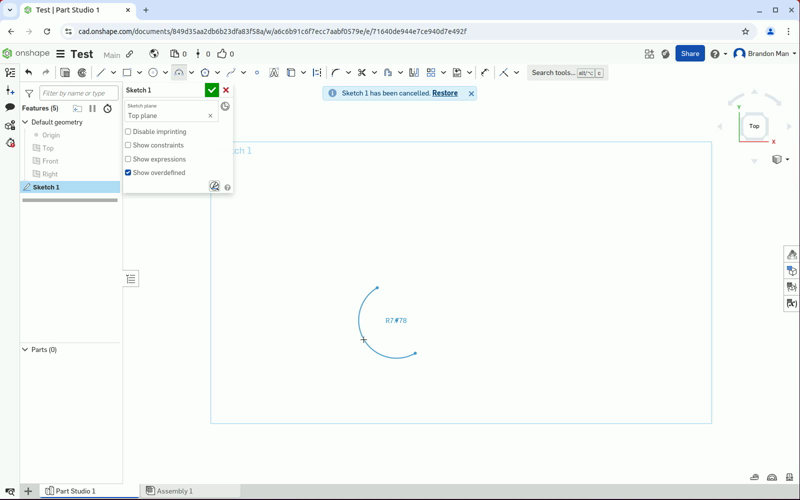
key(esc)
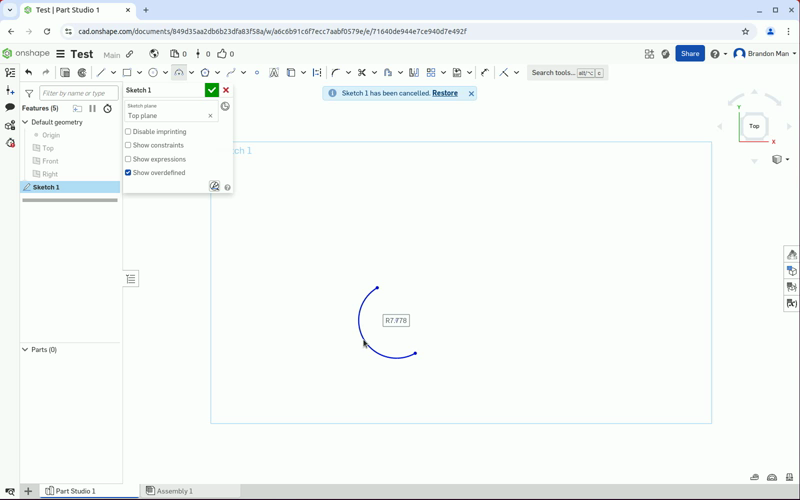
key(l)
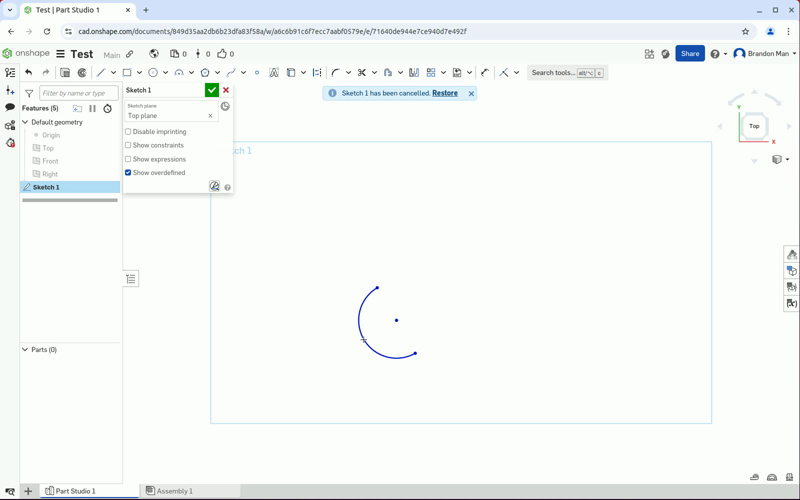
mouse_move(415, 353)
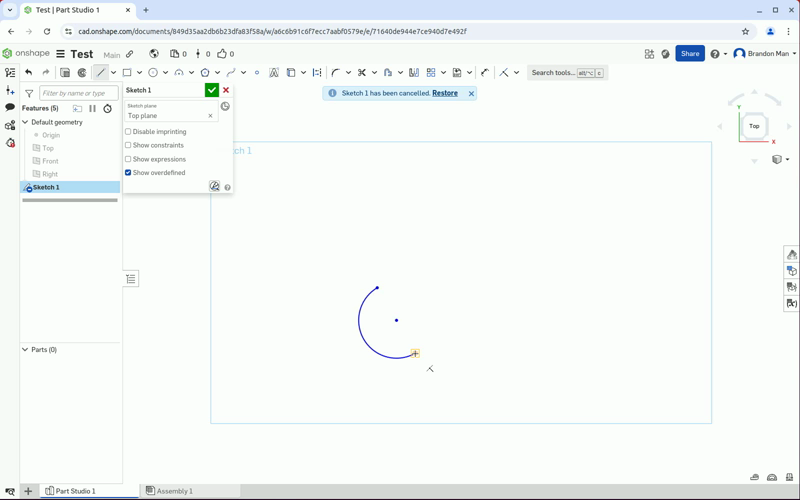
click(415, 353)
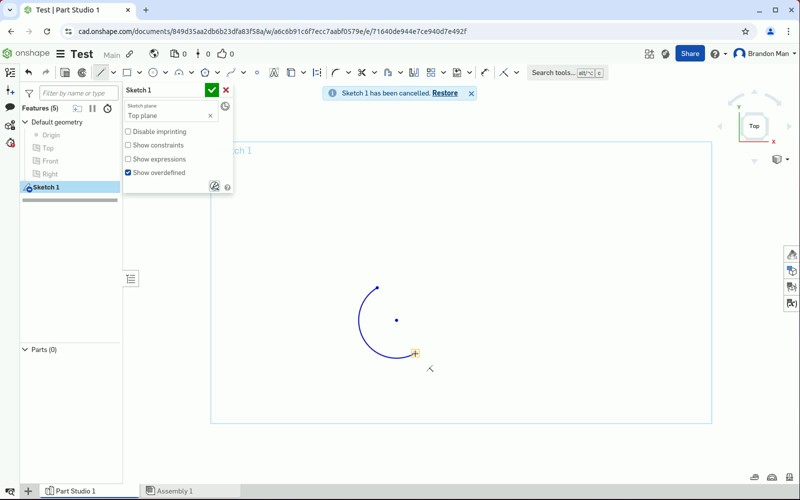
key_down(shift)
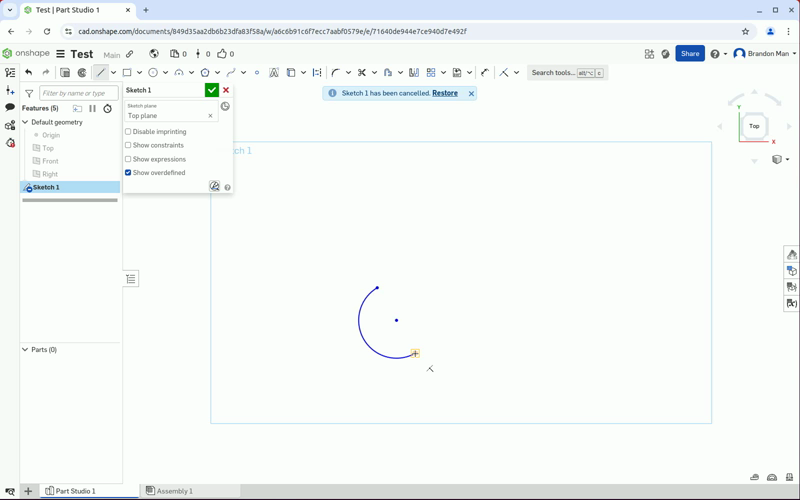
mouse_move(445, 353)
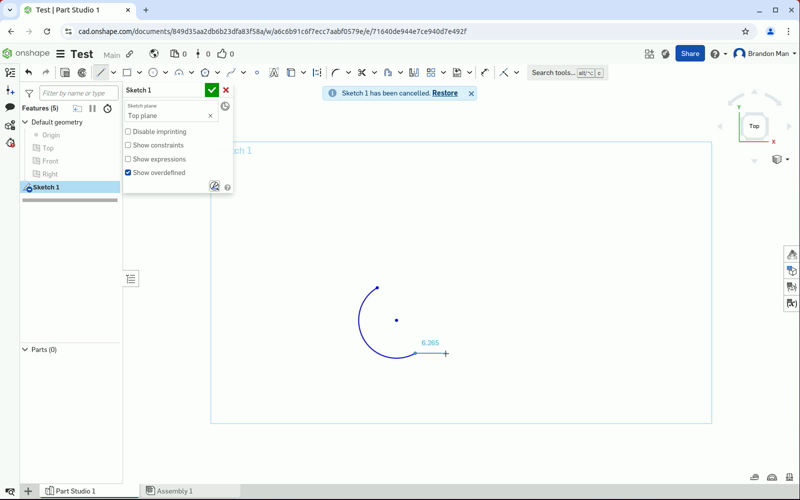
mouse_move(410, 345)
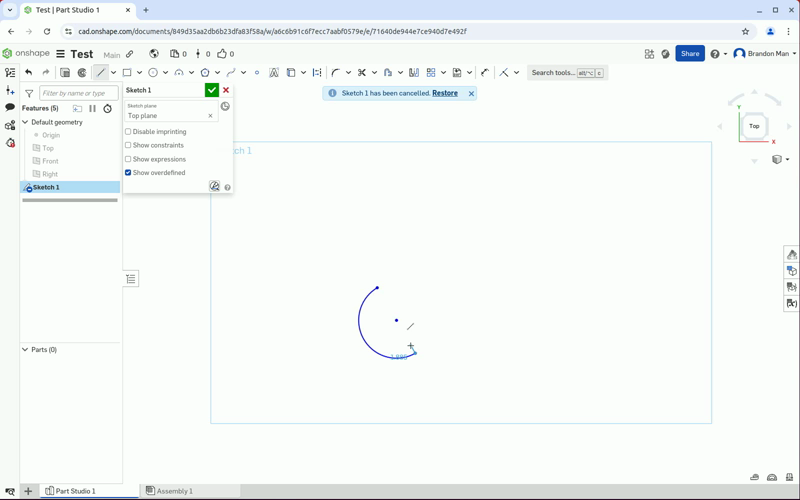
click(410, 345)
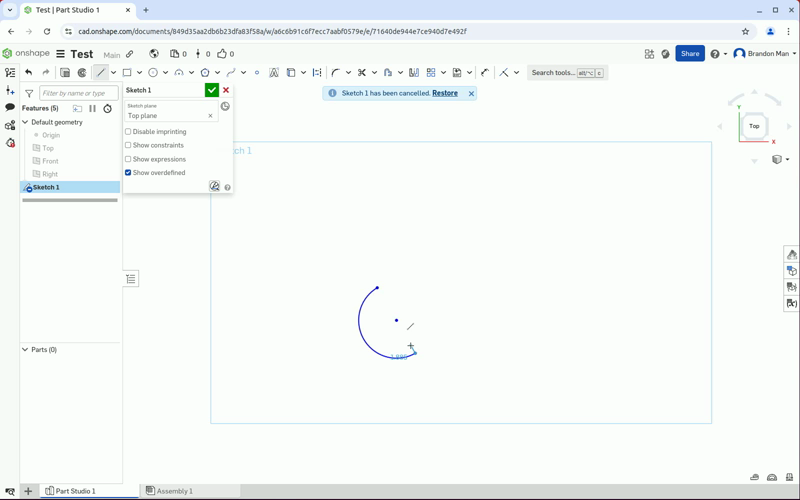
key_up(shift)
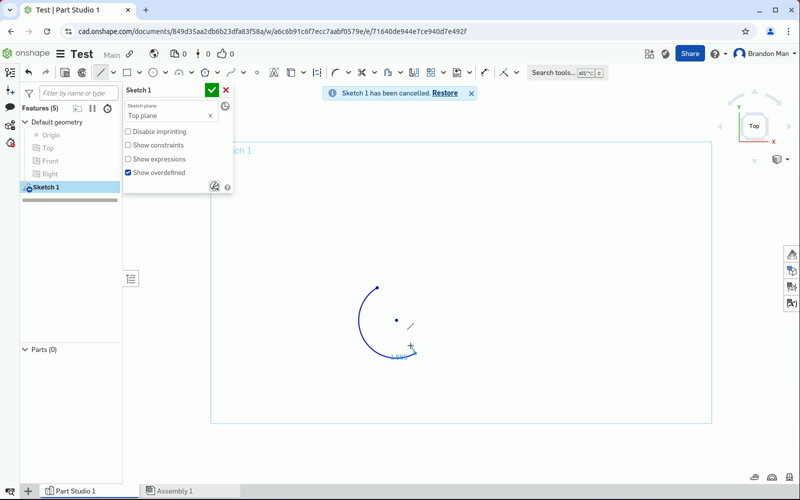
key(esc)
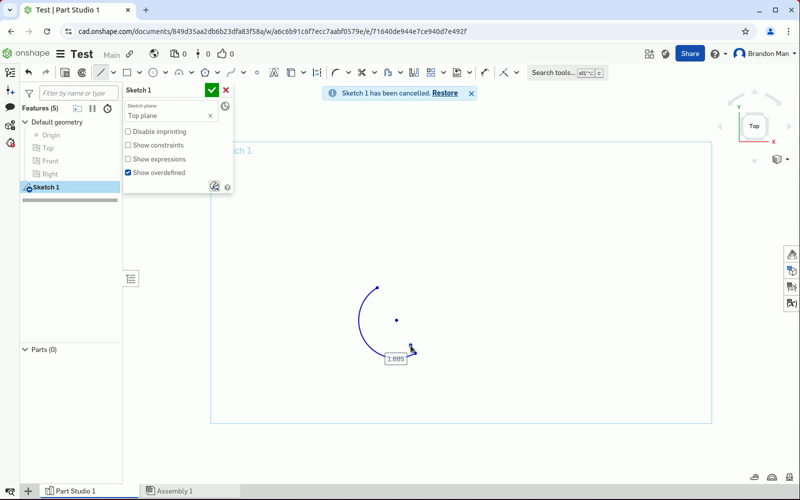
key(a)
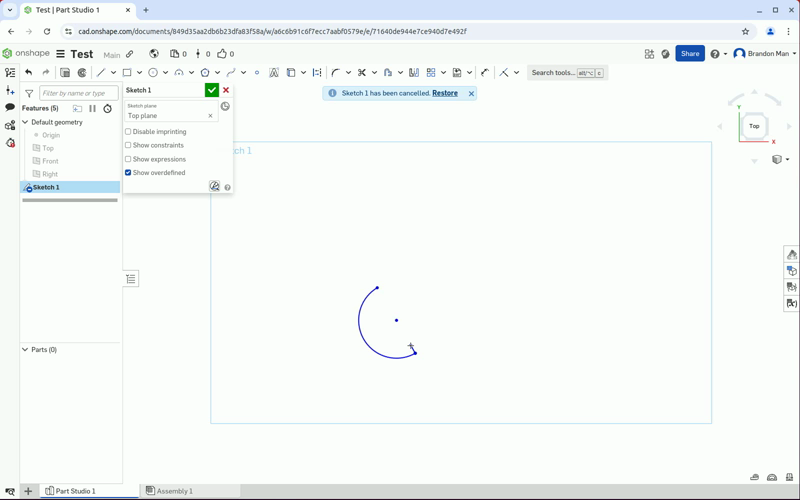
mouse_move(410, 345)
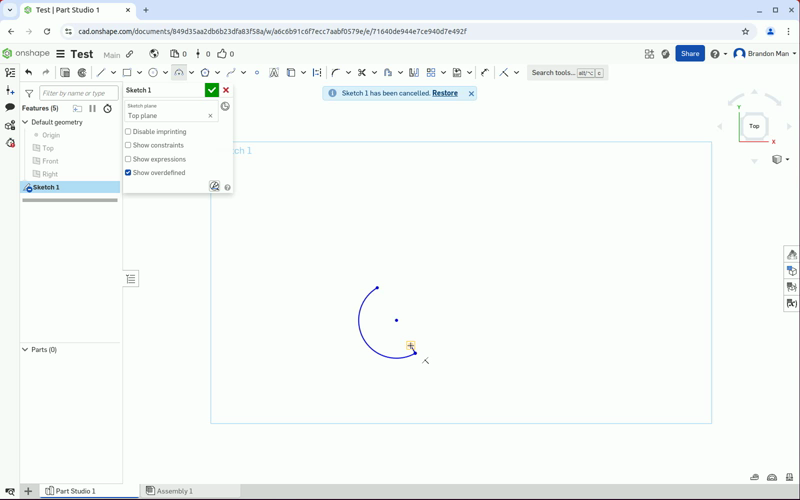
click(410, 345)
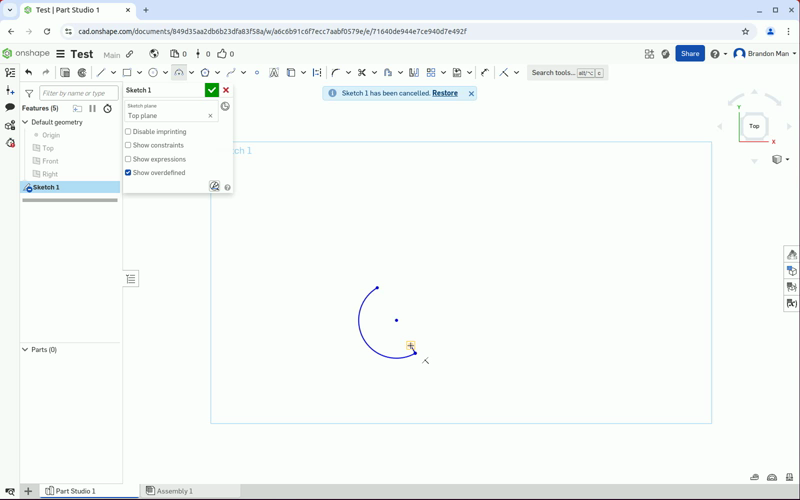
key_down(shift)
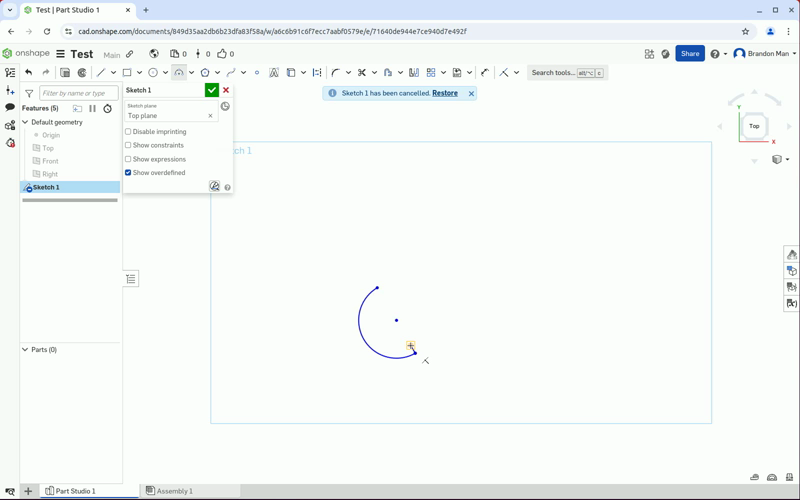
mouse_move(381, 295)
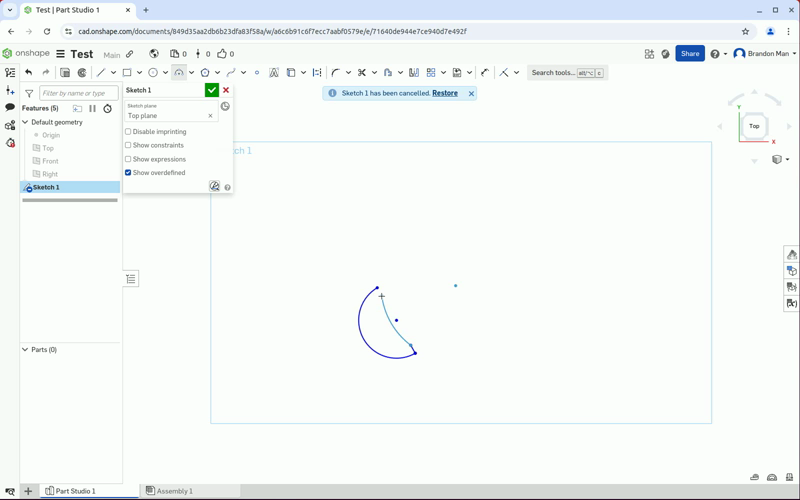
click(381, 295)
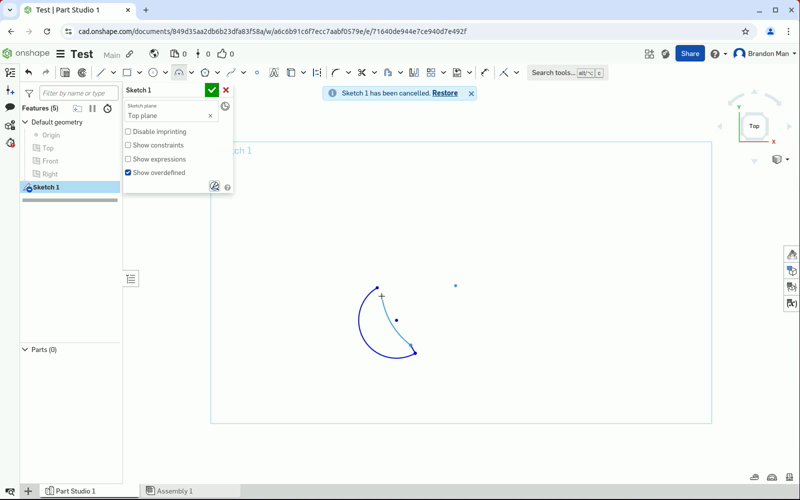
mouse_move(371, 334)
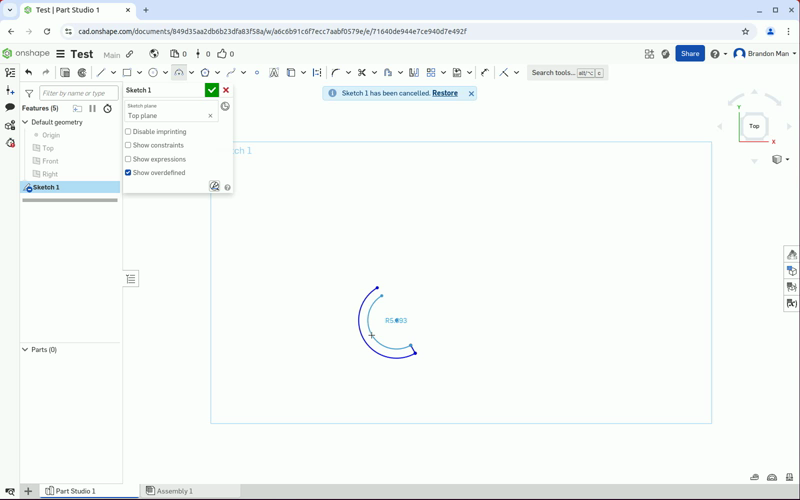
click(371, 334)
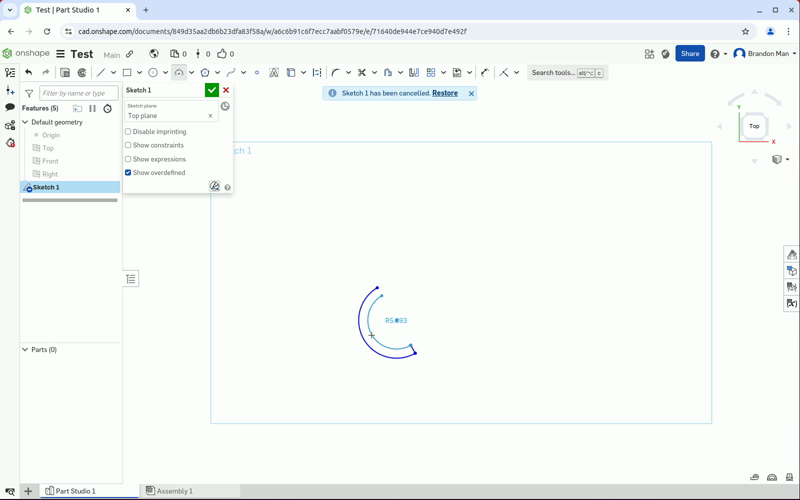
key_up(shift)
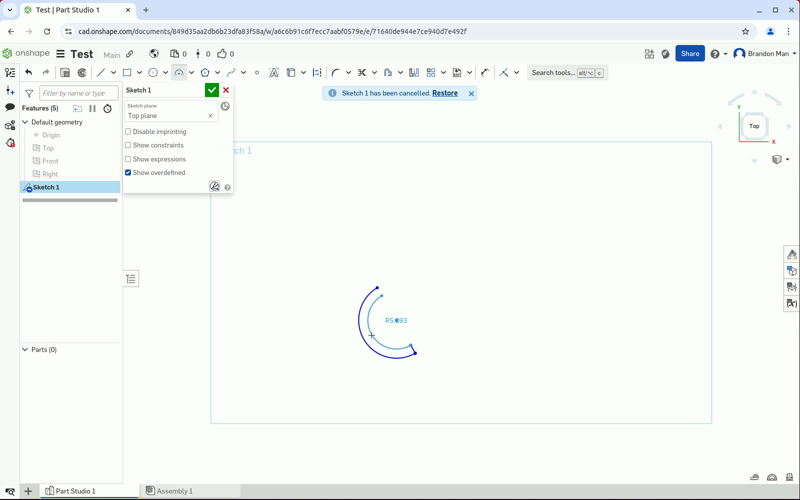
key(esc)
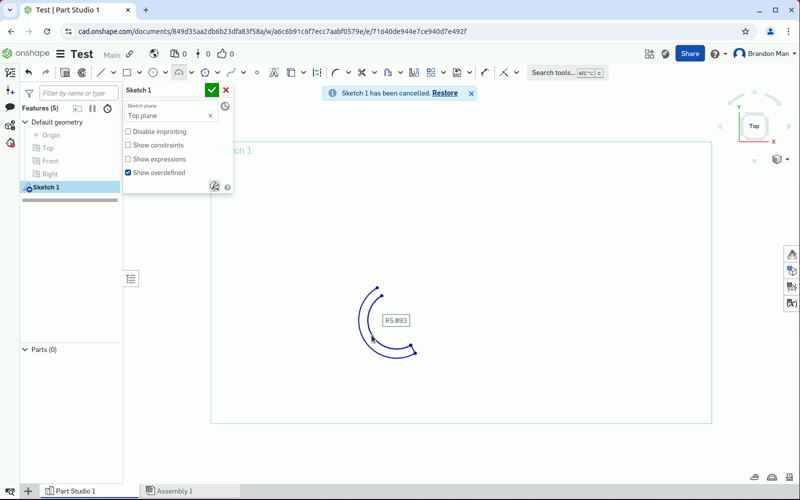
key(l)
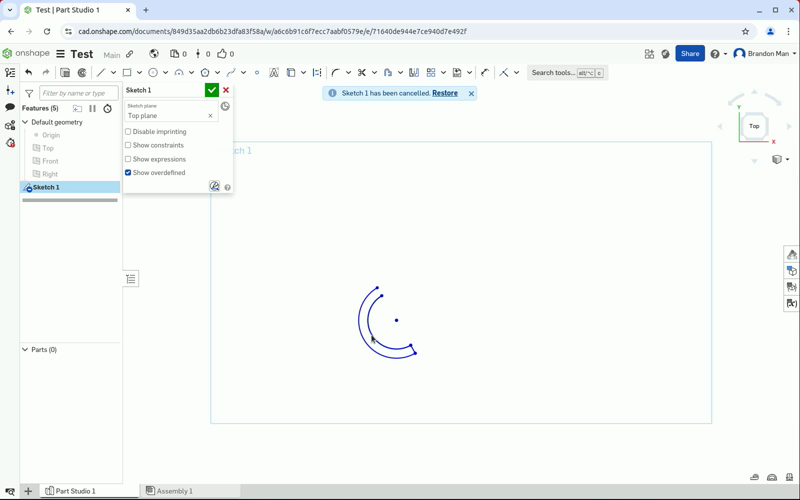
mouse_move(381, 295)
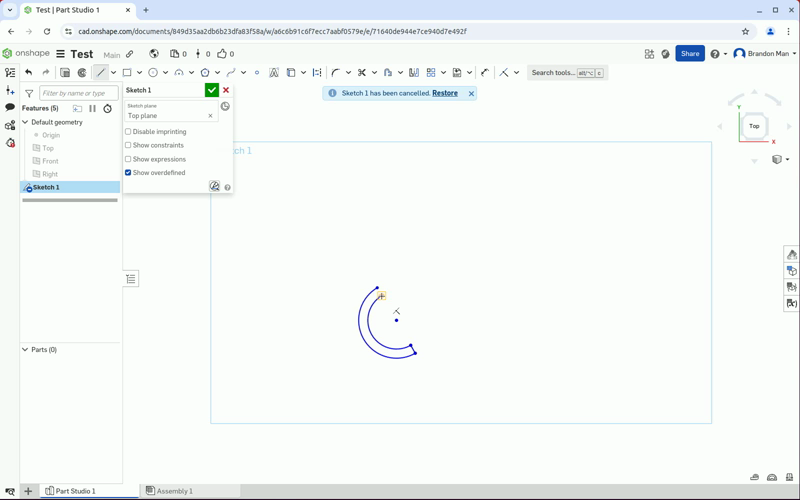
click(381, 295)
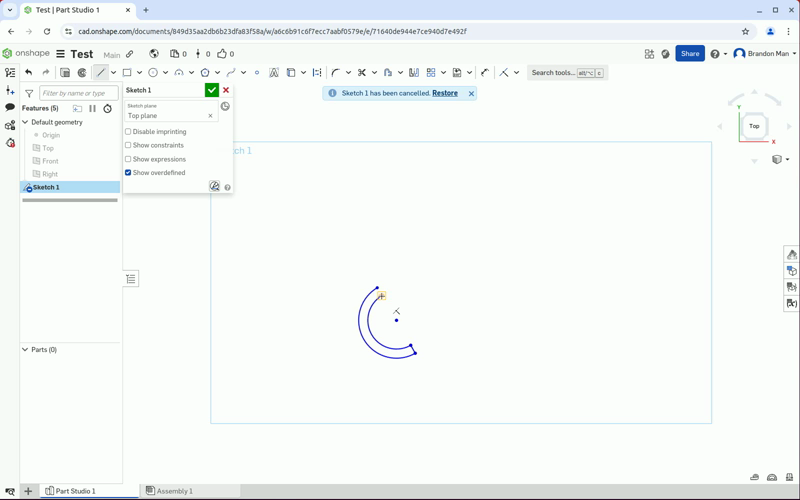
mouse_move(411, 295)
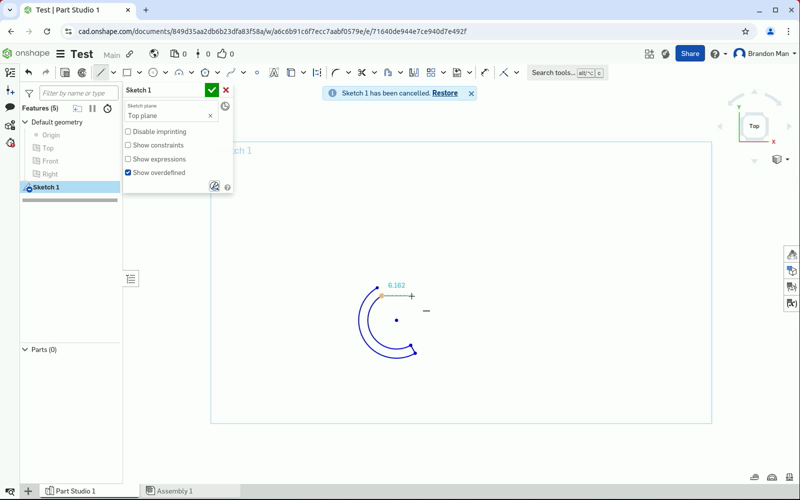
key_down(shift)
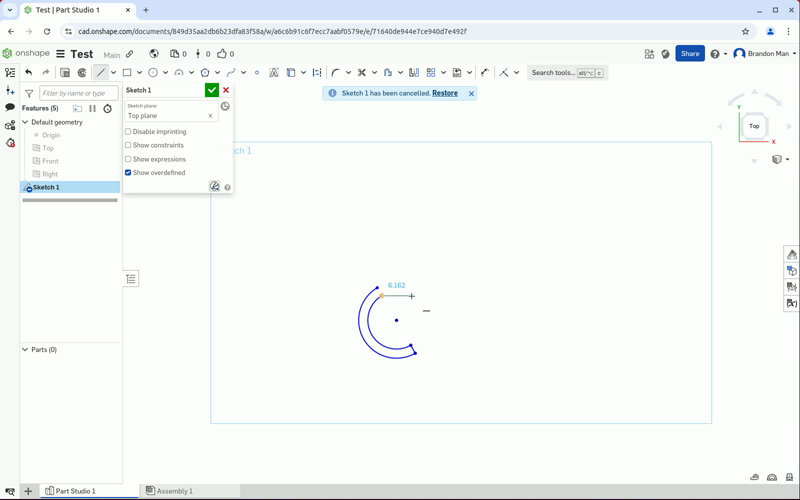
mouse_move(377, 287)
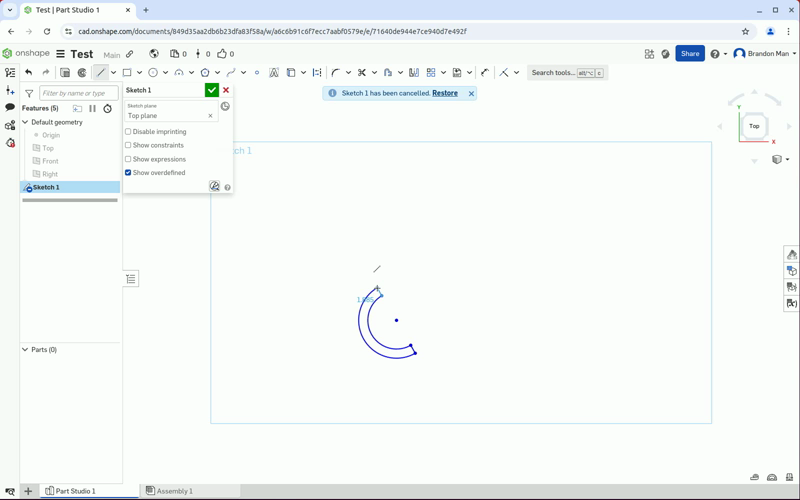
key_up(shift)
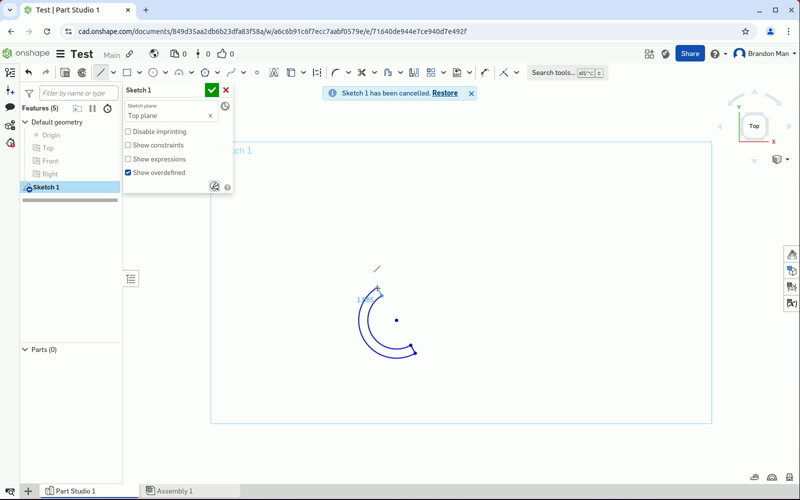
click(377, 287)
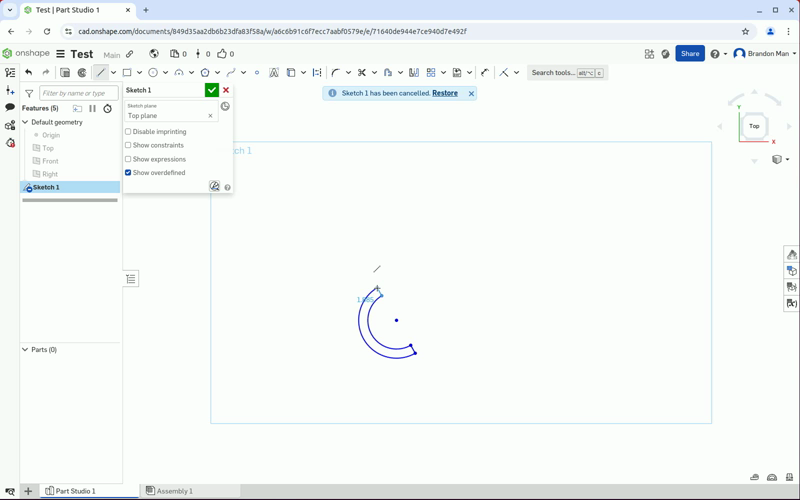
key(esc)
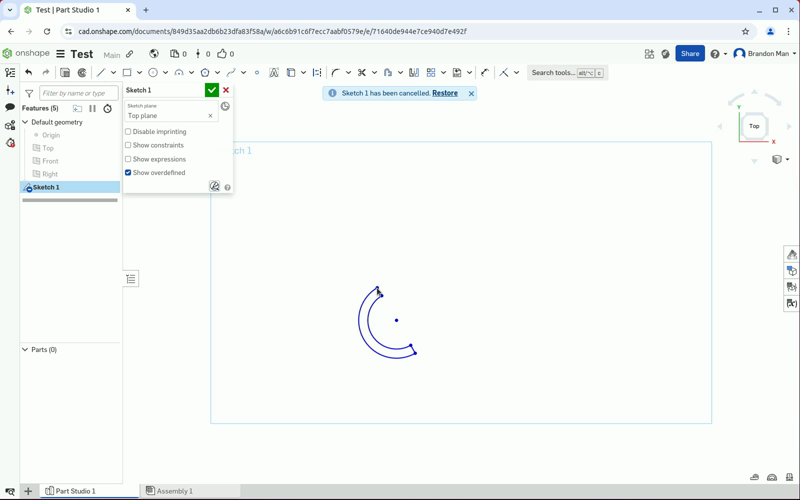
mouse_move(369, 298)
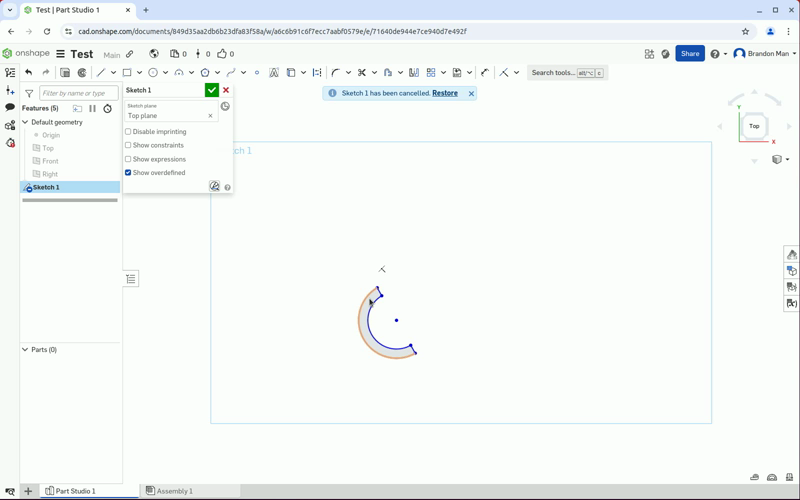
scroll(6)
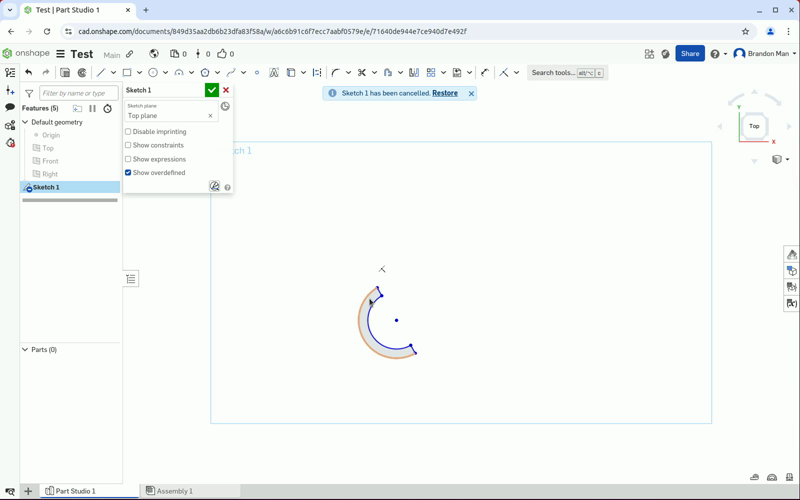
scroll(6)
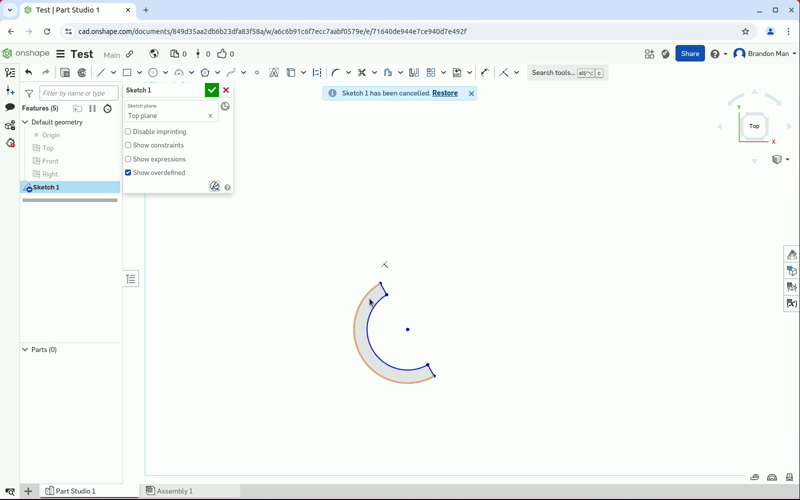
scroll(6)
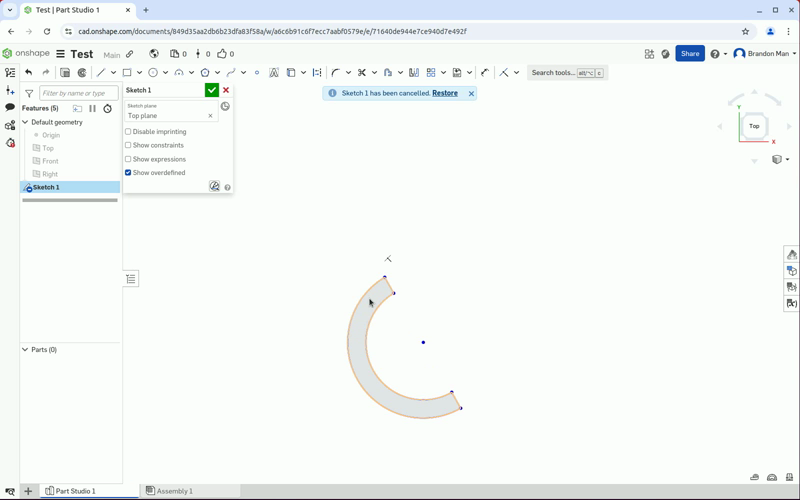
scroll(6)
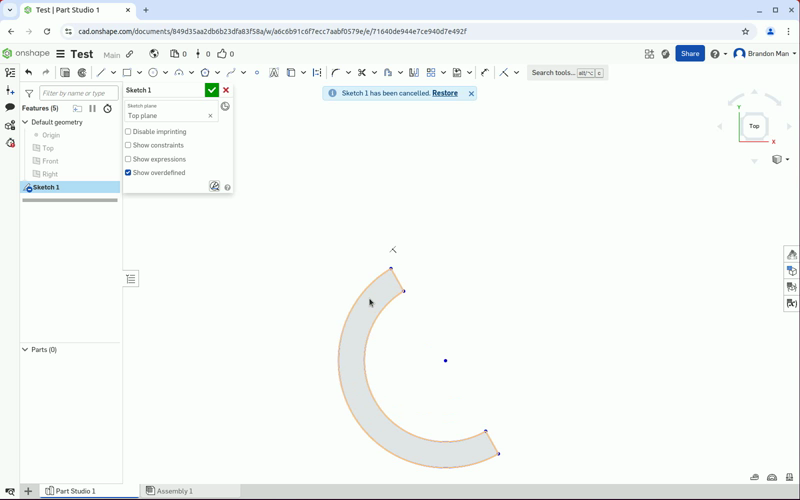
scroll(6)
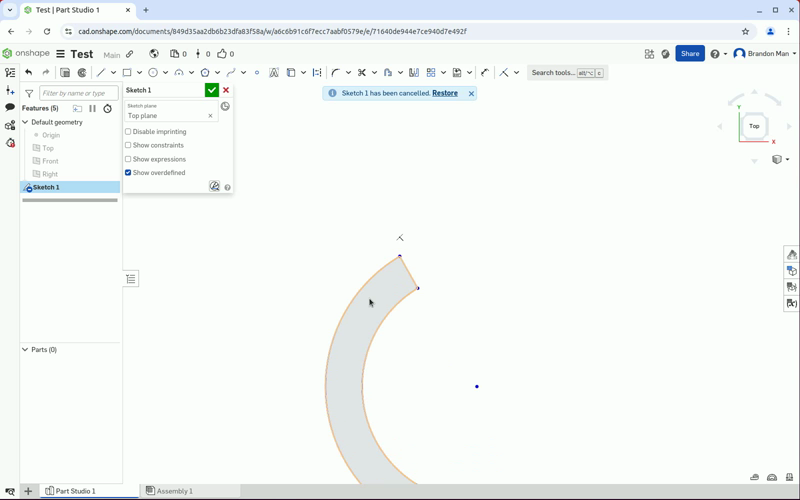
scroll(6)
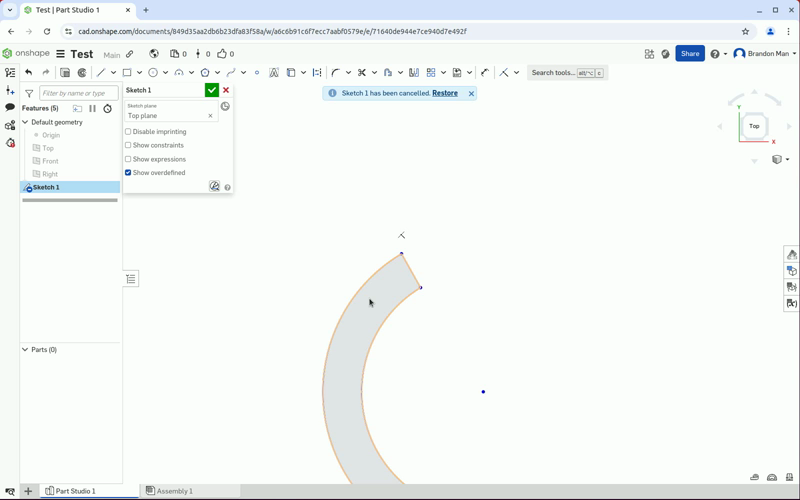
scroll(6)
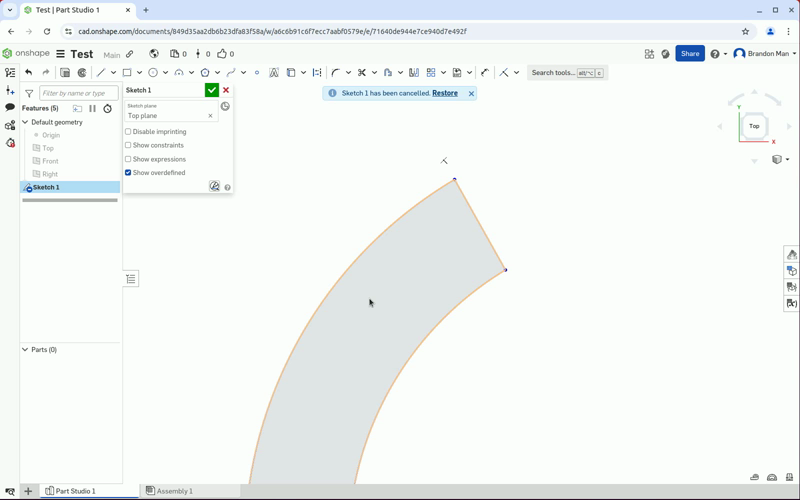
click(369, 298)
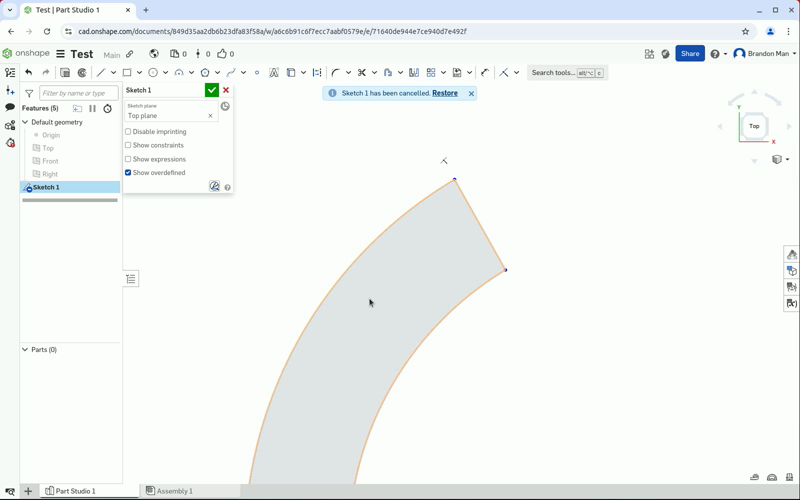
scroll(-6)
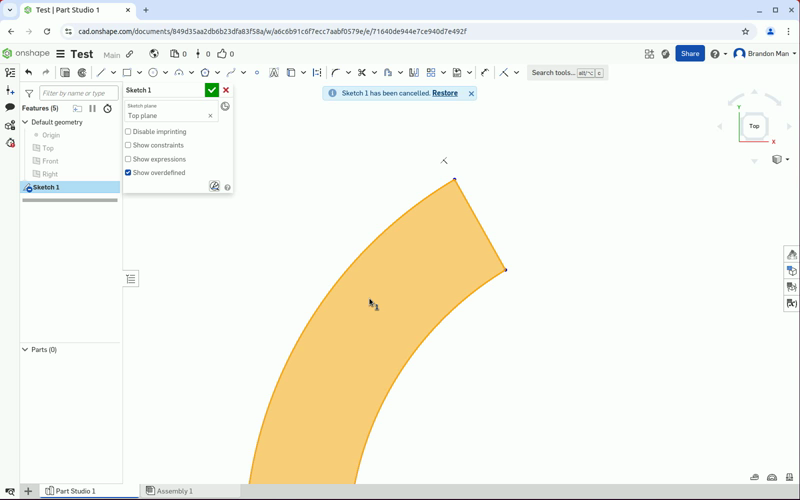
scroll(-6)
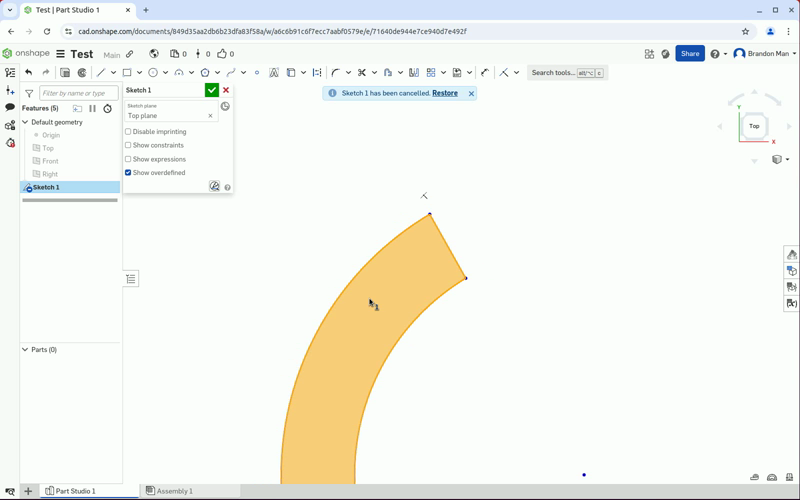
scroll(-6)
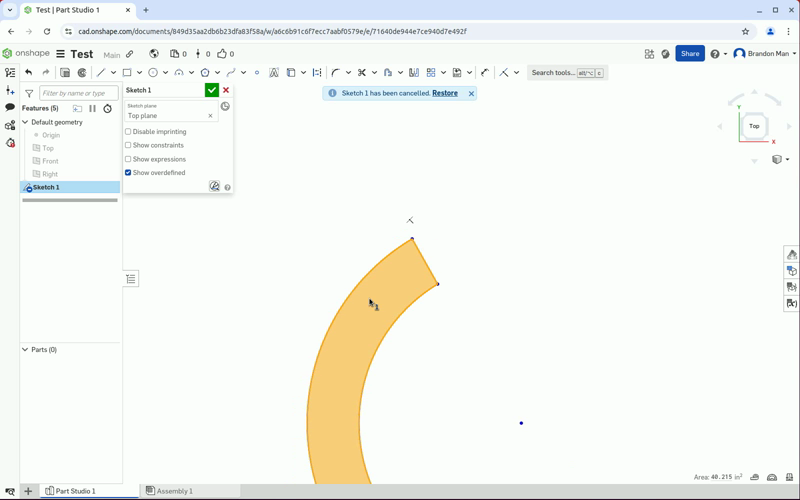
scroll(-6)
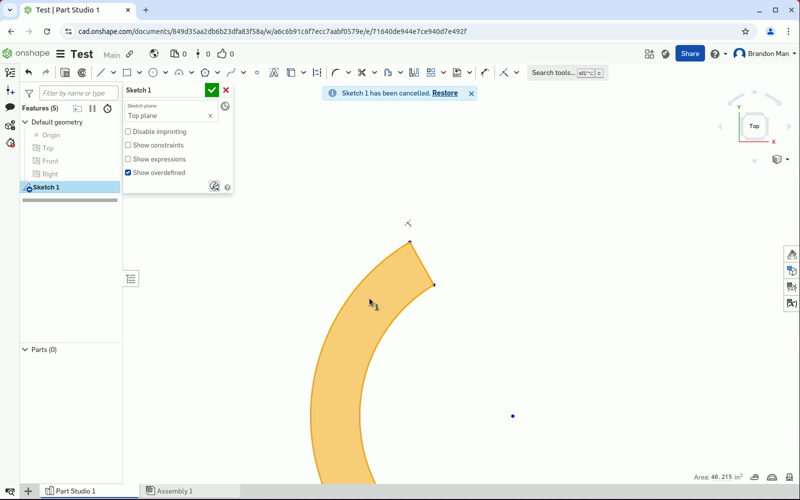
scroll(-6)
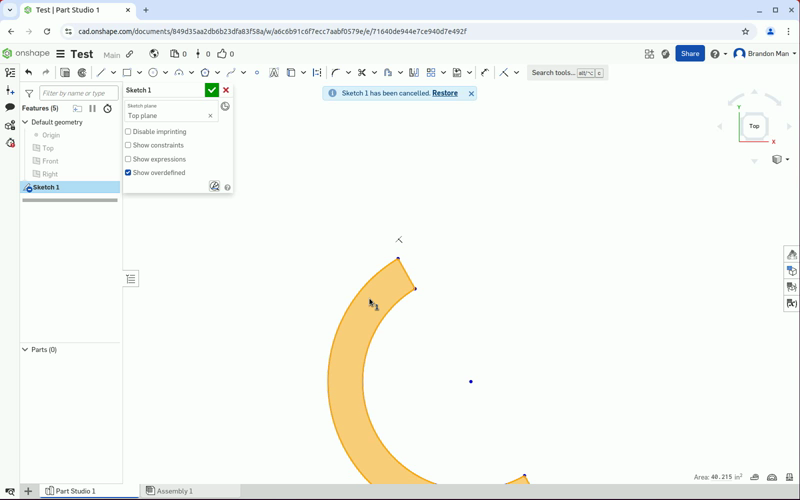
scroll(-6)
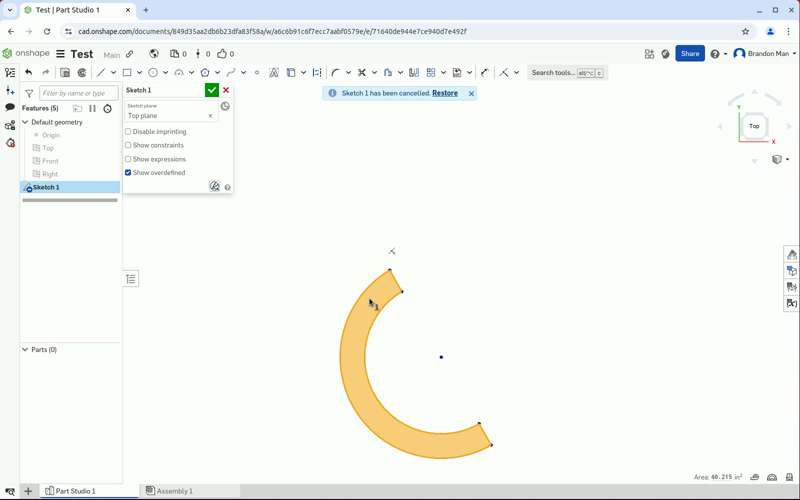
scroll(-6)
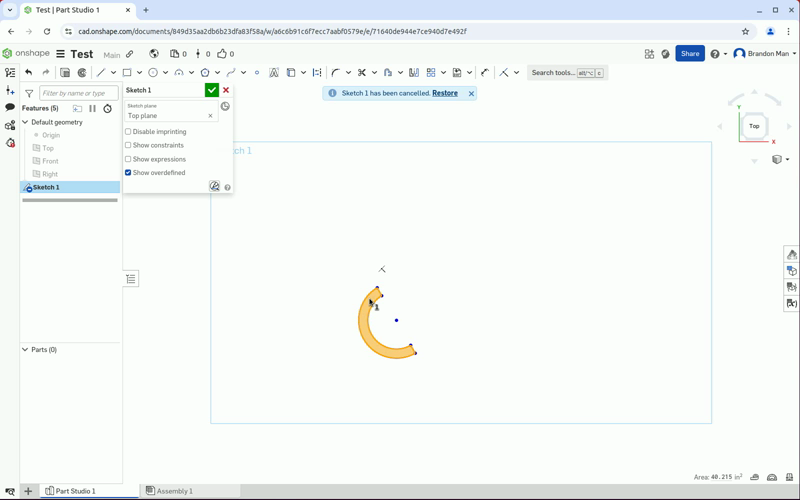
mouse_move(73, 352)
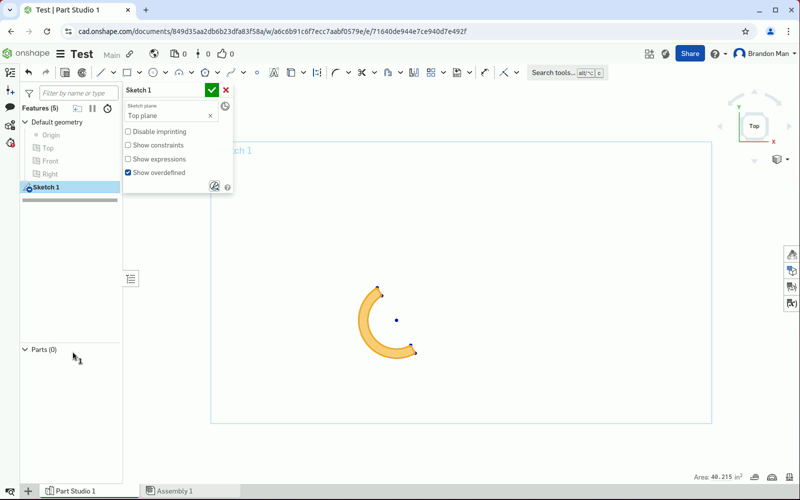
key(shift+y)
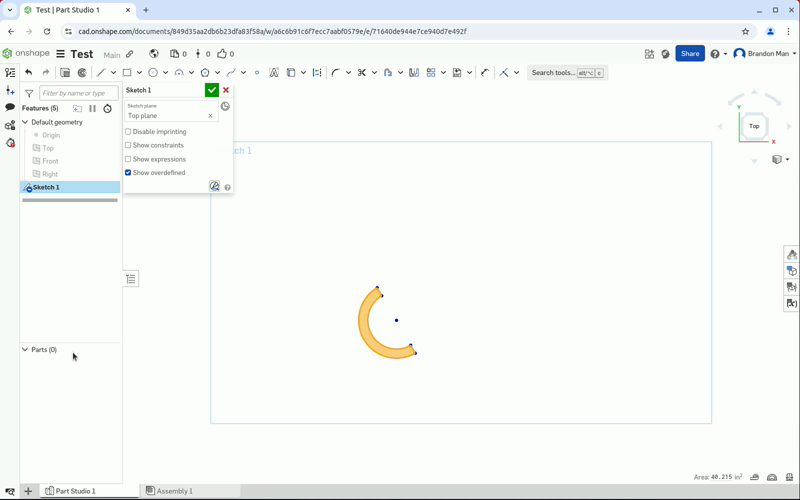
key(shift+e)
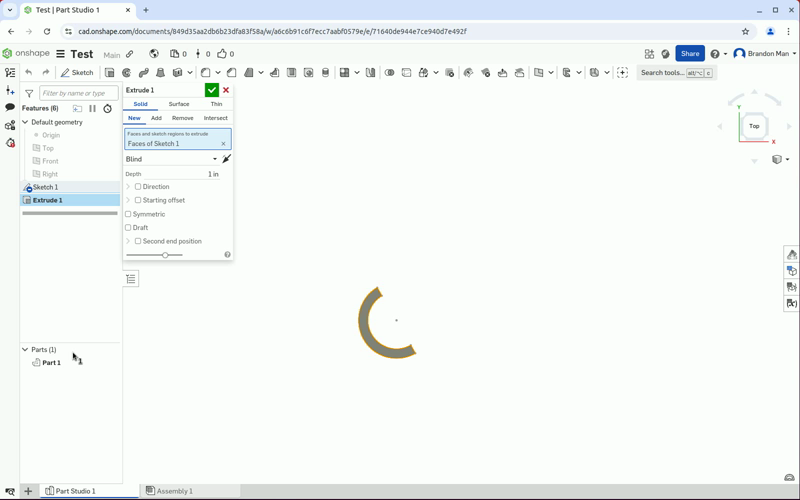
mouse_move(143, 106)
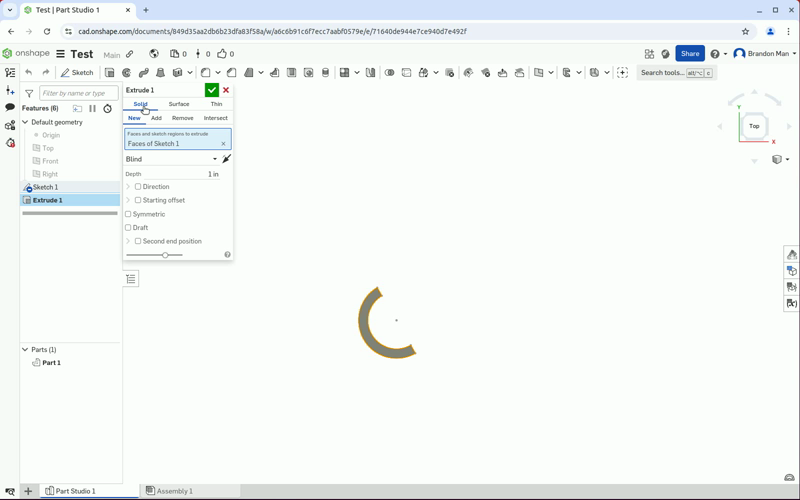
click(143, 106)
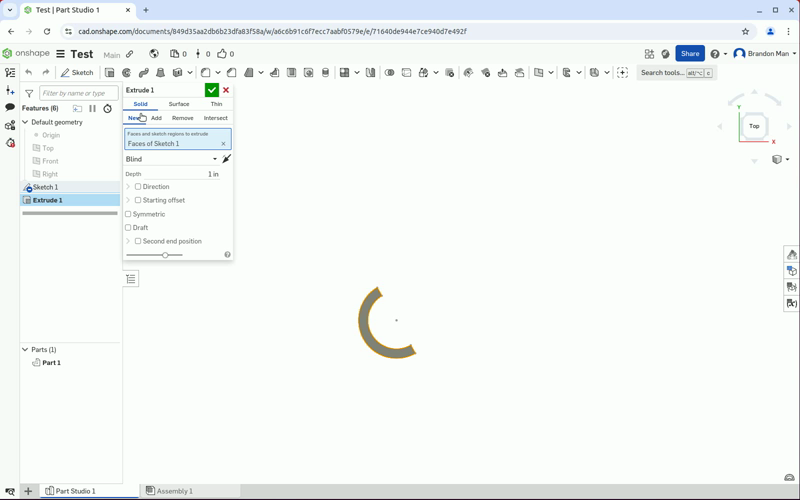
mouse_move(137, 120)
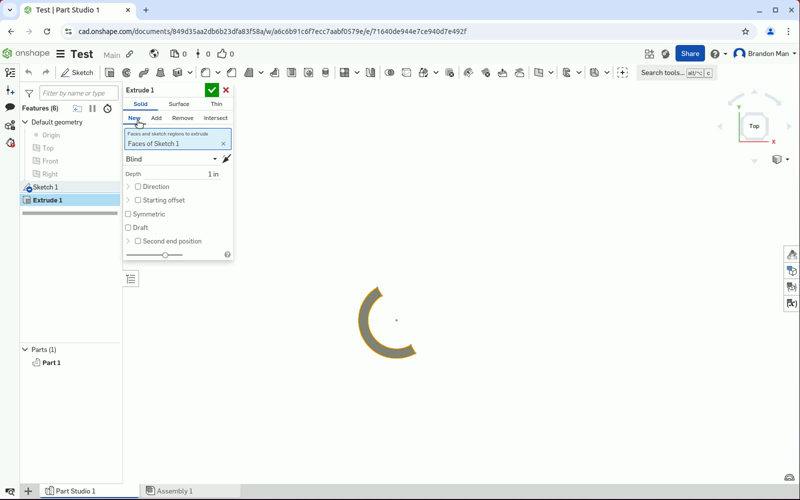
click(137, 120)
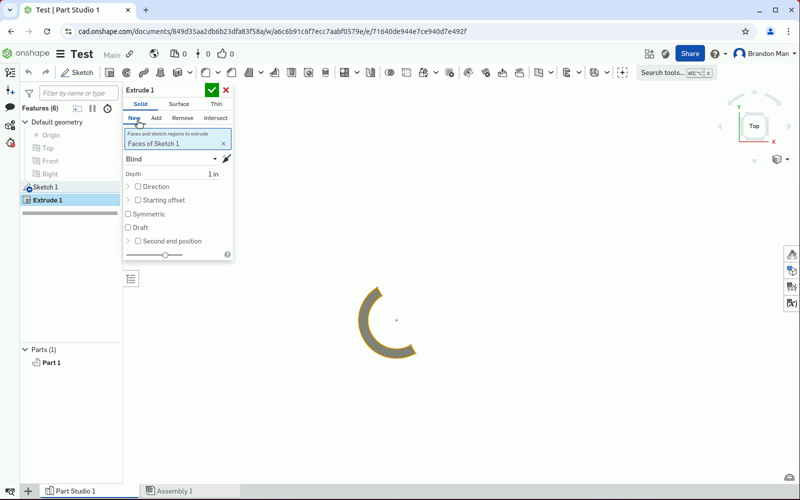
key(tab, 4)
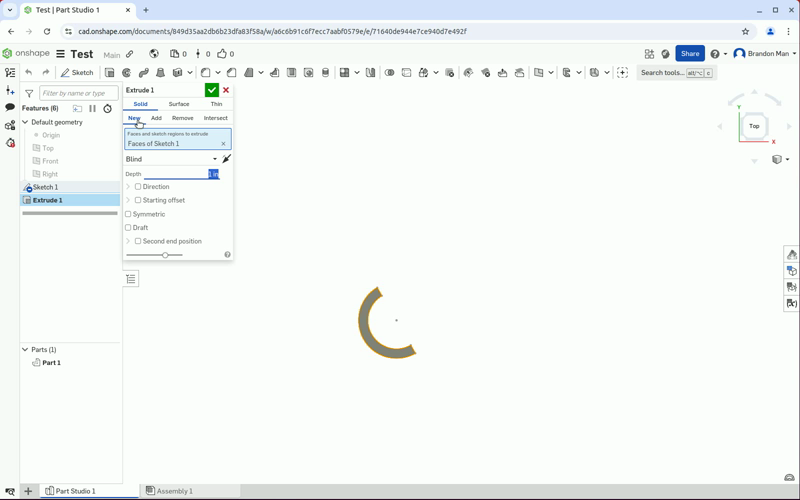
text(3.611)
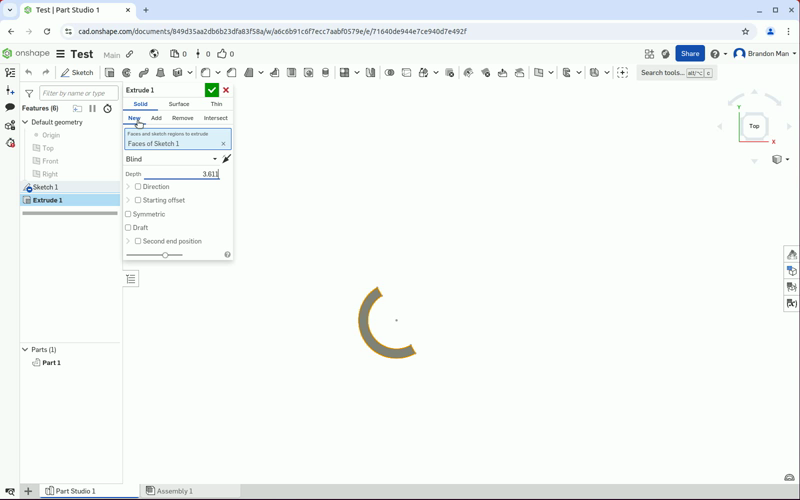
key(enter)
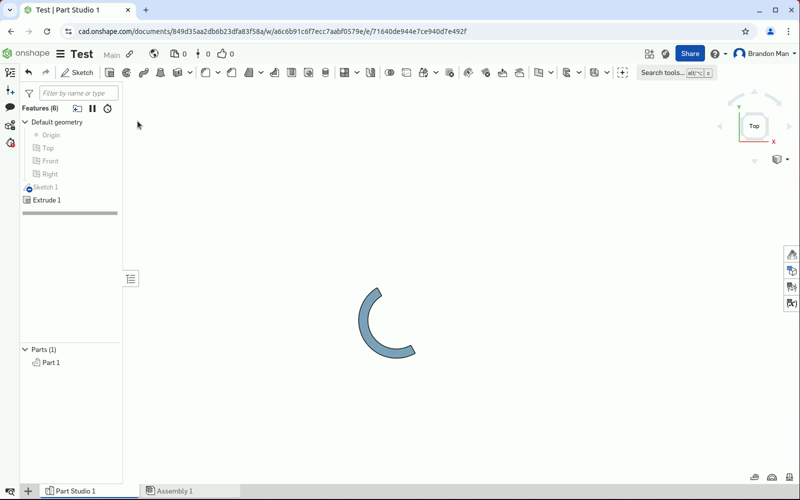
key(shift+h)
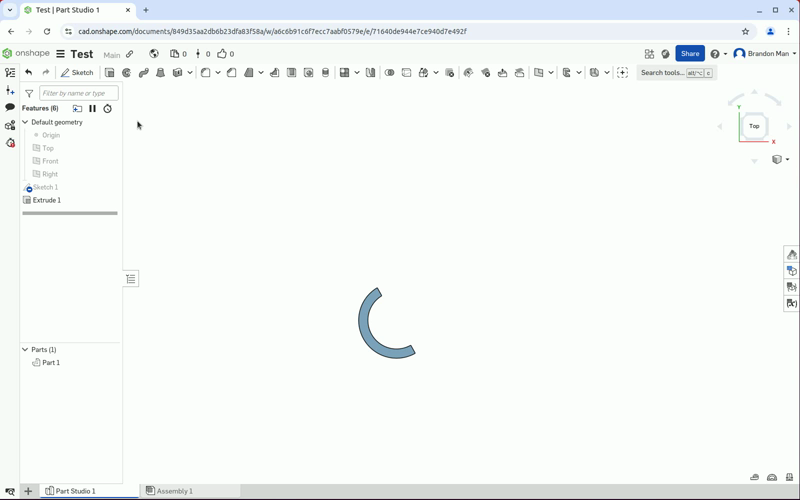
key(shift+h)
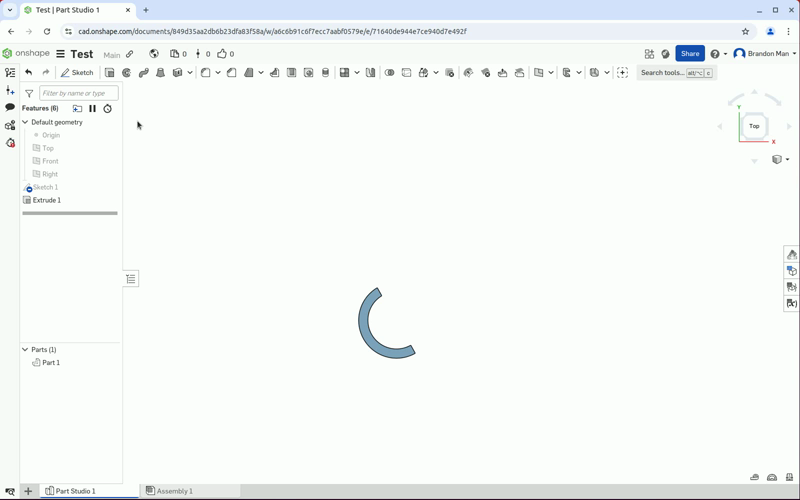
mouse_move(73, 189)
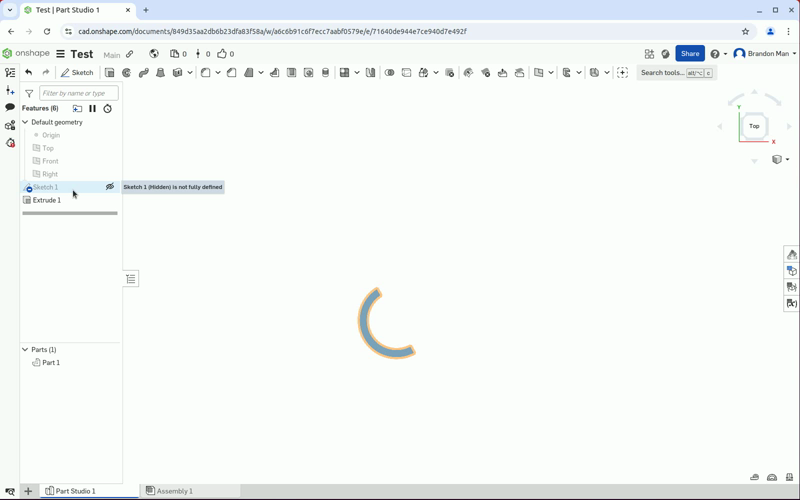
click(73, 189)
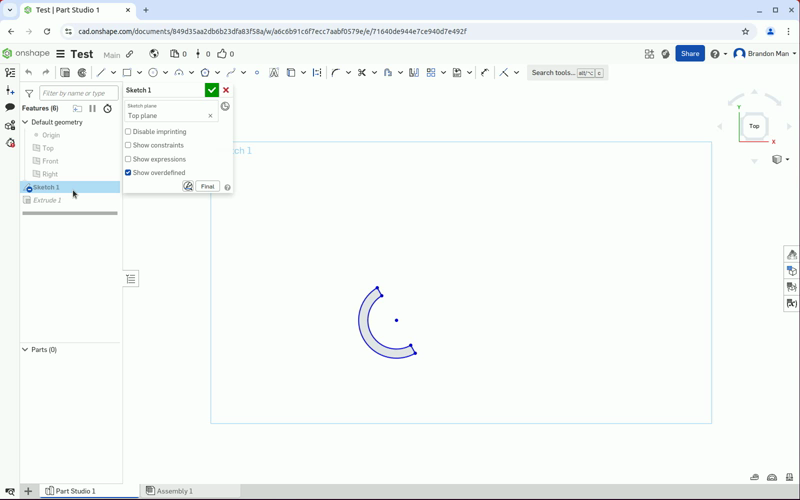
mouse_move(229, 92)
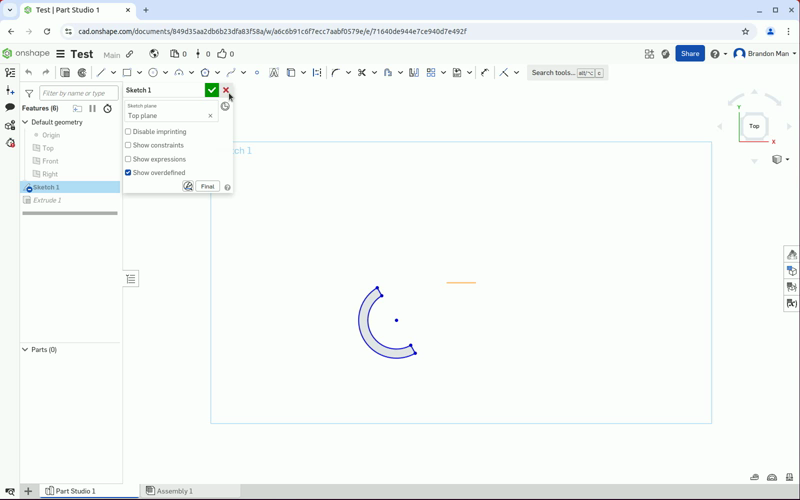
click(229, 92)
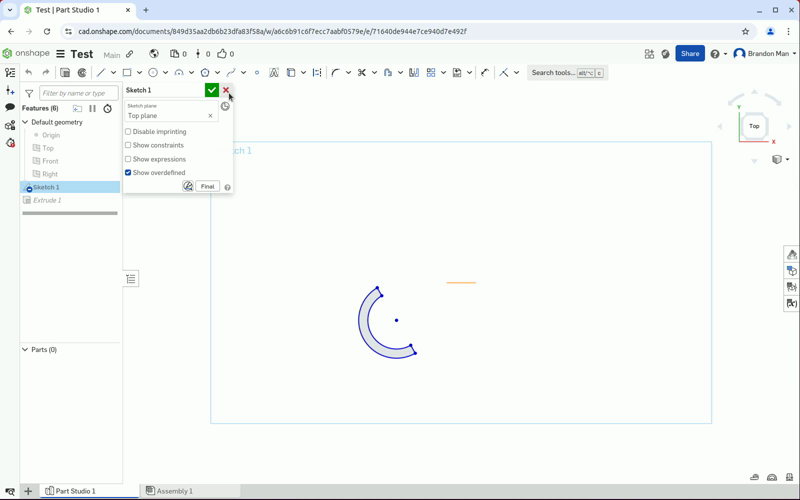
key(shift+s)
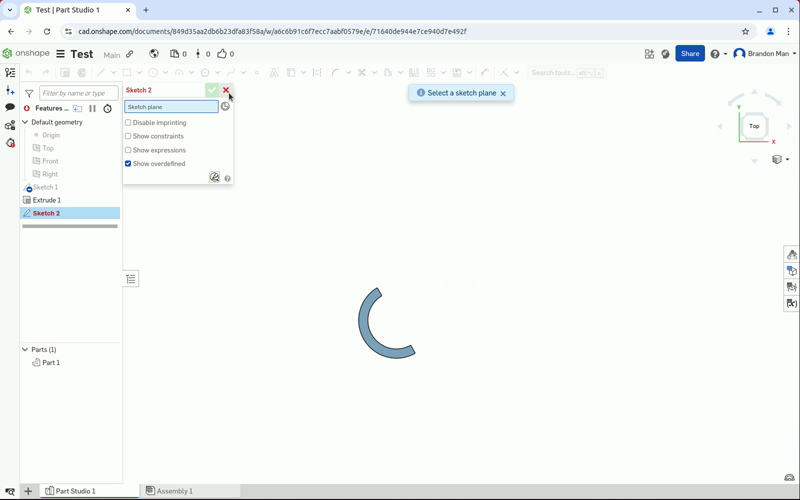
mouse_move(73, 150)
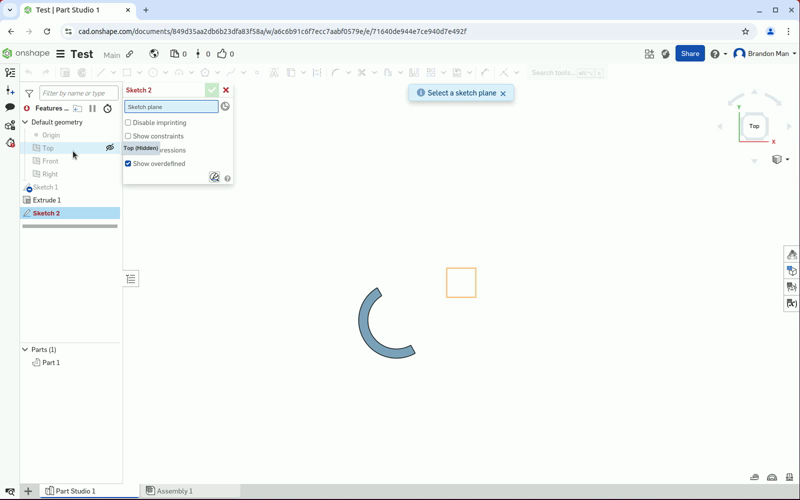
click(73, 150)
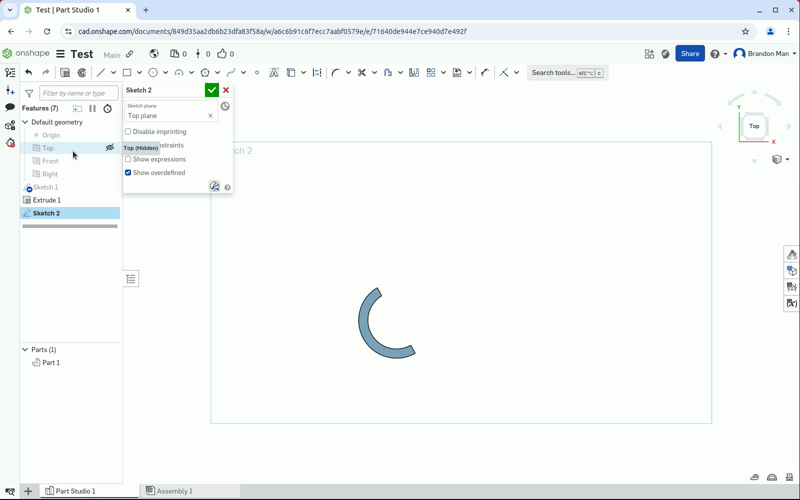
mouse_move(73, 352)
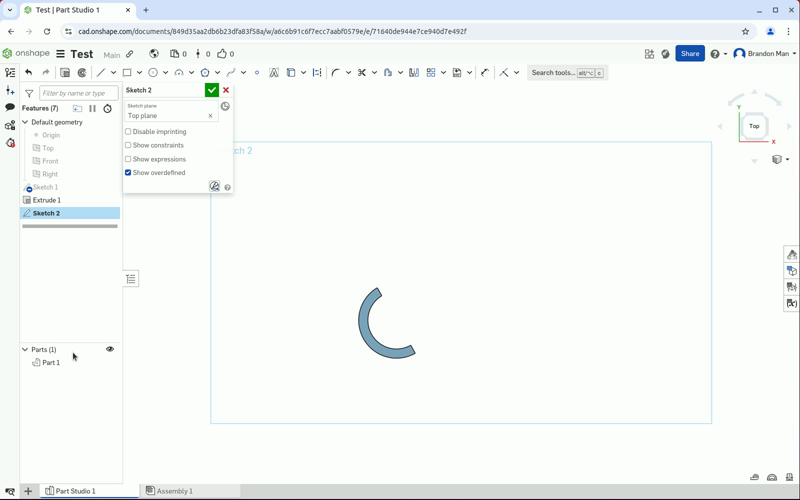
key(y)
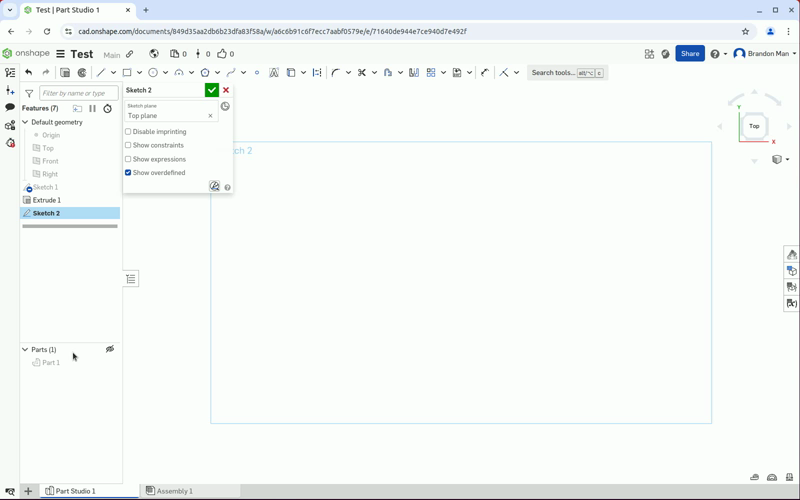
key(l)
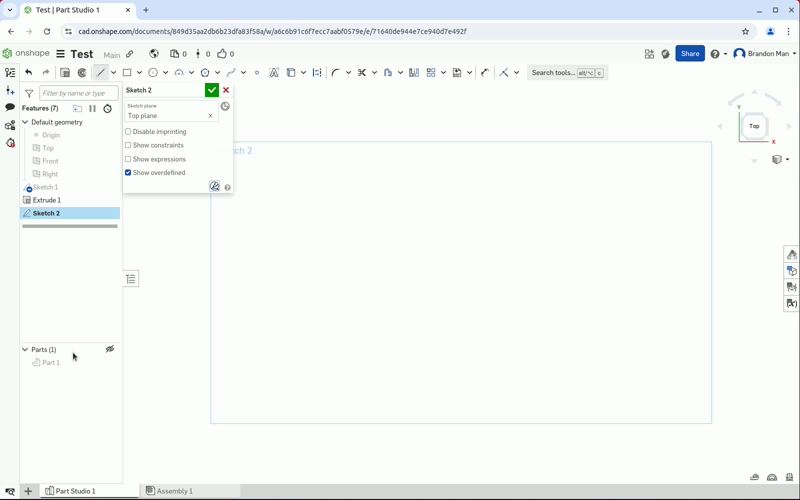
key_down(shift)
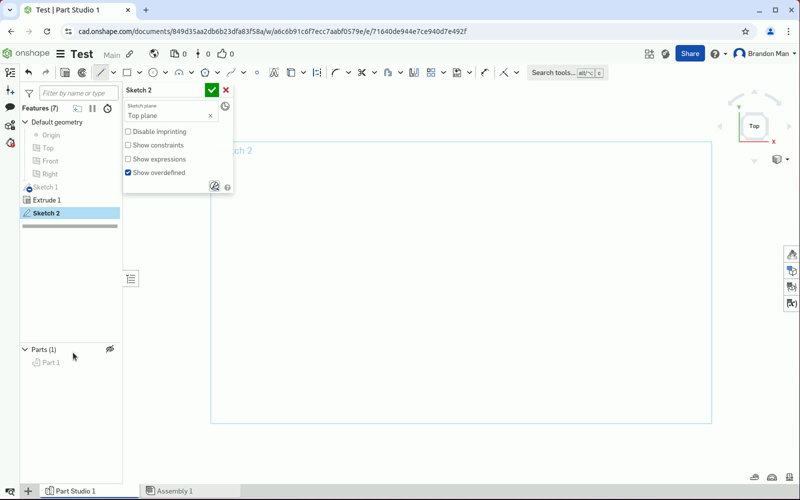
mouse_move(377, 287)
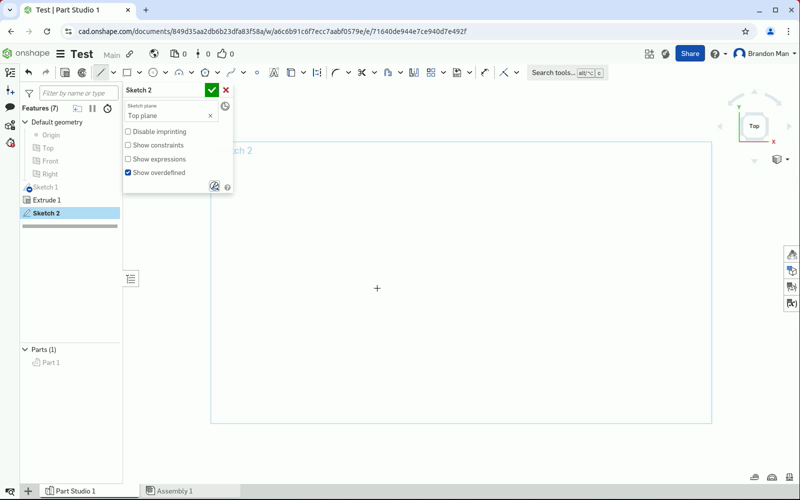
click(377, 287)
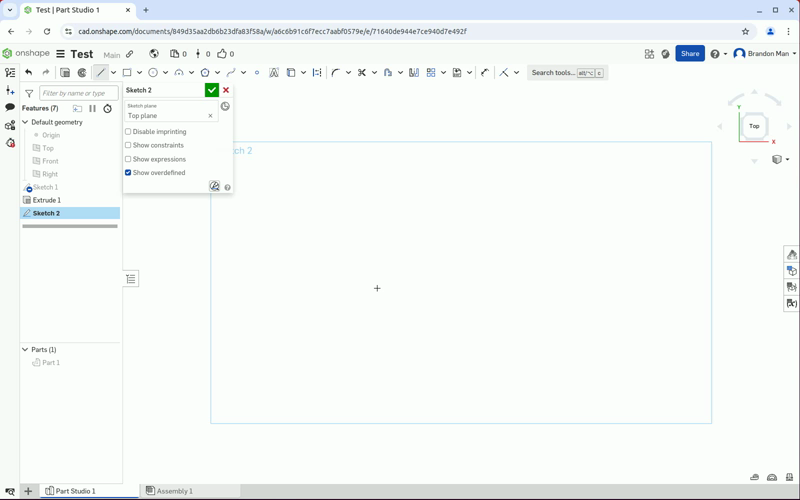
key_up(shift)
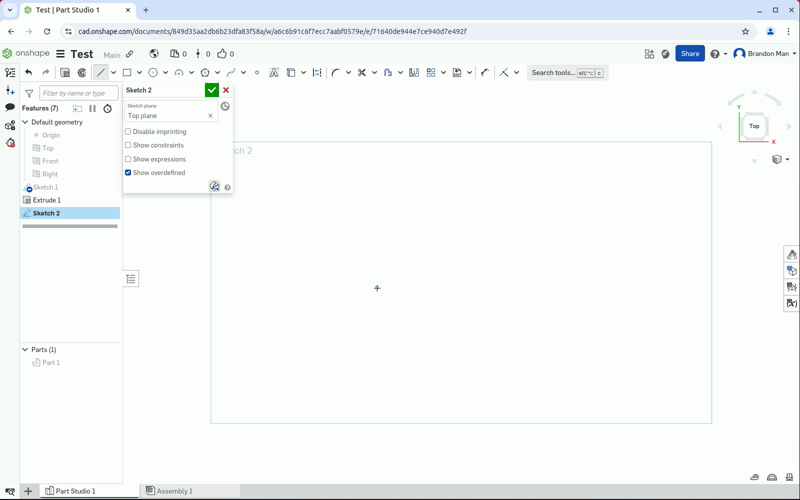
key_down(shift)
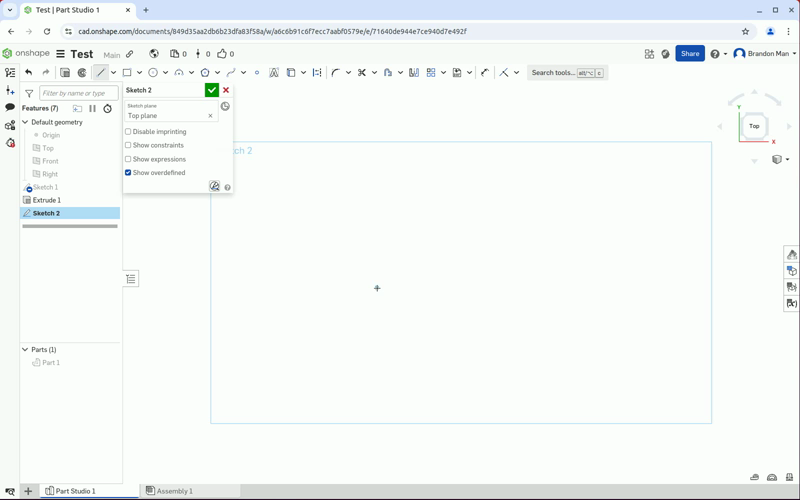
mouse_move(407, 287)
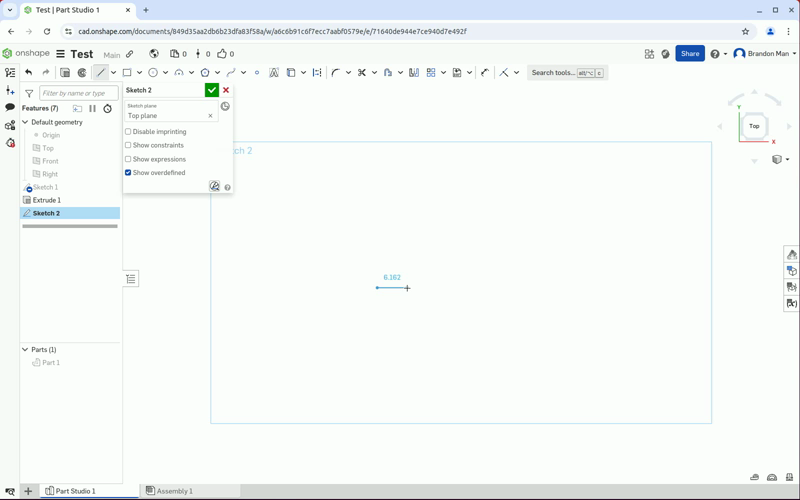
mouse_move(382, 295)
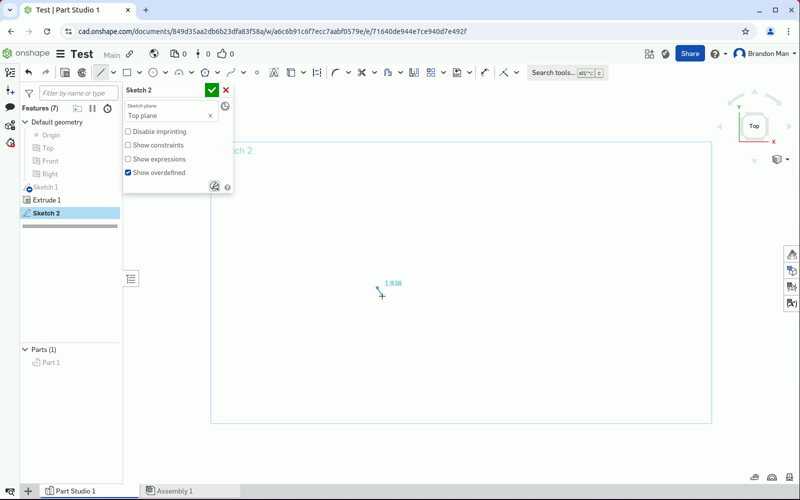
click(382, 295)
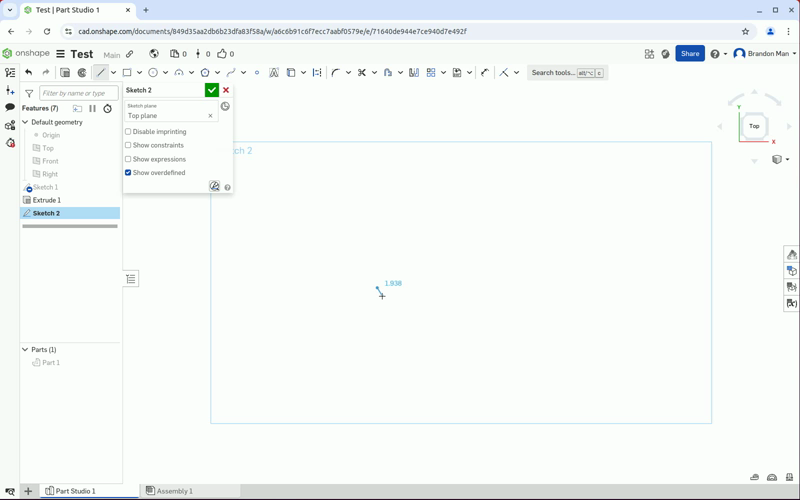
key_up(shift)
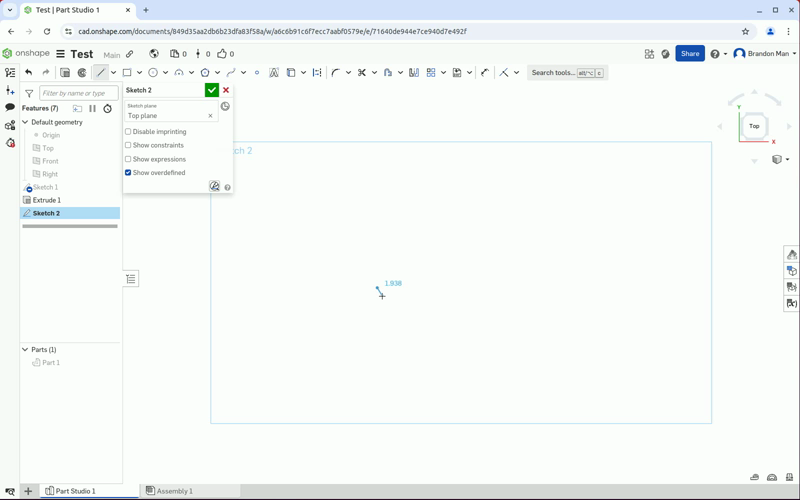
key(esc)
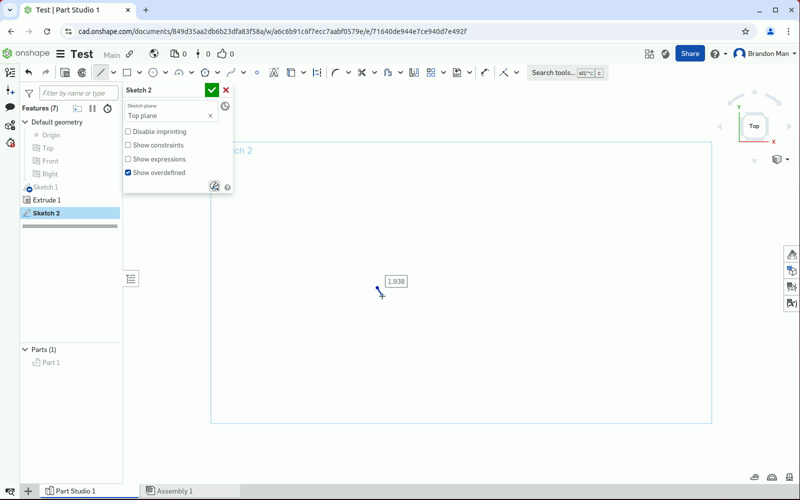
key(a)
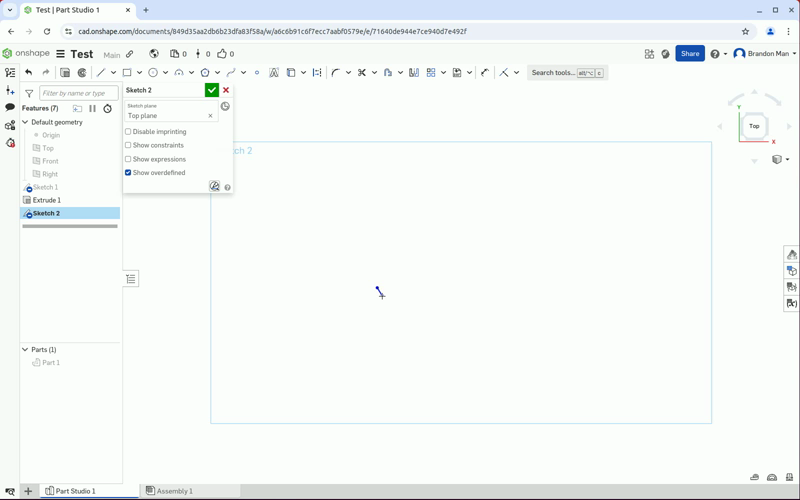
mouse_move(382, 295)
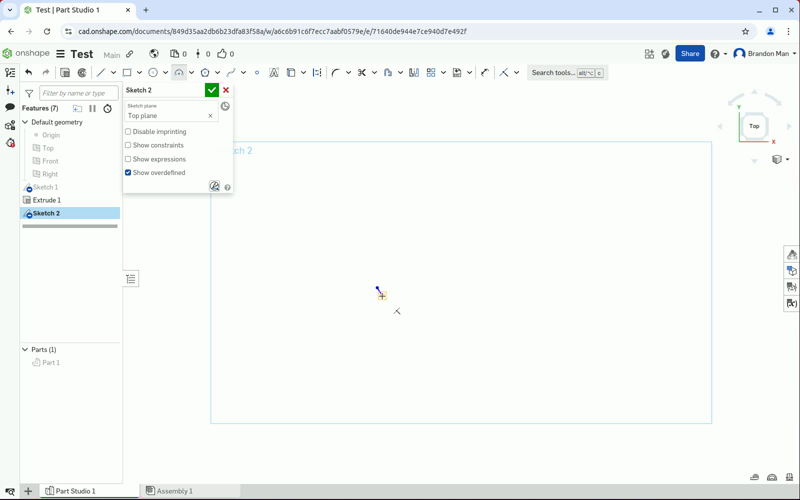
click(382, 295)
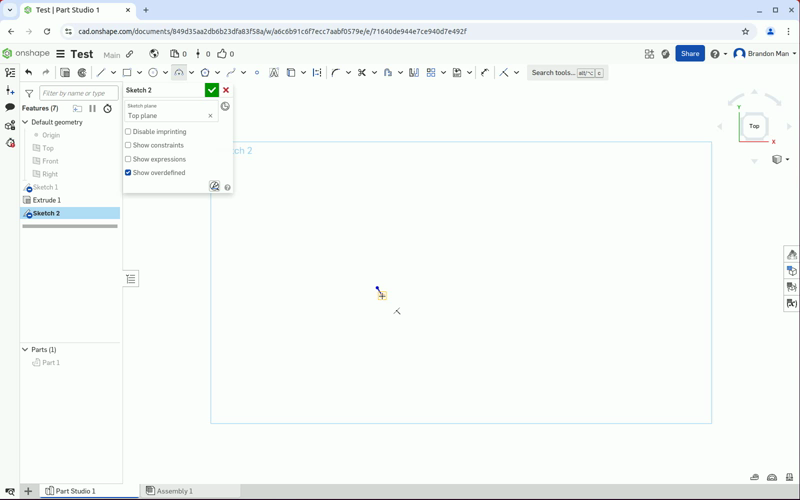
key_down(shift)
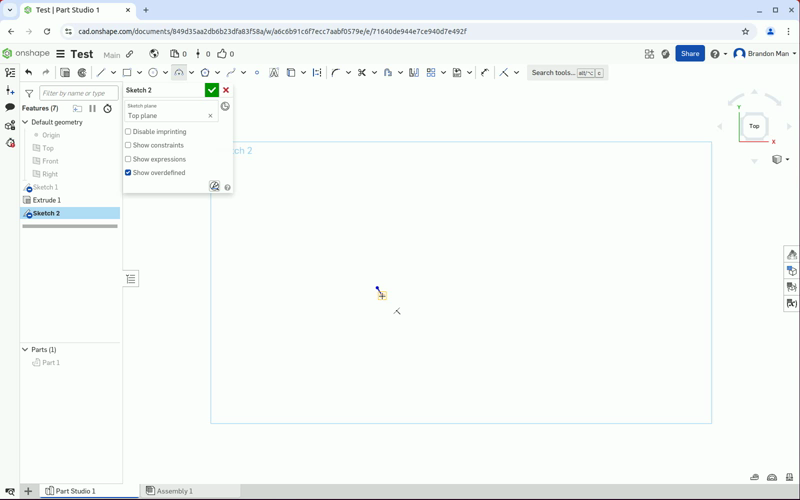
mouse_move(410, 344)
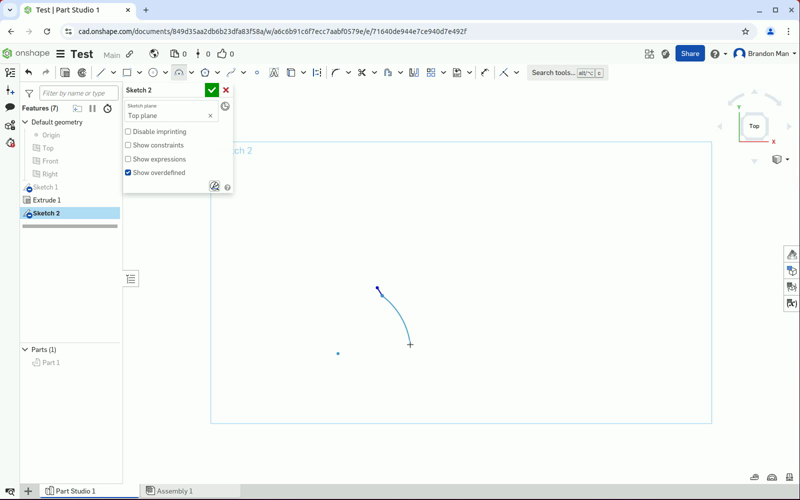
click(410, 344)
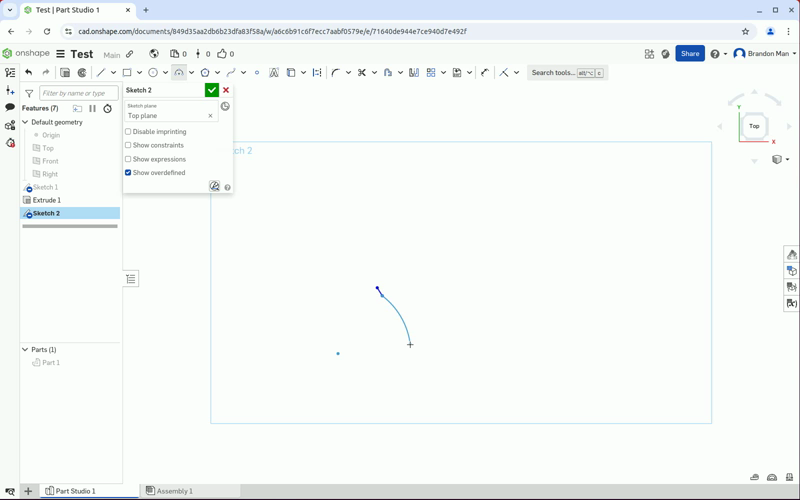
mouse_move(420, 306)
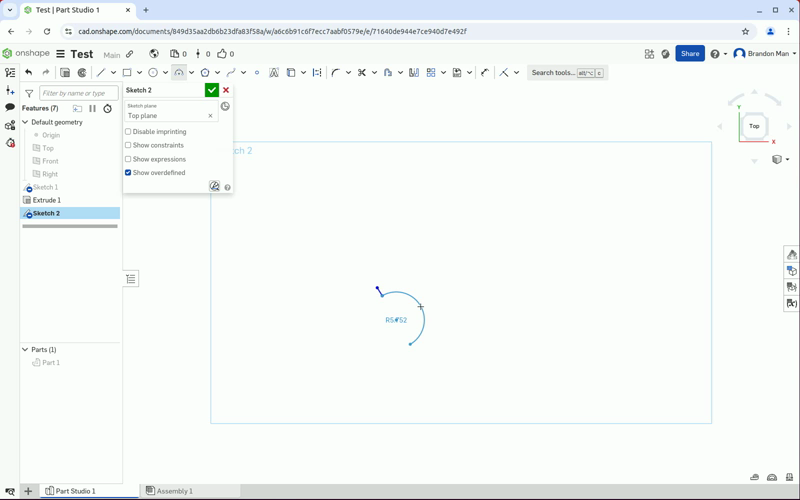
click(420, 306)
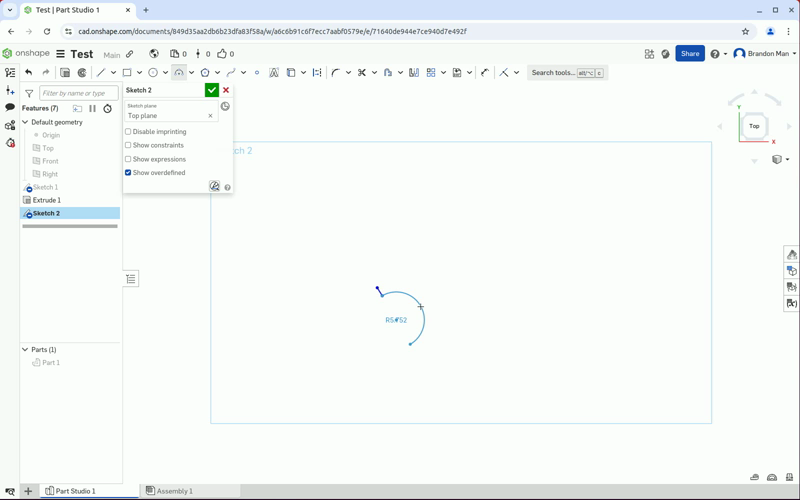
key_up(shift)
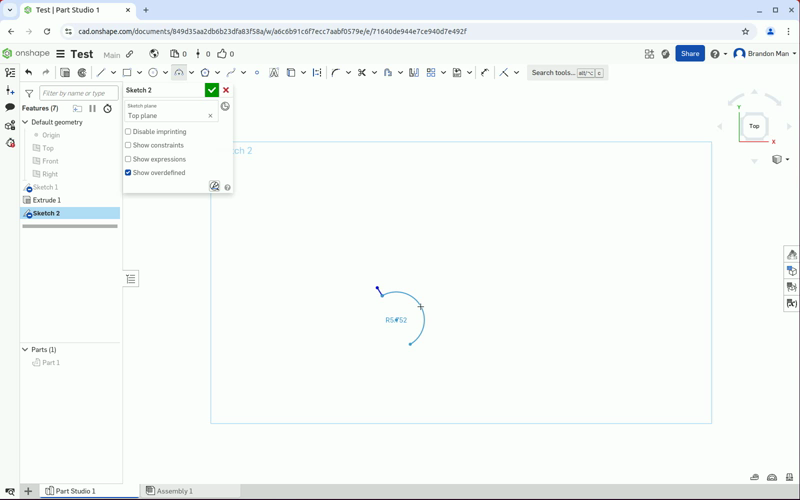
key(esc)
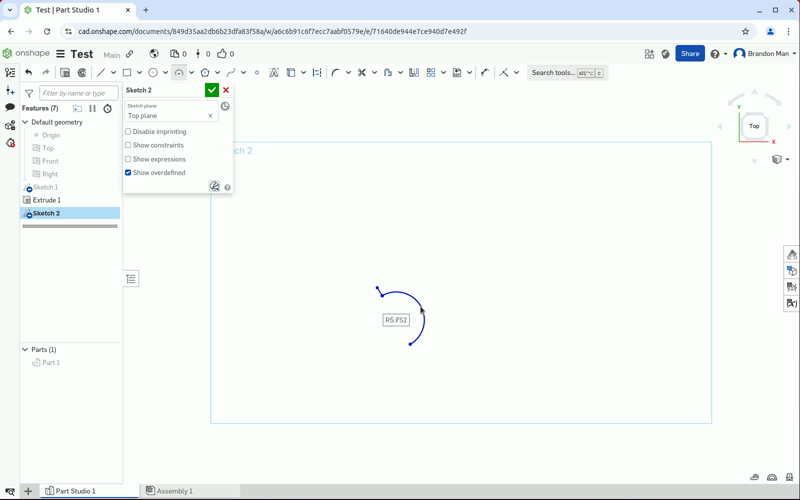
key(l)
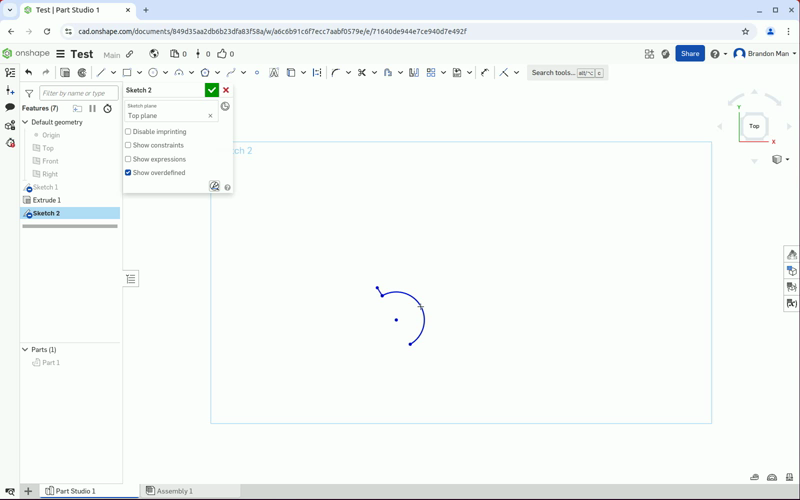
mouse_move(410, 344)
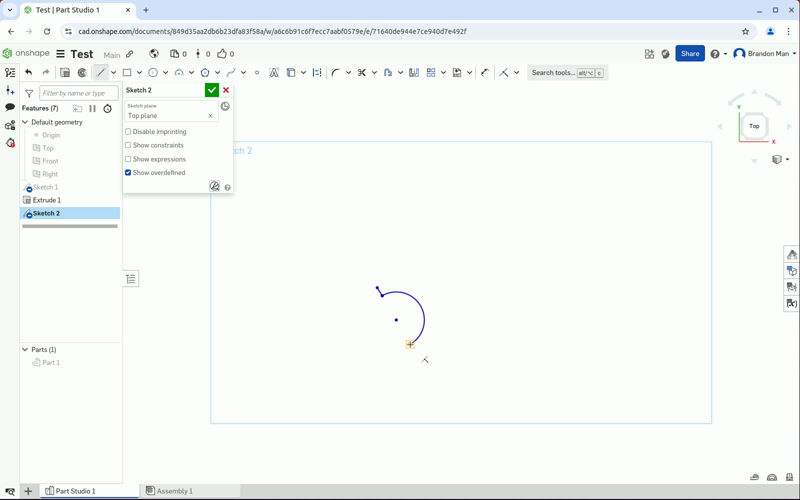
click(410, 344)
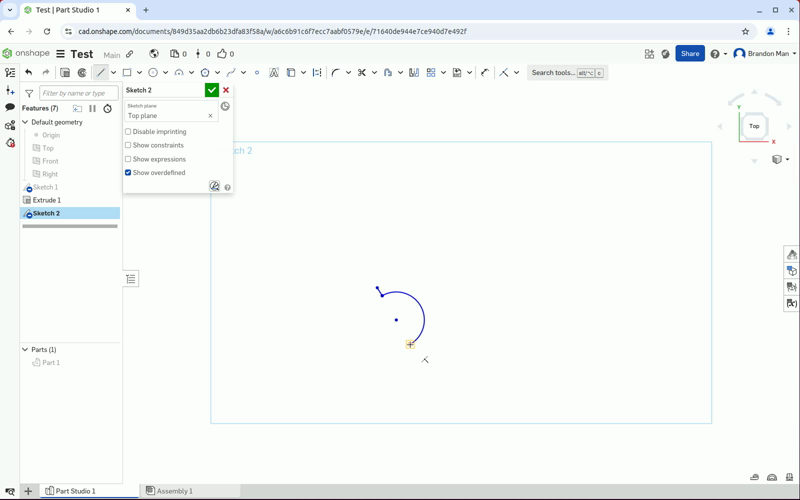
key_down(shift)
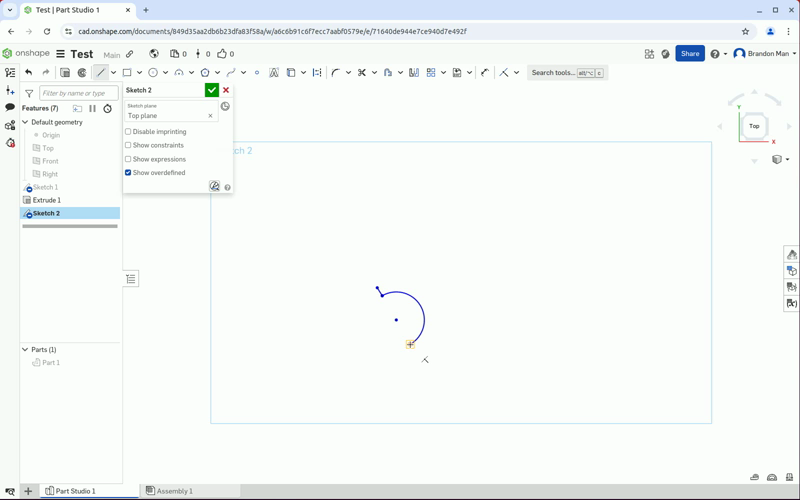
mouse_move(440, 344)
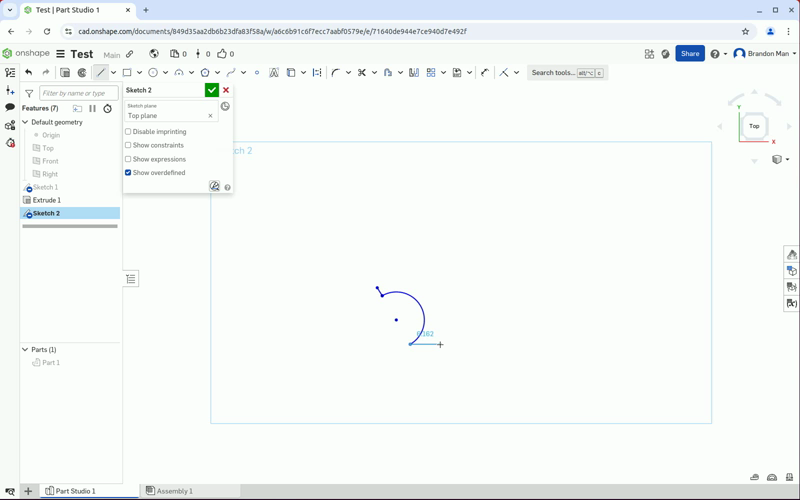
mouse_move(415, 352)
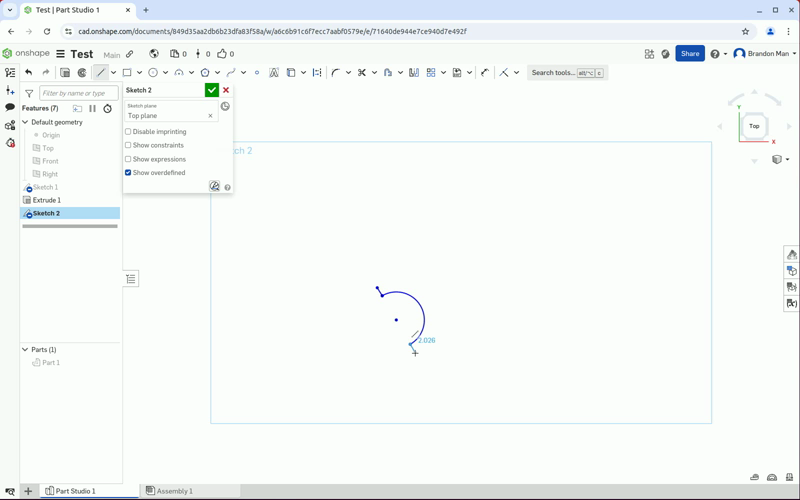
click(415, 352)
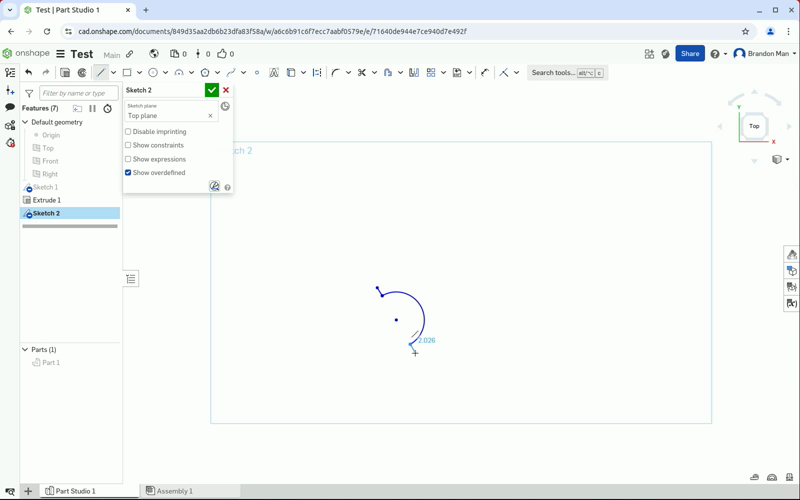
key_up(shift)
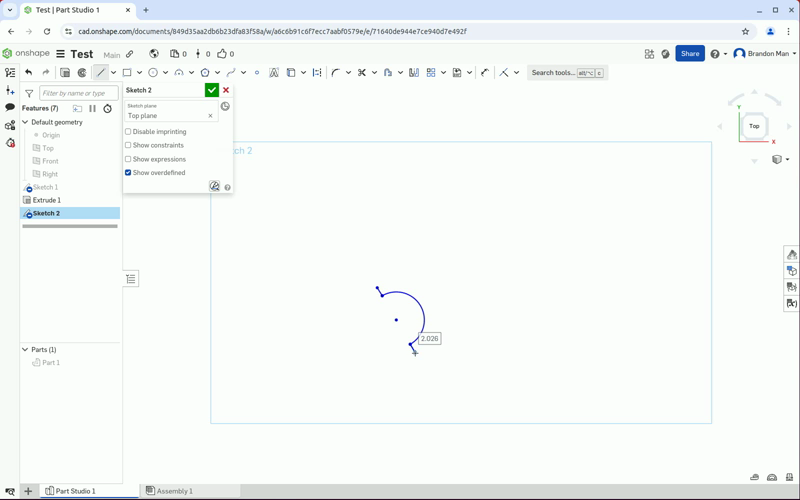
key(esc)
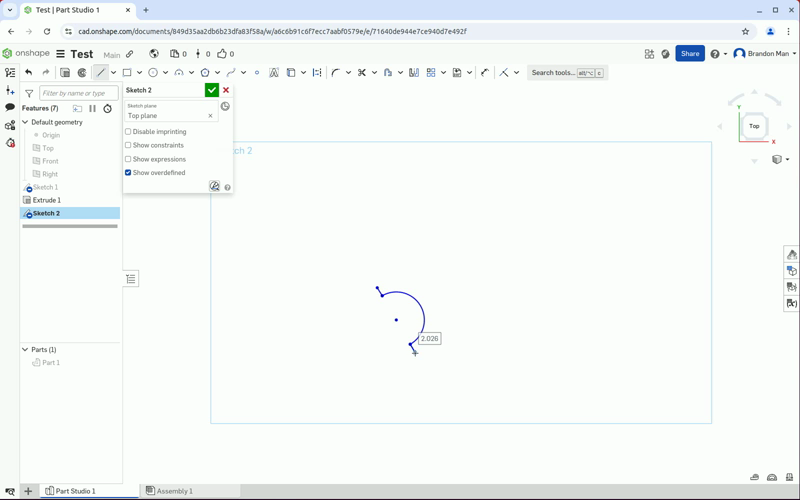
key(a)
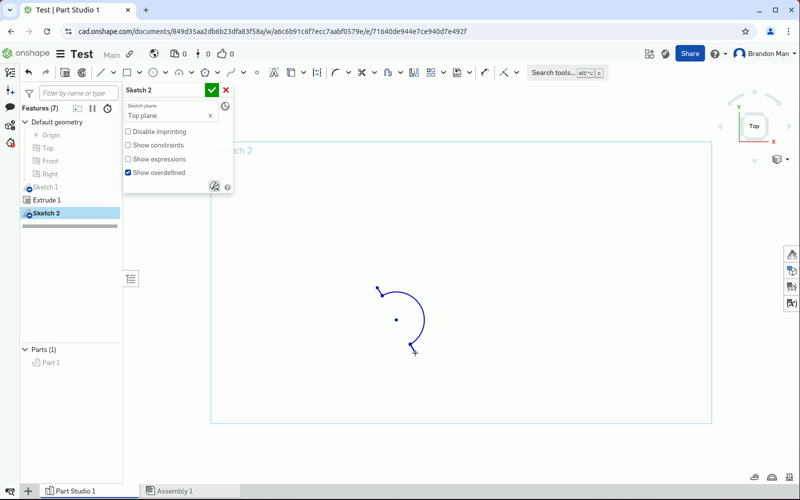
mouse_move(415, 352)
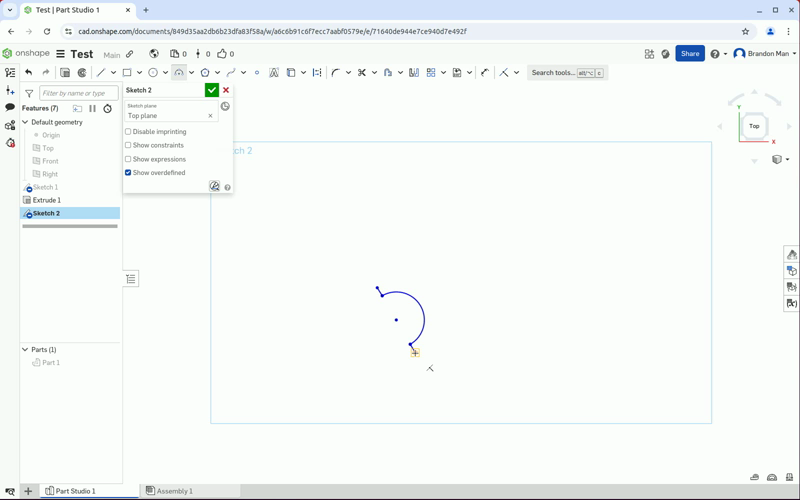
click(415, 352)
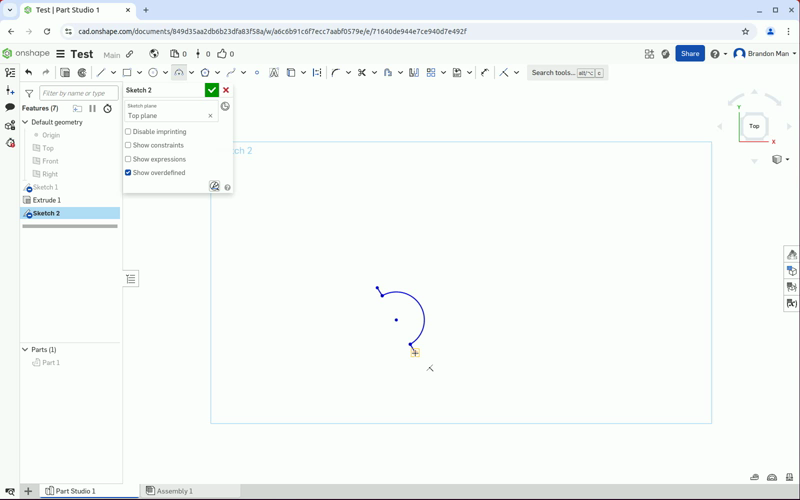
mouse_move(377, 287)
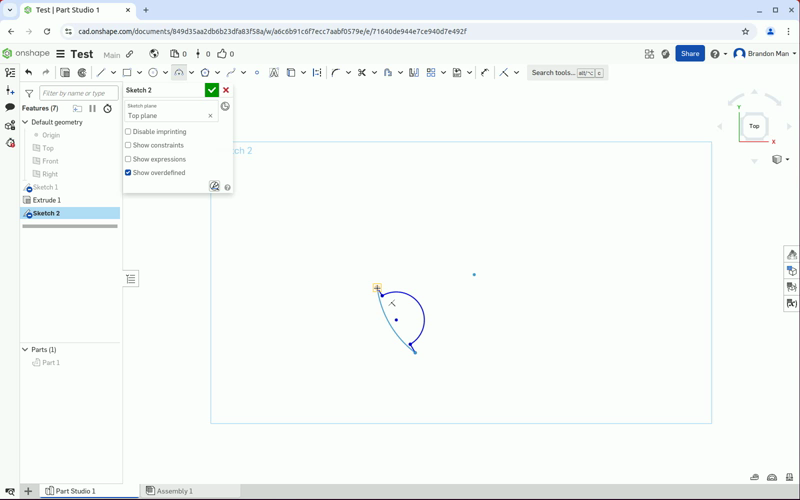
click(377, 287)
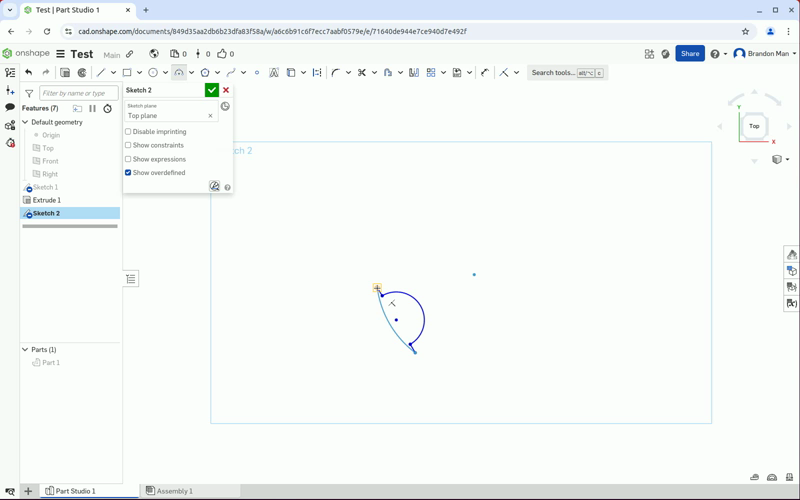
key_down(shift)
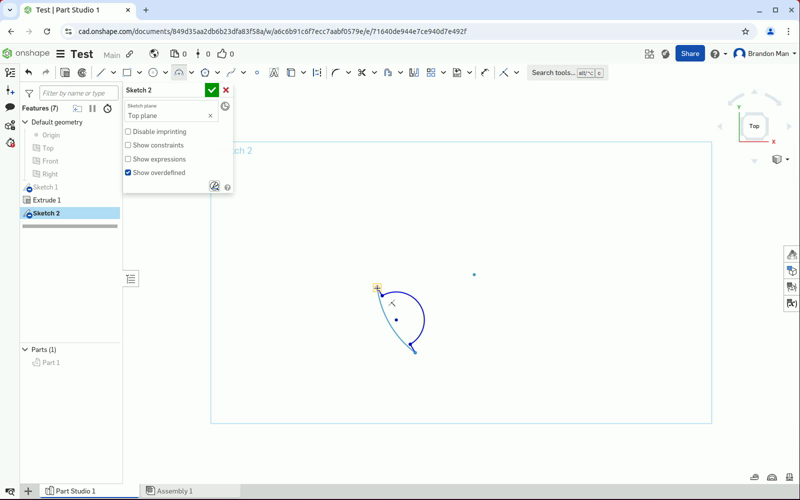
mouse_move(428, 301)
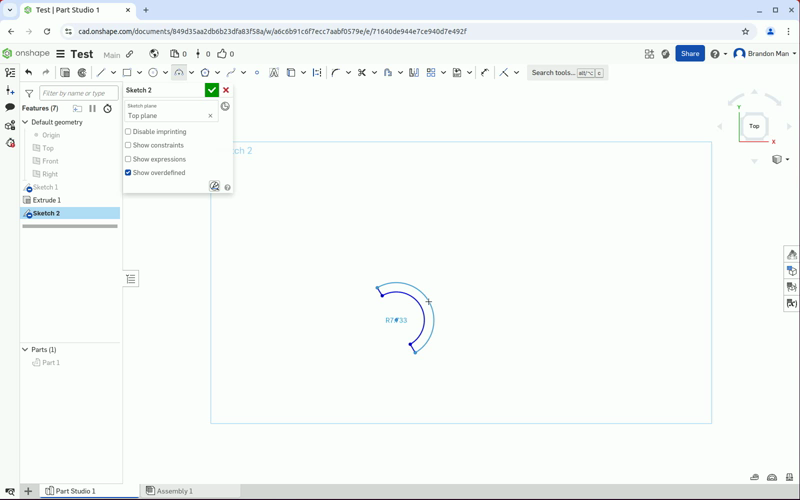
click(428, 301)
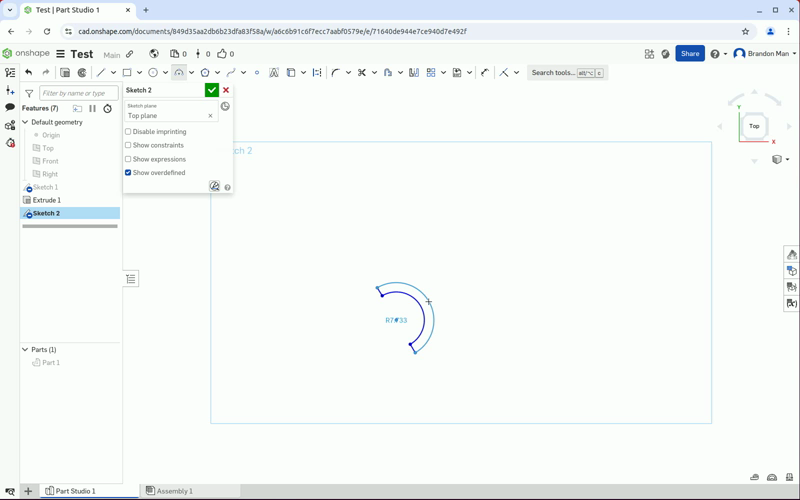
key_up(shift)
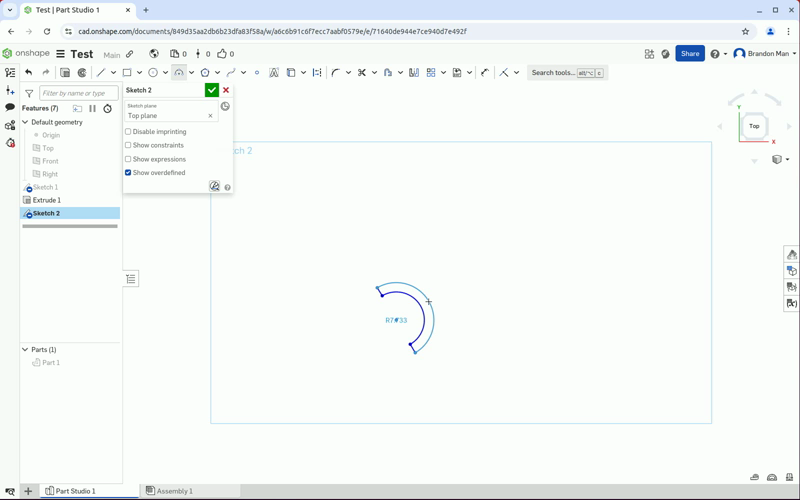
key(esc)
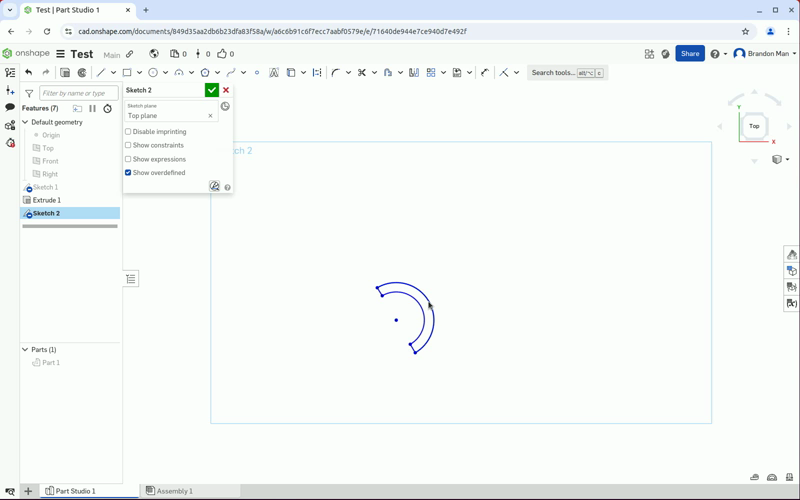
mouse_move(404, 285)
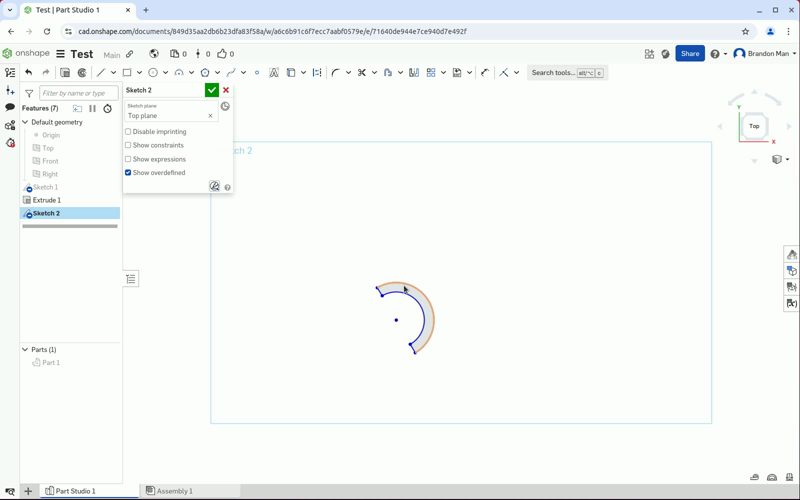
scroll(6)
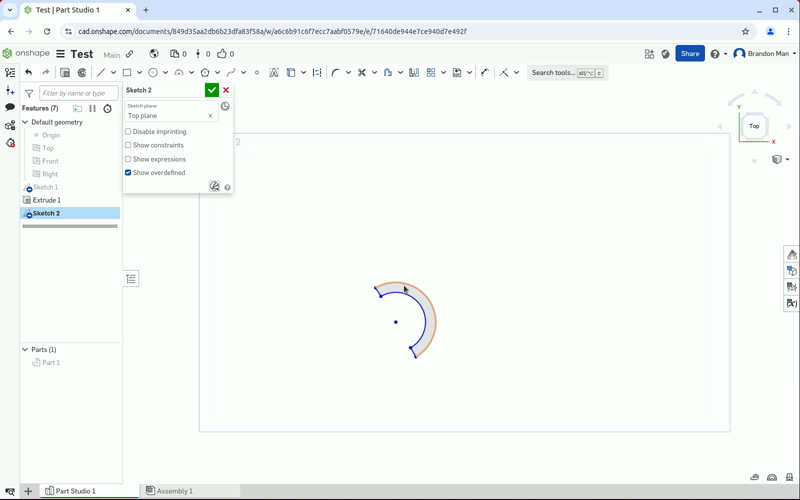
scroll(6)
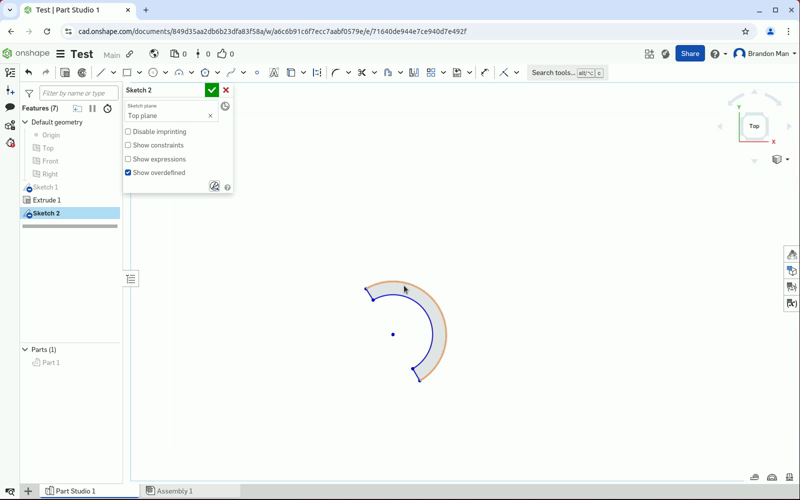
scroll(6)
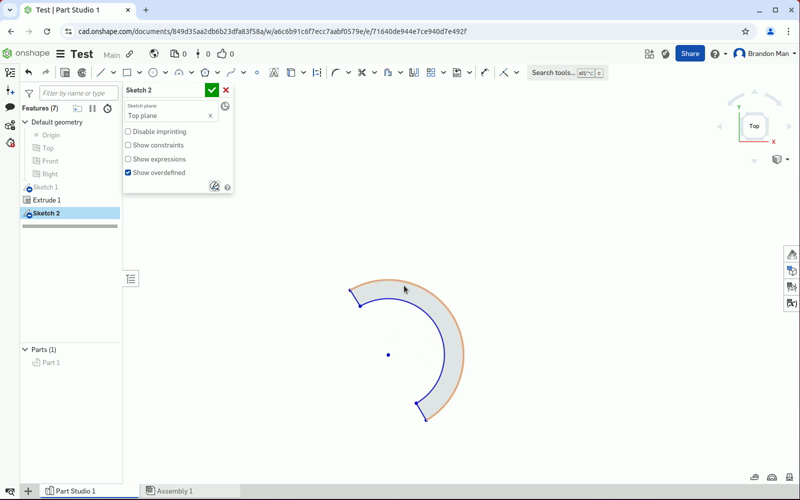
scroll(6)
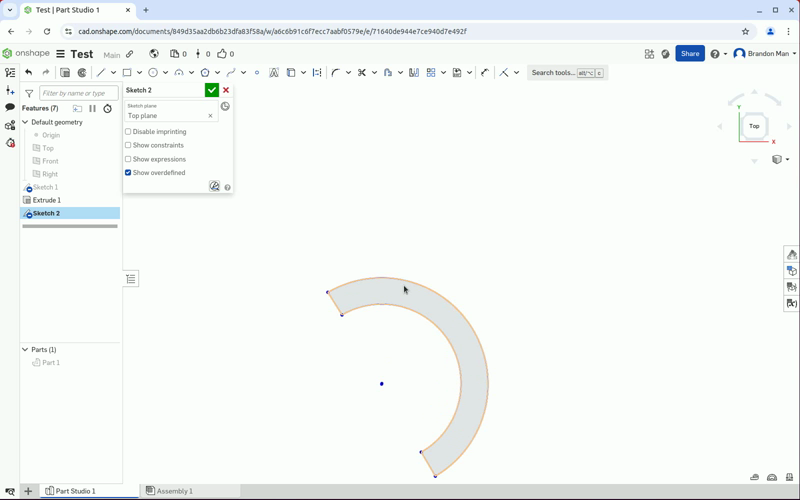
scroll(6)
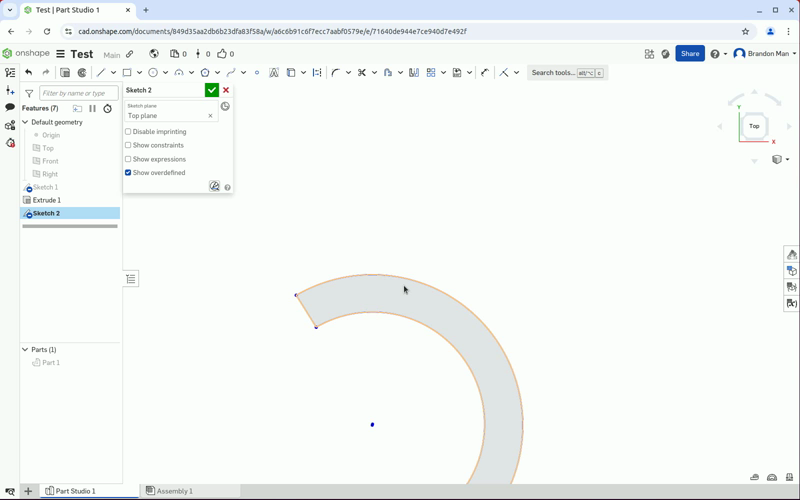
scroll(6)
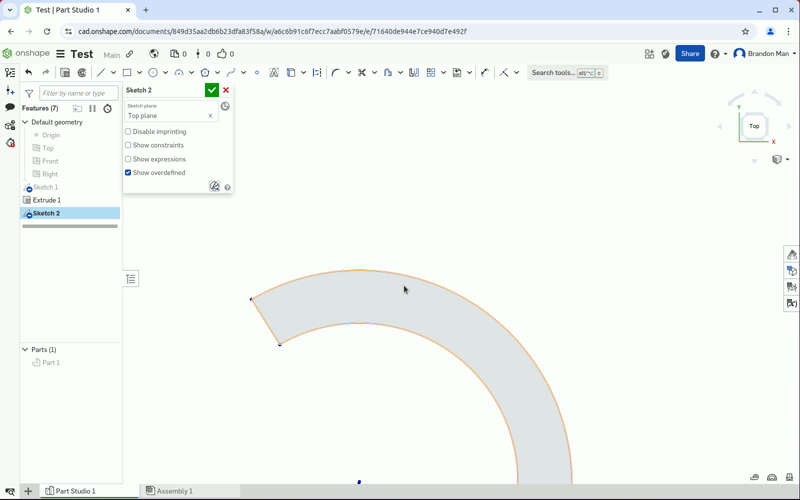
scroll(6)
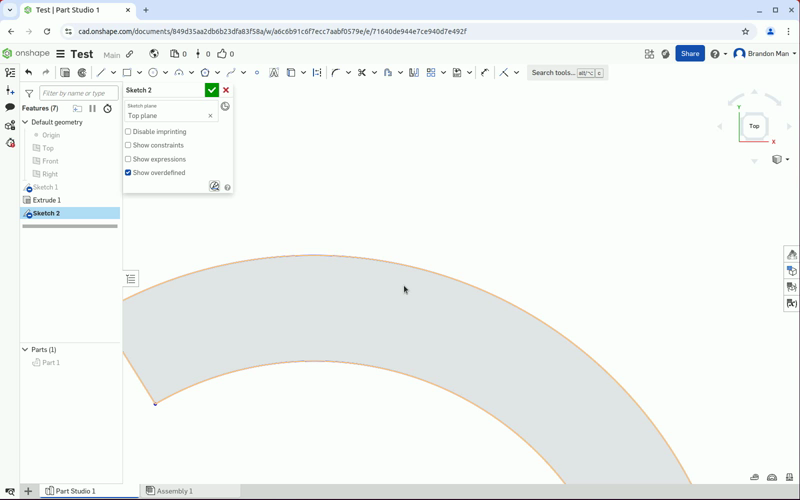
click(404, 285)
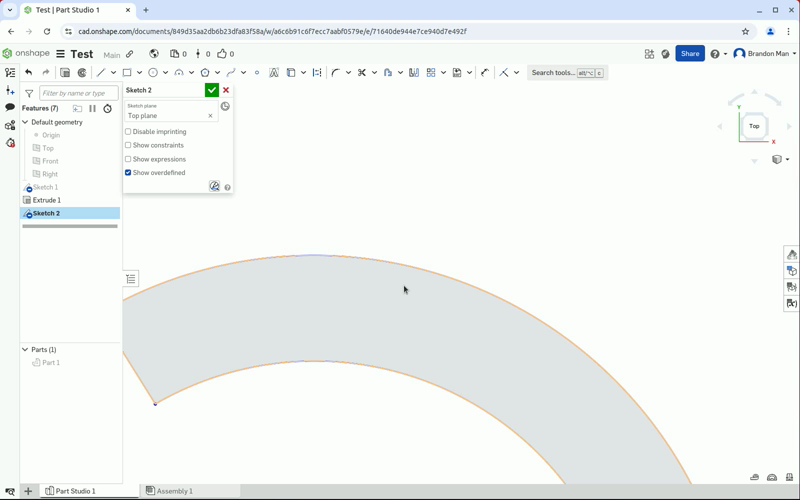
scroll(-6)
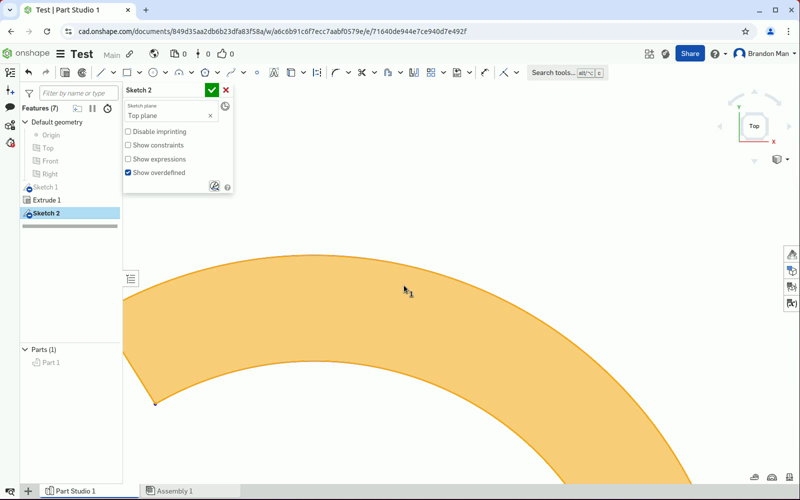
scroll(-6)
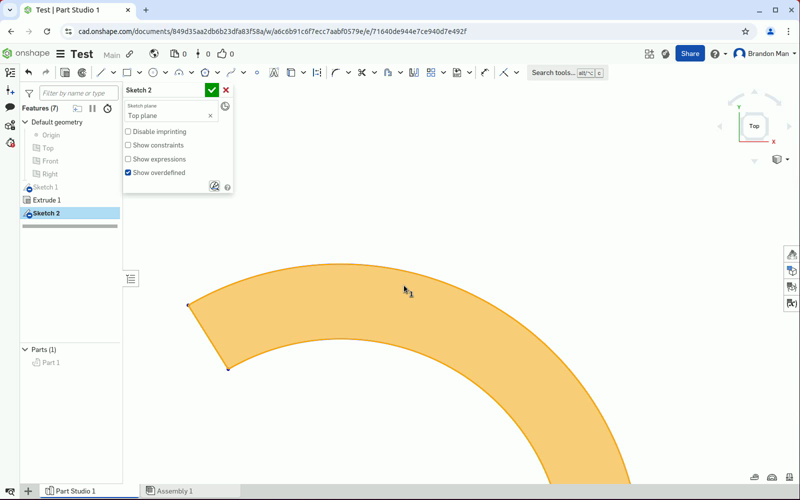
scroll(-6)
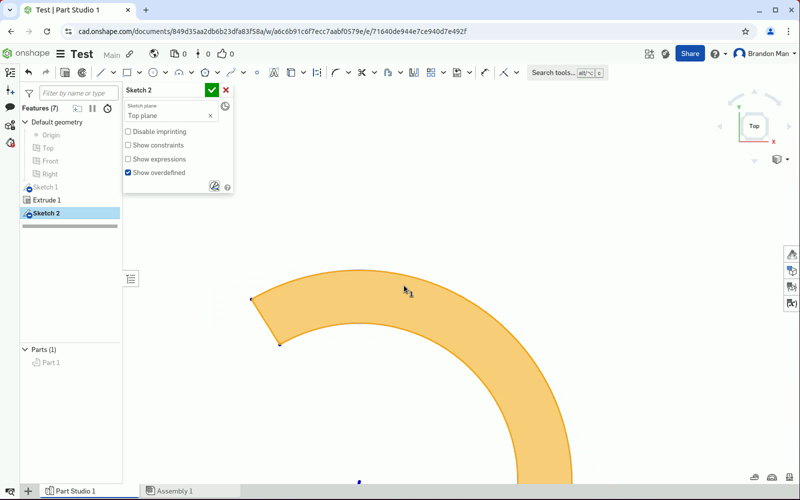
scroll(-6)
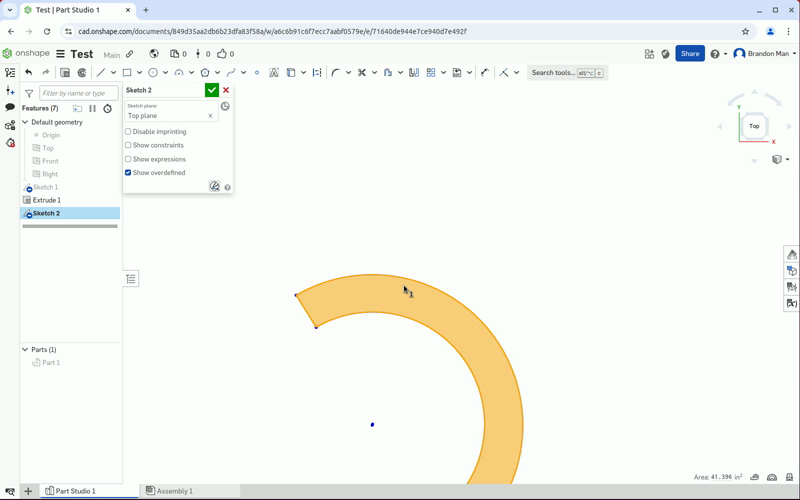
scroll(-6)
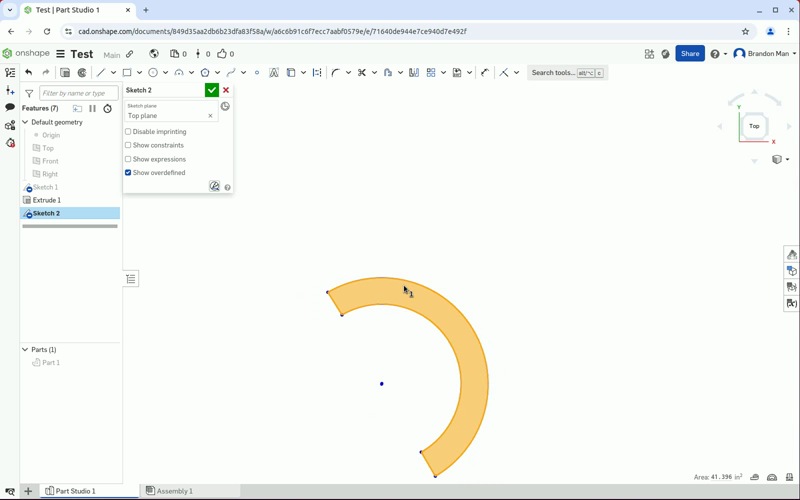
scroll(-6)
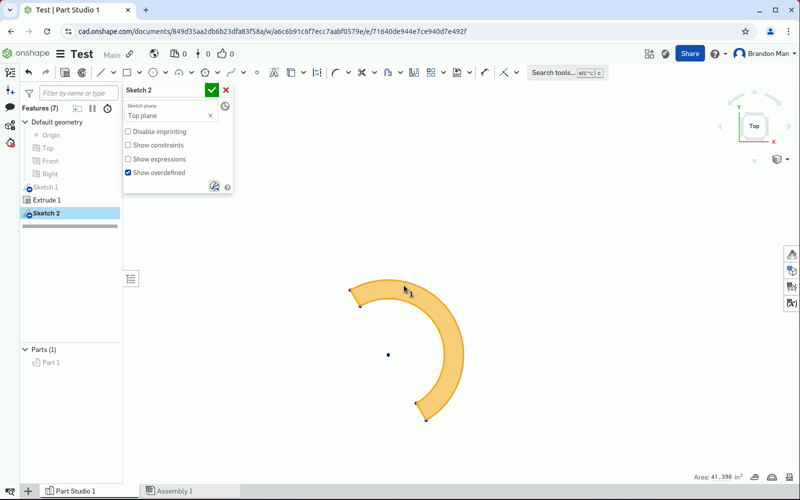
scroll(-6)
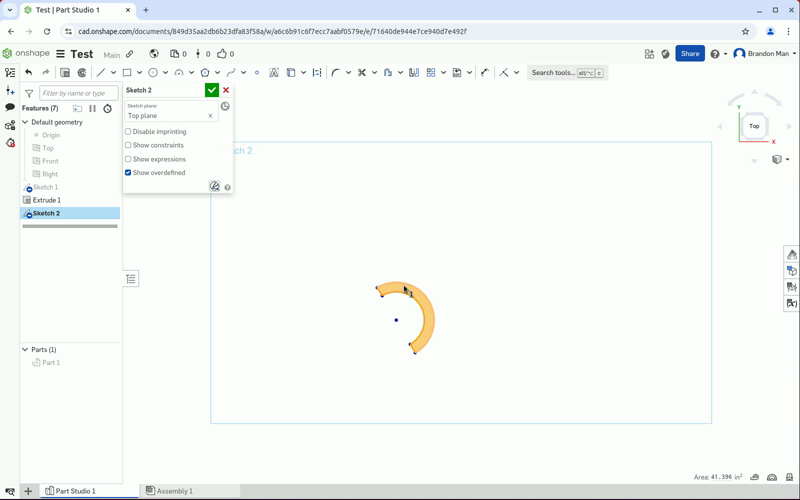
mouse_move(73, 352)
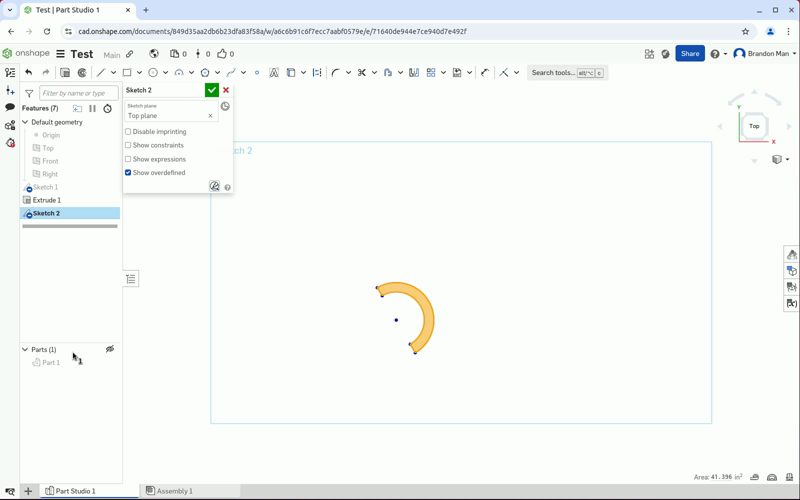
key(shift+y)
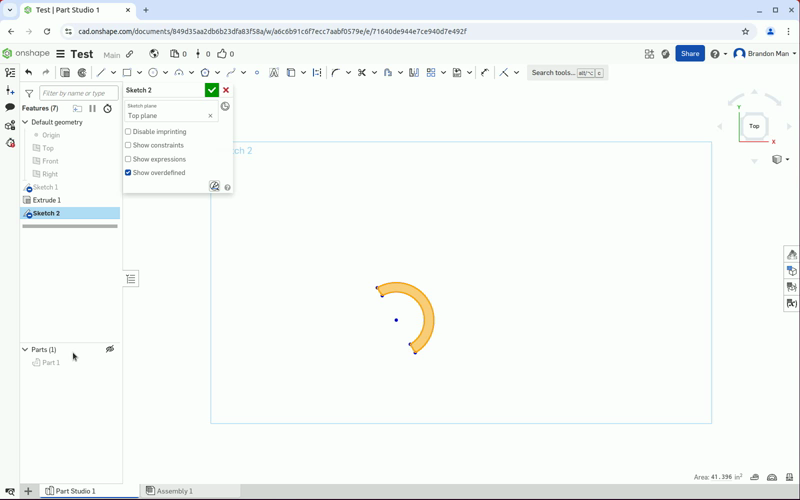
key(shift+e)
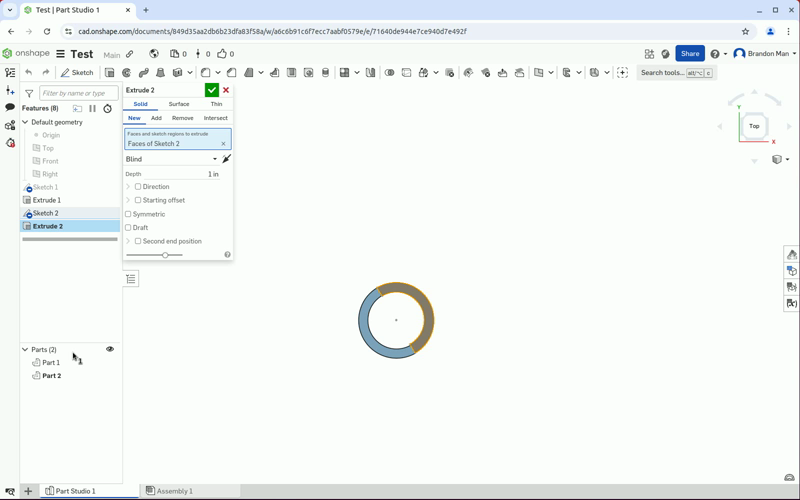
mouse_move(143, 106)
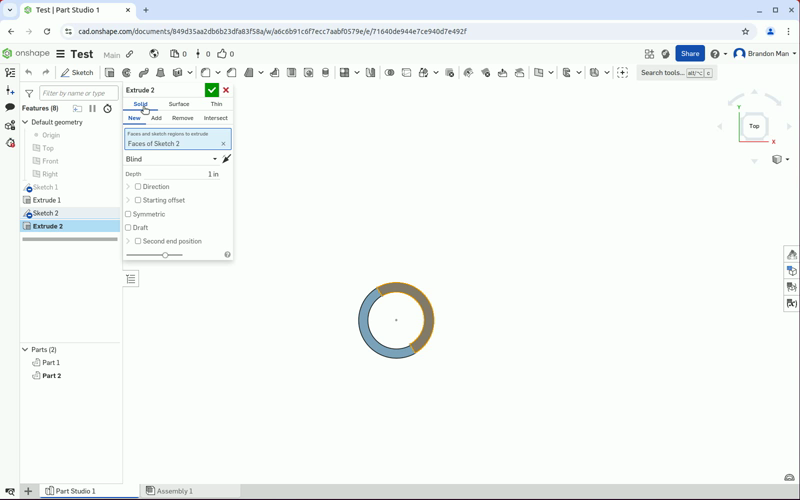
click(143, 106)
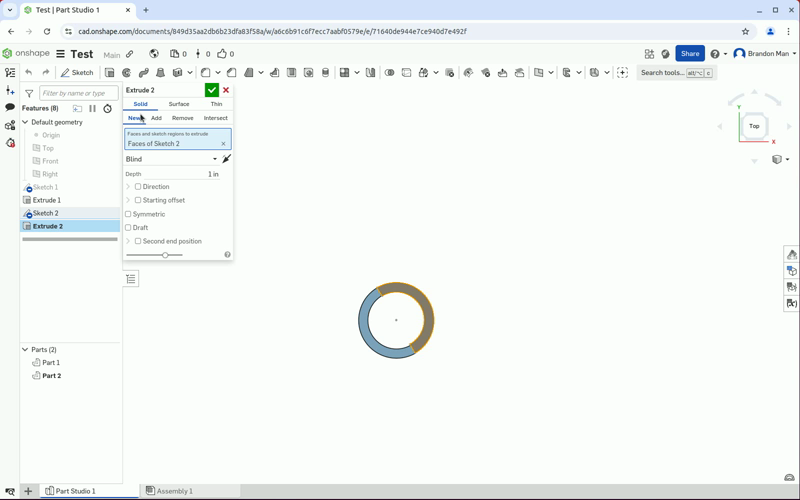
mouse_move(137, 120)
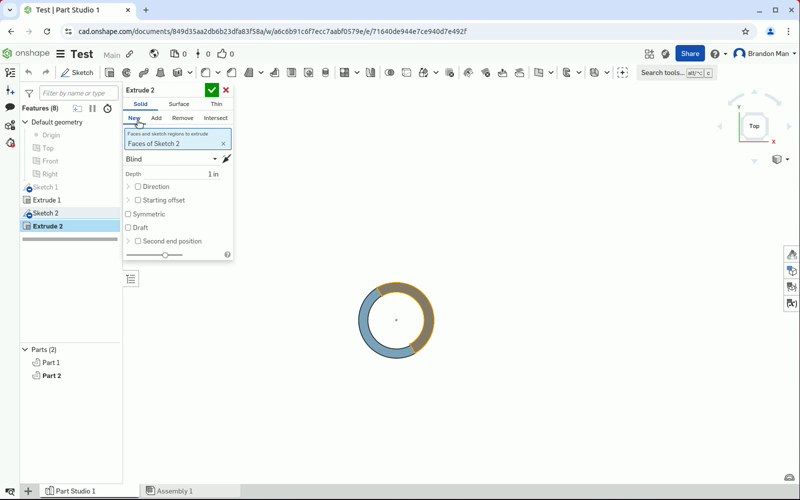
click(137, 120)
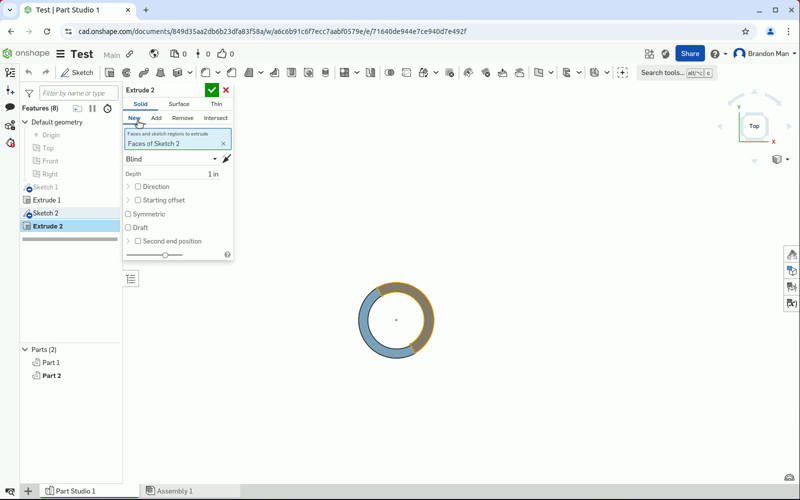
key(tab, 4)
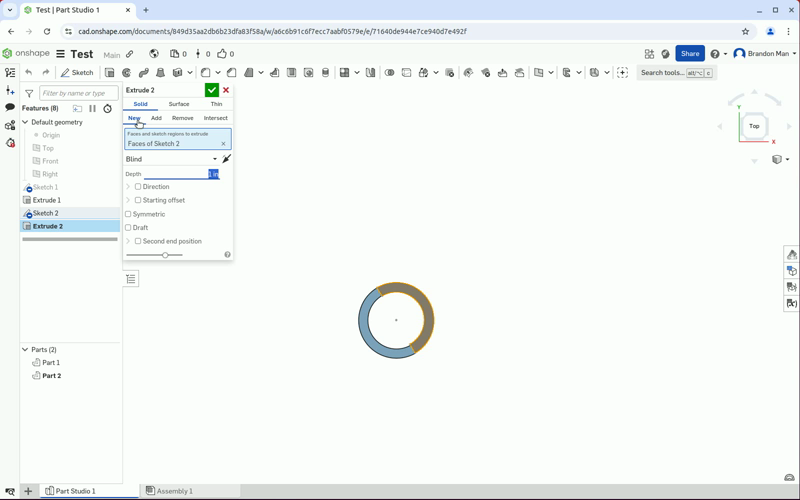
text(3.611)
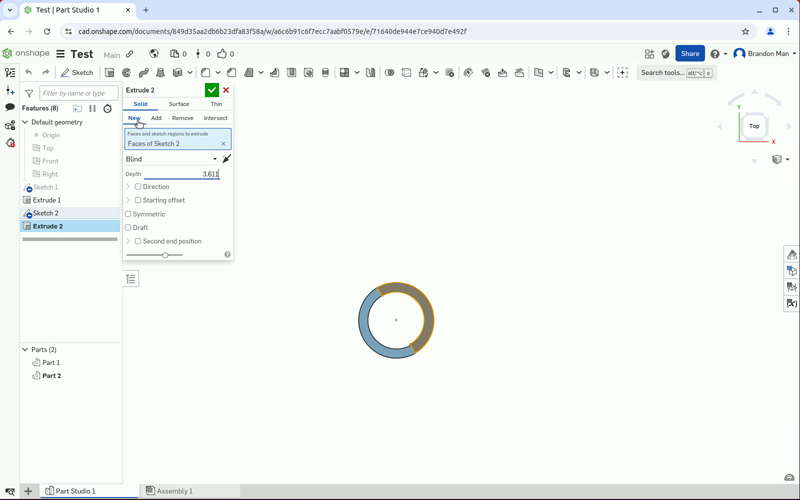
key(enter)
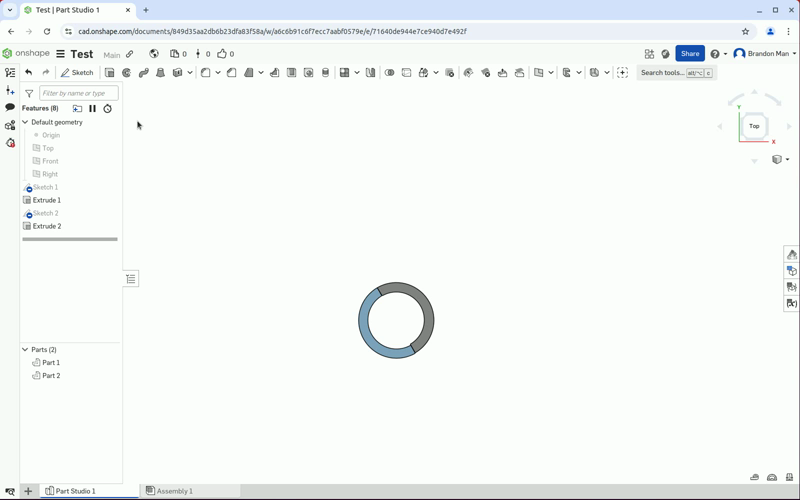
key(shift+h)
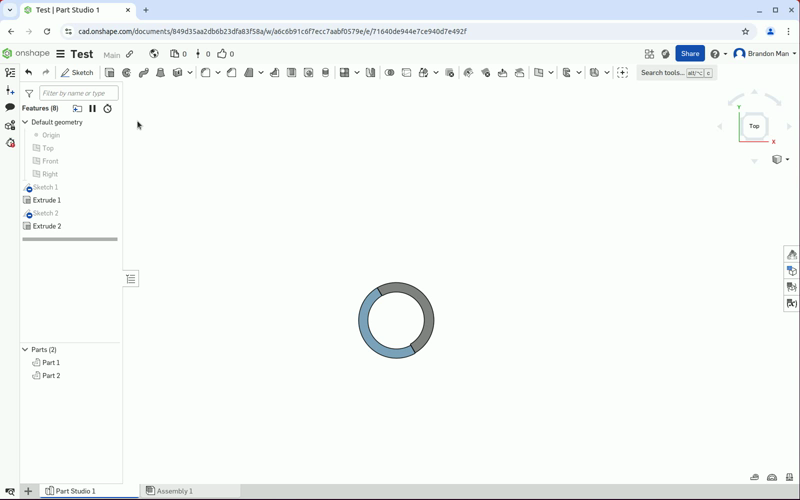
key(shift+h)
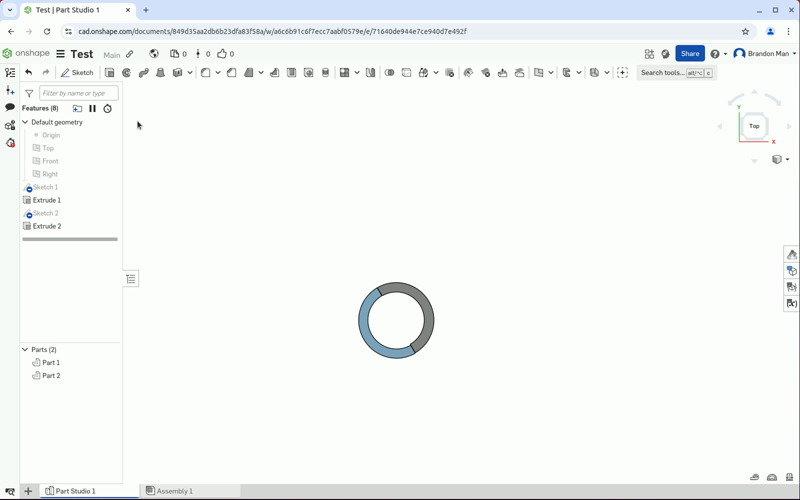
mouse_move(73, 189)
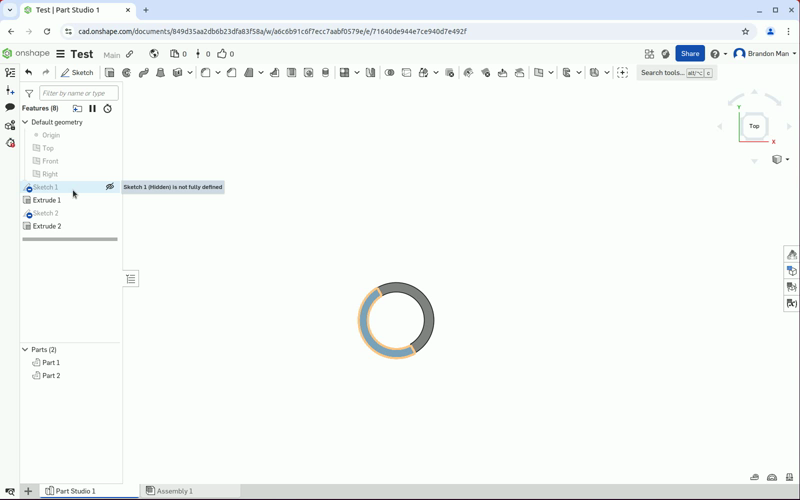
click(73, 189)
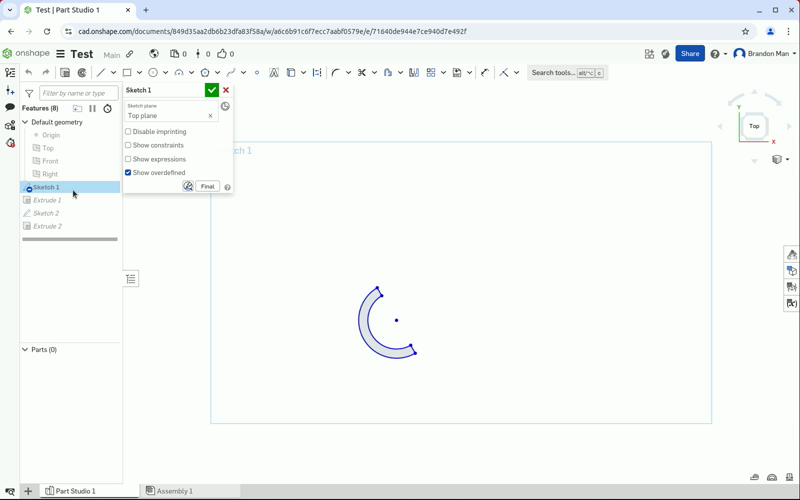
mouse_move(229, 92)
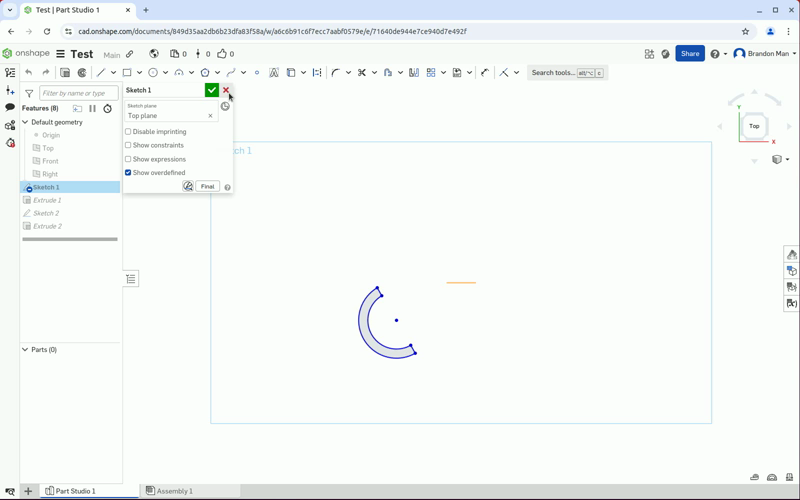
click(229, 92)
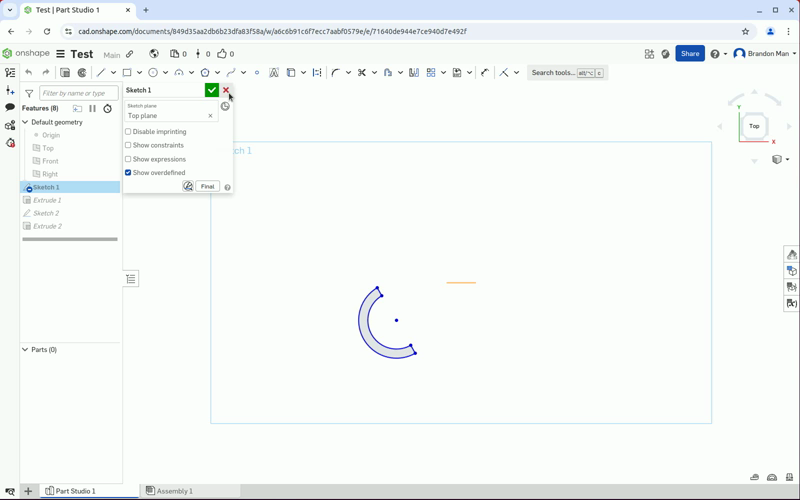
key(shift+s)
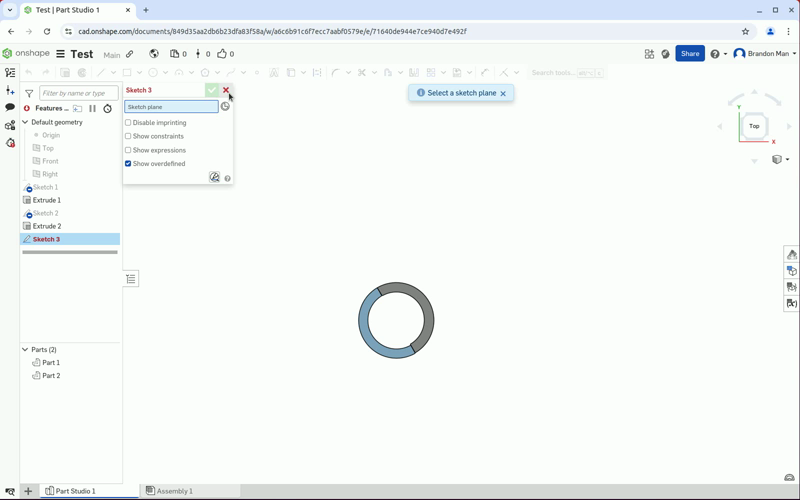
mouse_move(73, 150)
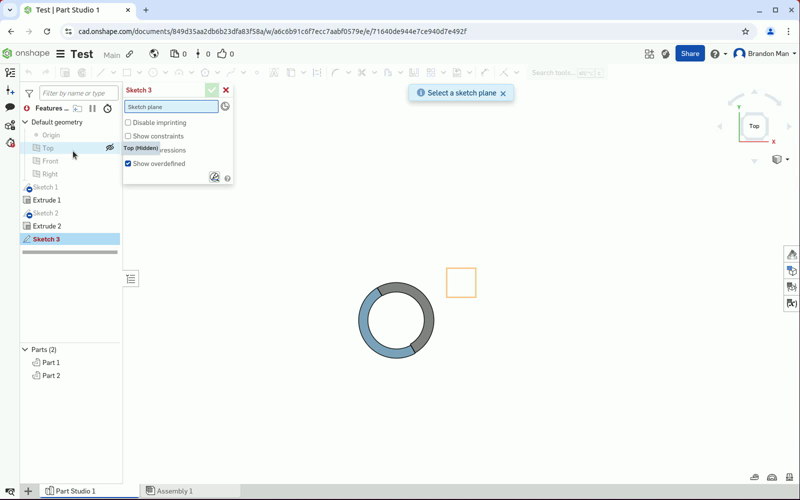
click(73, 150)
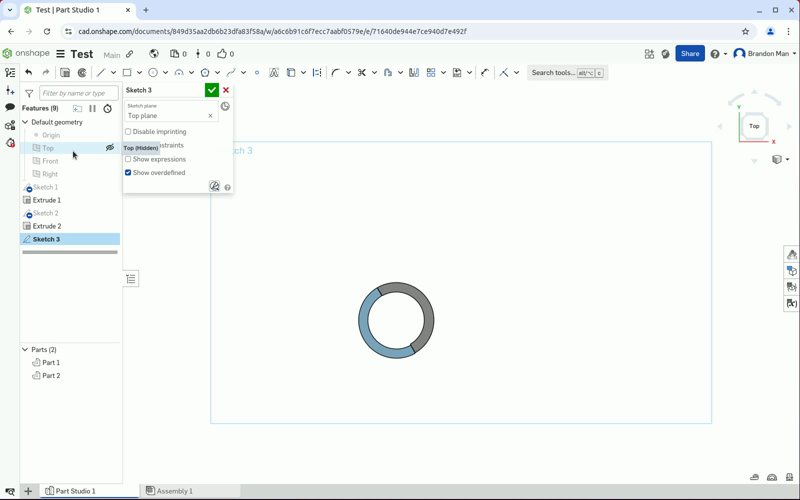
mouse_move(73, 352)
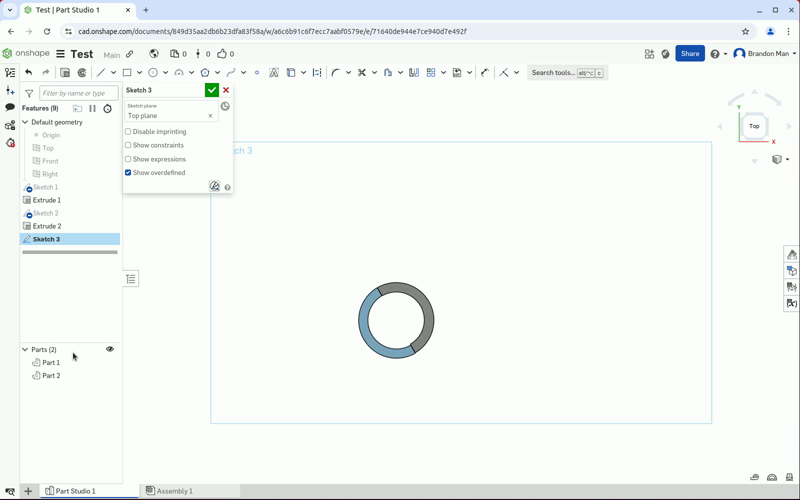
key(y)
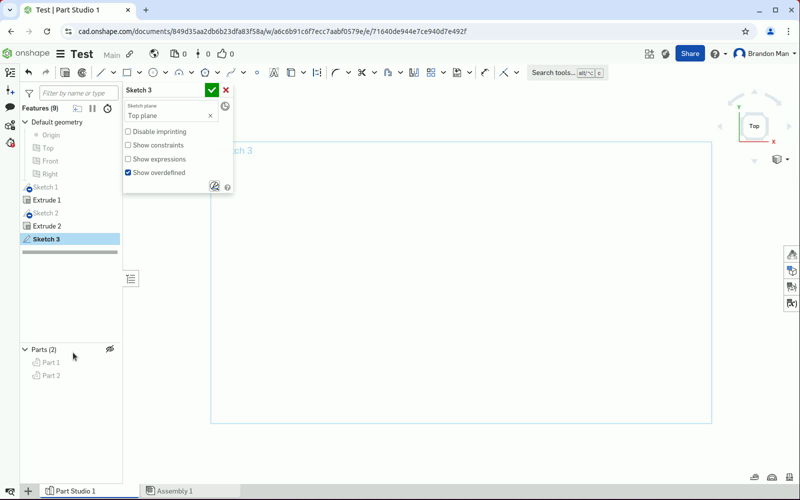
key(a)
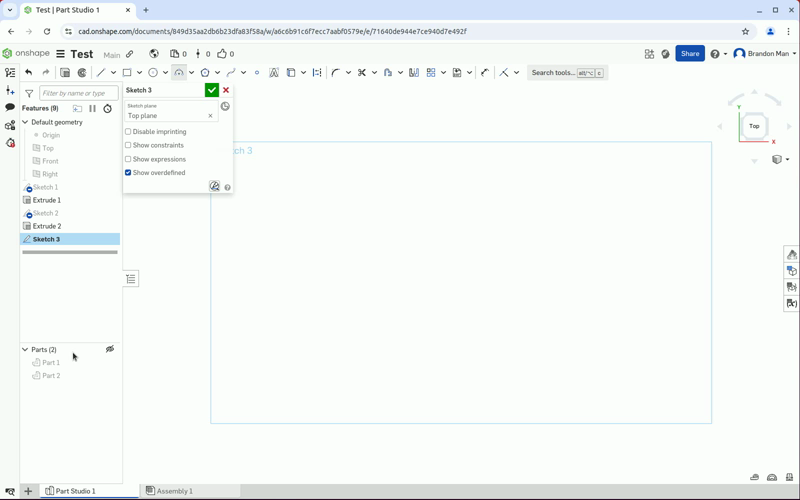
key_down(shift)
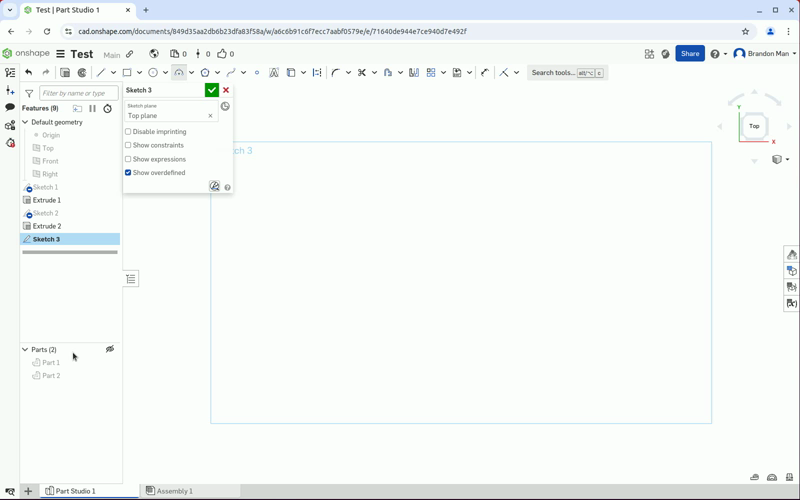
mouse_move(423, 207)
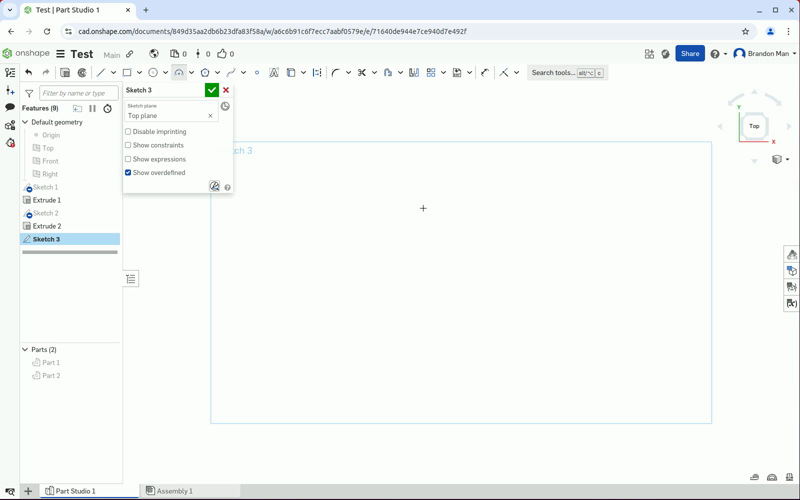
click(423, 207)
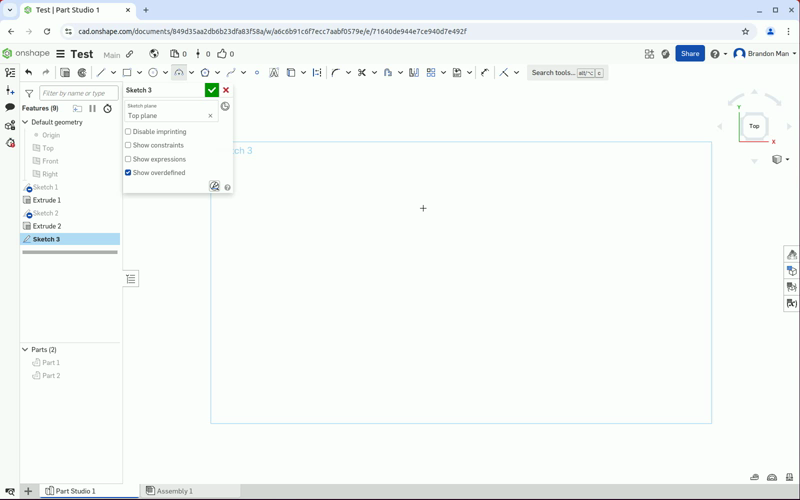
key_up(shift)
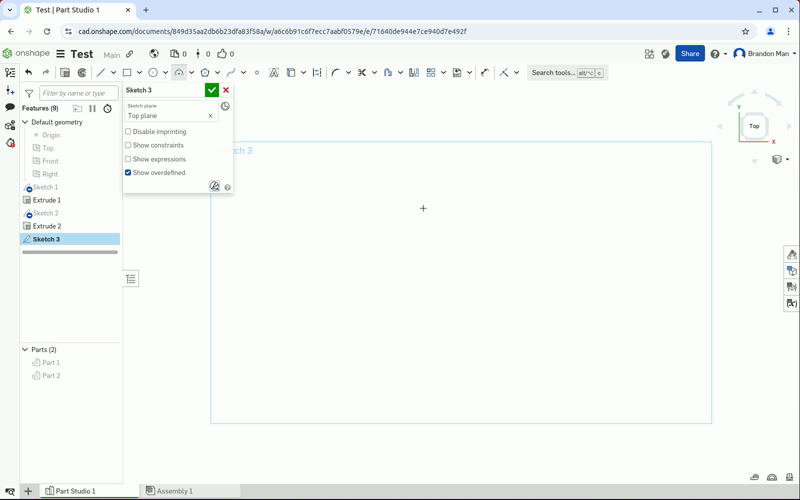
key_down(shift)
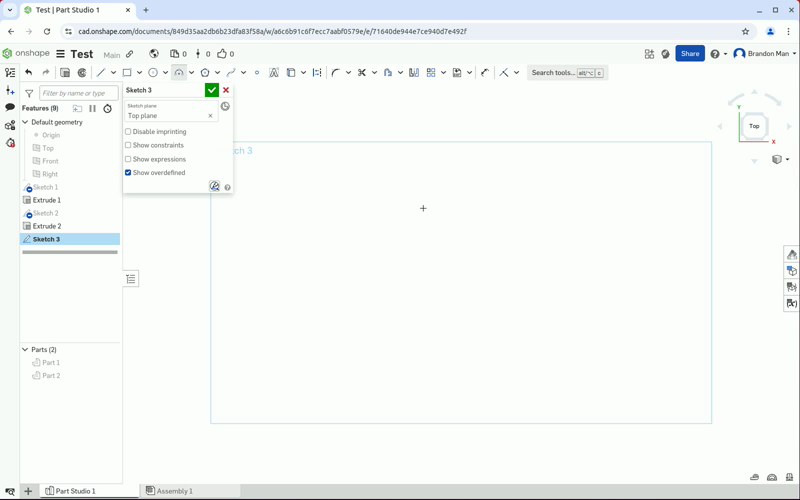
mouse_move(498, 207)
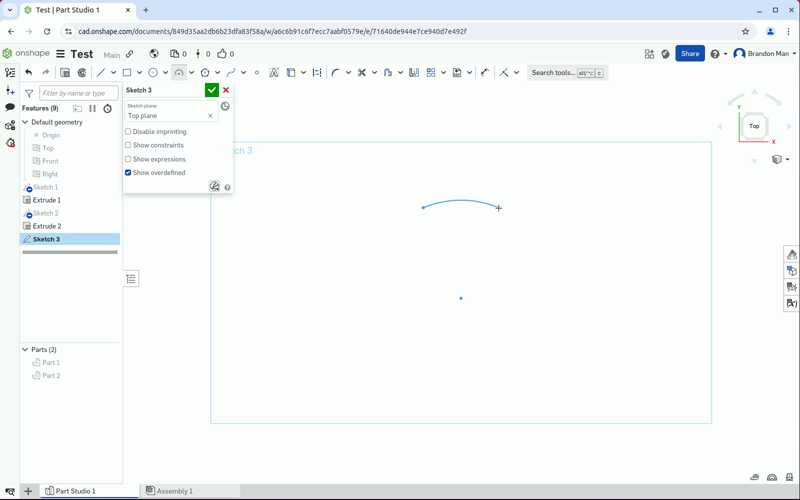
click(498, 207)
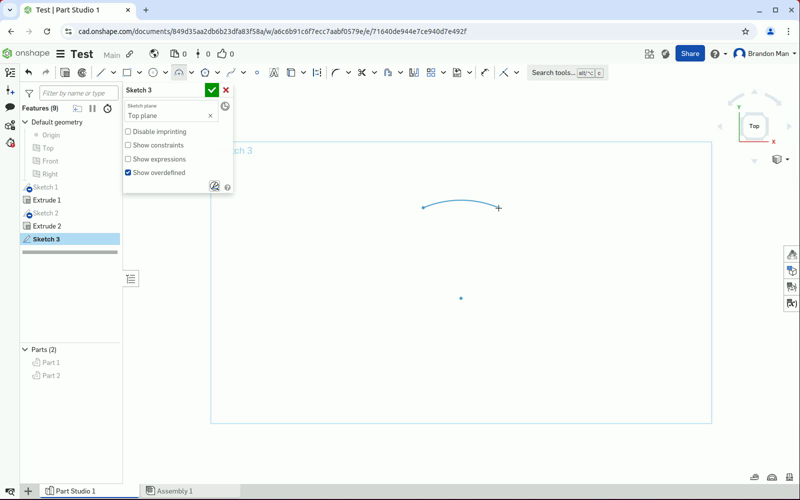
mouse_move(461, 245)
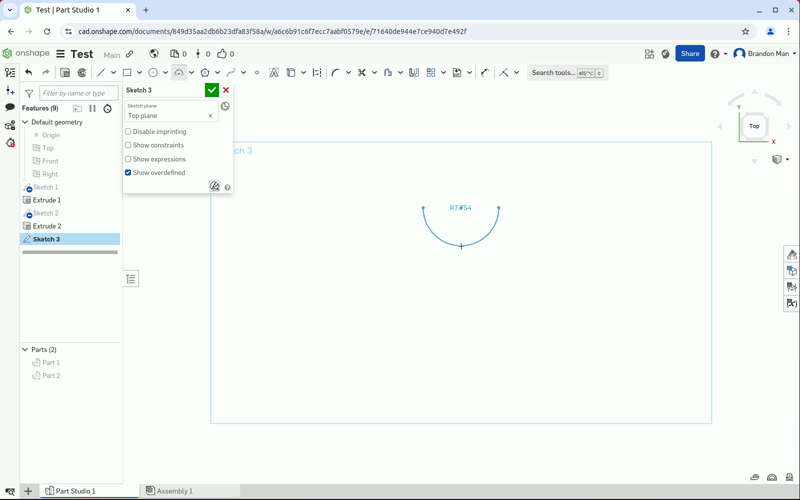
click(461, 245)
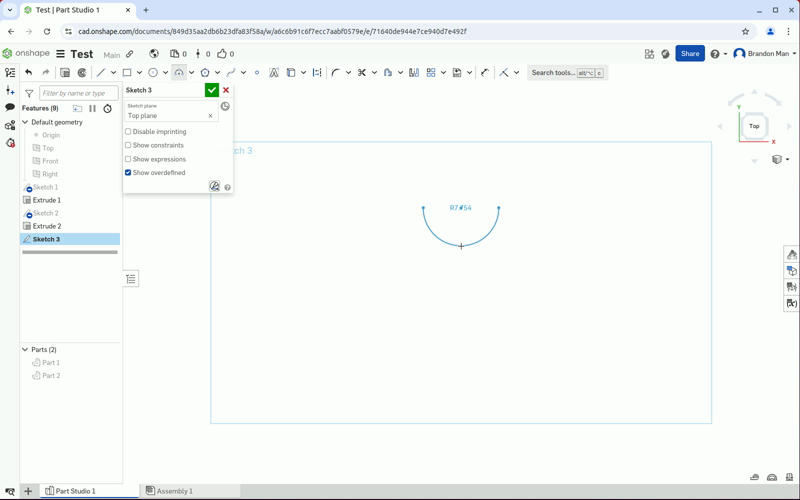
key_up(shift)
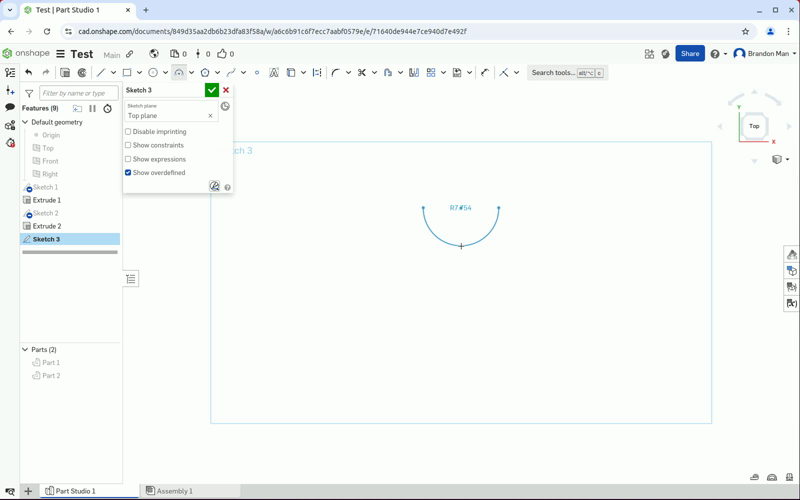
key(esc)
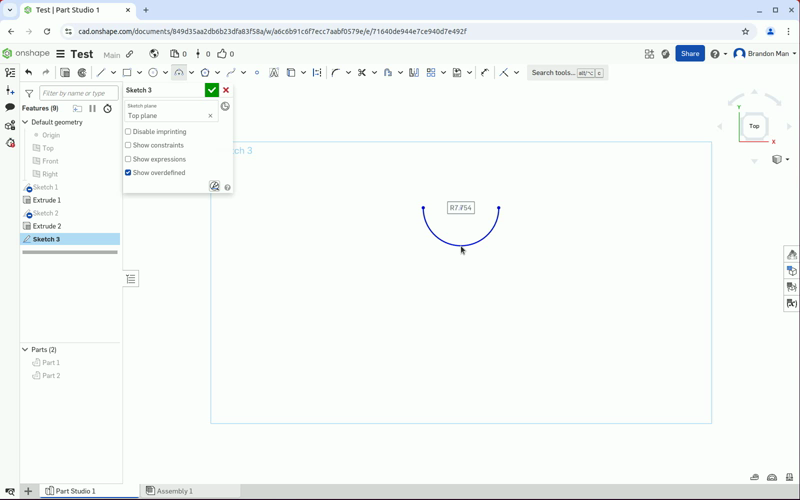
key(l)
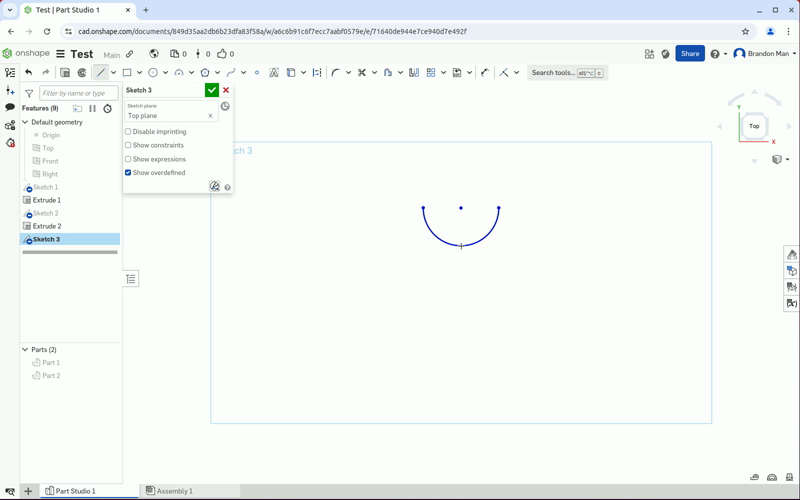
mouse_move(498, 207)
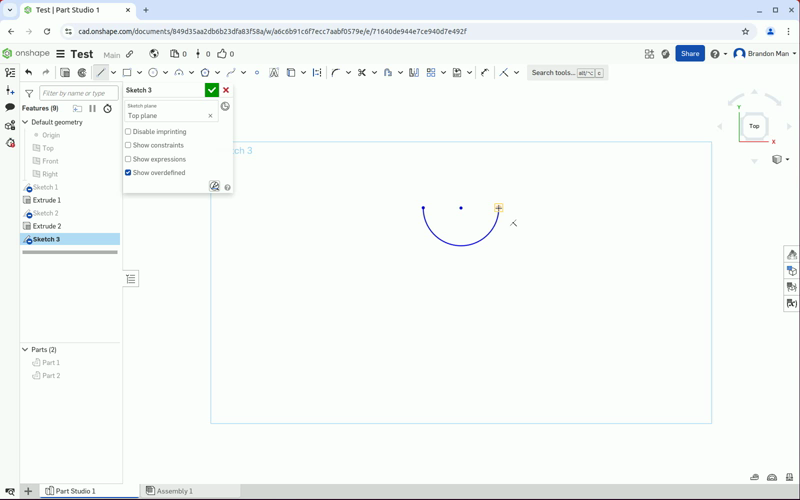
click(498, 207)
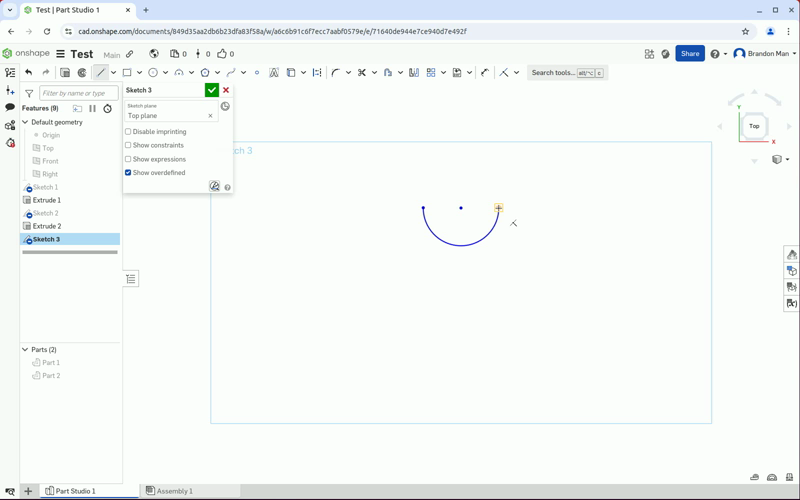
key_down(shift)
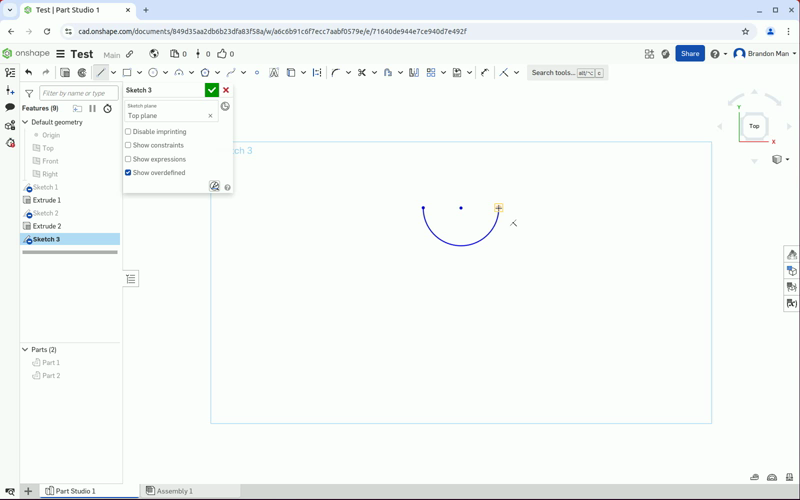
mouse_move(528, 207)
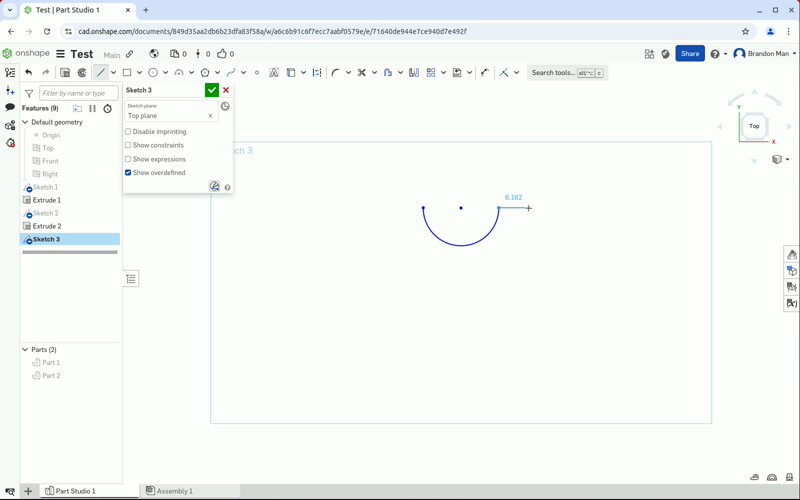
mouse_move(489, 207)
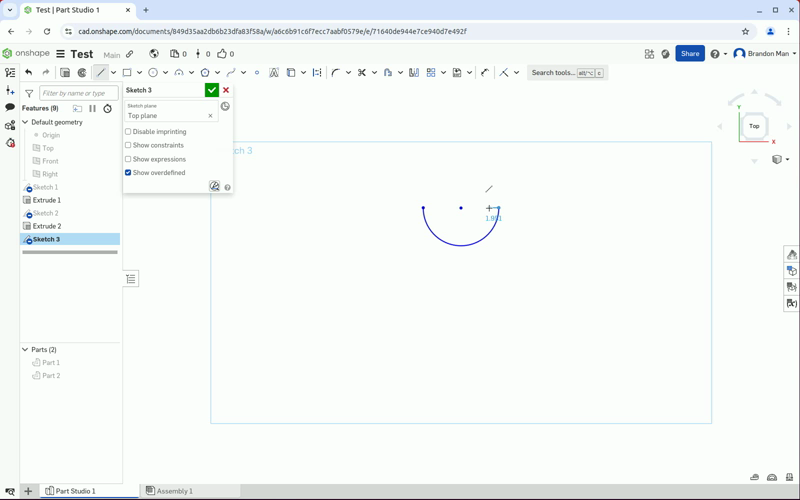
click(489, 207)
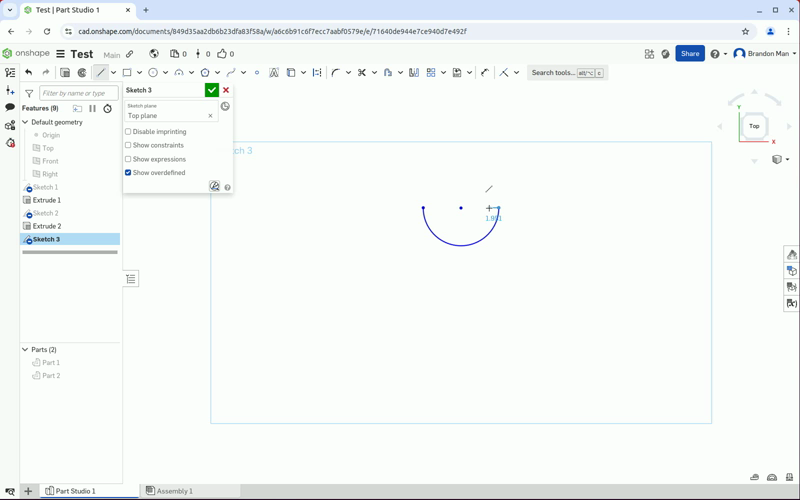
key_up(shift)
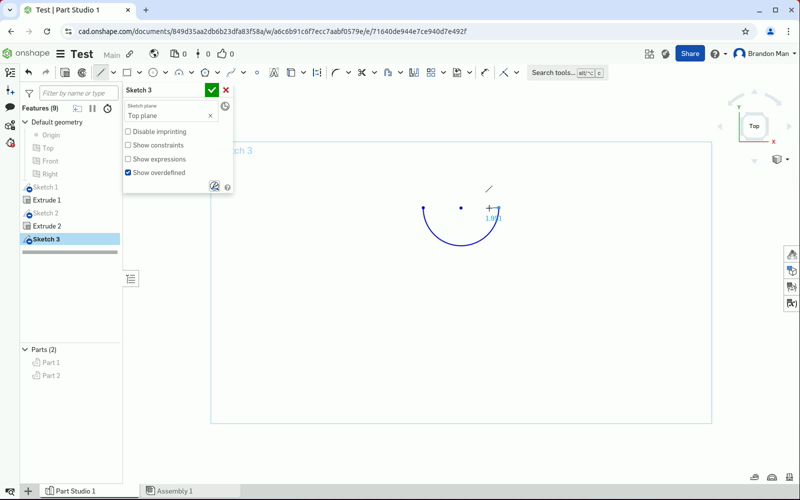
key(esc)
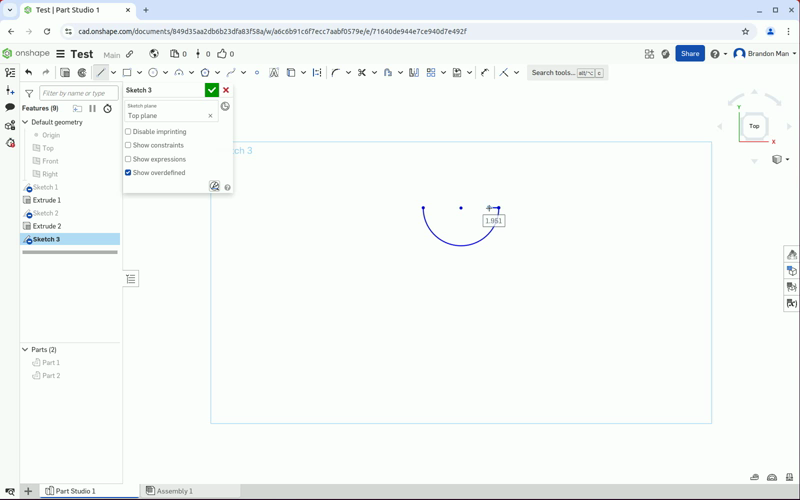
key(a)
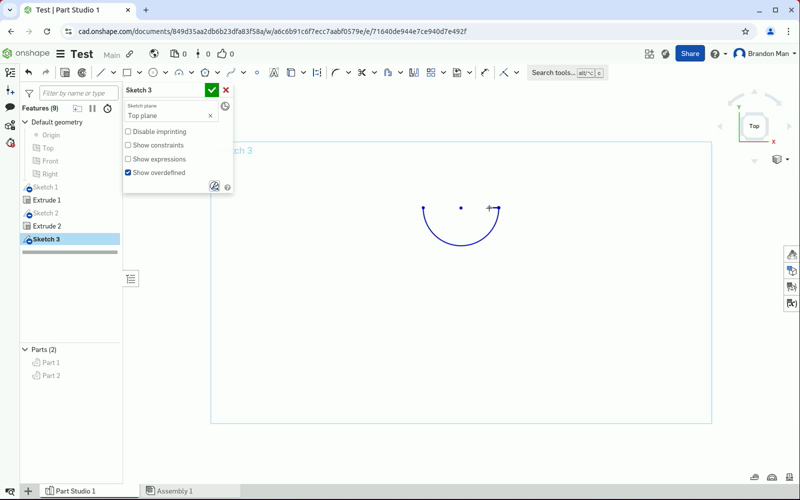
mouse_move(489, 207)
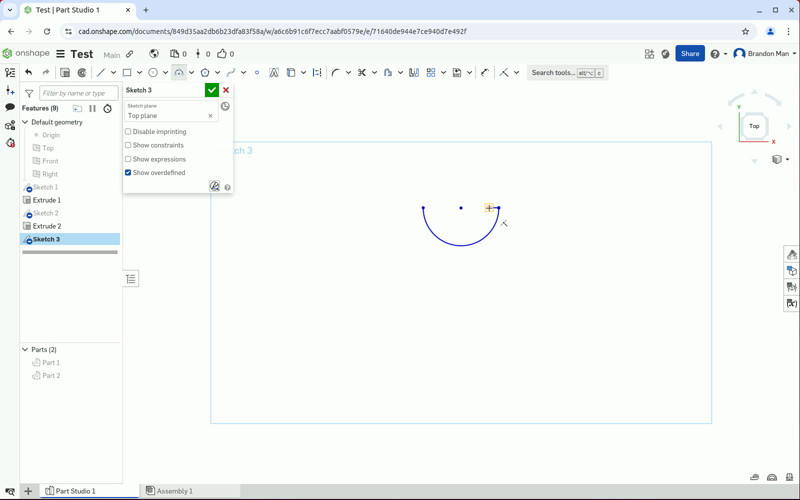
click(489, 207)
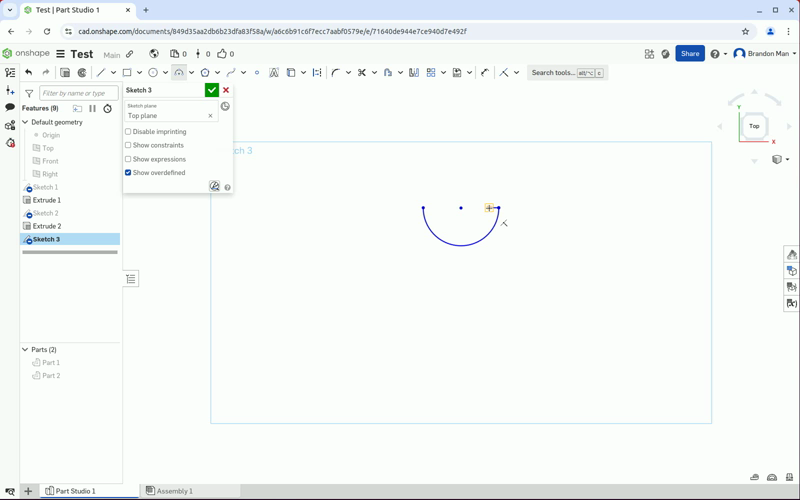
key_down(shift)
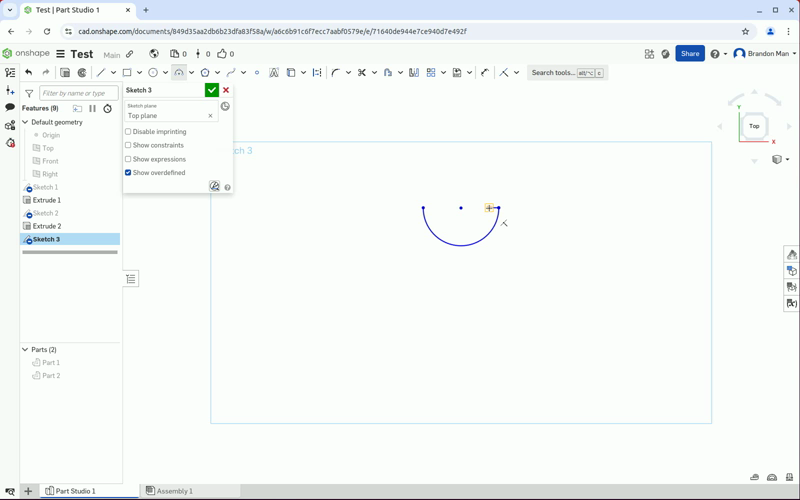
mouse_move(432, 207)
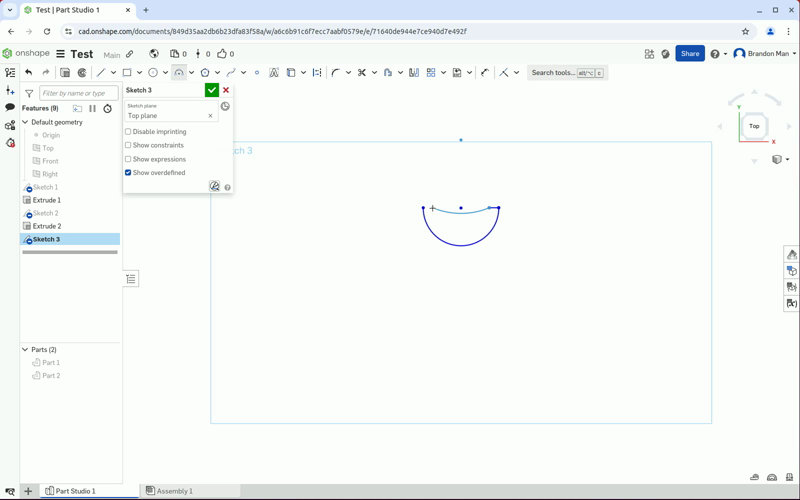
click(432, 207)
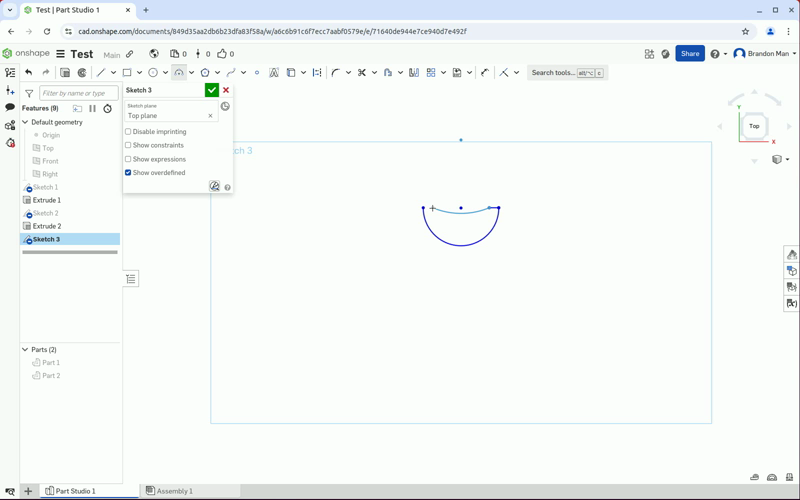
mouse_move(461, 236)
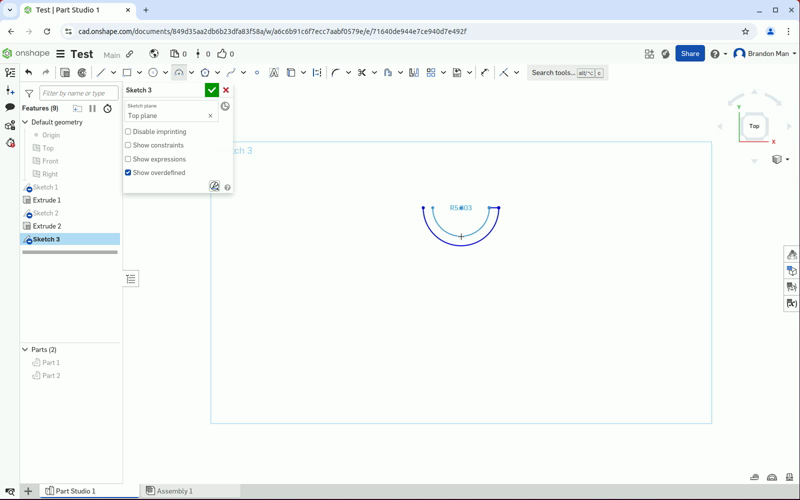
click(461, 236)
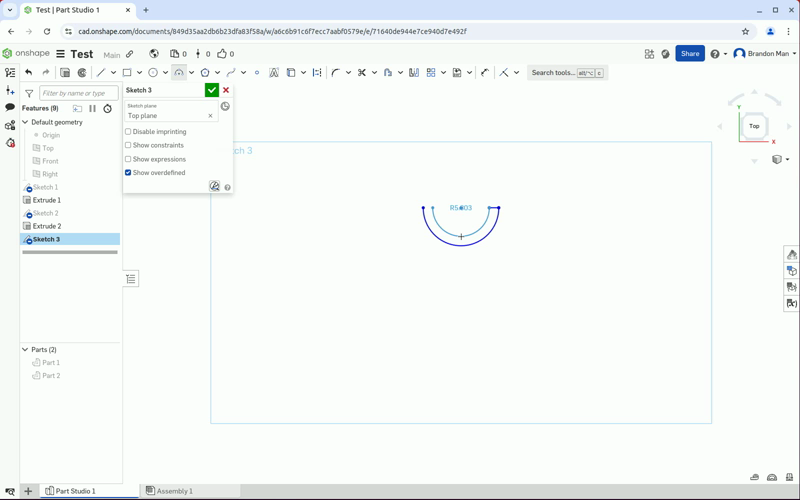
key_up(shift)
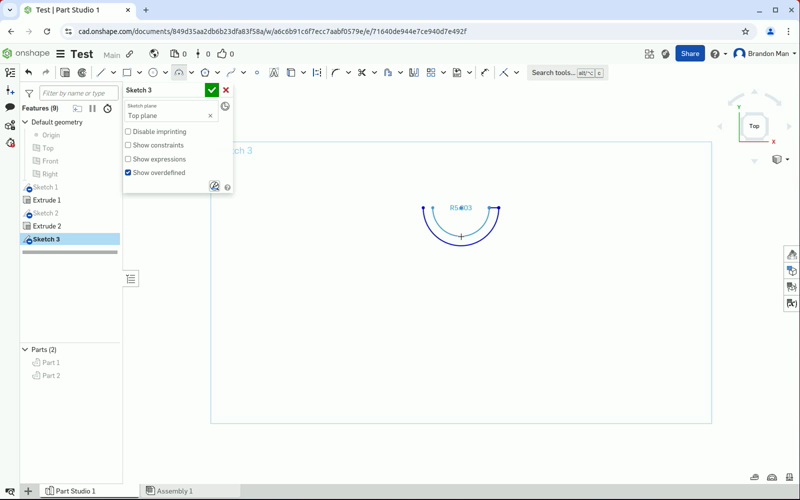
key(esc)
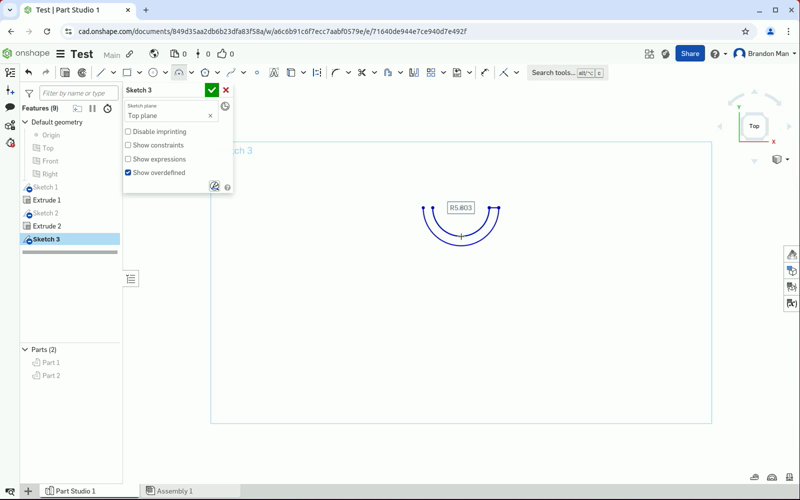
key(l)
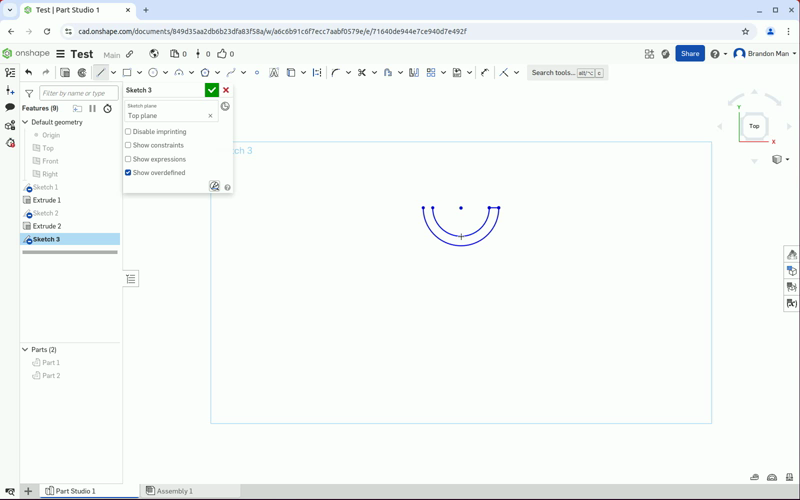
mouse_move(432, 207)
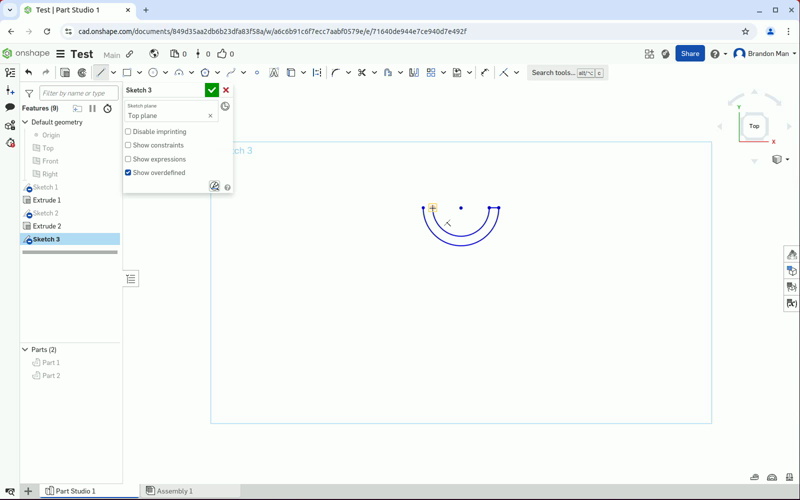
click(432, 207)
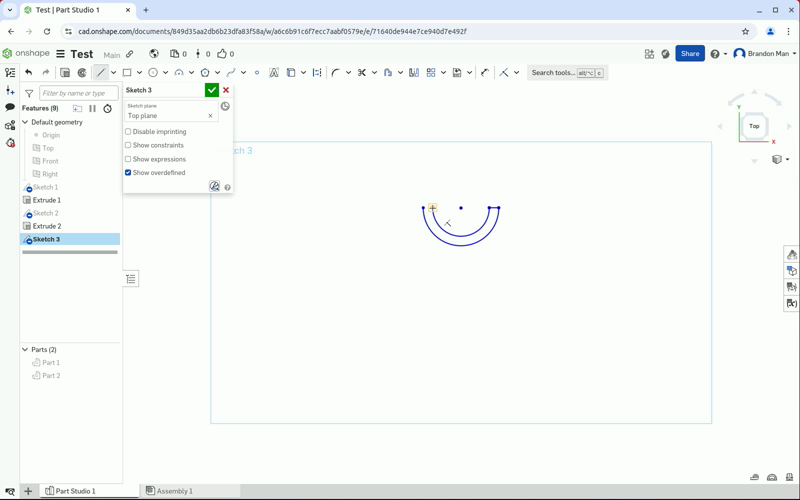
mouse_move(462, 207)
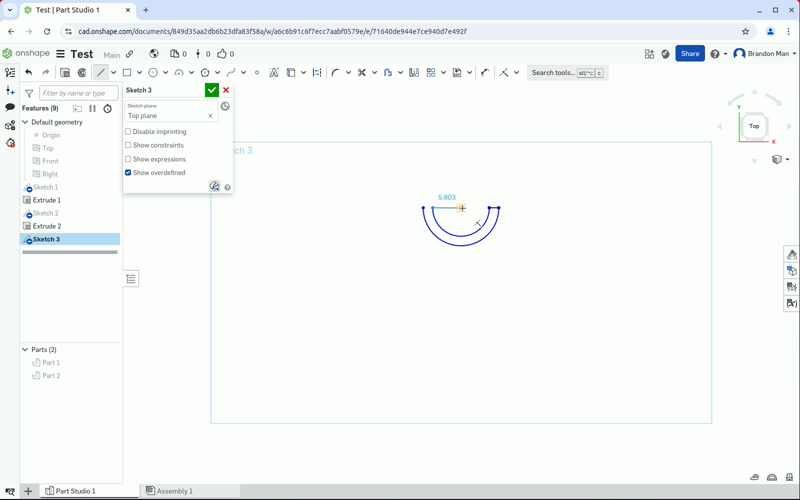
key_down(shift)
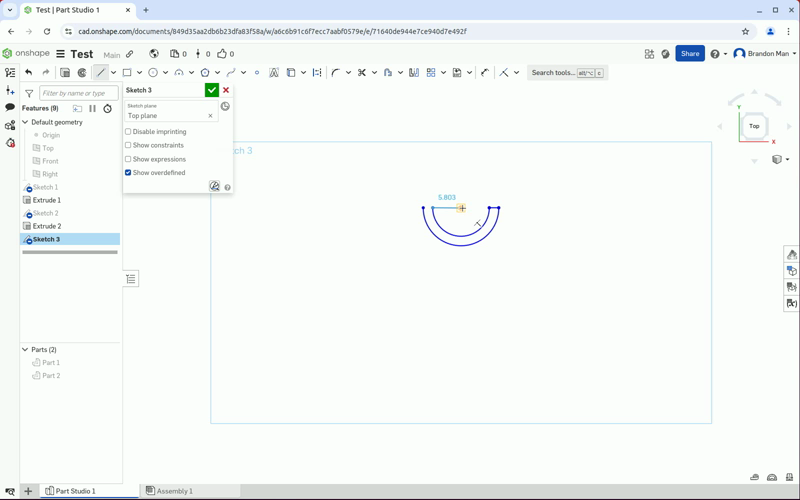
mouse_move(423, 207)
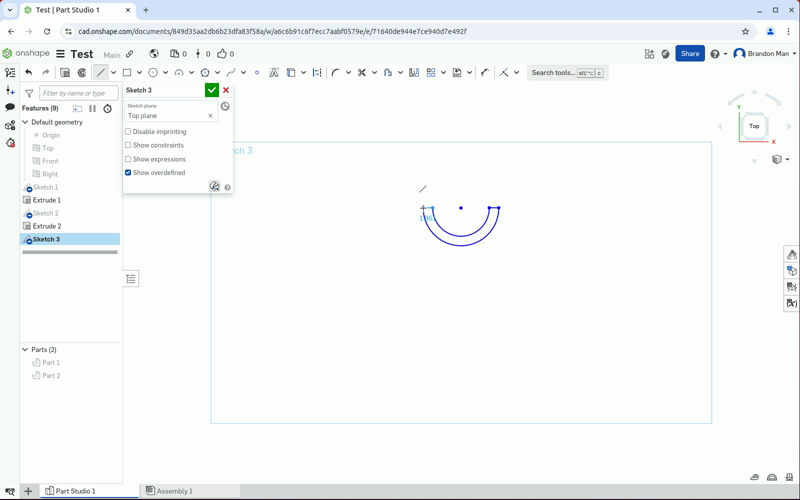
key_up(shift)
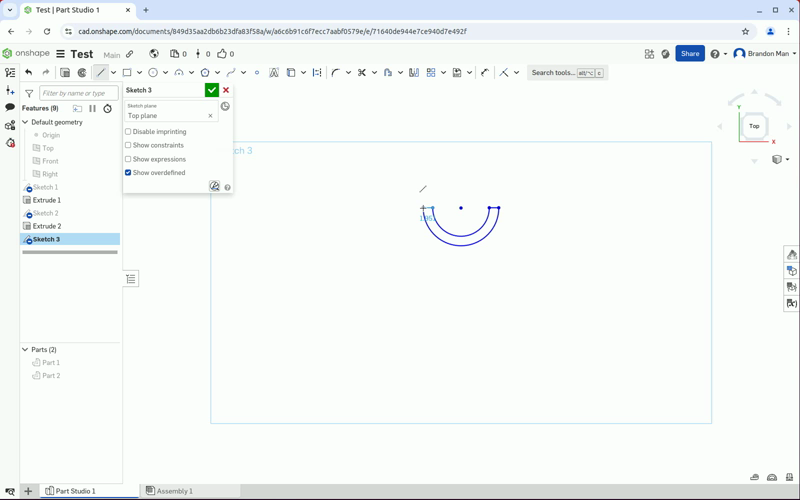
click(423, 207)
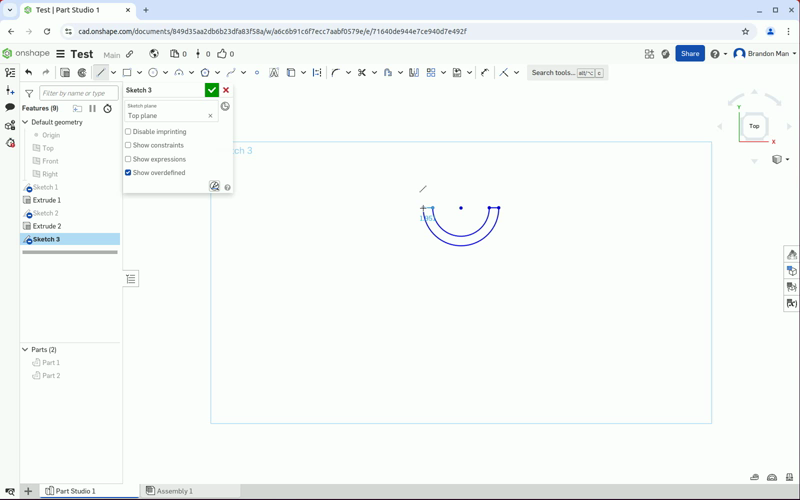
key(esc)
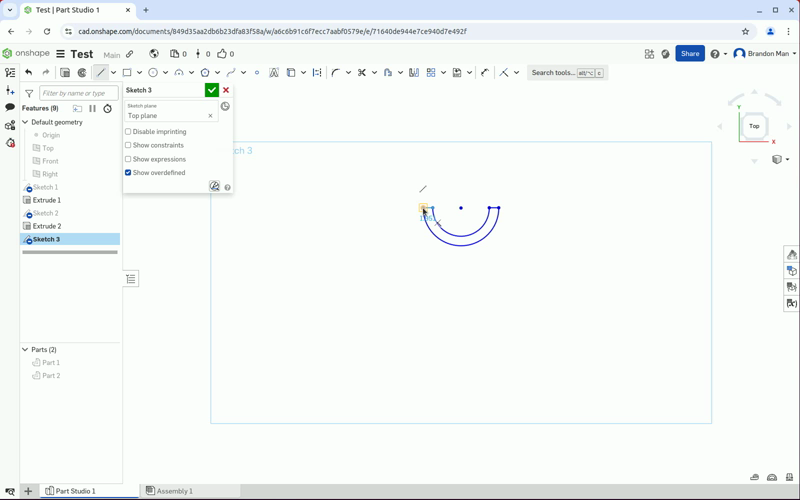
mouse_move(483, 213)
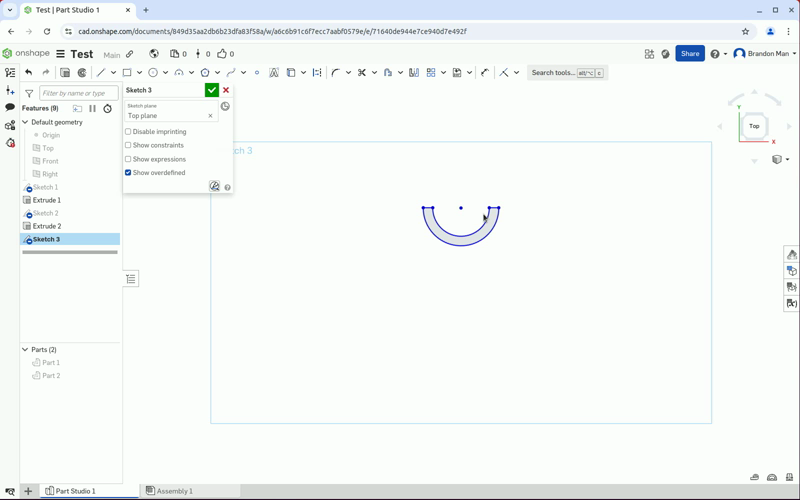
scroll(6)
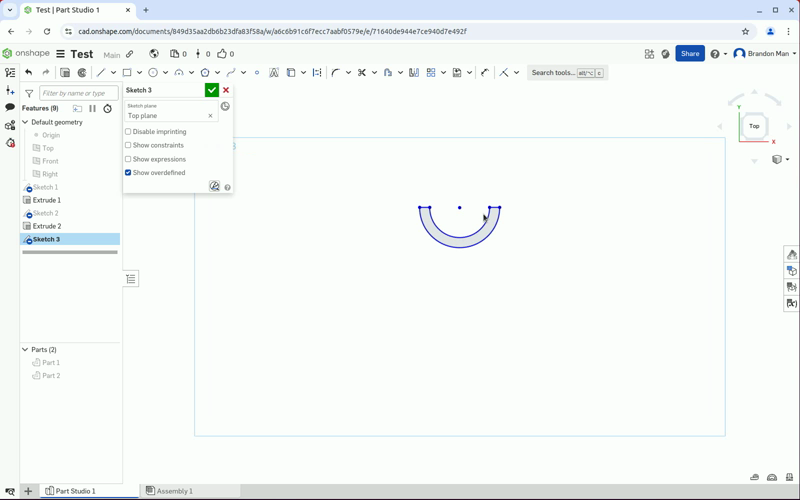
scroll(6)
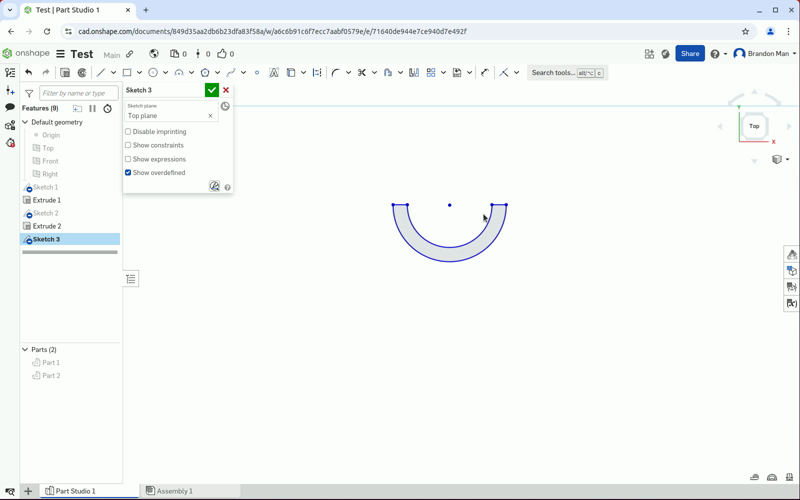
scroll(6)
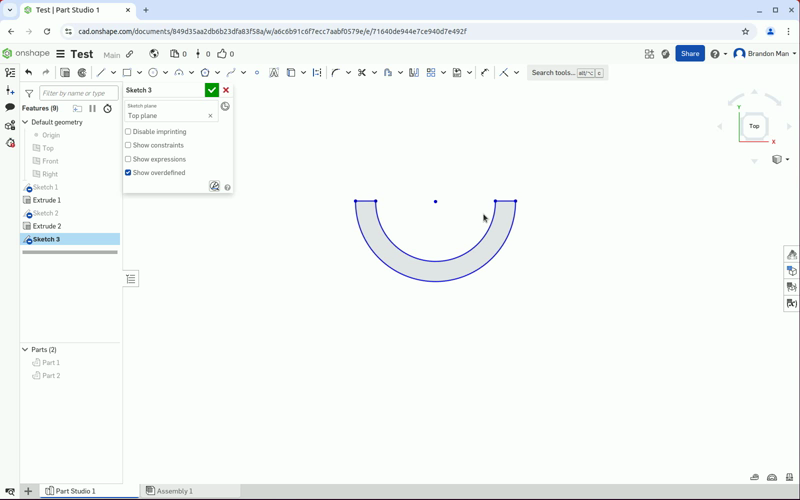
scroll(6)
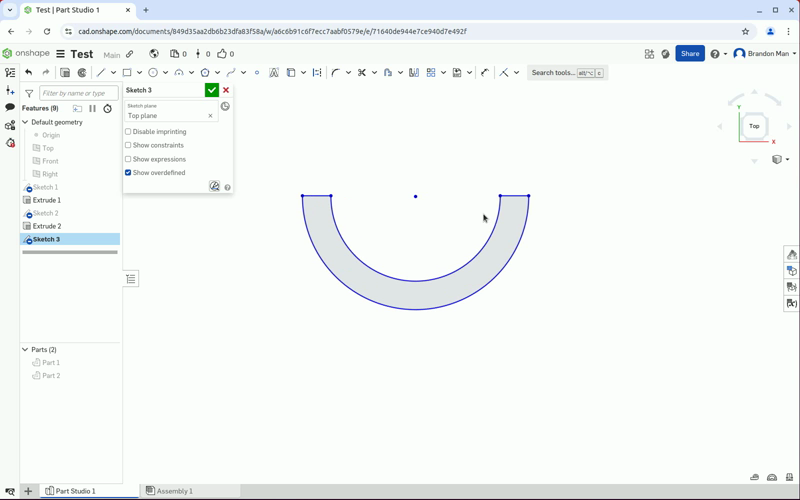
scroll(6)
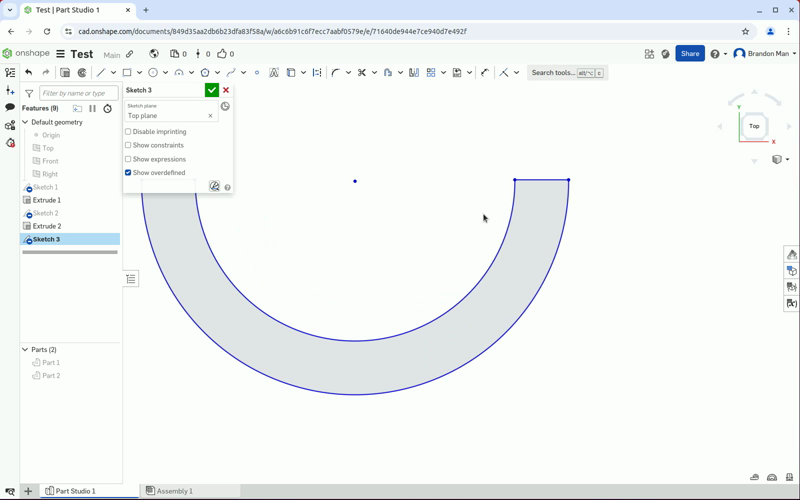
scroll(6)
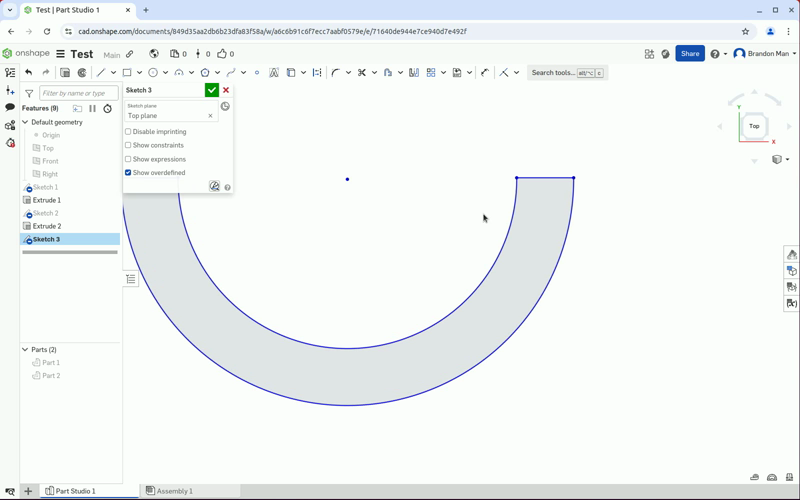
scroll(6)
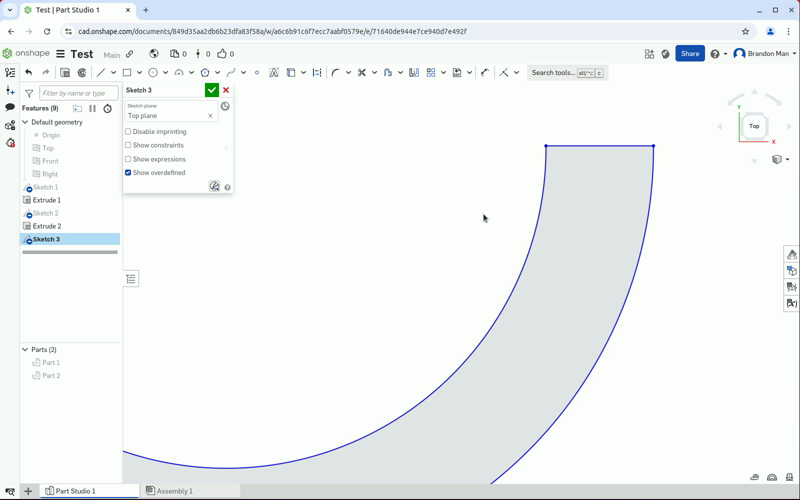
click(483, 213)
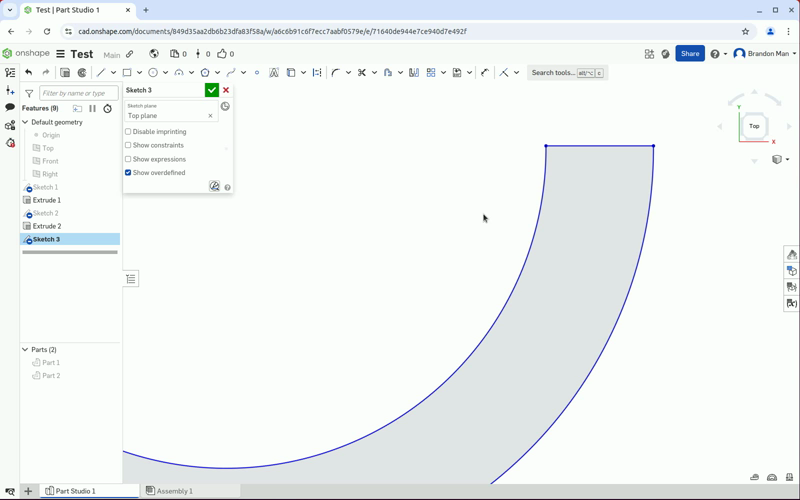
scroll(-6)
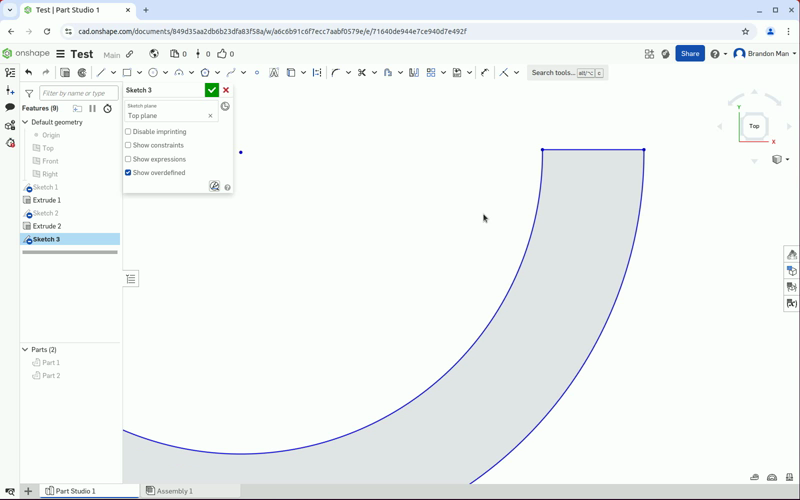
scroll(-6)
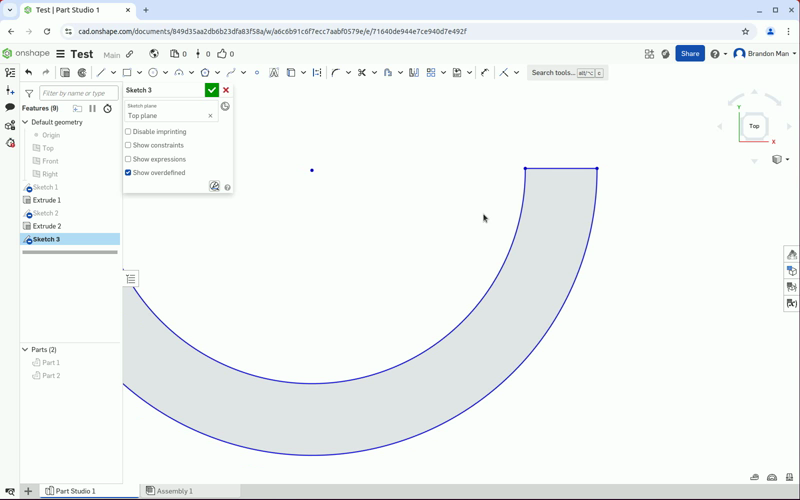
scroll(-6)
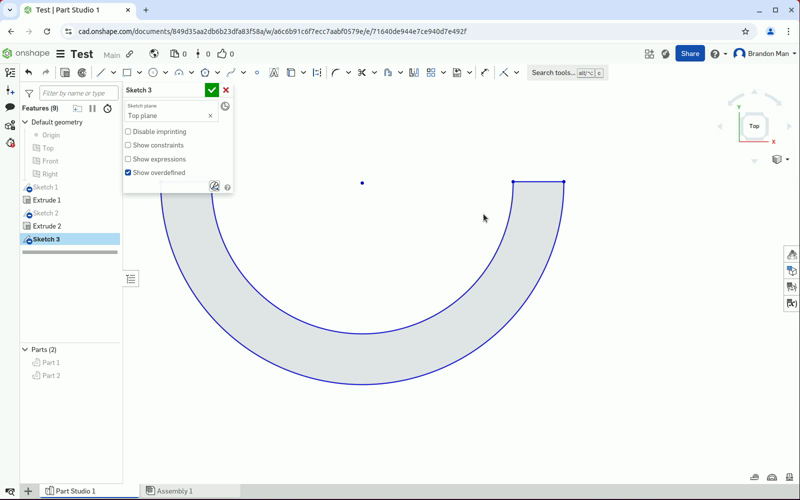
scroll(-6)
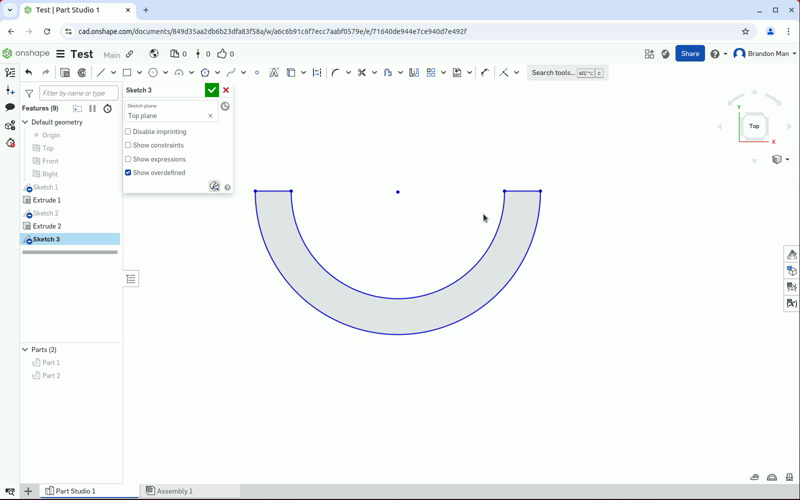
scroll(-6)
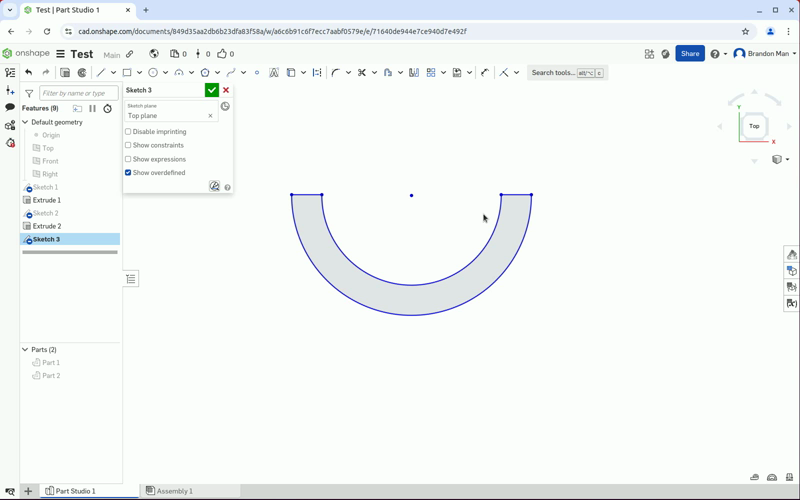
scroll(-6)
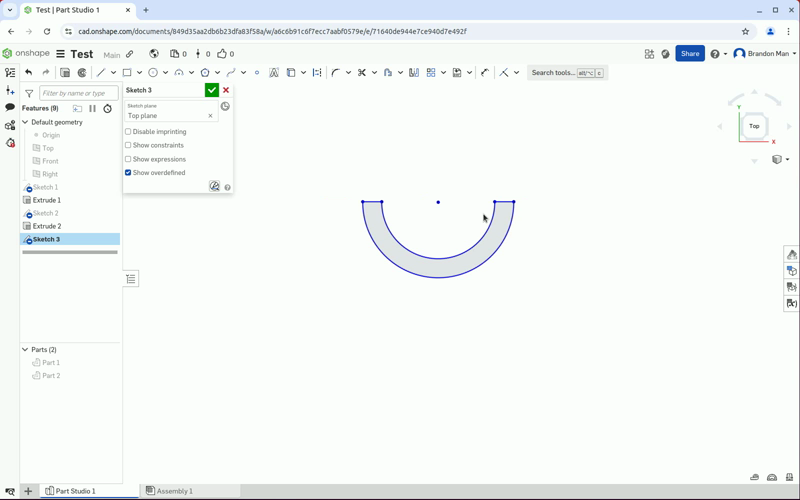
scroll(-6)
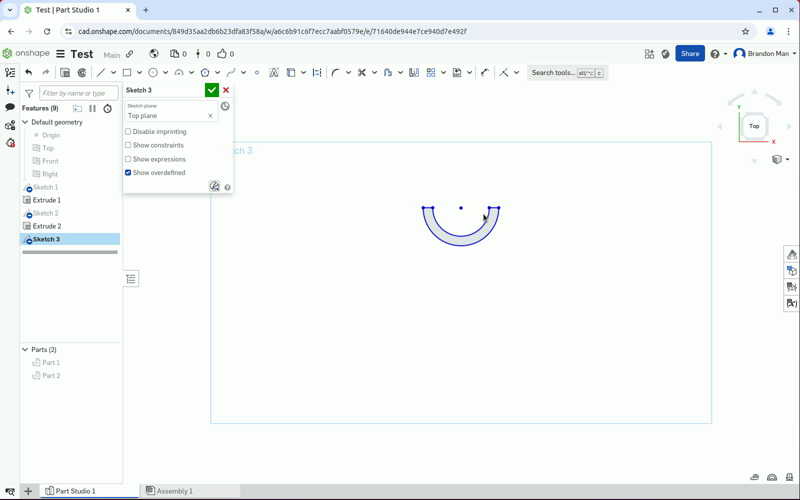
mouse_move(73, 352)
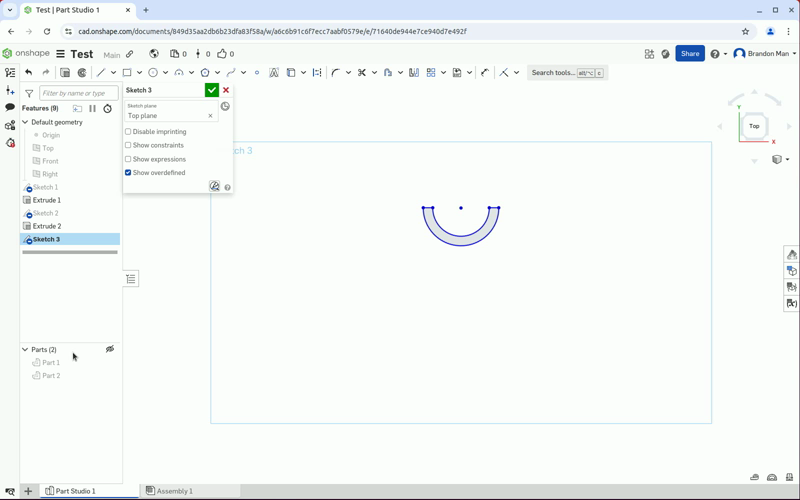
key(shift+y)
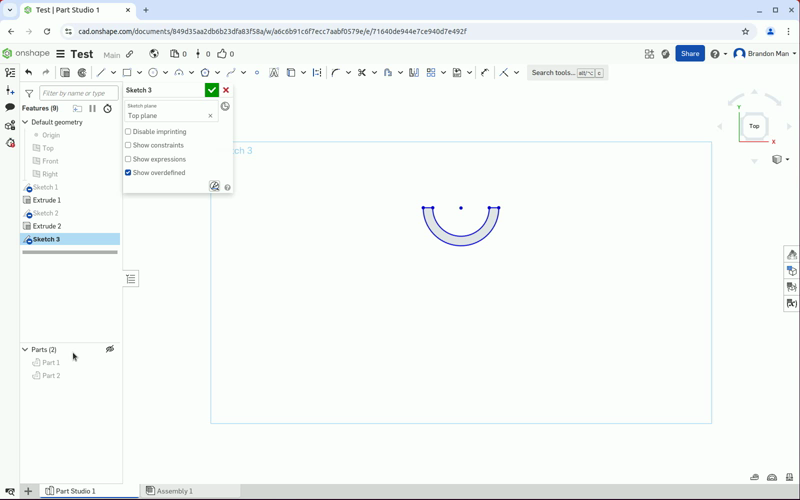
key(shift+e)
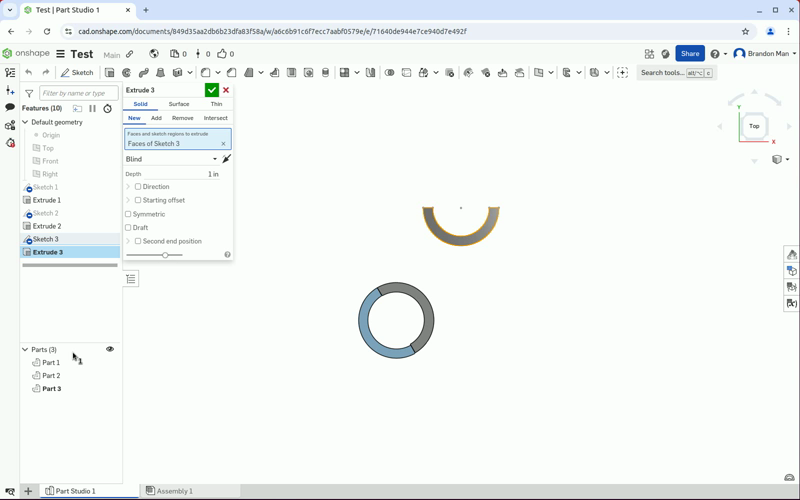
mouse_move(143, 106)
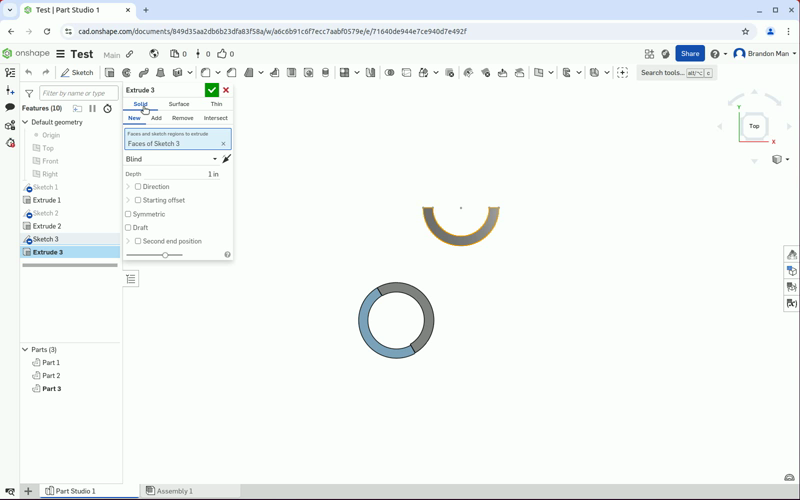
click(143, 106)
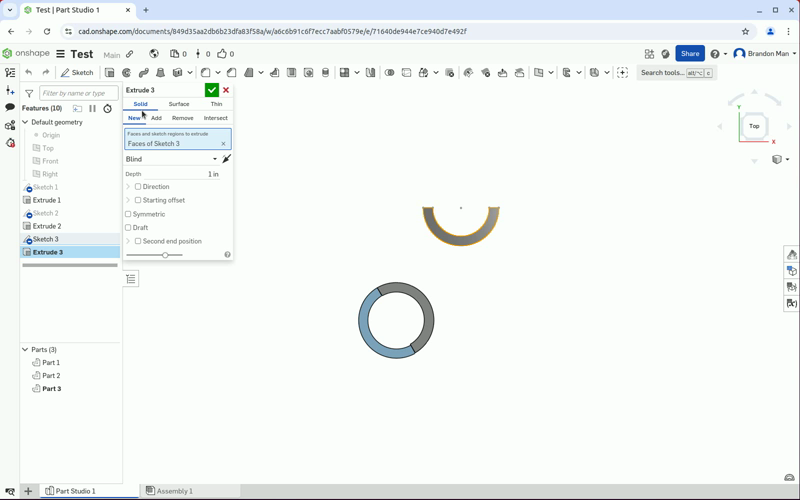
mouse_move(137, 120)
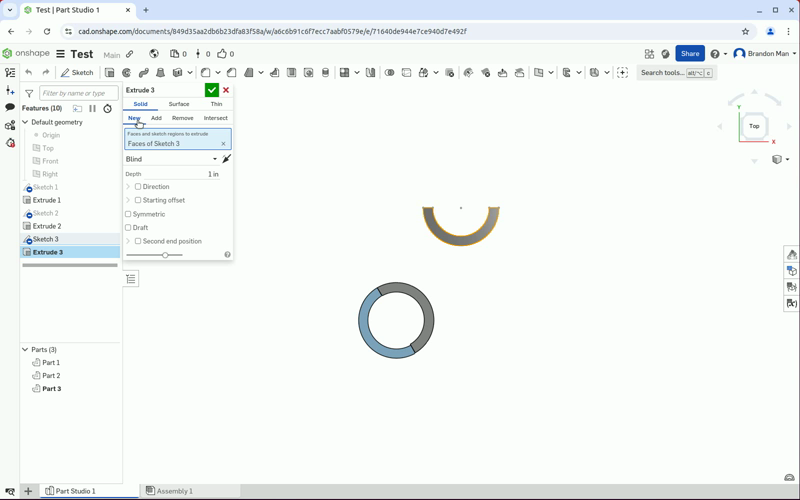
click(137, 120)
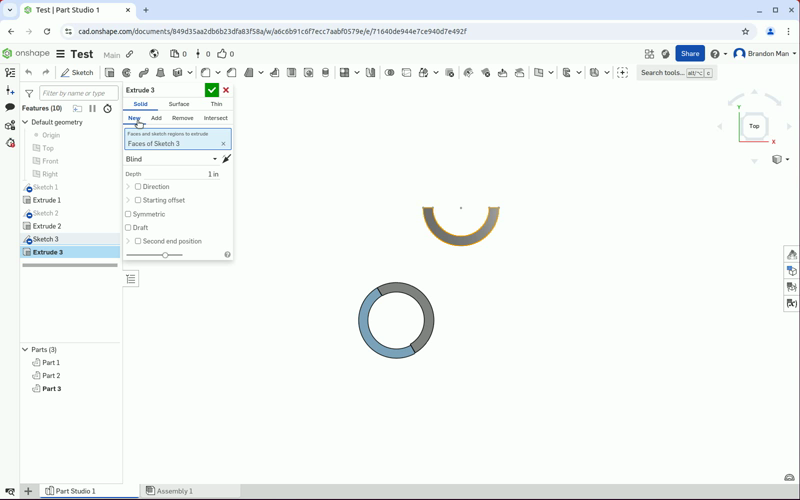
key(tab, 4)
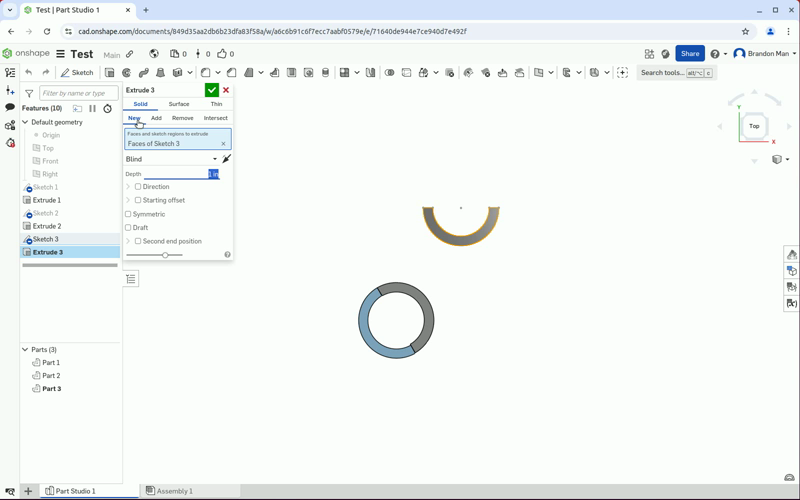
text(3.611)
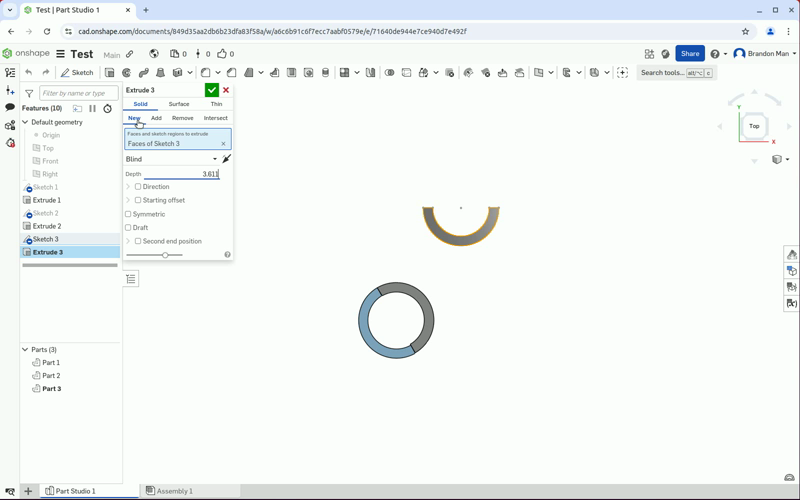
key(enter)
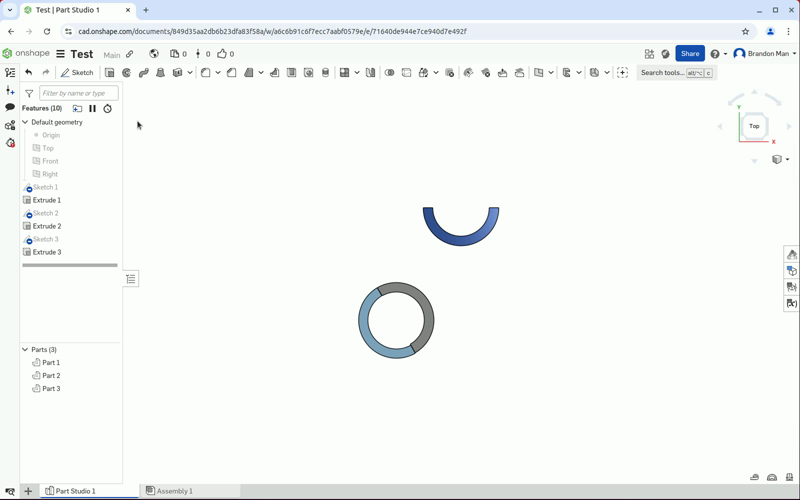
key(shift+h)
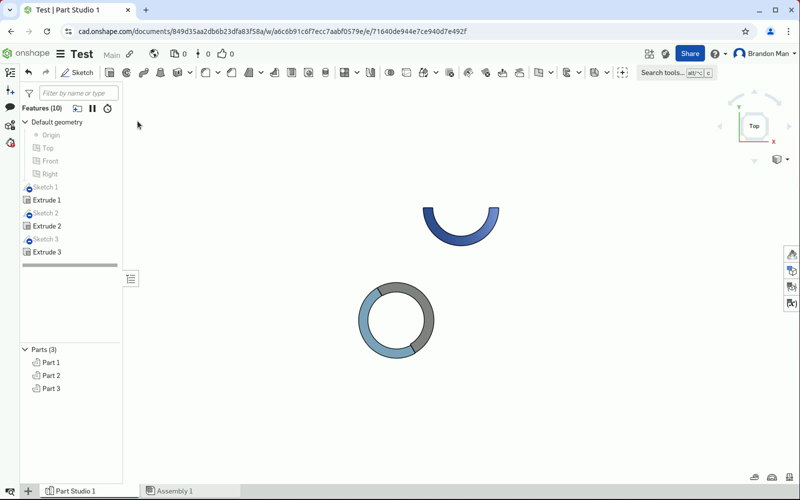
key(shift+h)
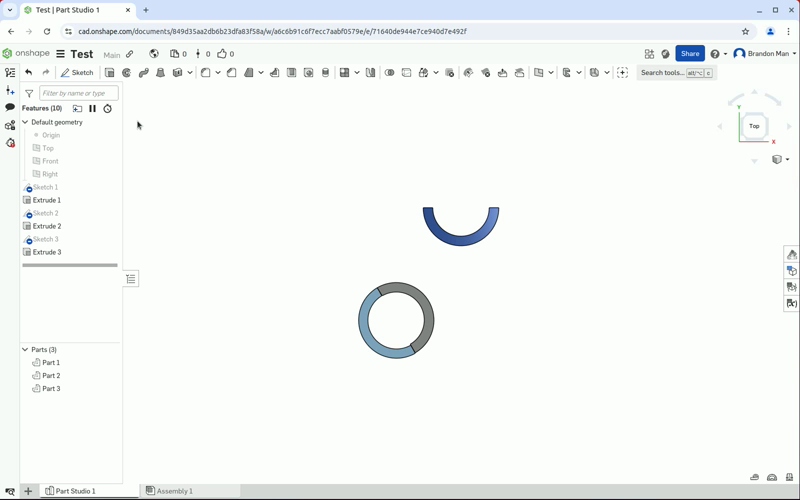
mouse_move(73, 189)
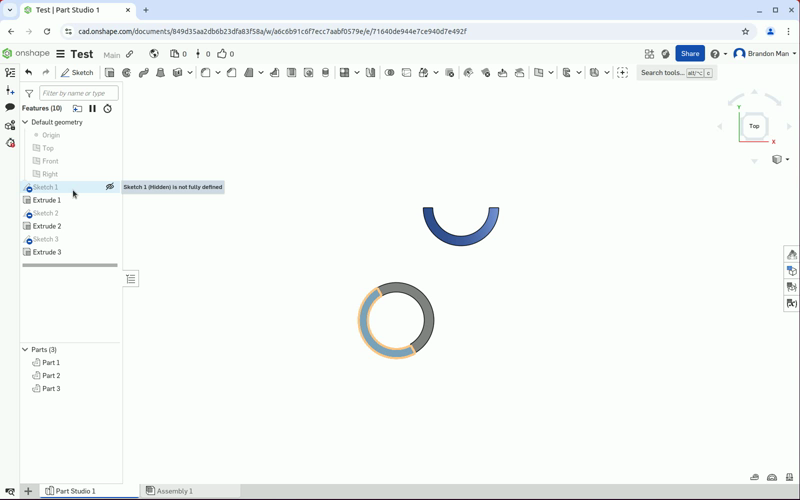
click(73, 189)
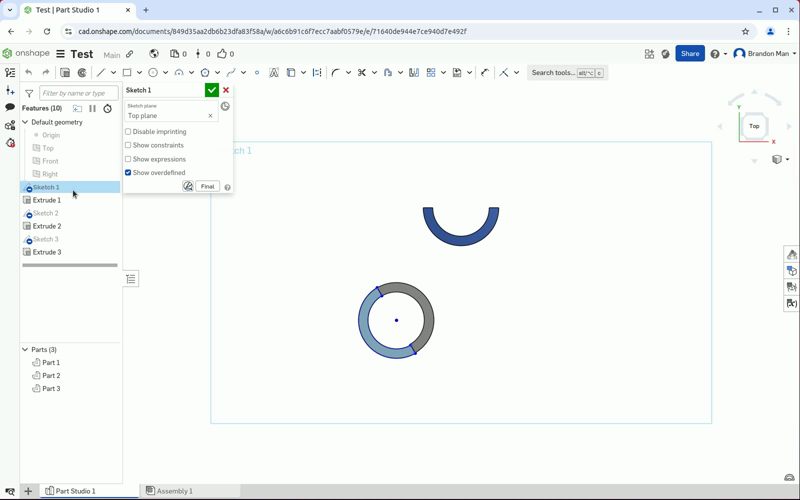
mouse_move(229, 92)
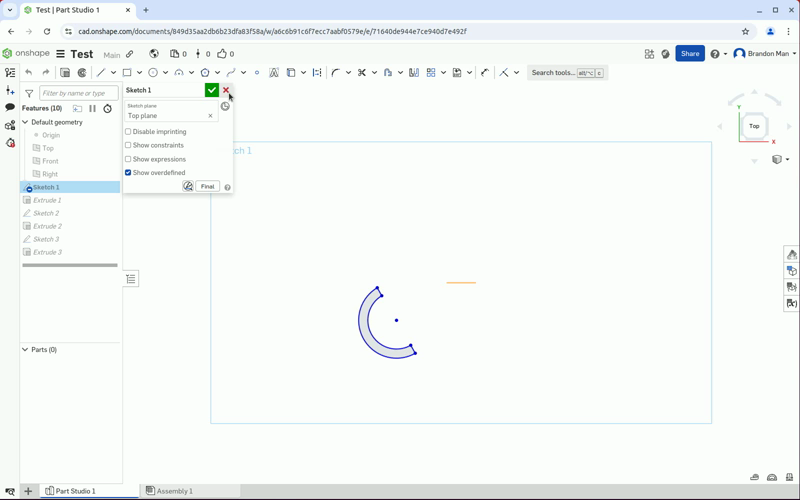
click(229, 92)
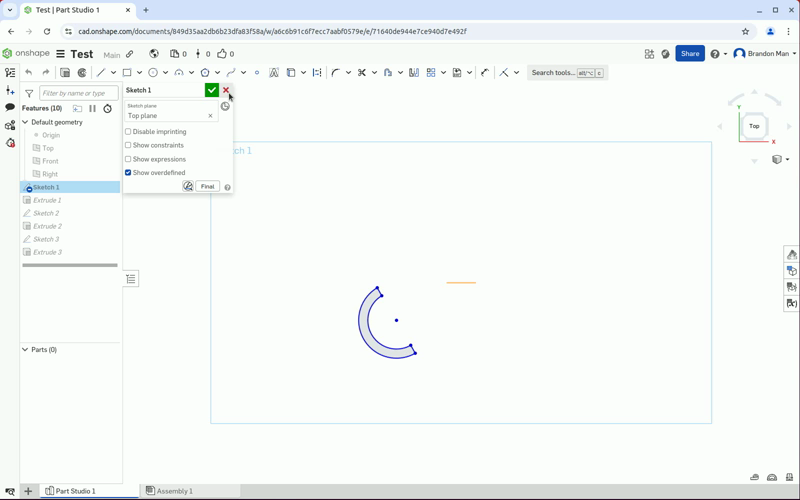
key(shift+s)
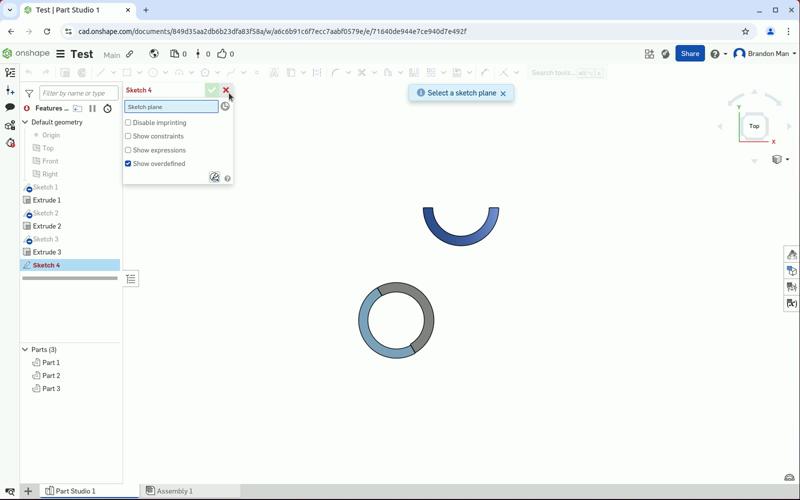
mouse_move(73, 150)
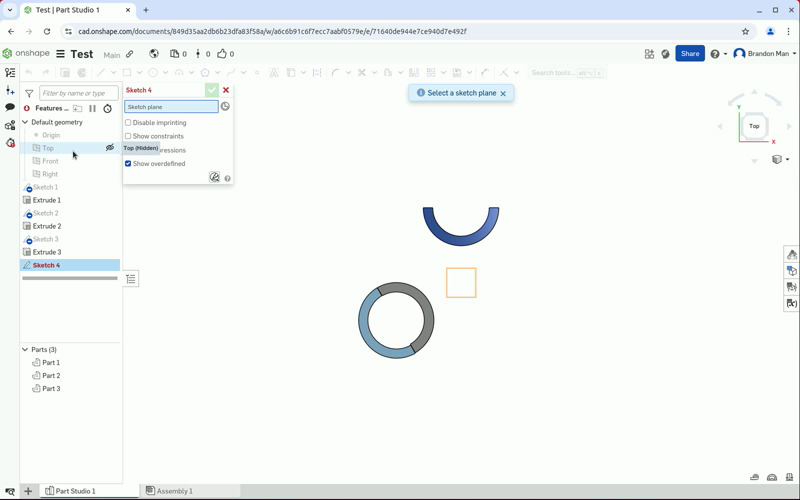
click(73, 150)
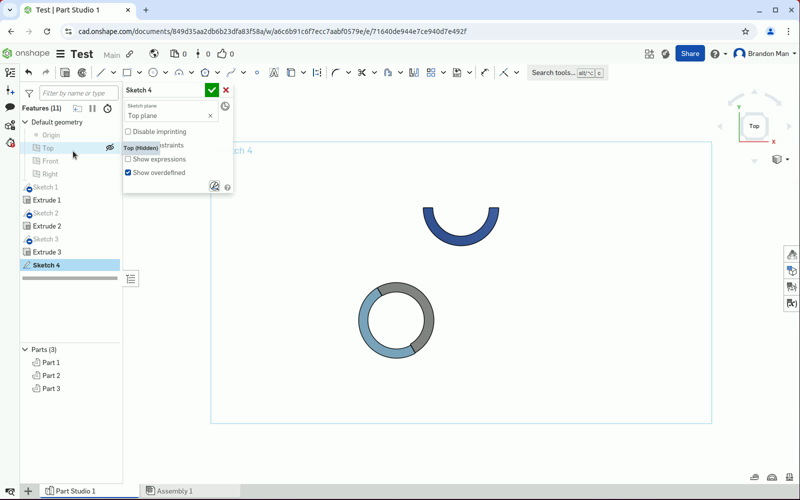
mouse_move(73, 352)
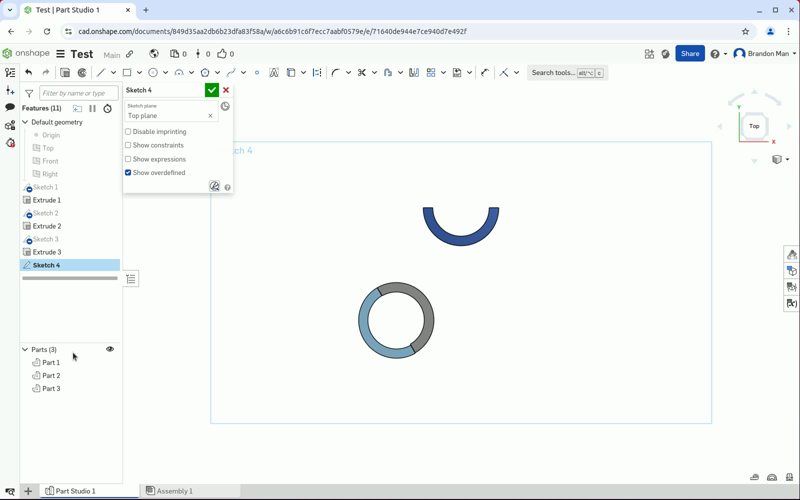
key(y)
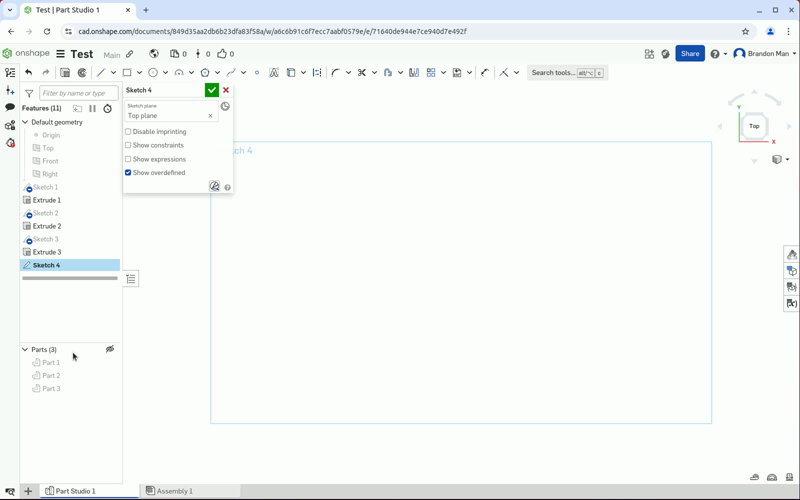
key(a)
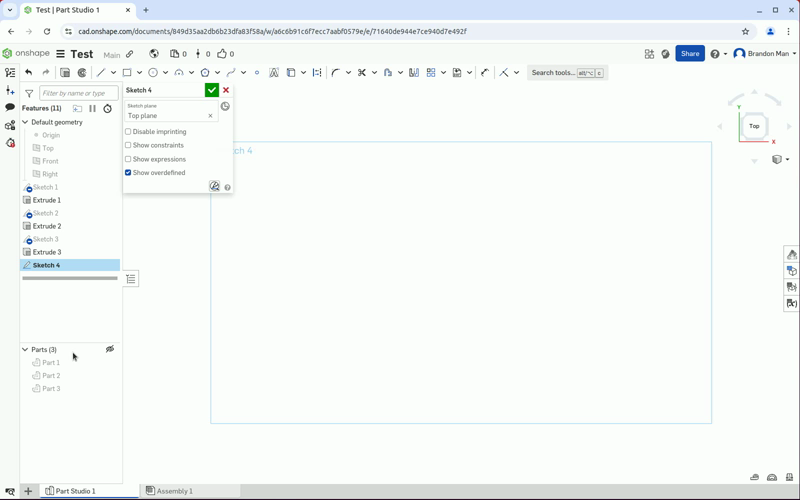
key_down(shift)
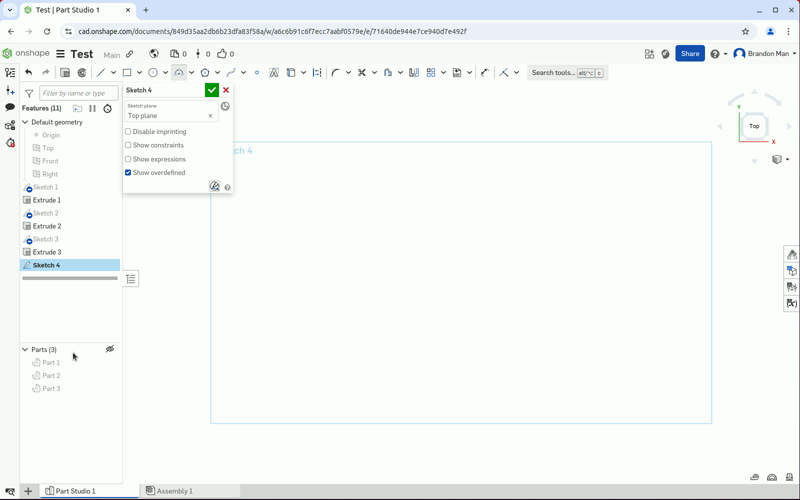
mouse_move(423, 207)
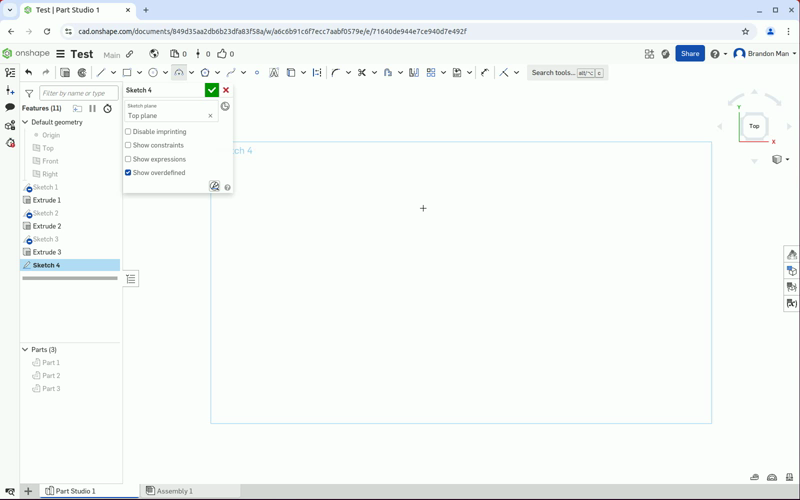
click(423, 207)
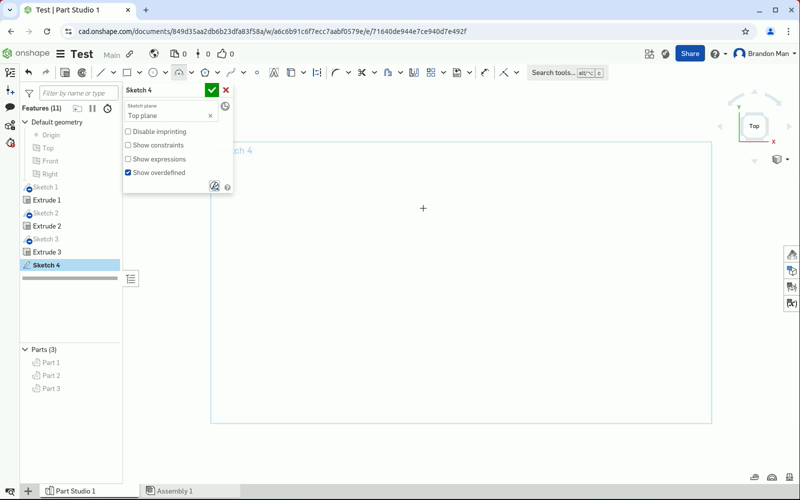
key_up(shift)
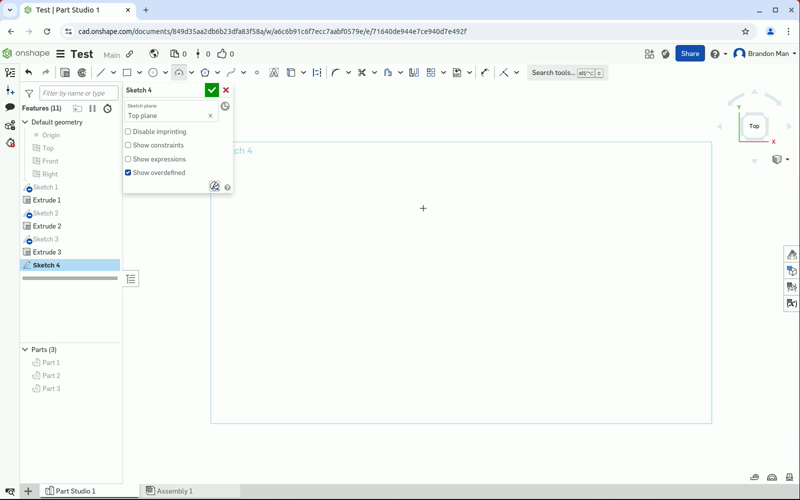
key_down(shift)
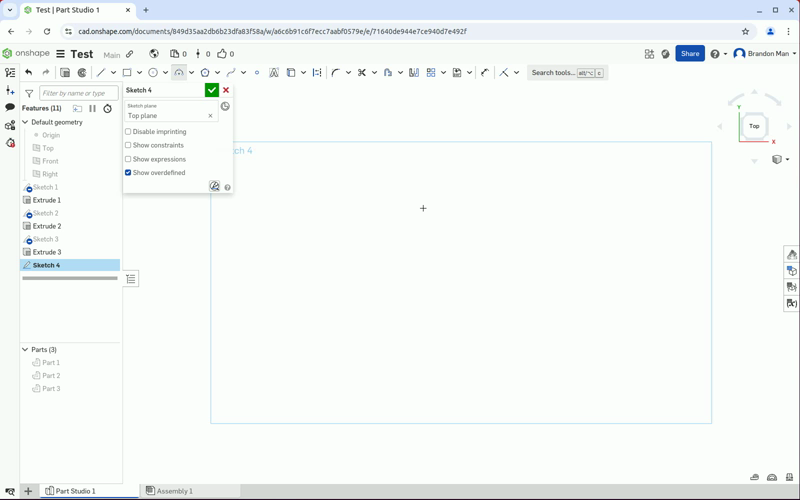
mouse_move(498, 207)
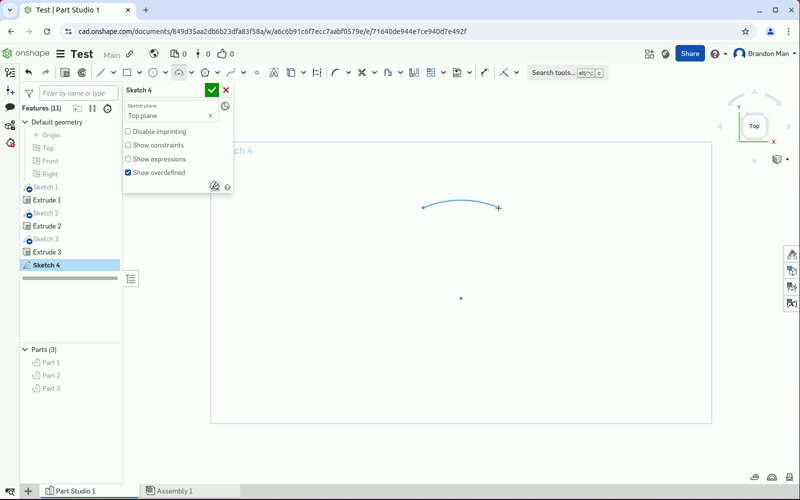
click(498, 207)
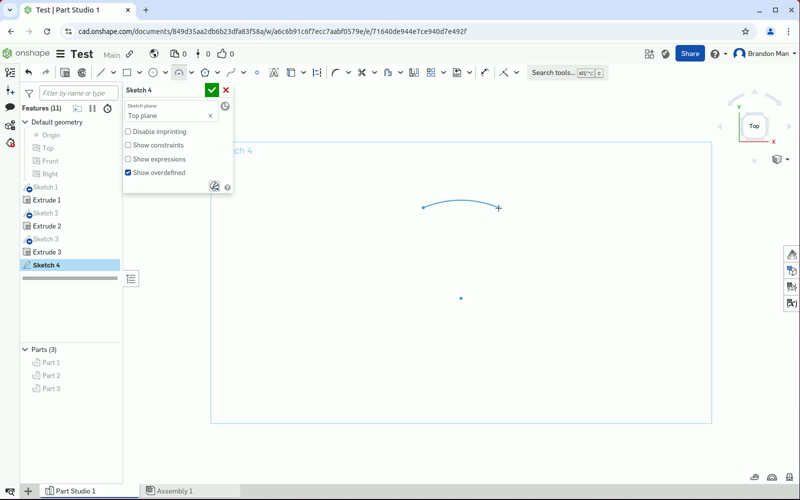
mouse_move(461, 245)
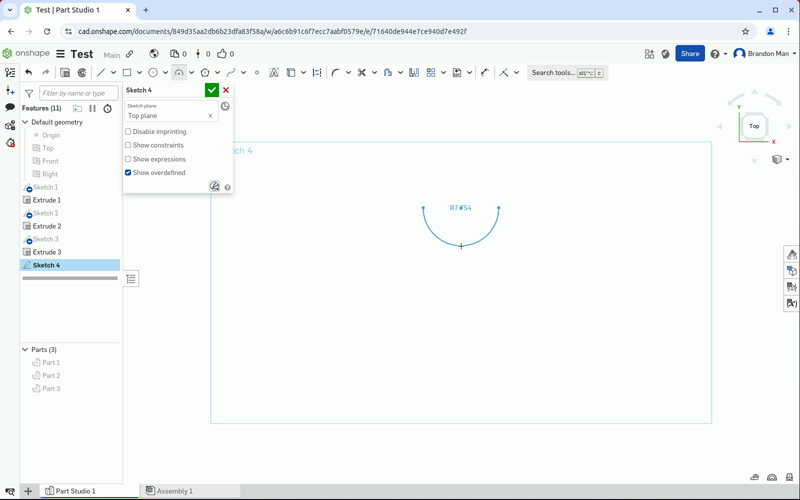
click(461, 245)
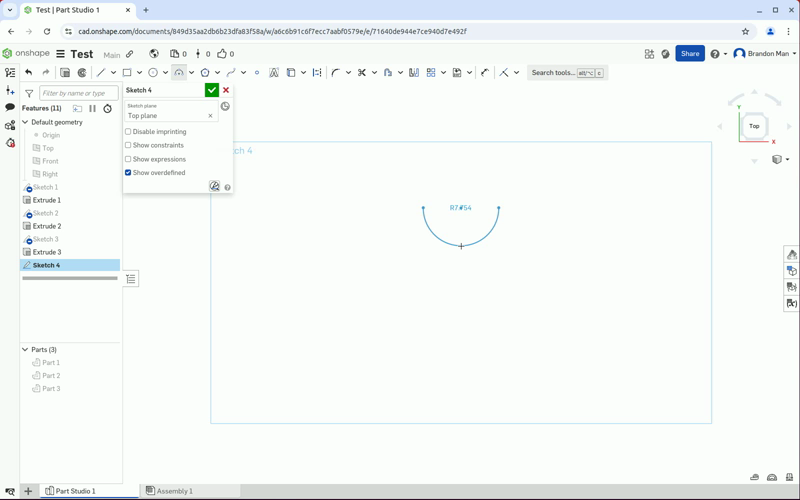
key_up(shift)
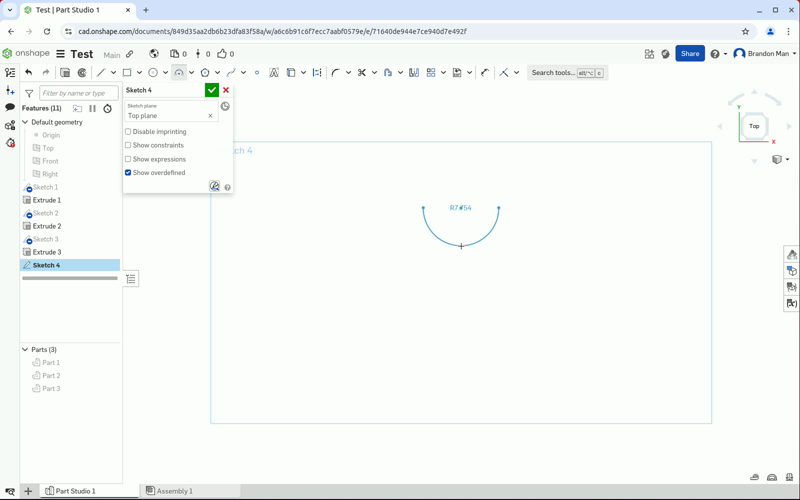
key(esc)
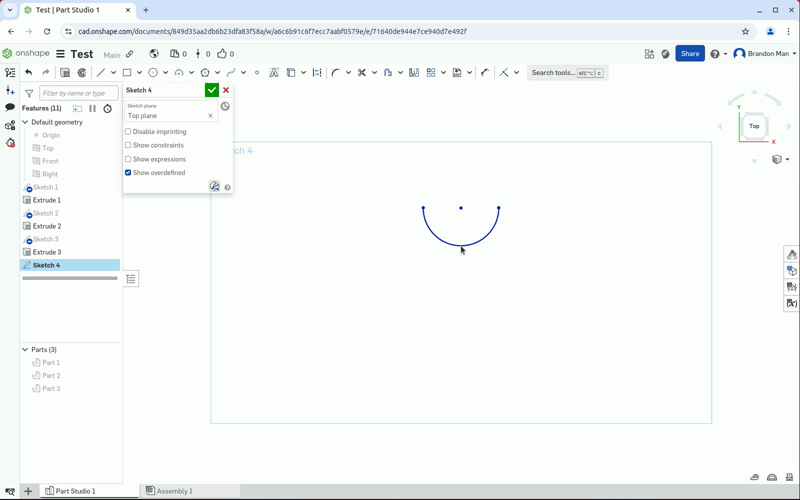
key(l)
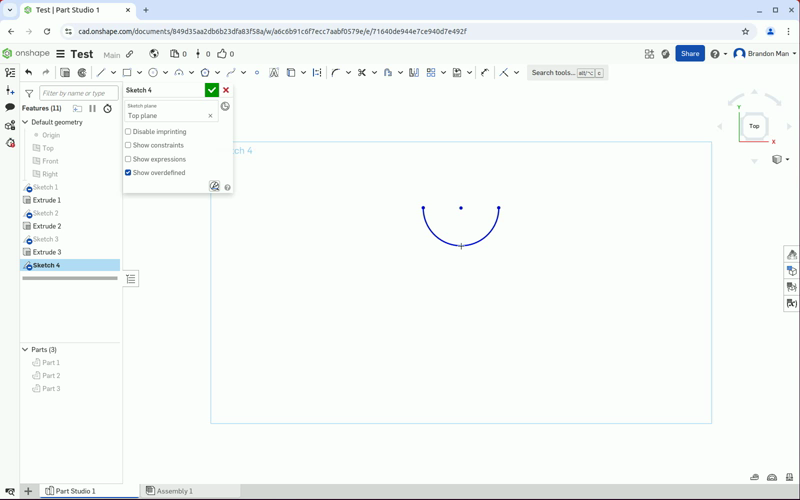
mouse_move(498, 207)
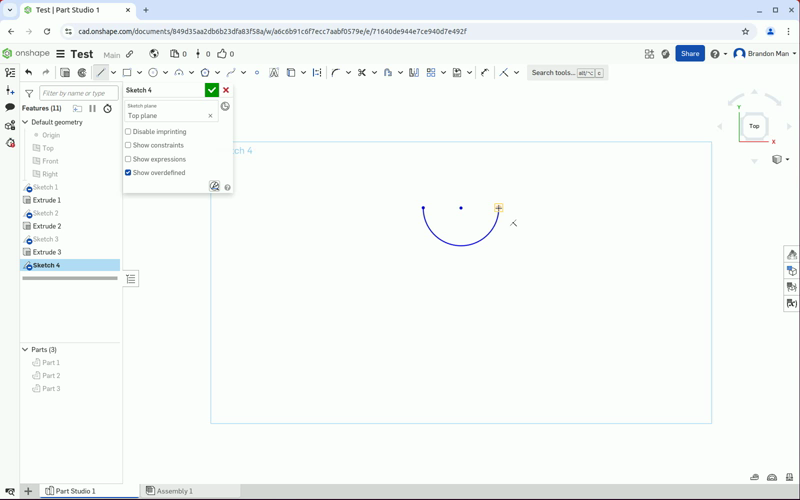
click(498, 207)
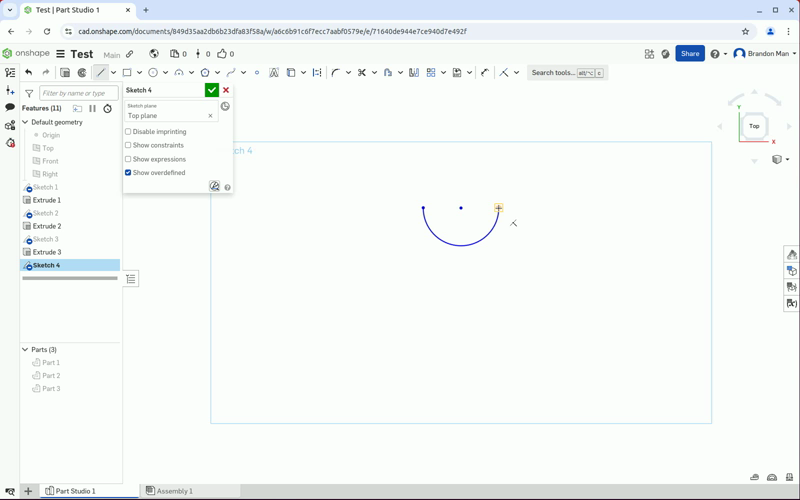
key_down(shift)
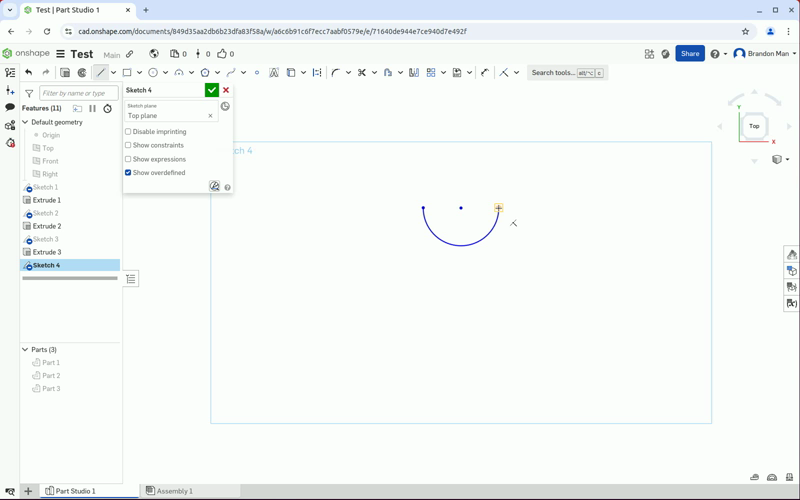
mouse_move(528, 207)
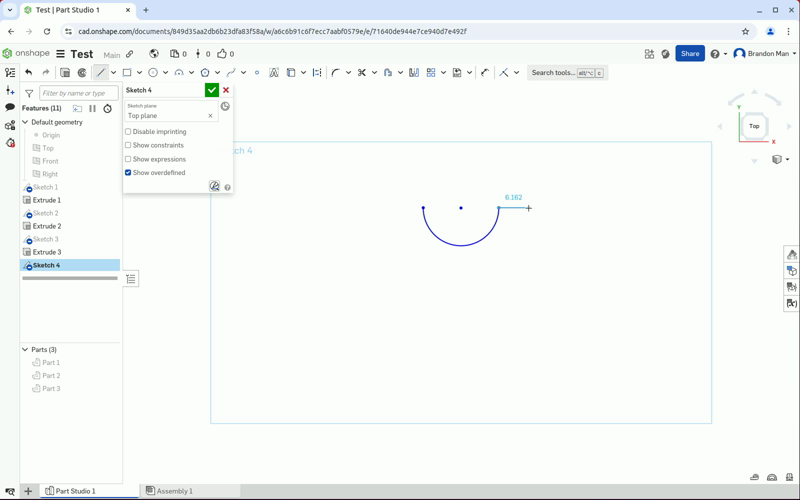
mouse_move(489, 207)
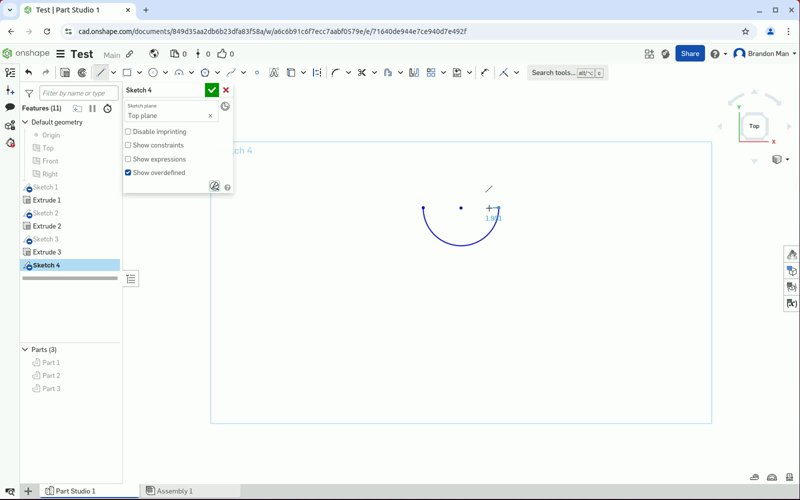
click(489, 207)
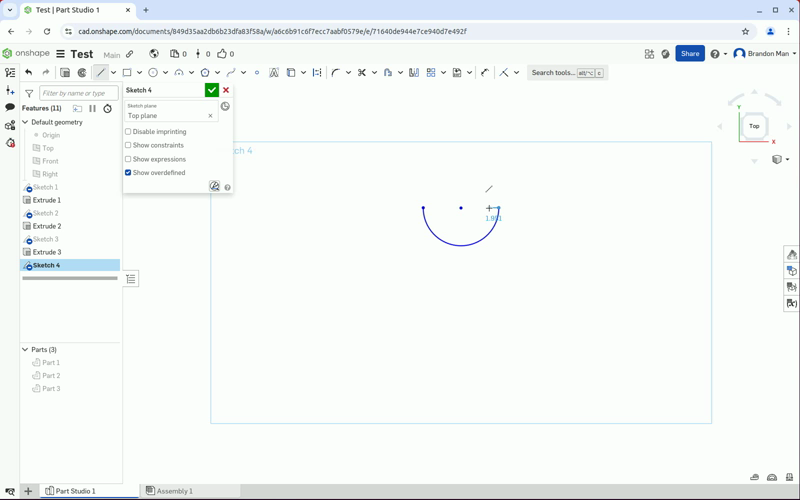
key_up(shift)
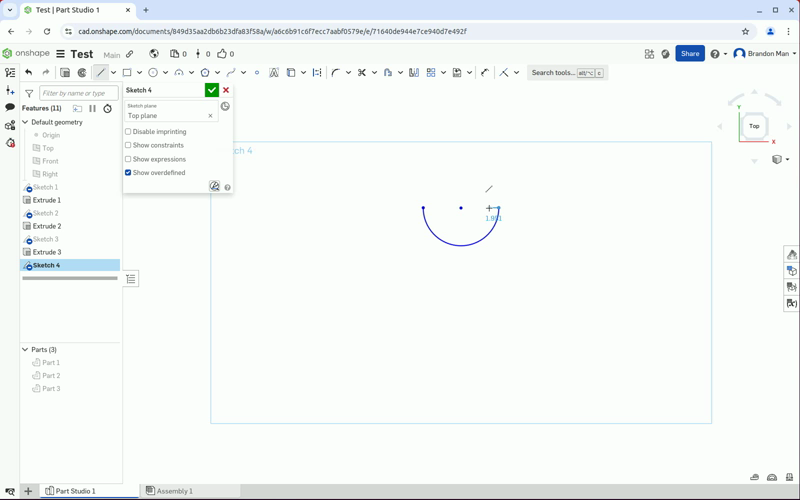
key(esc)
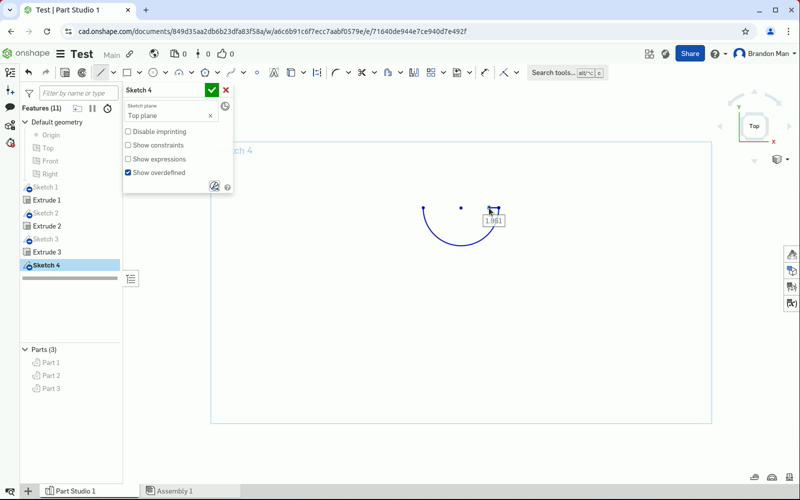
key(a)
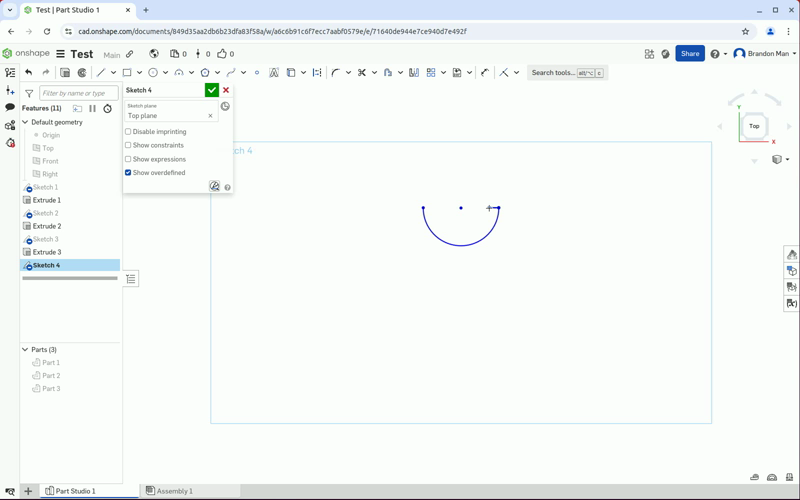
mouse_move(489, 207)
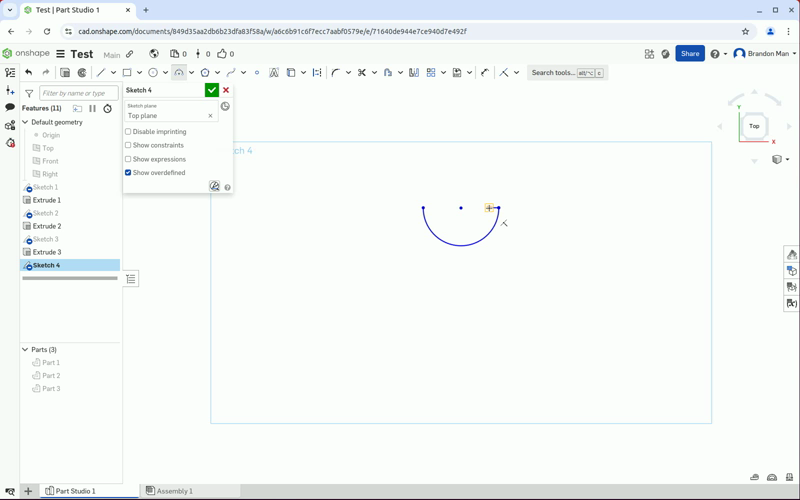
click(489, 207)
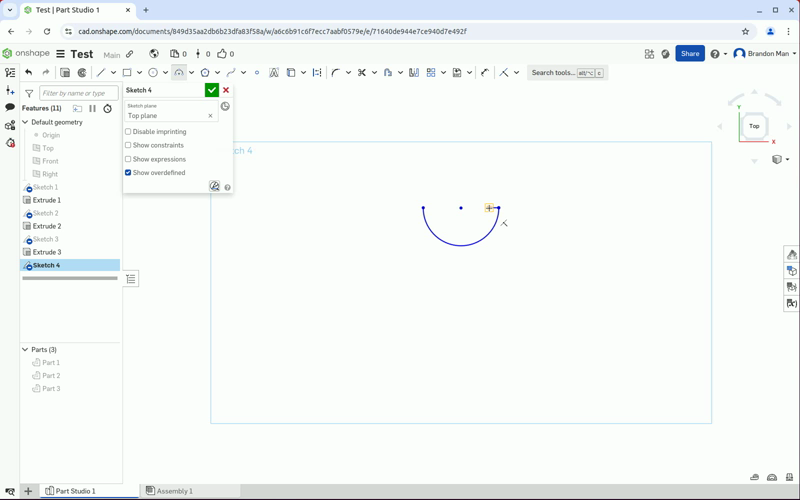
key_down(shift)
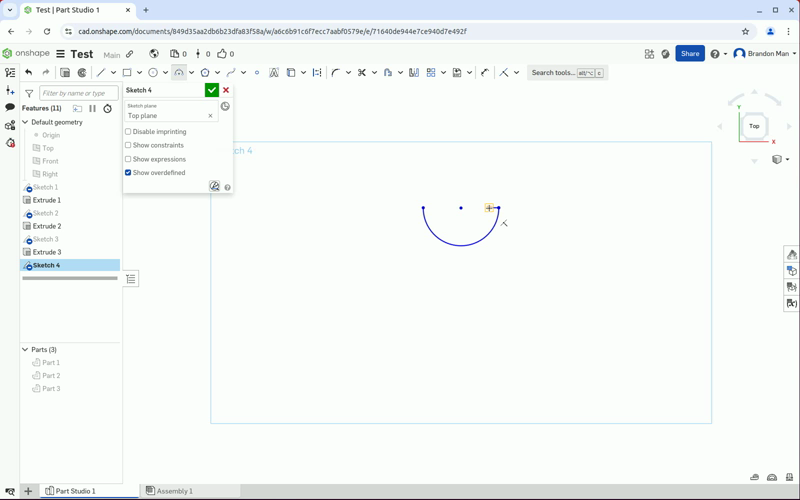
mouse_move(432, 207)
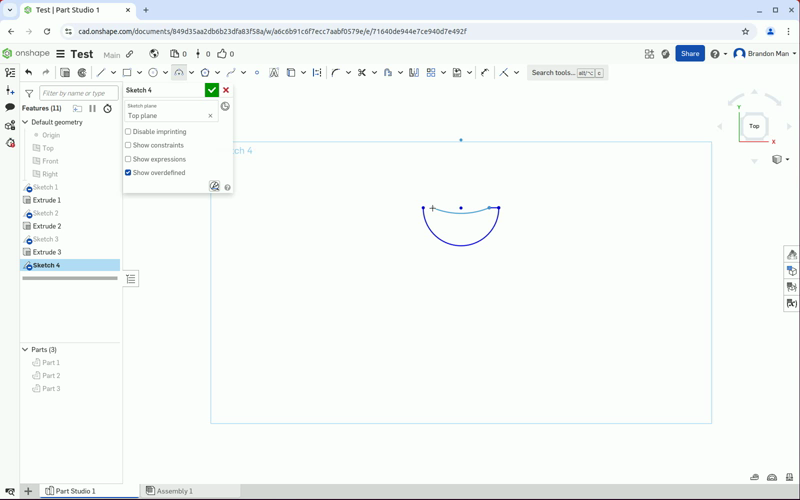
click(432, 207)
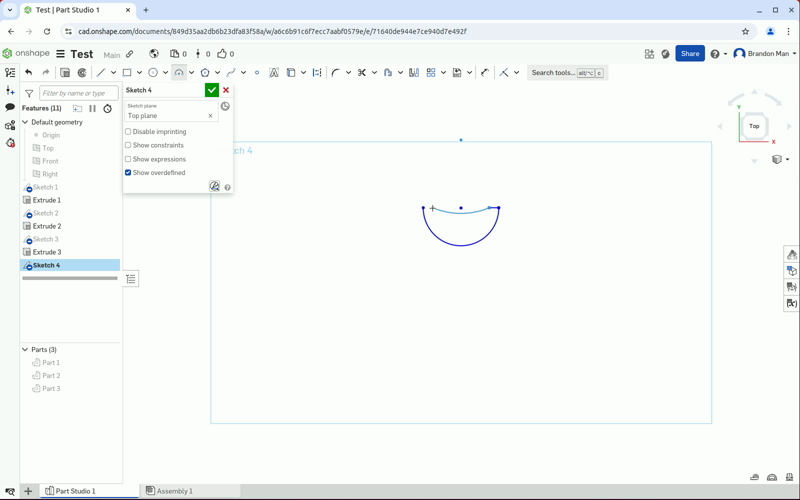
mouse_move(461, 179)
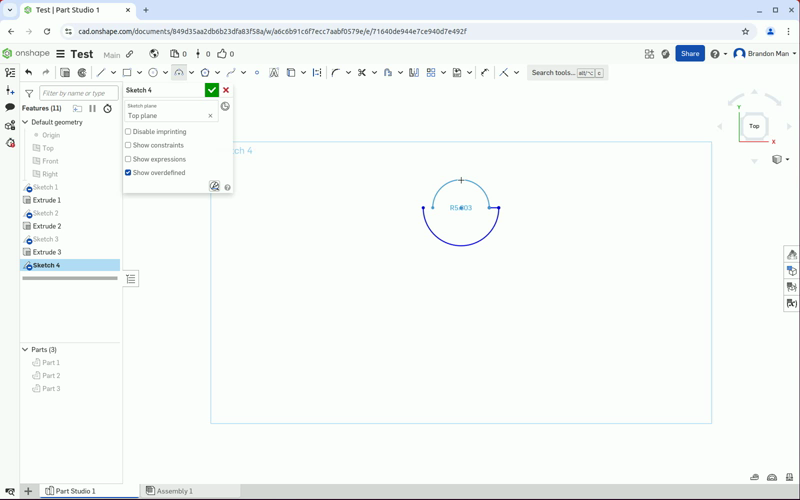
click(461, 179)
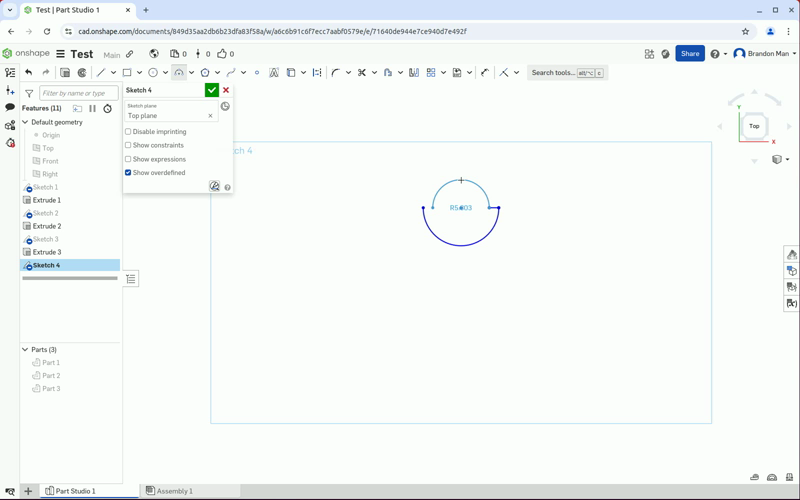
key_up(shift)
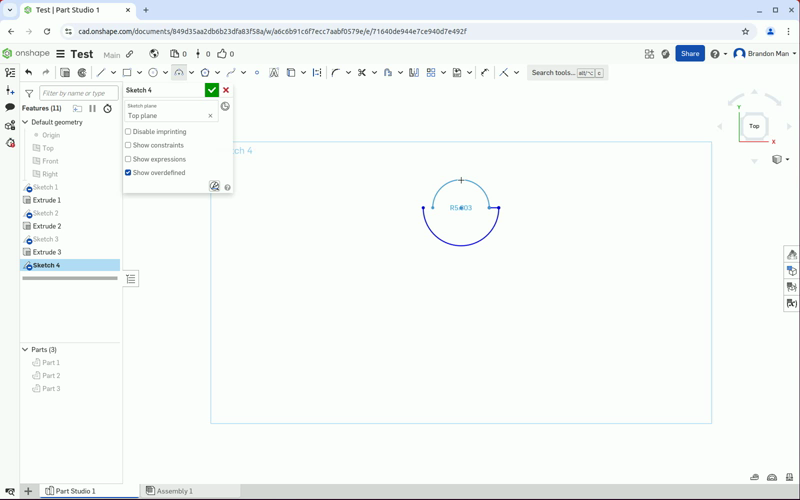
key(esc)
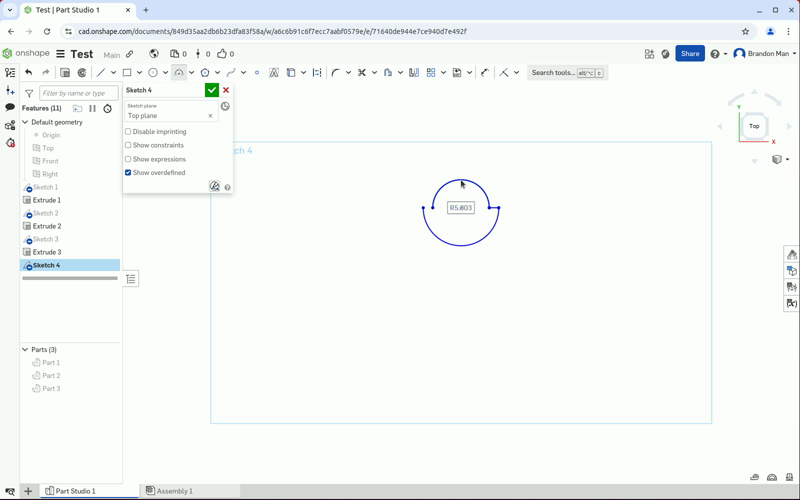
key(l)
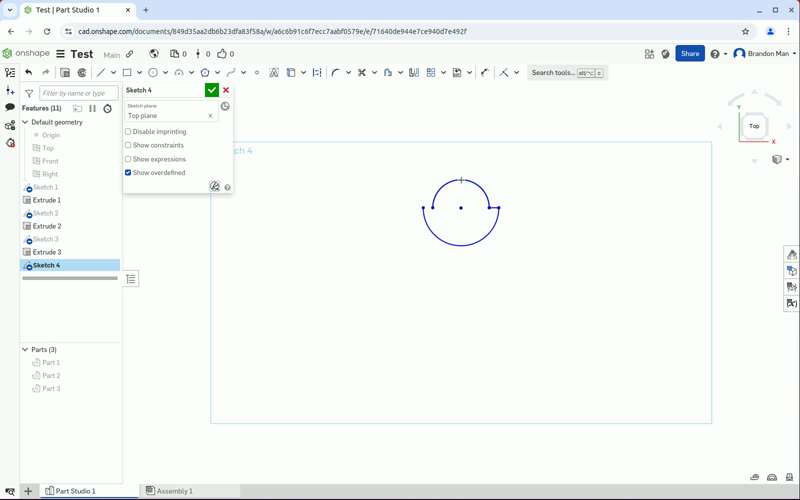
mouse_move(432, 207)
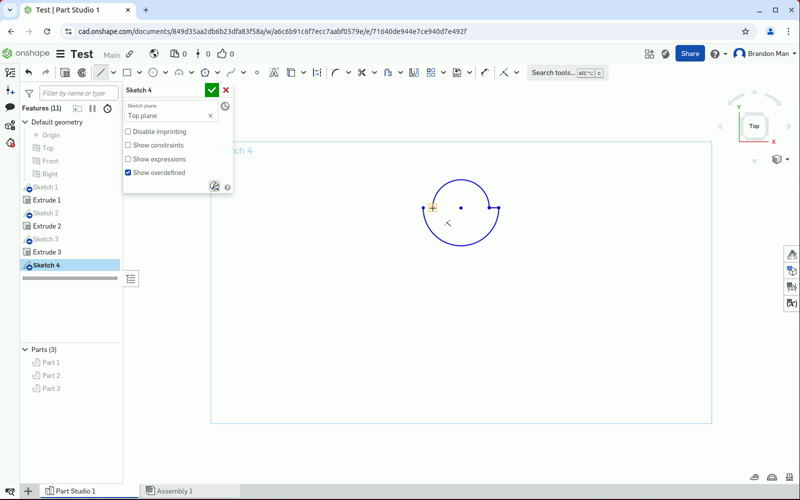
click(432, 207)
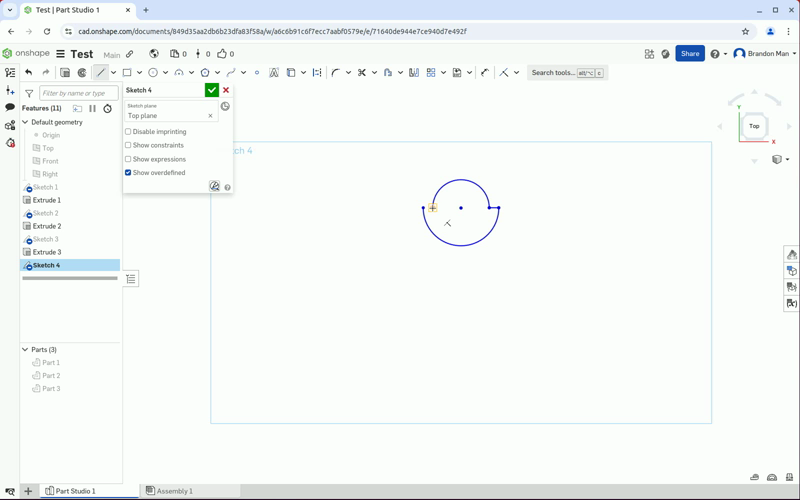
mouse_move(462, 207)
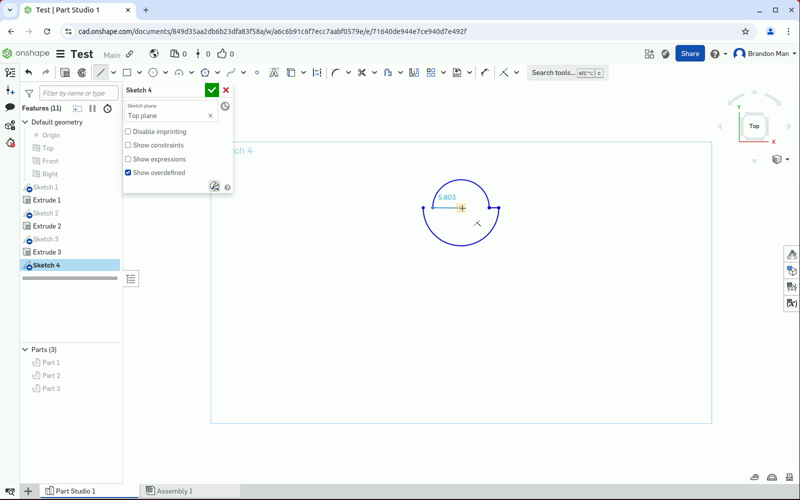
key_down(shift)
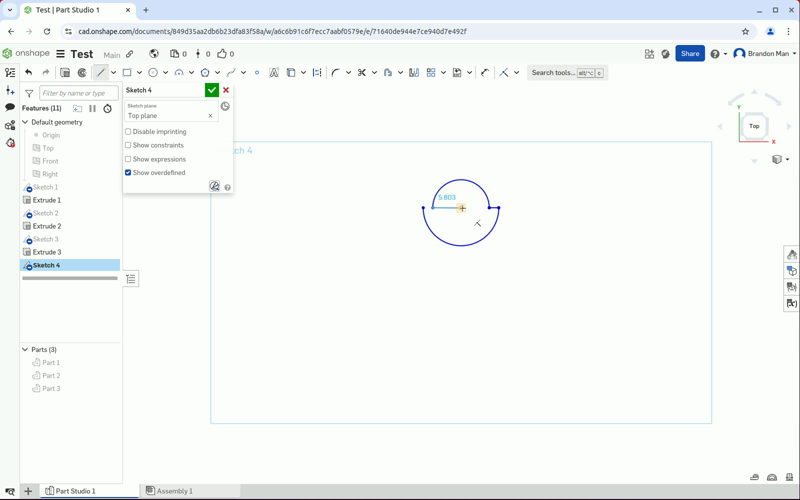
mouse_move(423, 207)
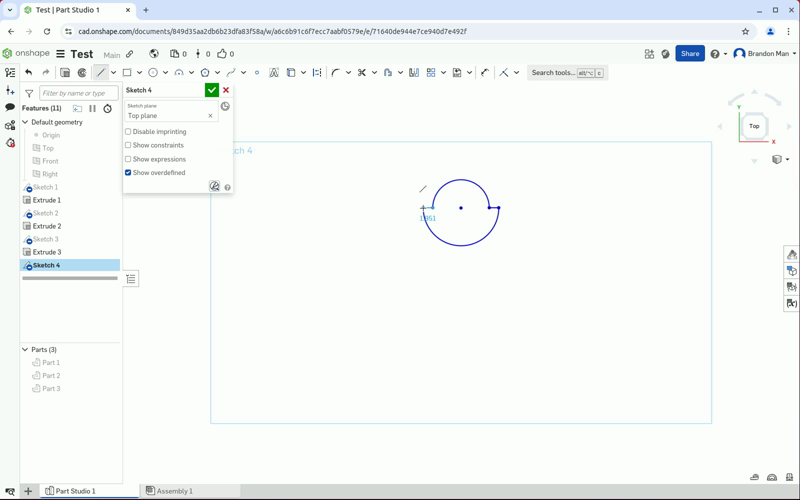
key_up(shift)
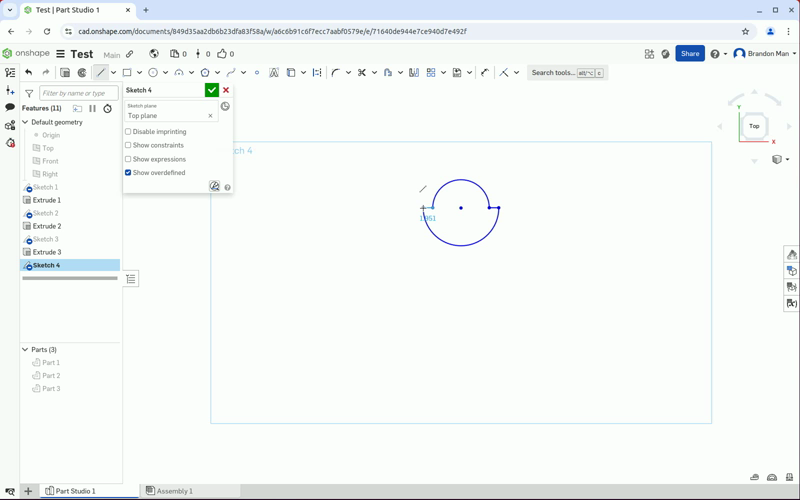
click(423, 207)
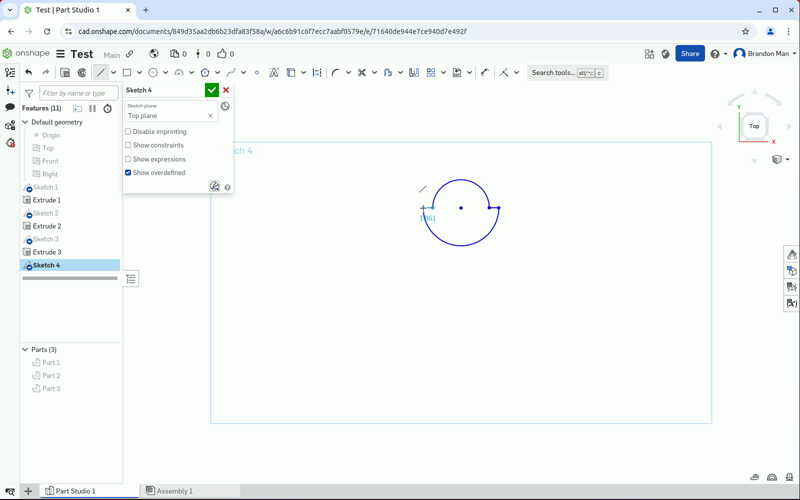
key(esc)
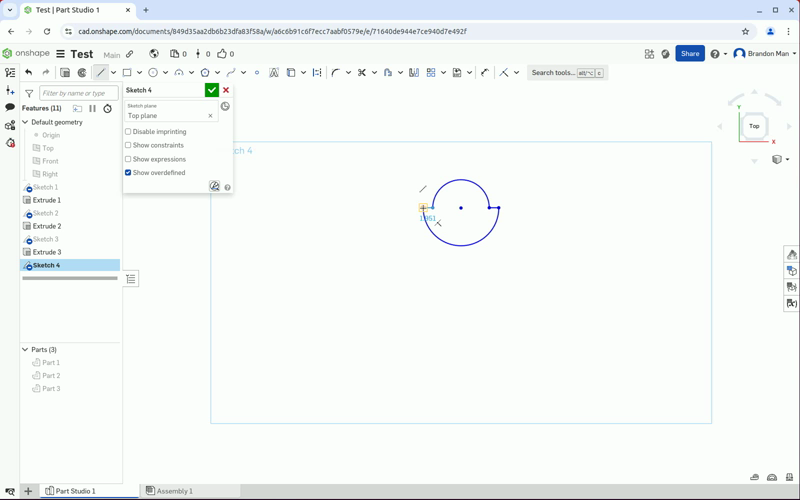
mouse_move(485, 231)
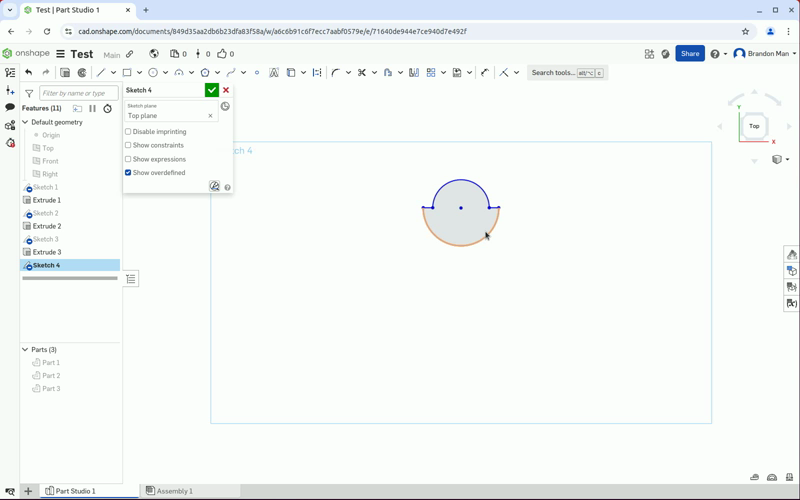
scroll(6)
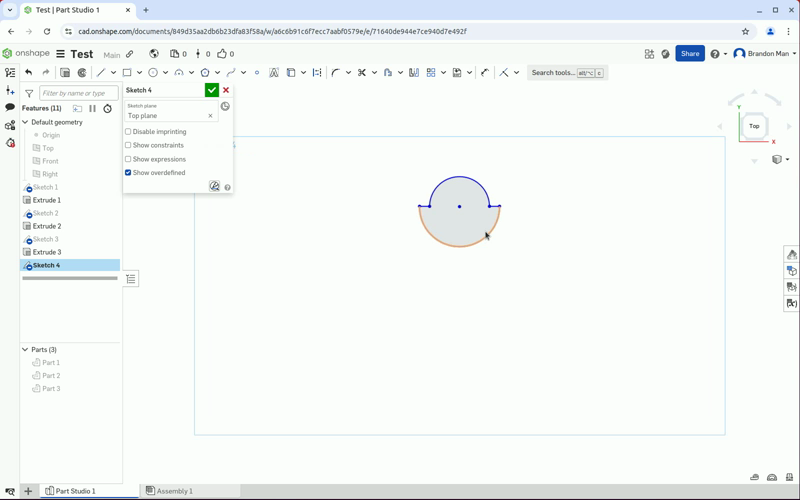
scroll(6)
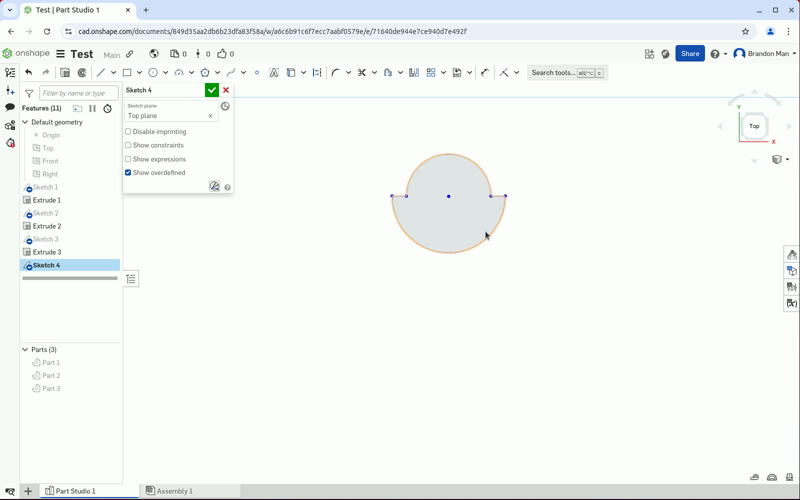
scroll(6)
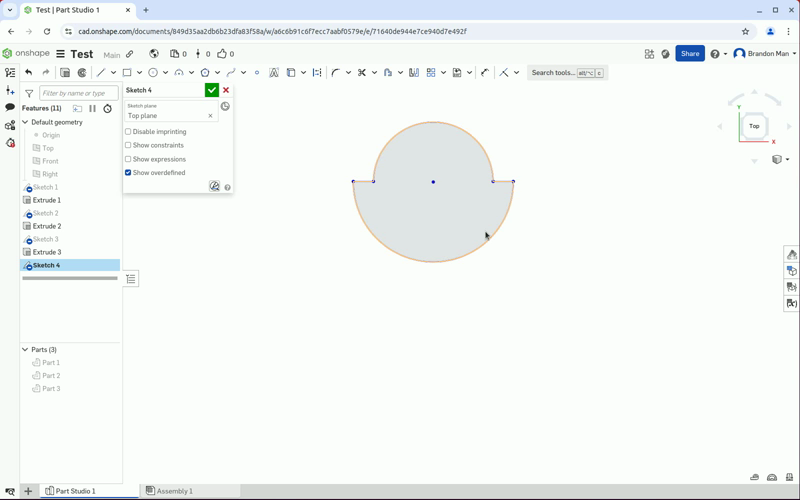
scroll(6)
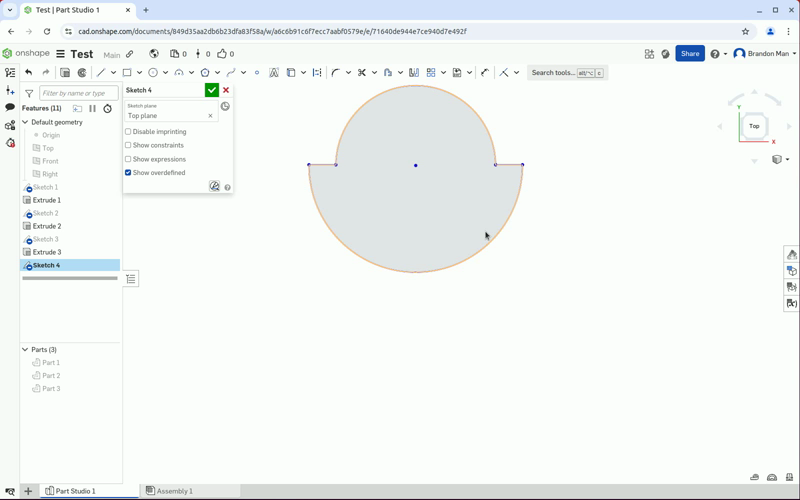
scroll(6)
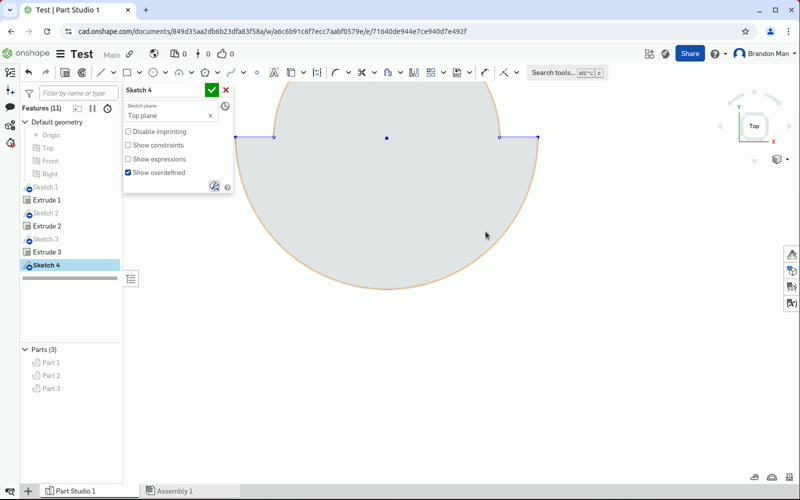
scroll(6)
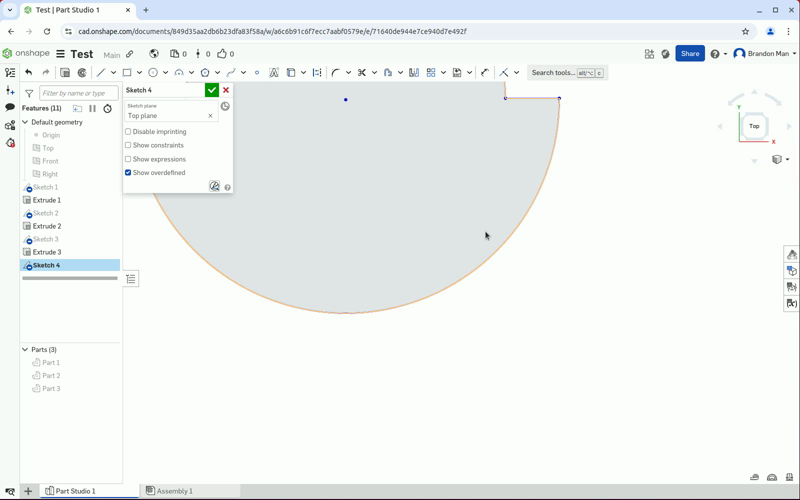
scroll(6)
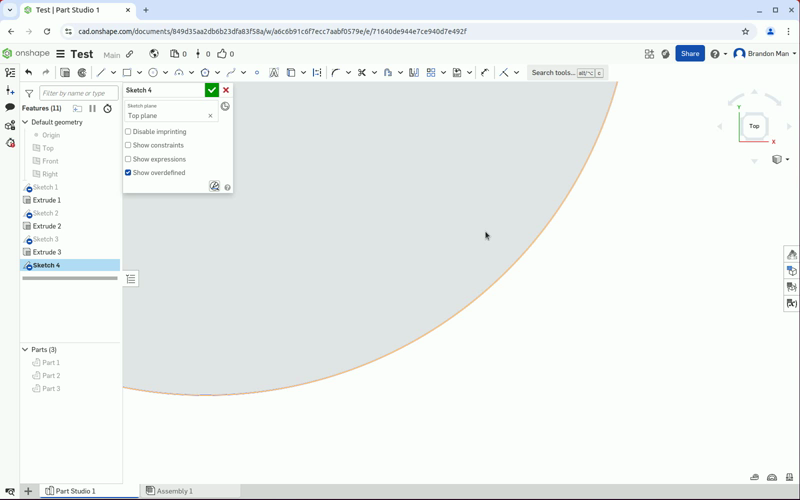
click(485, 231)
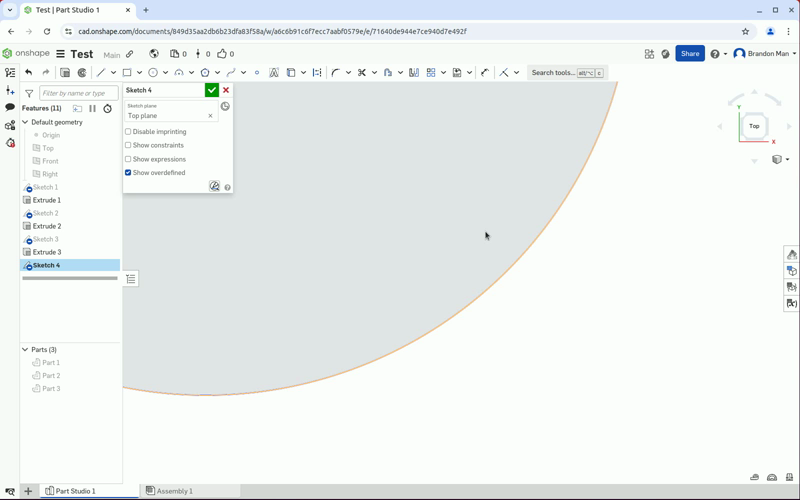
scroll(-6)
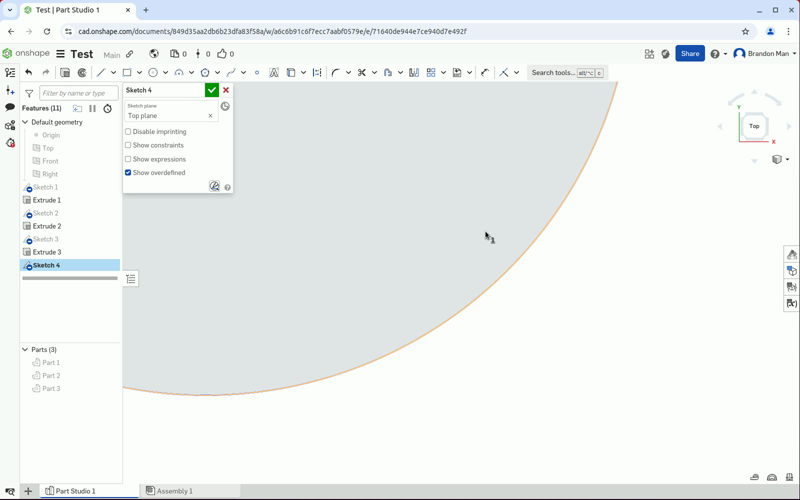
scroll(-6)
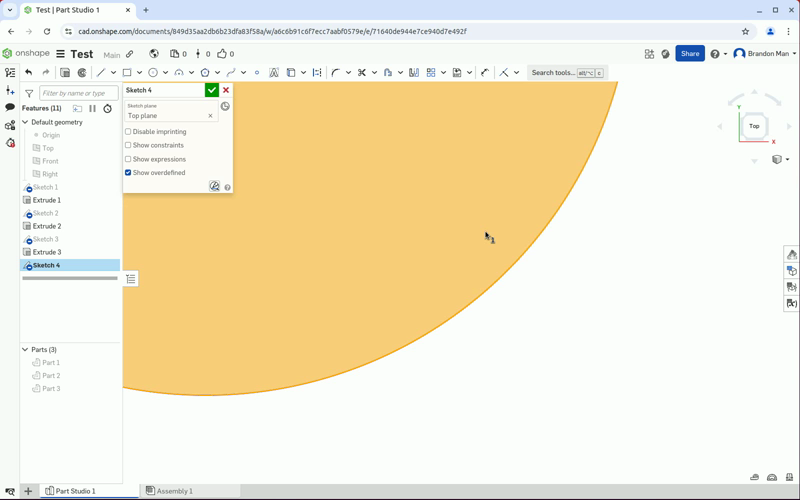
scroll(-6)
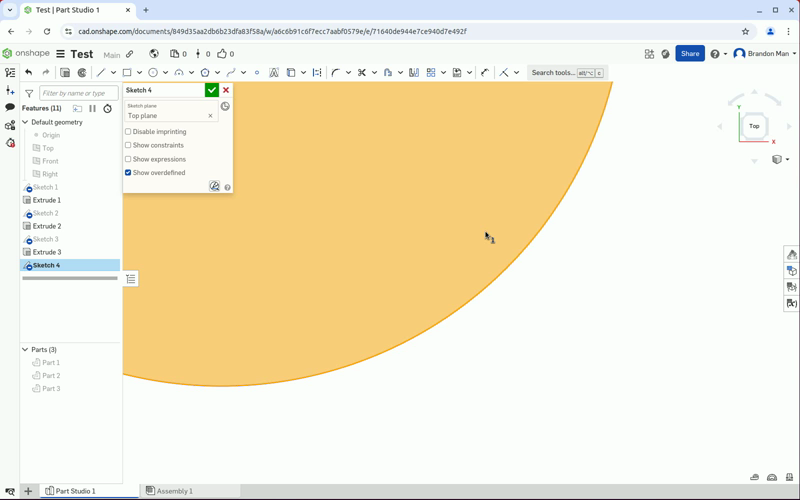
scroll(-6)
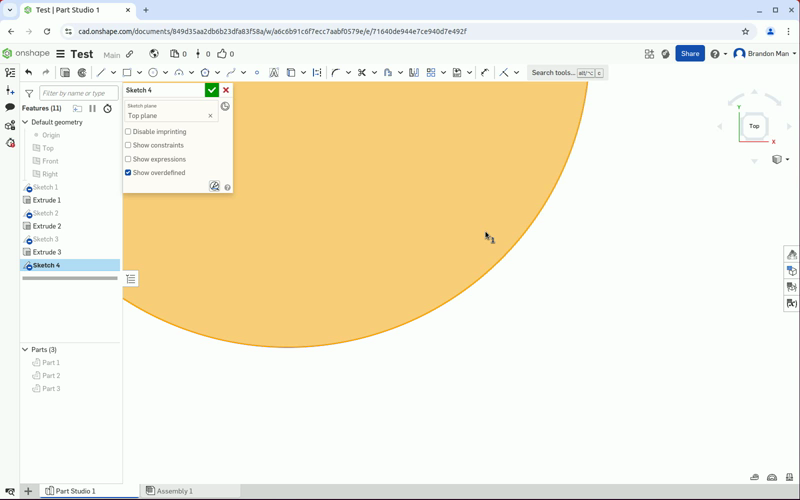
scroll(-6)
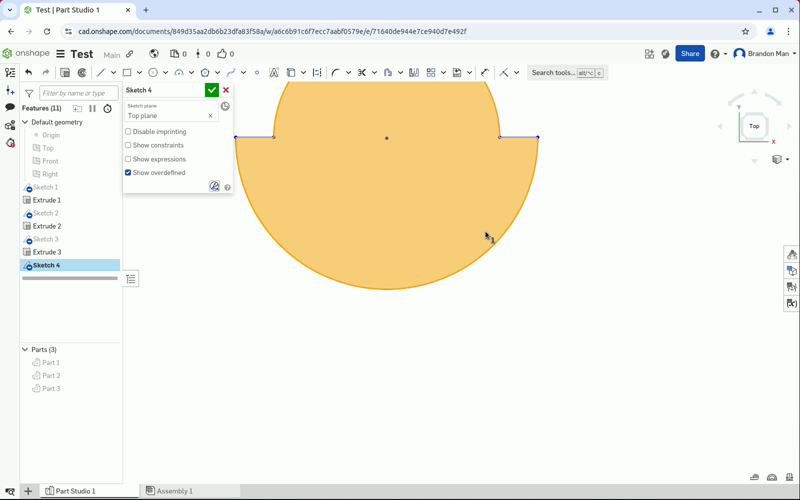
scroll(-6)
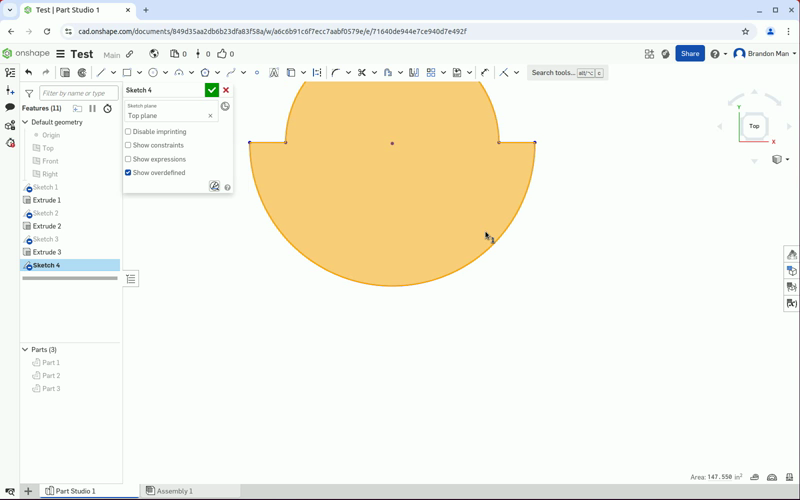
scroll(-6)
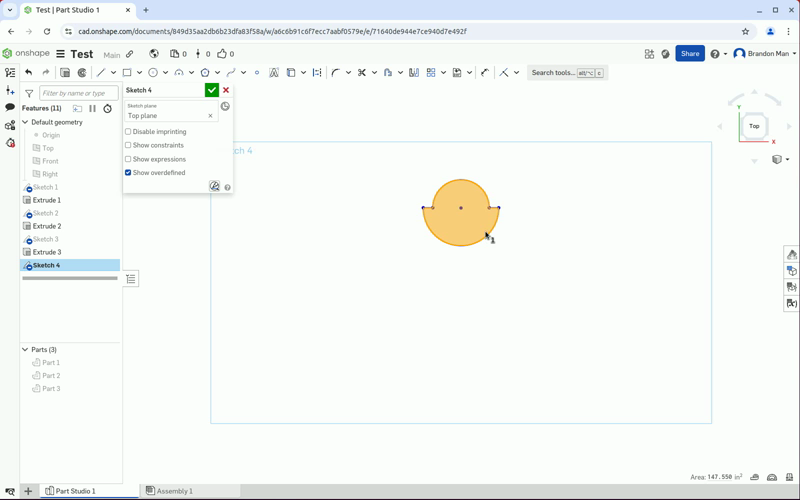
mouse_move(73, 352)
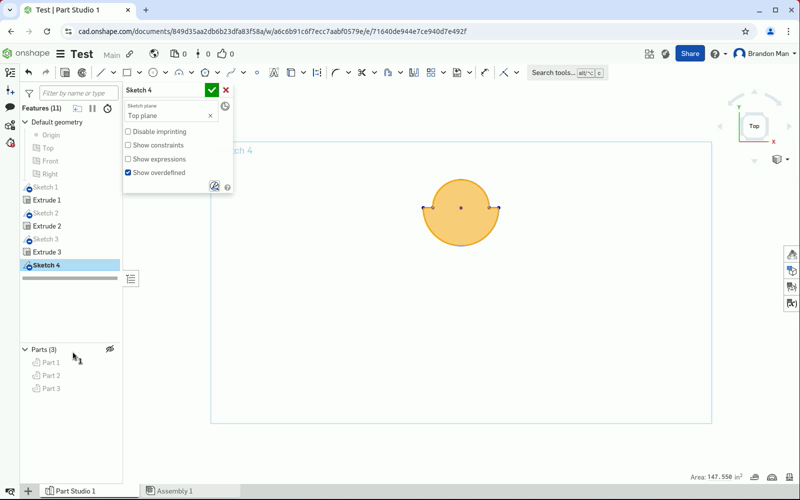
key(shift+y)
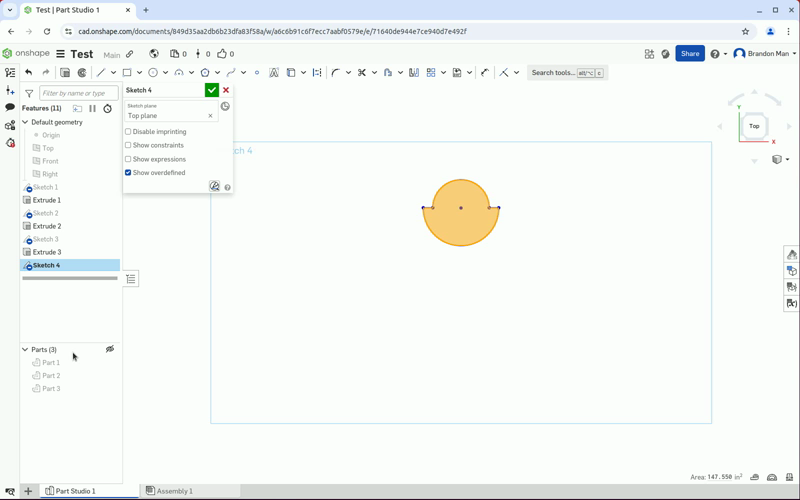
key(shift+e)
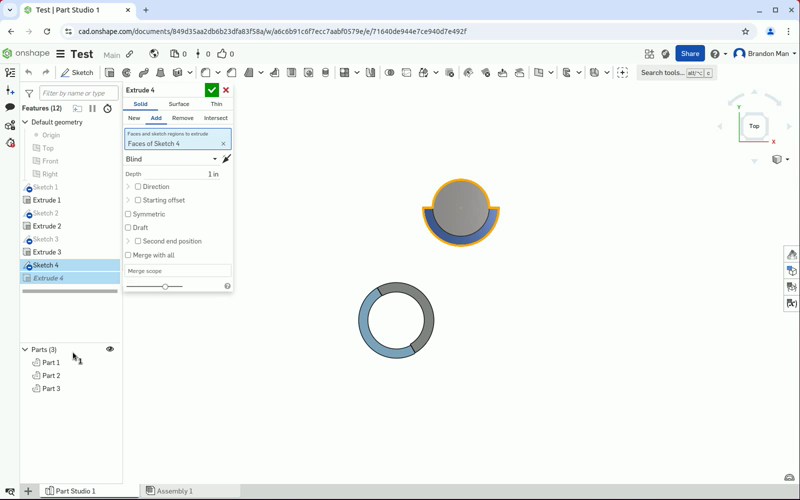
mouse_move(143, 106)
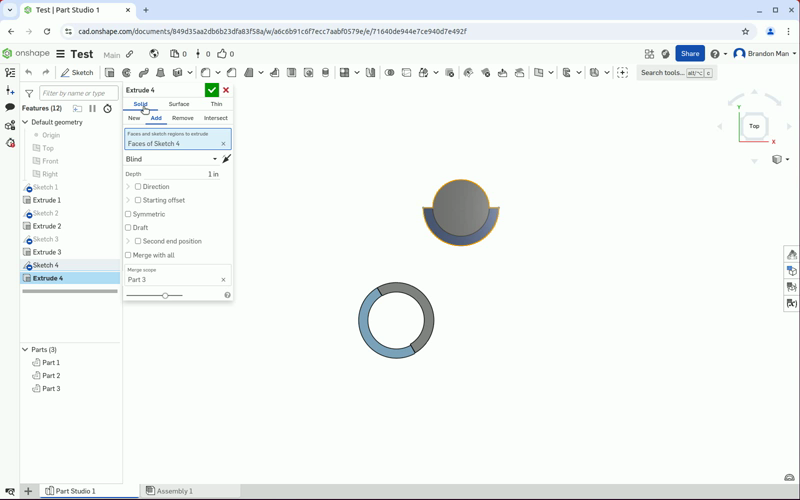
click(143, 106)
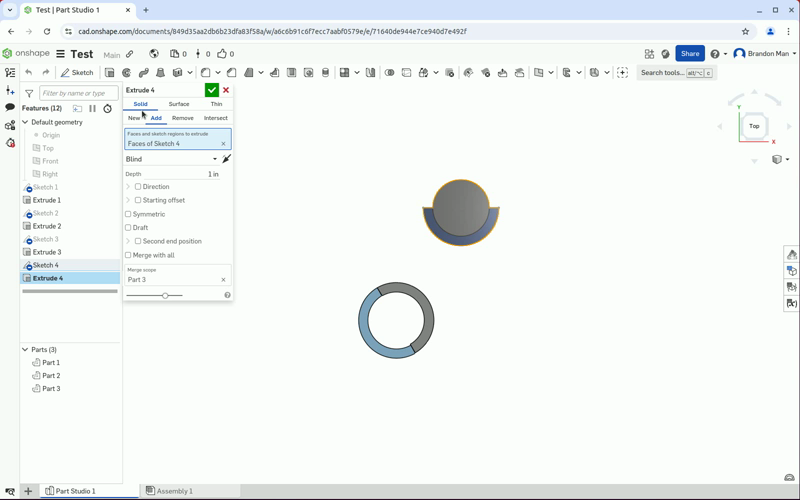
mouse_move(137, 120)
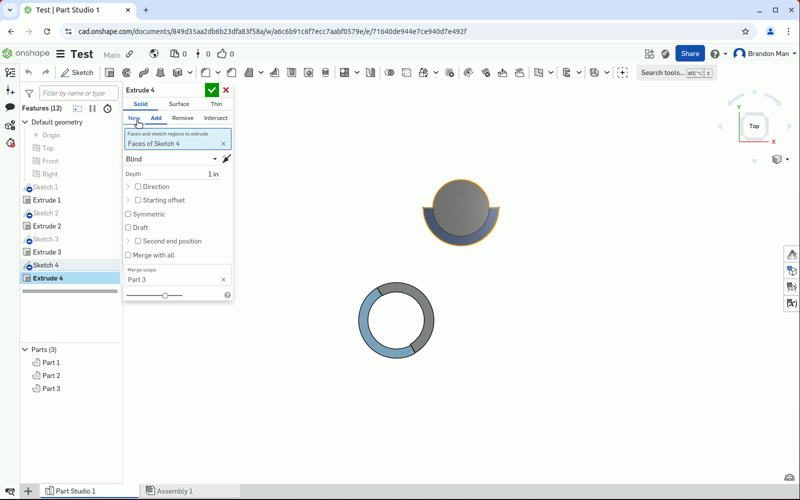
click(137, 120)
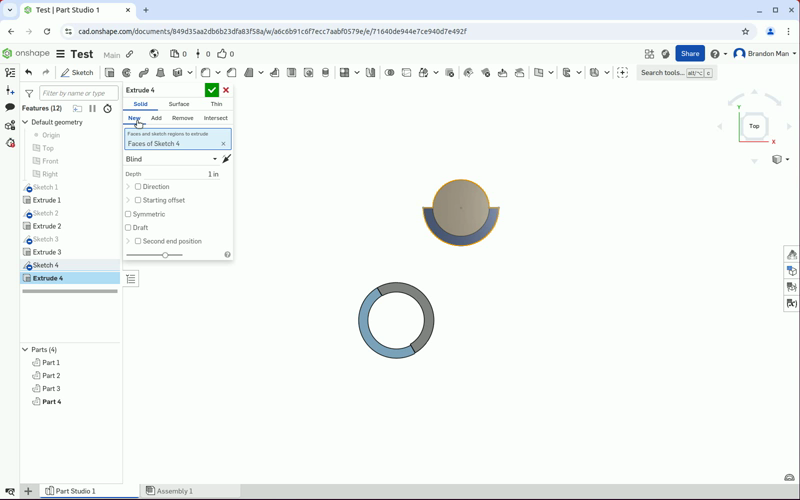
key(tab, 4)
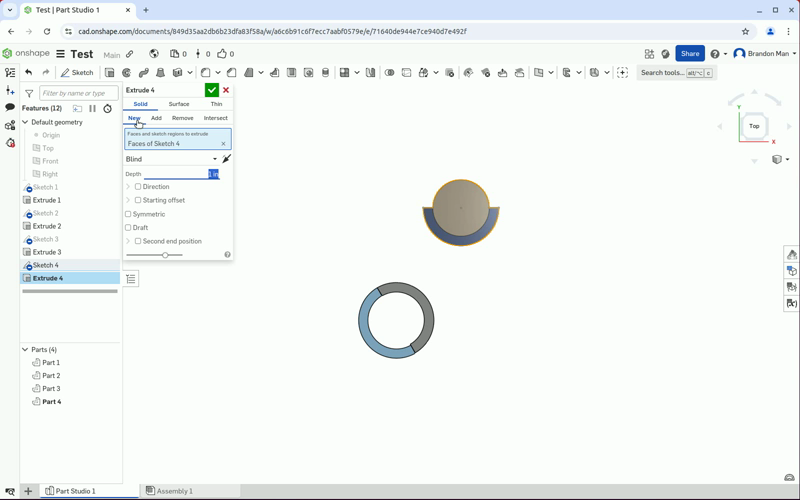
text(3.611)
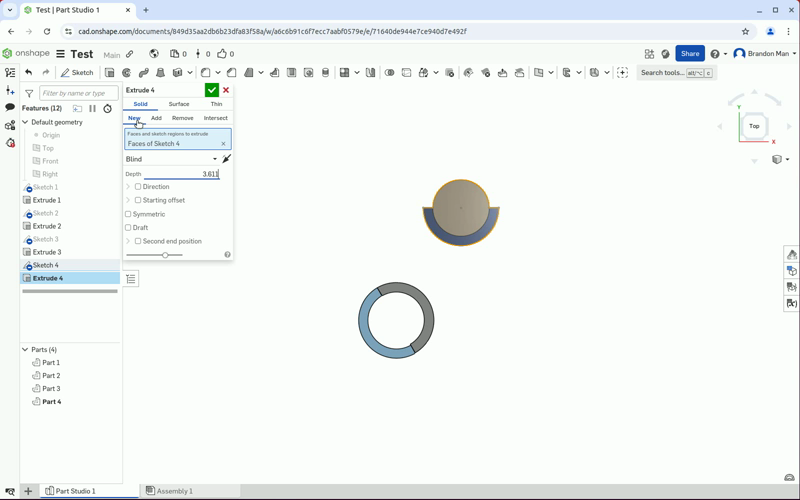
key(enter)
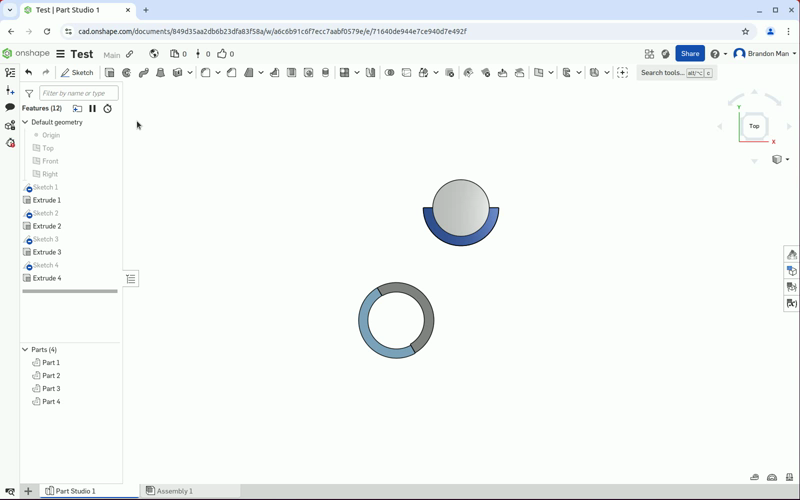
key(shift+h)
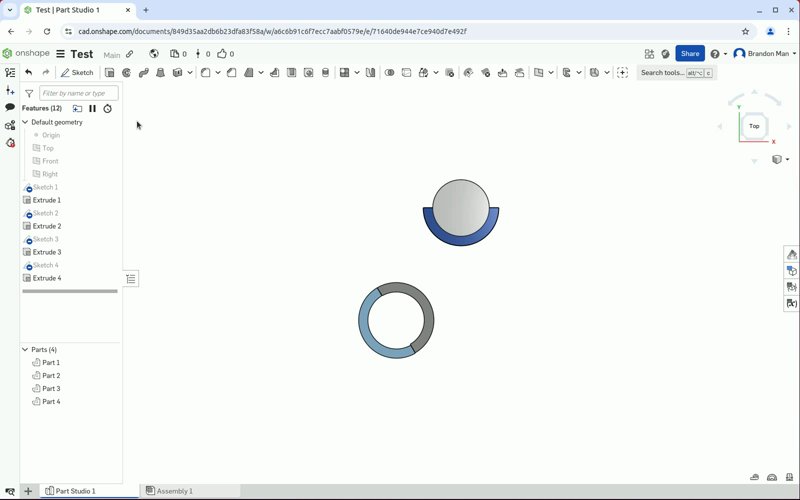
key(shift+h)
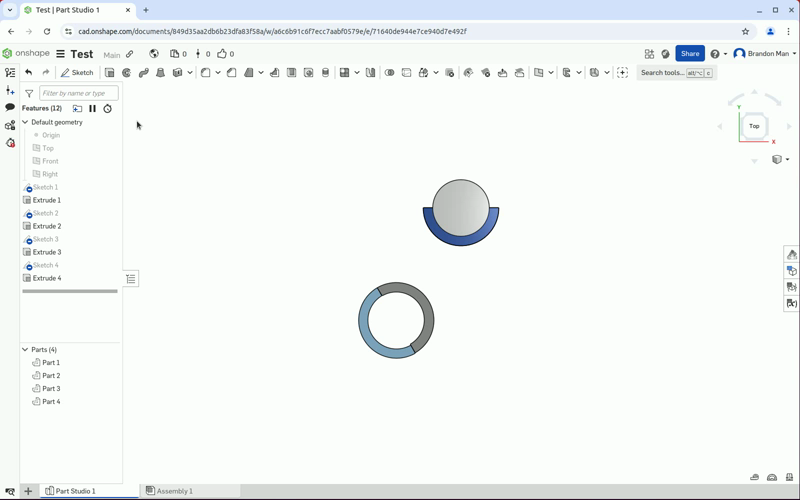
mouse_move(73, 189)
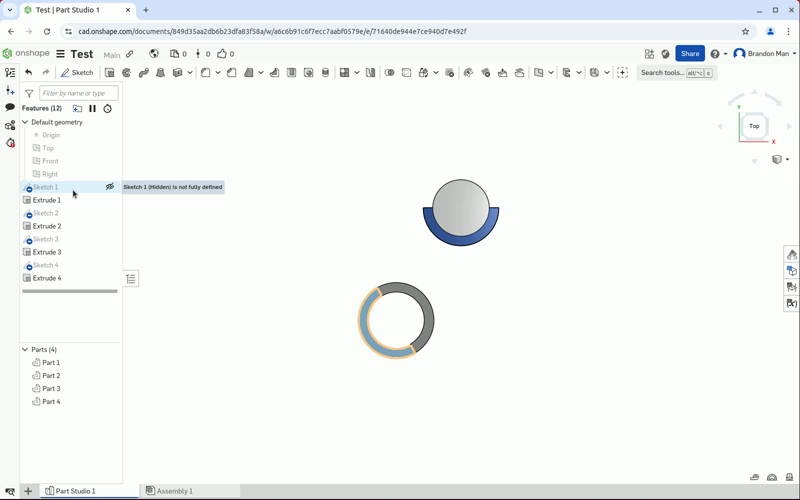
click(73, 189)
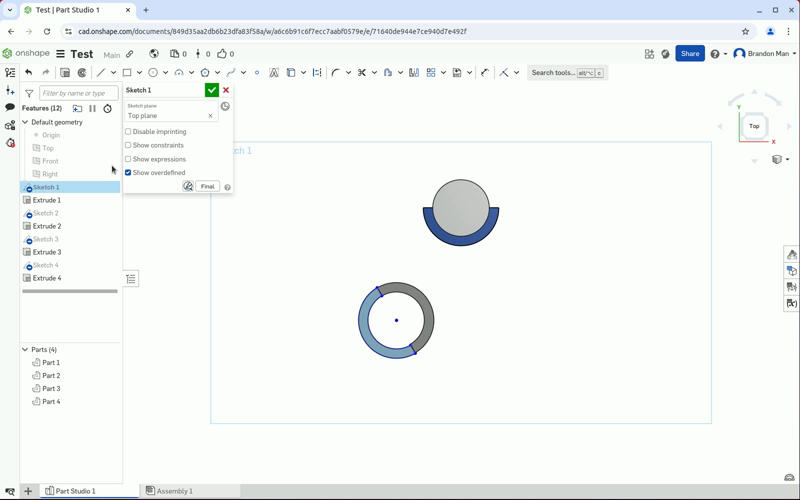
mouse_move(229, 92)
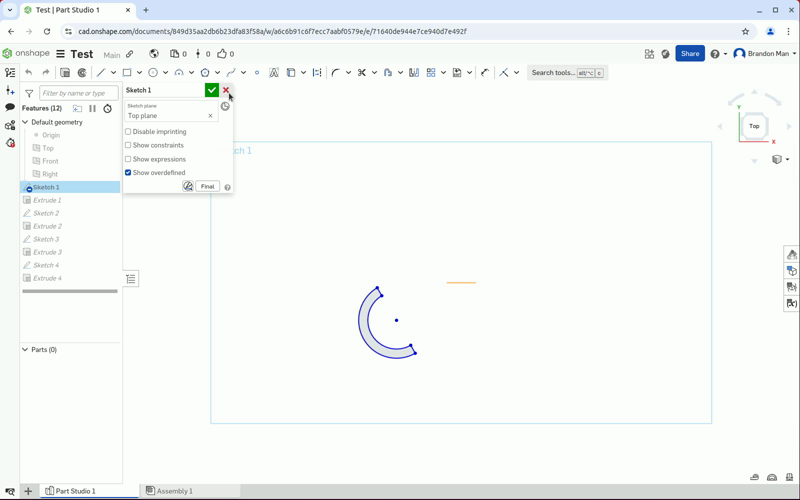
click(229, 92)
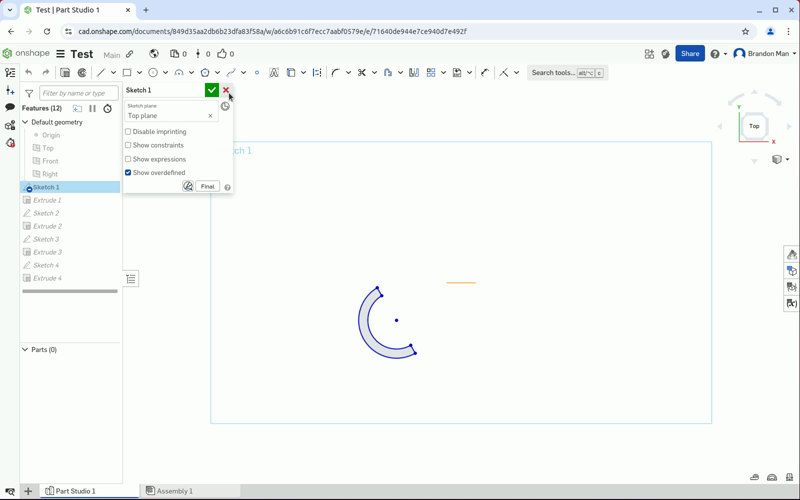
key(shift+s)
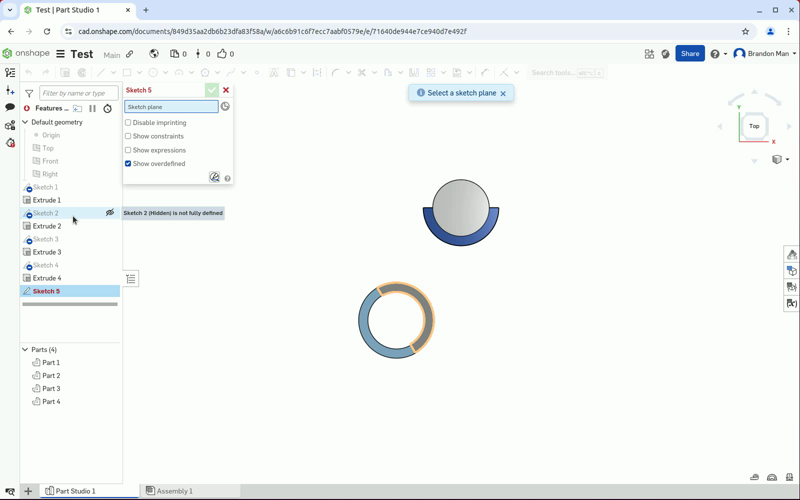
scroll(3)
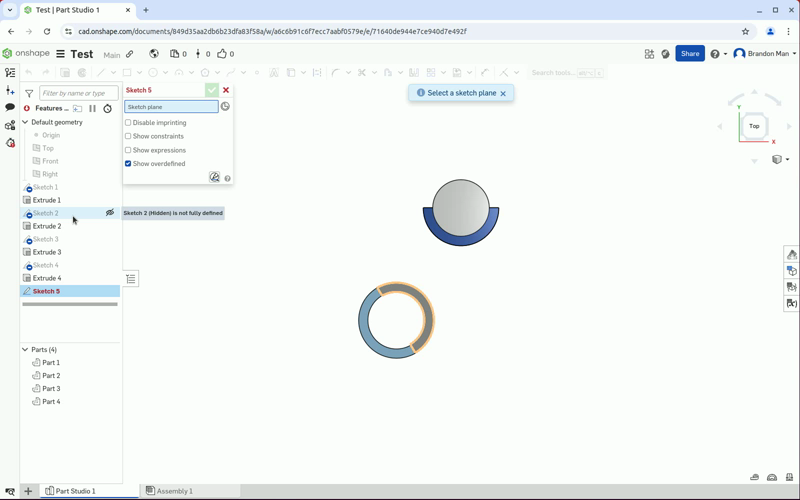
mouse_move(73, 150)
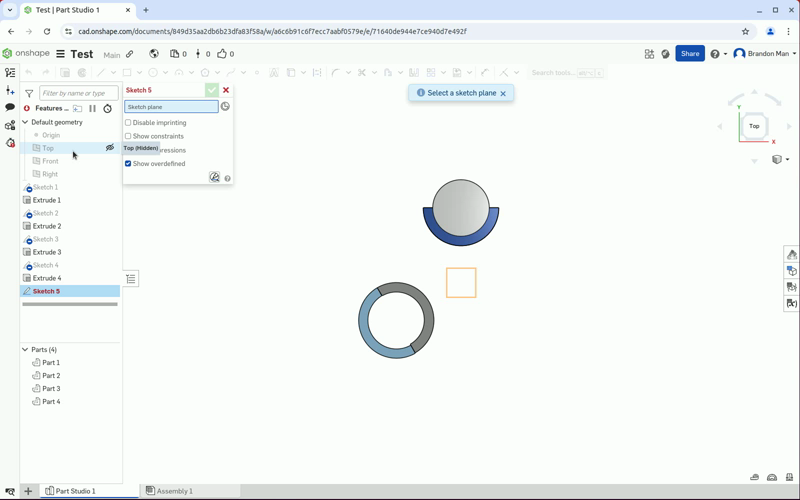
click(73, 150)
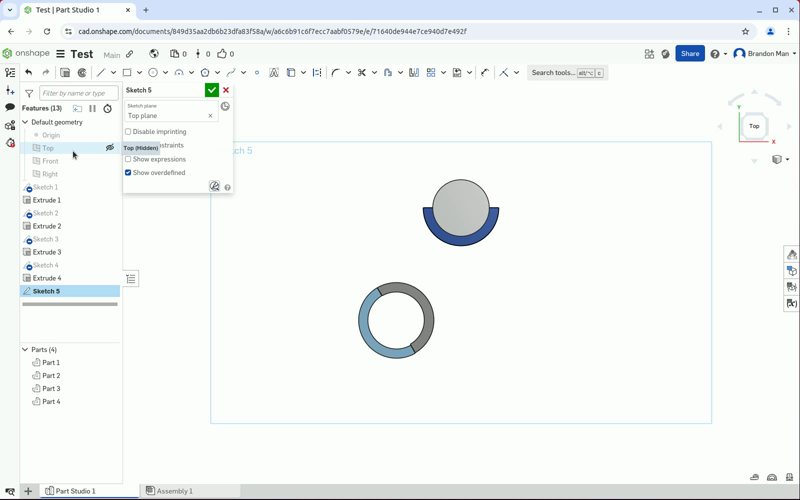
mouse_move(73, 352)
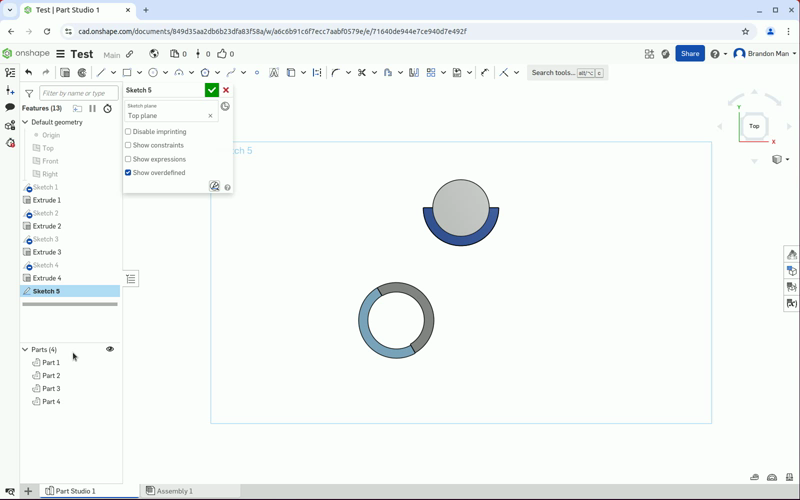
key(y)
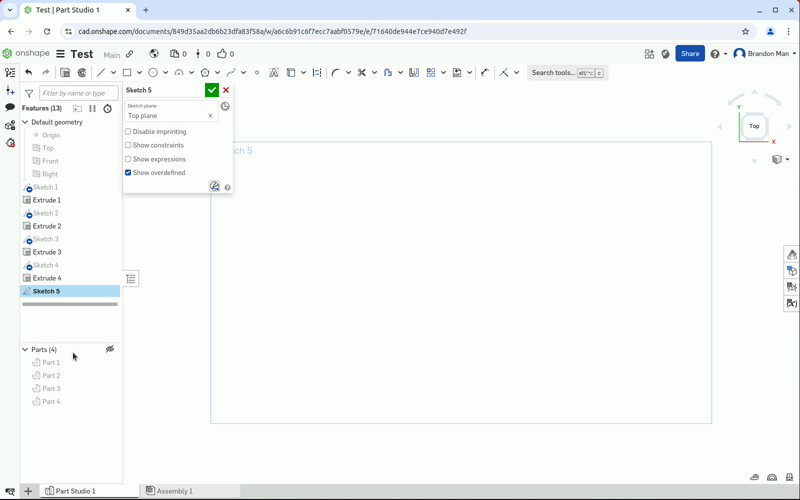
key(a)
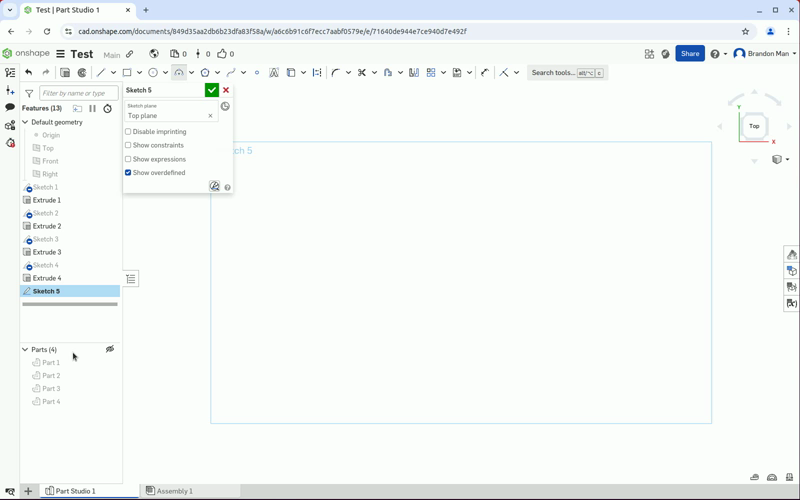
key_down(shift)
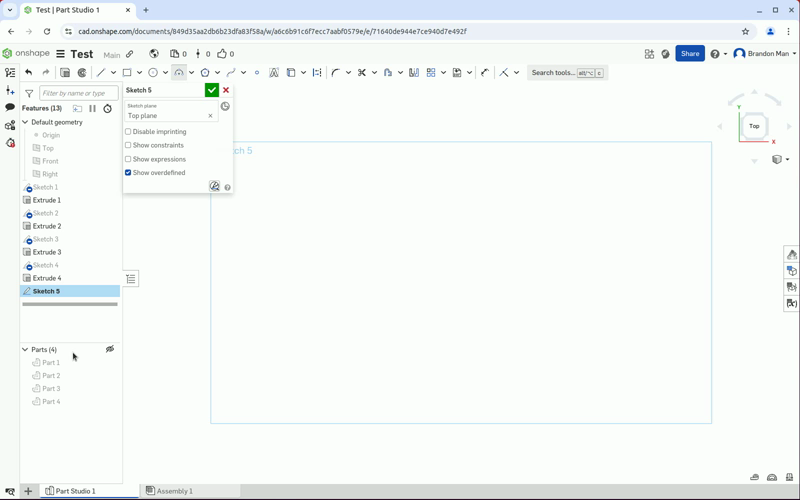
mouse_move(506, 352)
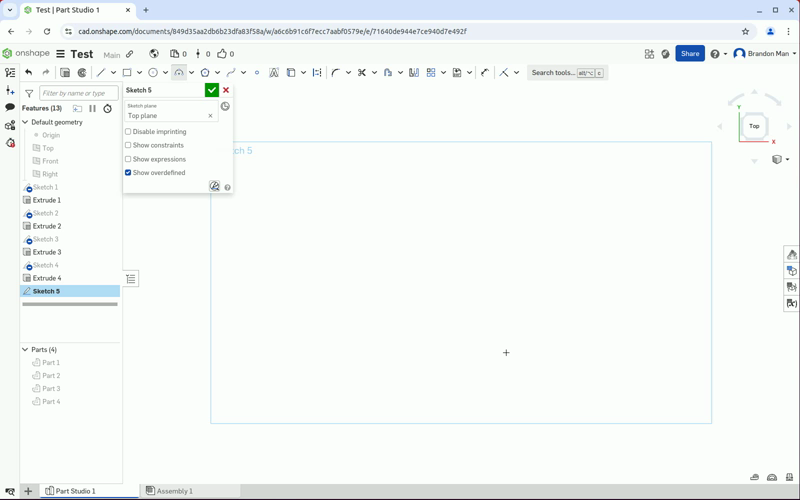
click(506, 352)
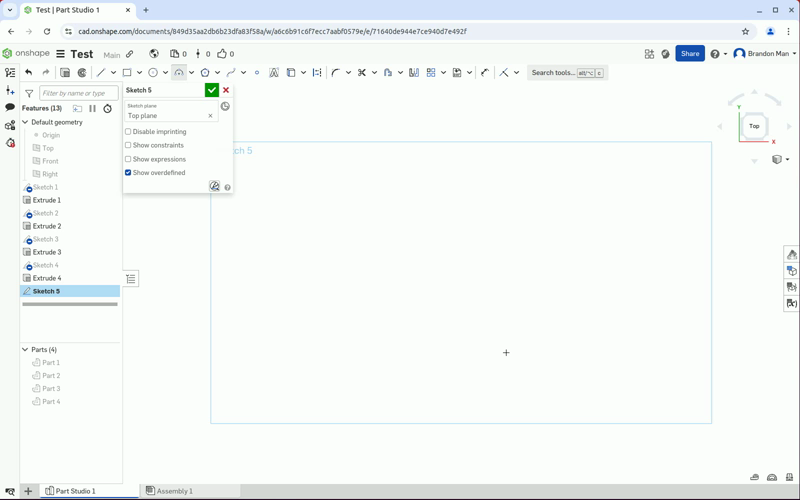
key_up(shift)
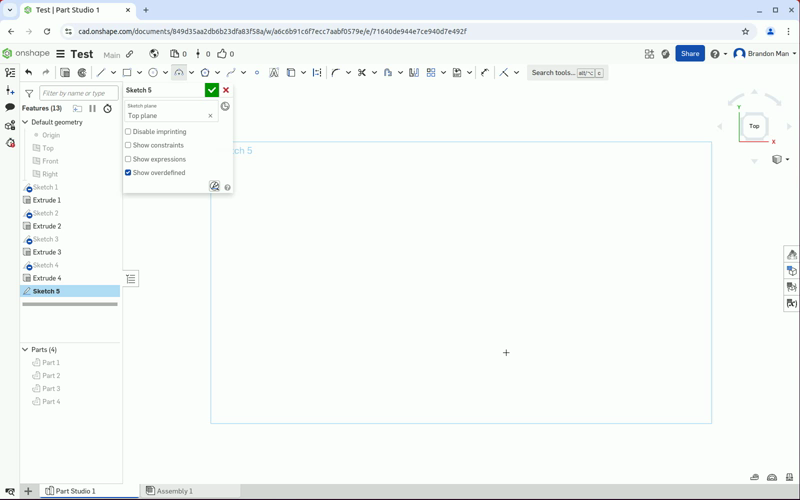
key_down(shift)
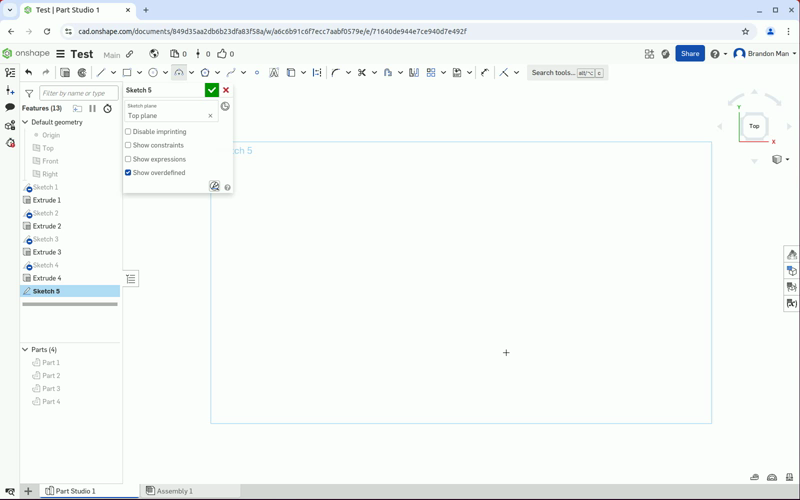
mouse_move(544, 287)
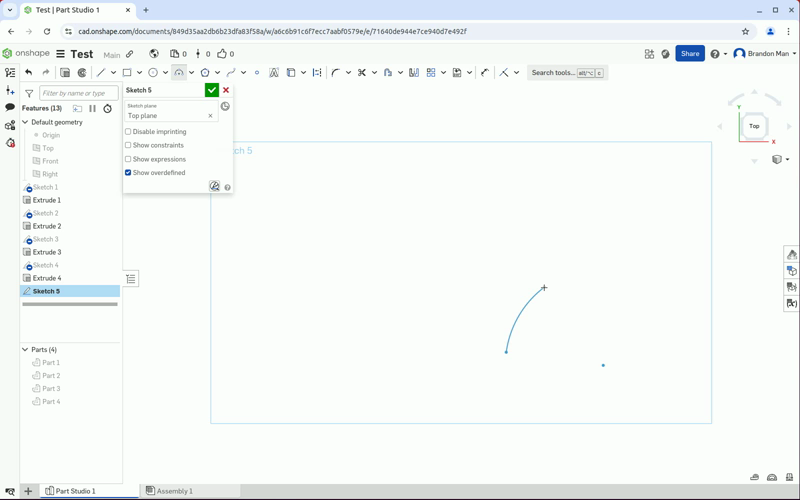
click(544, 287)
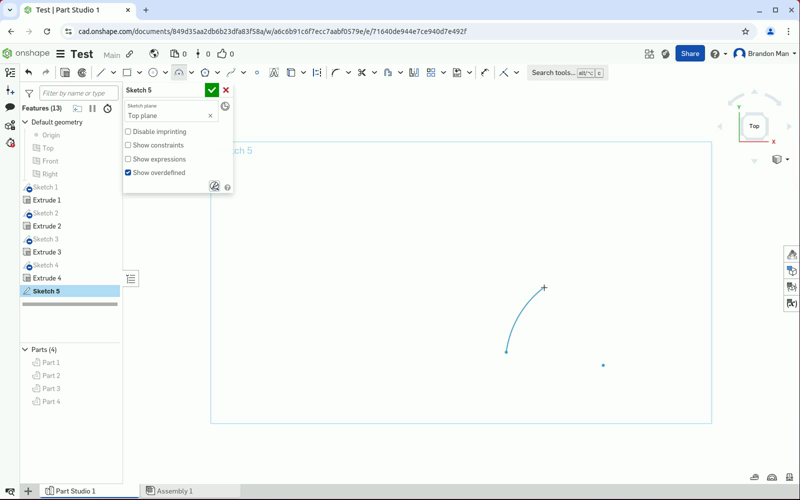
mouse_move(557, 338)
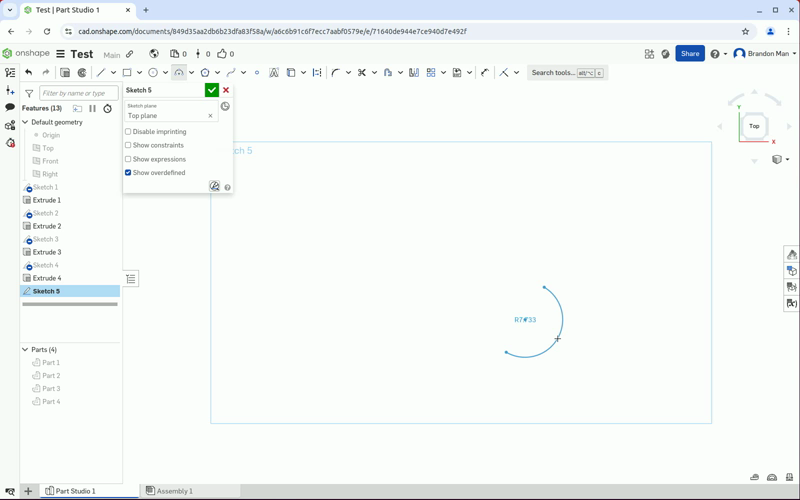
click(557, 338)
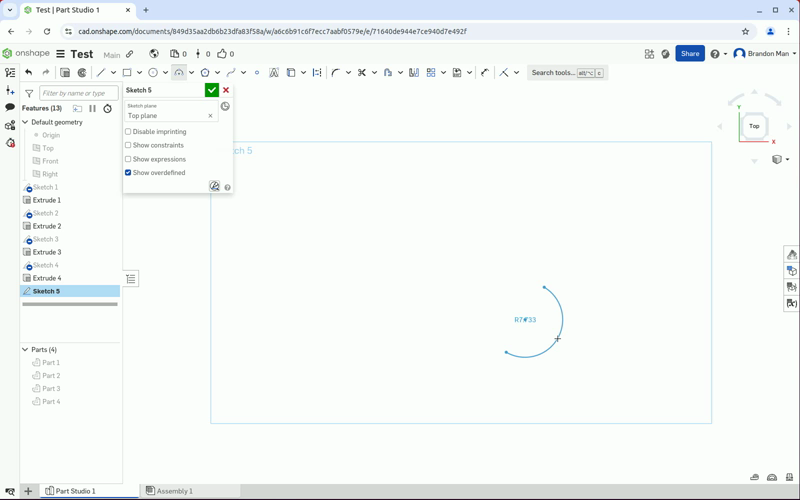
key_up(shift)
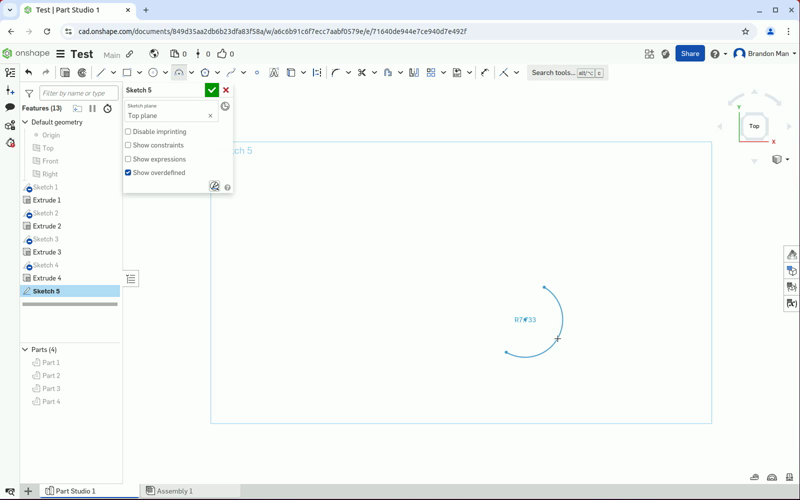
key(esc)
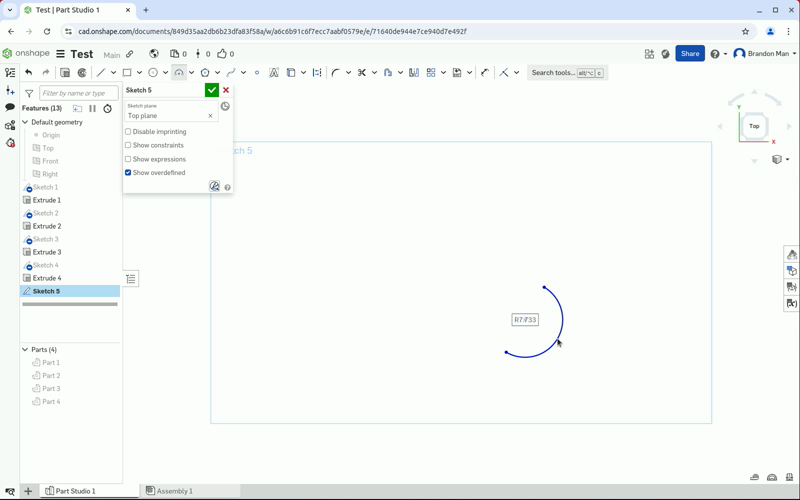
key(l)
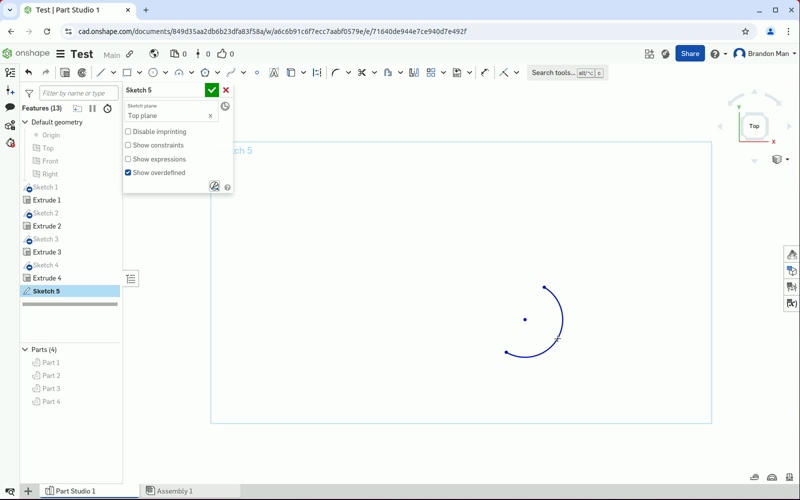
mouse_move(544, 287)
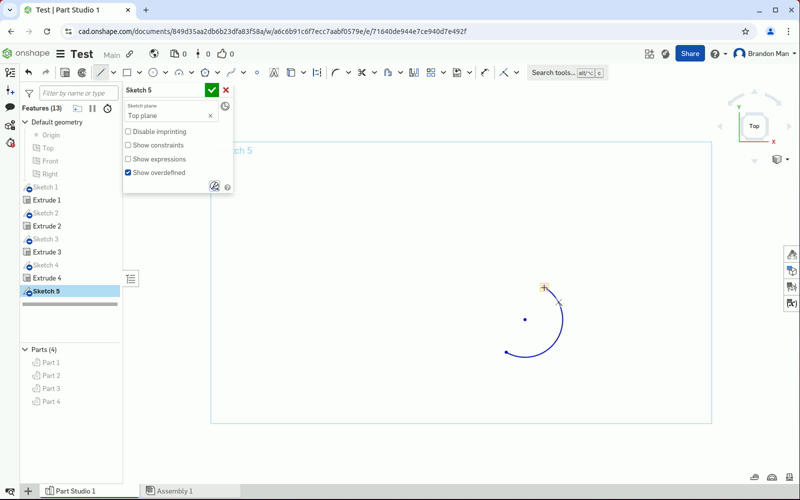
click(544, 287)
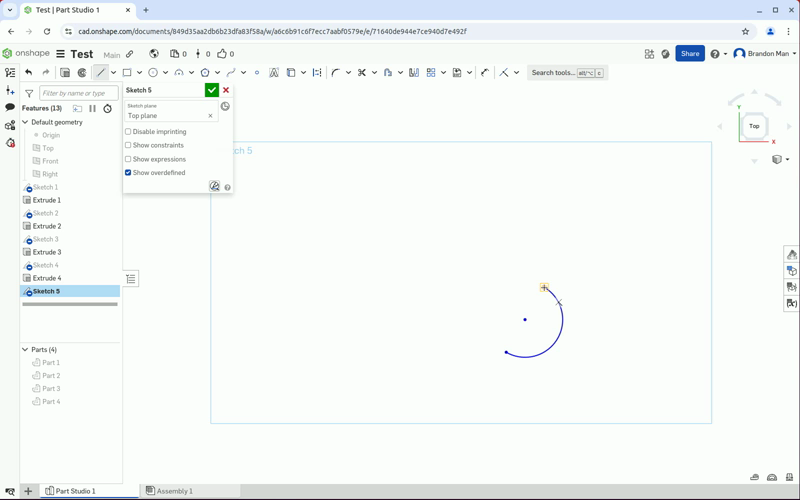
key_down(shift)
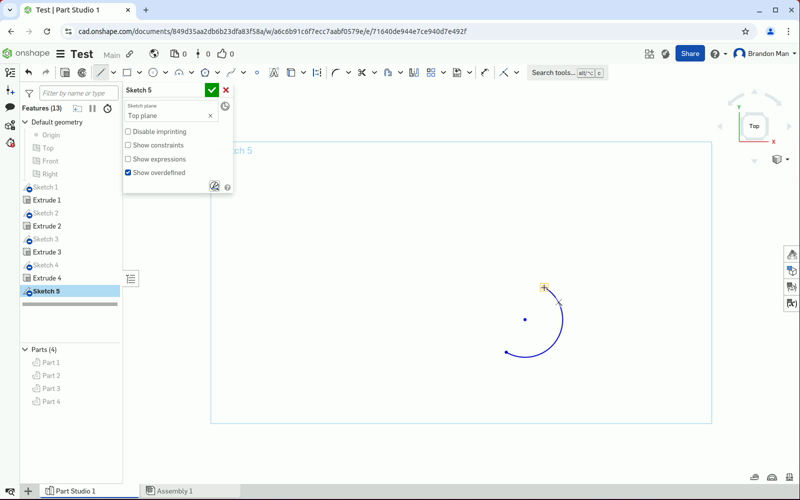
mouse_move(574, 287)
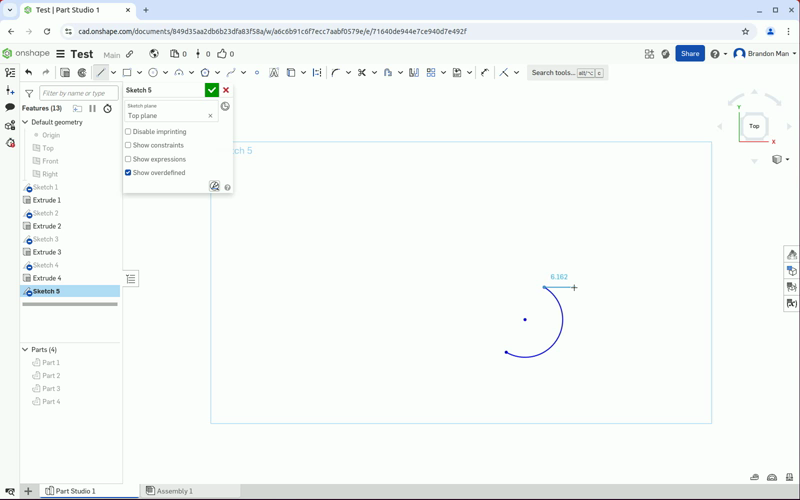
mouse_move(539, 295)
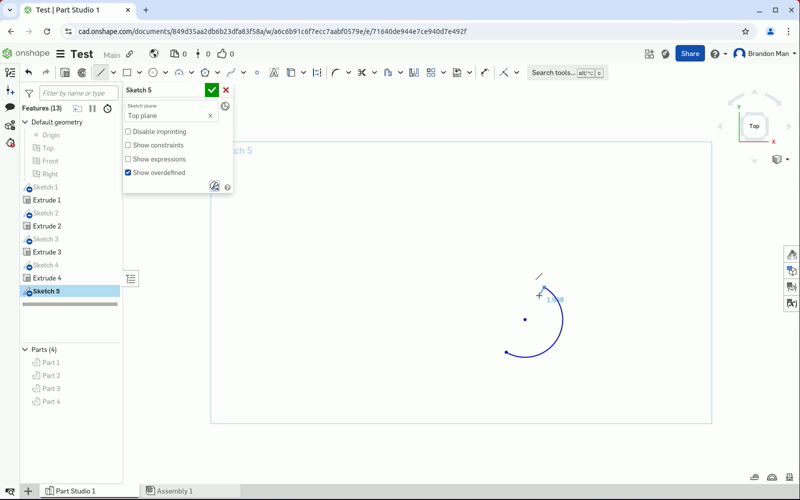
click(539, 295)
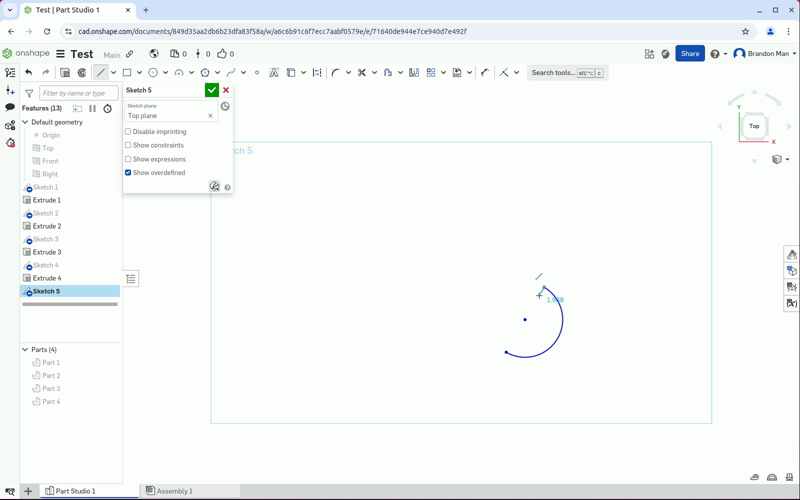
key_up(shift)
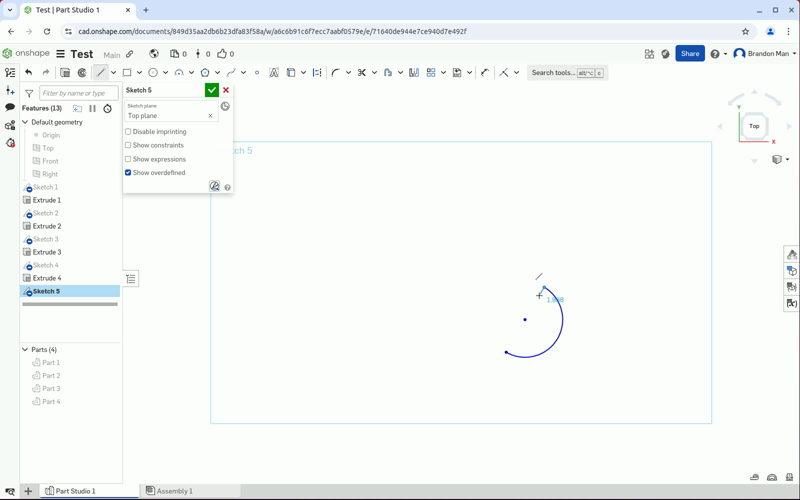
key(esc)
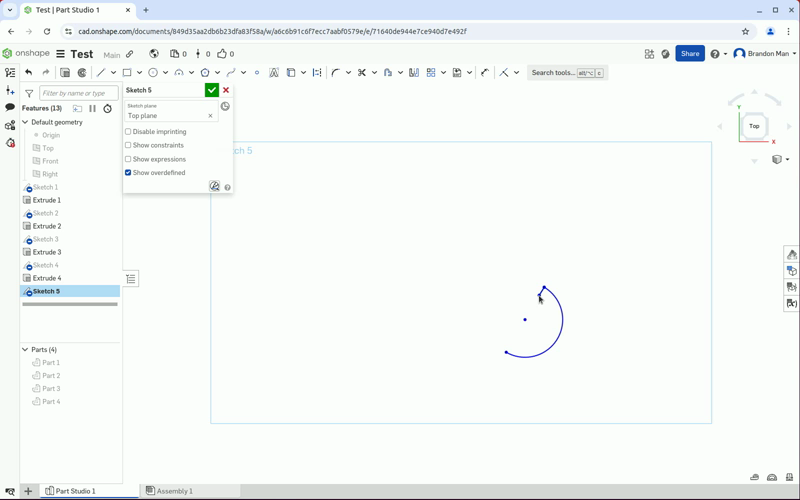
key(a)
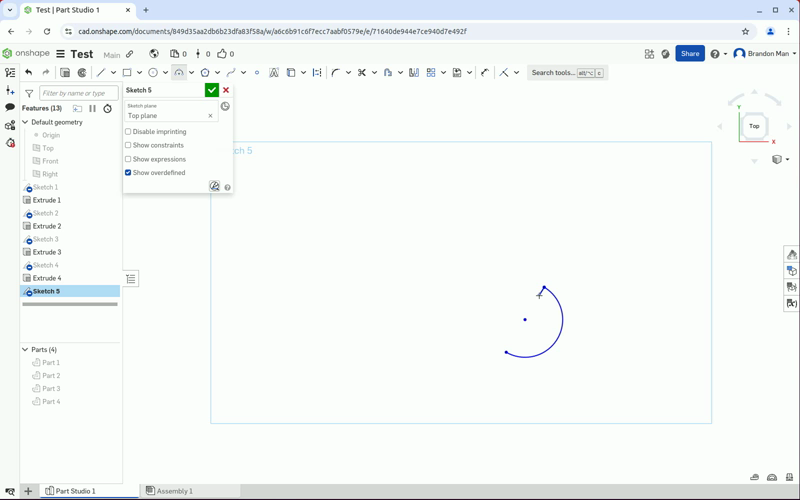
mouse_move(539, 295)
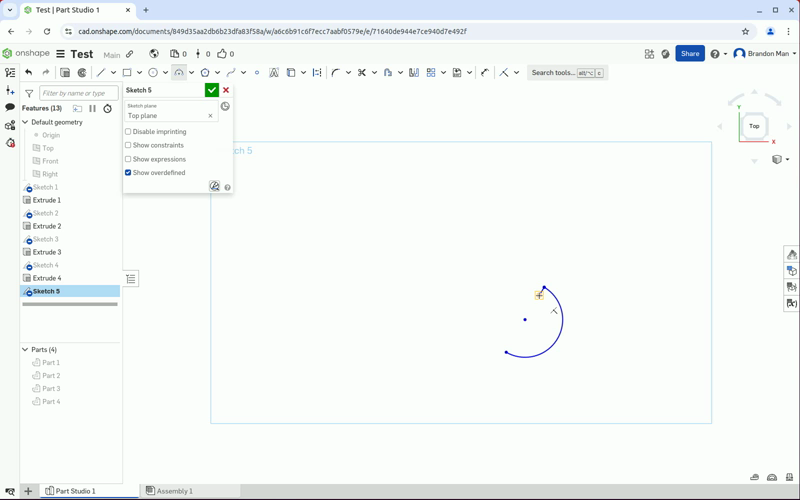
click(539, 295)
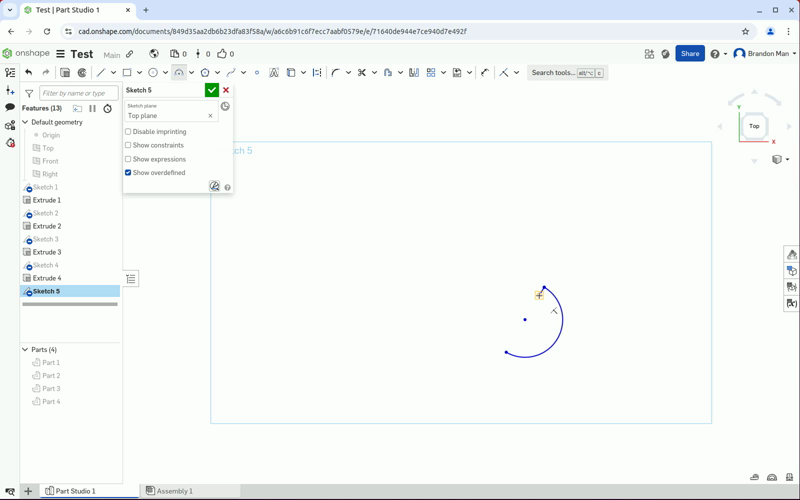
key_down(shift)
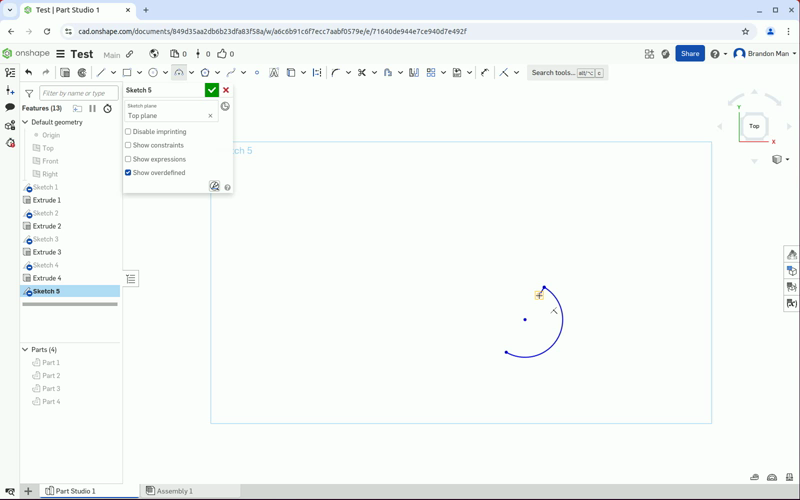
mouse_move(511, 343)
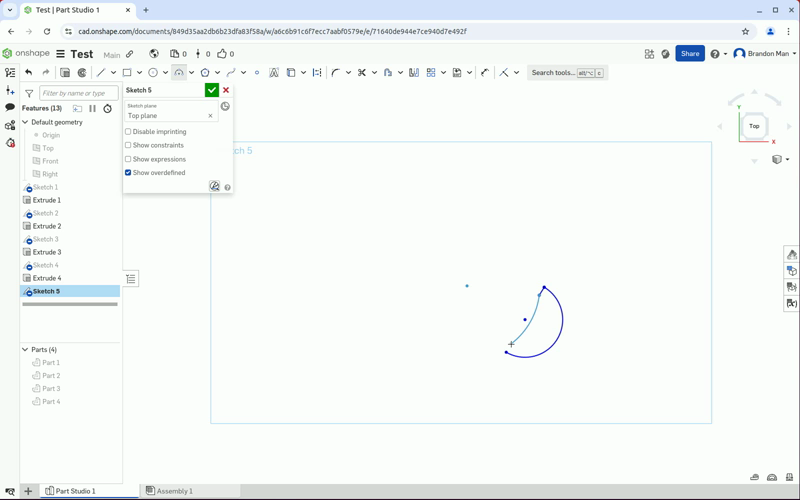
click(511, 343)
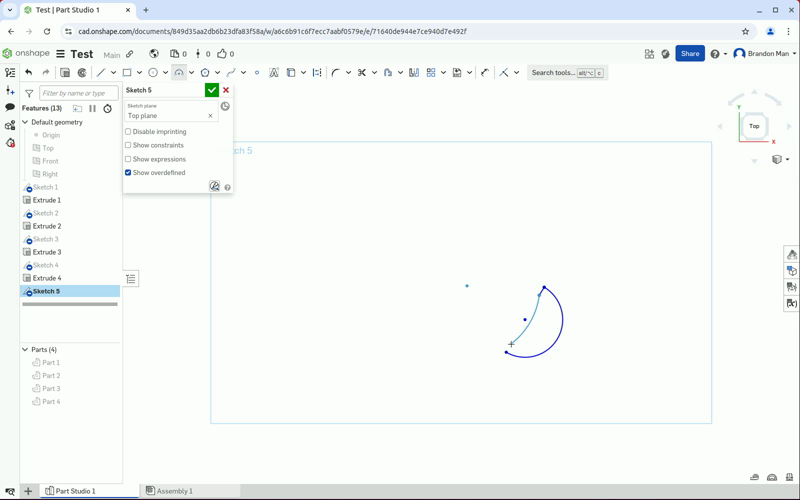
mouse_move(549, 333)
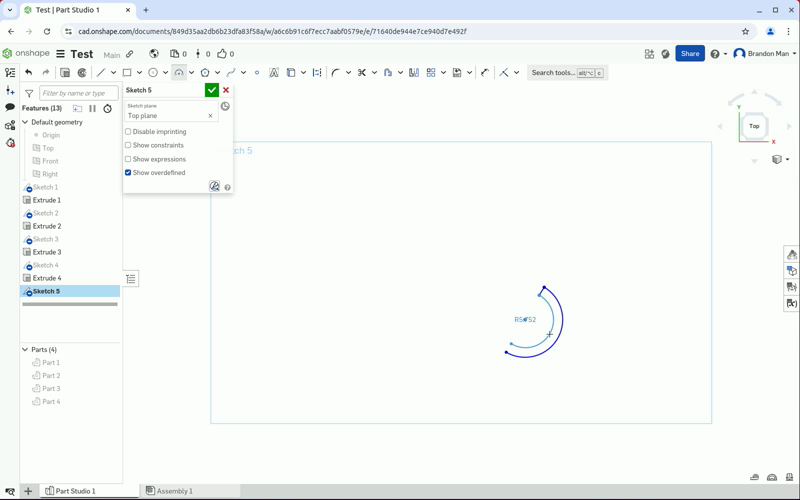
click(549, 333)
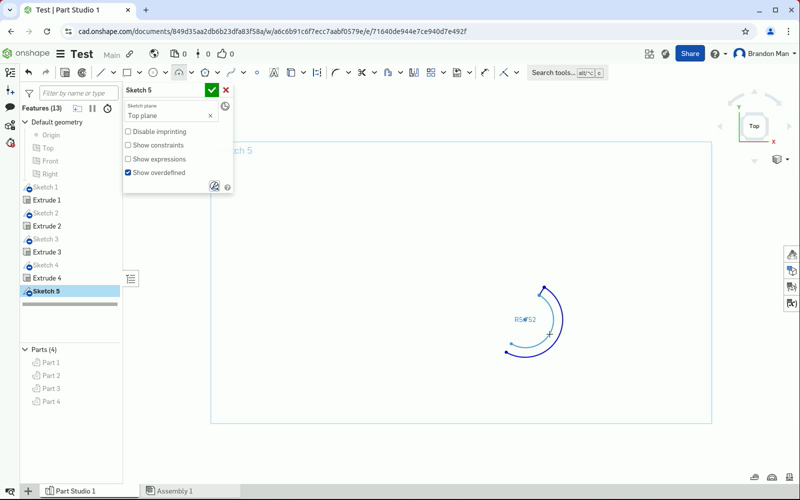
key_up(shift)
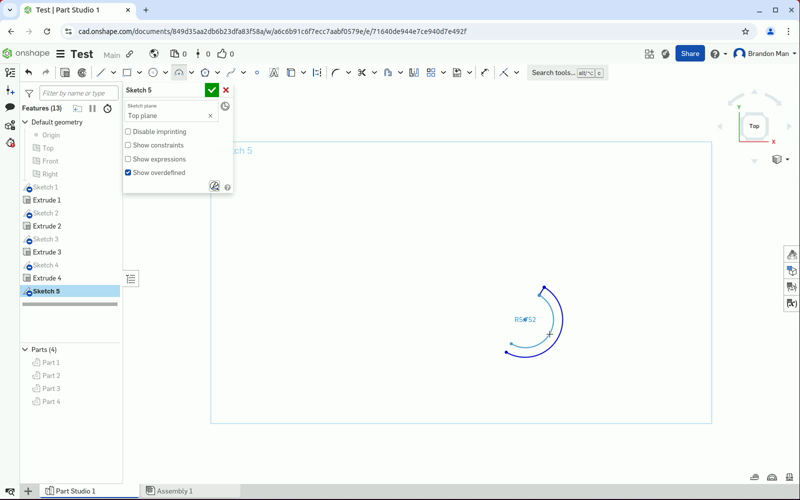
key(esc)
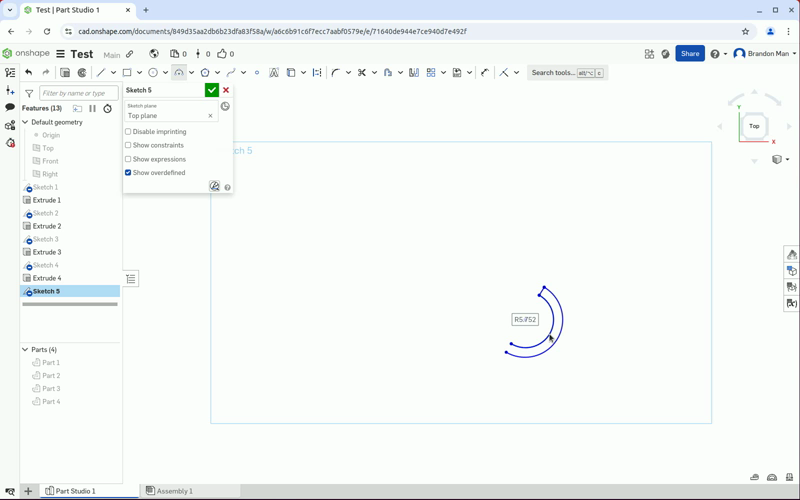
key(l)
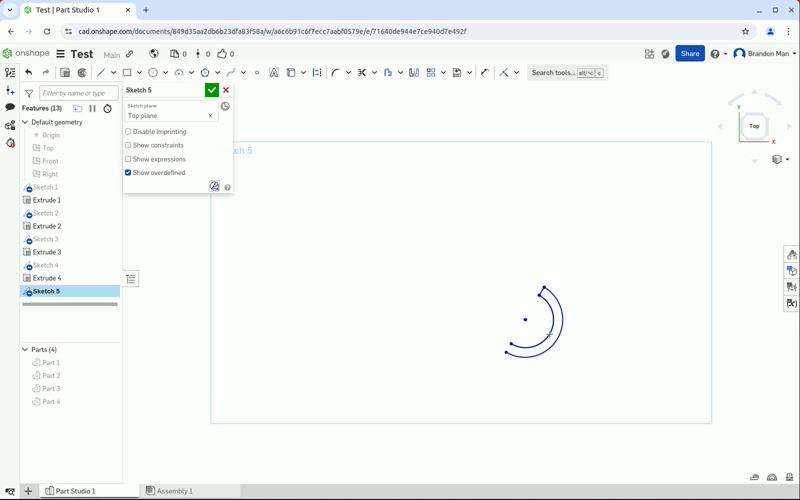
mouse_move(511, 343)
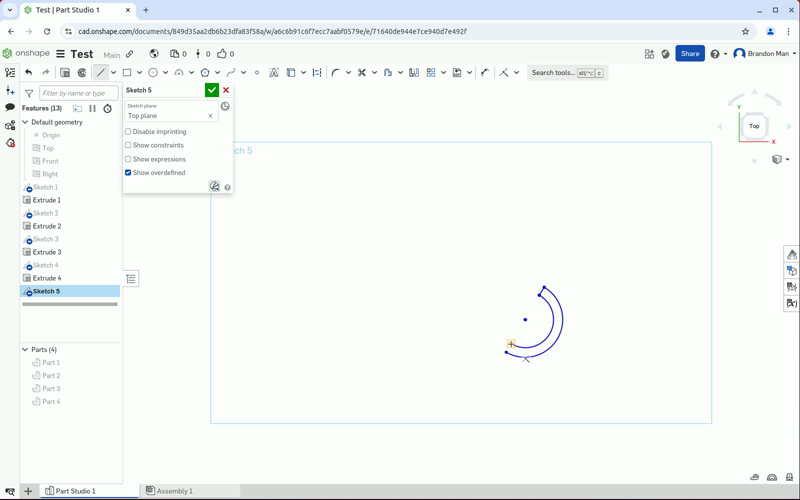
click(511, 343)
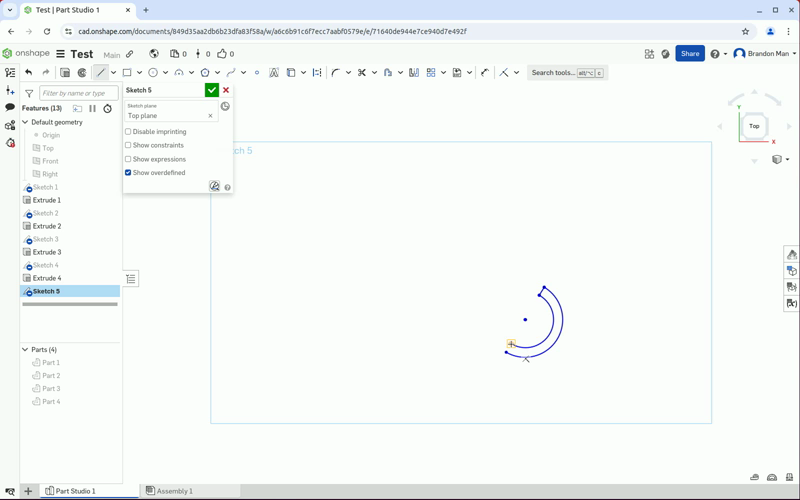
mouse_move(541, 343)
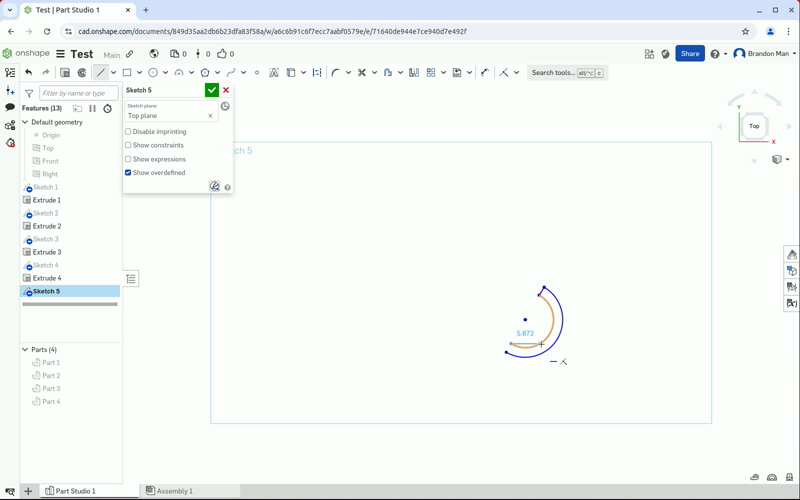
key_down(shift)
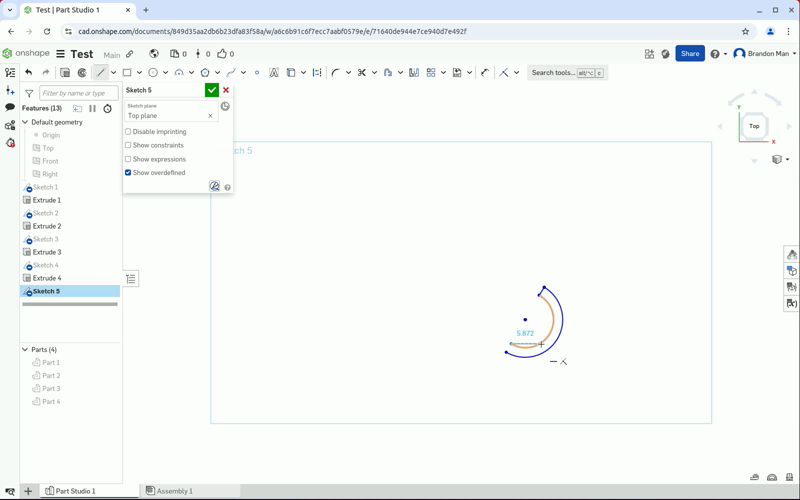
mouse_move(506, 352)
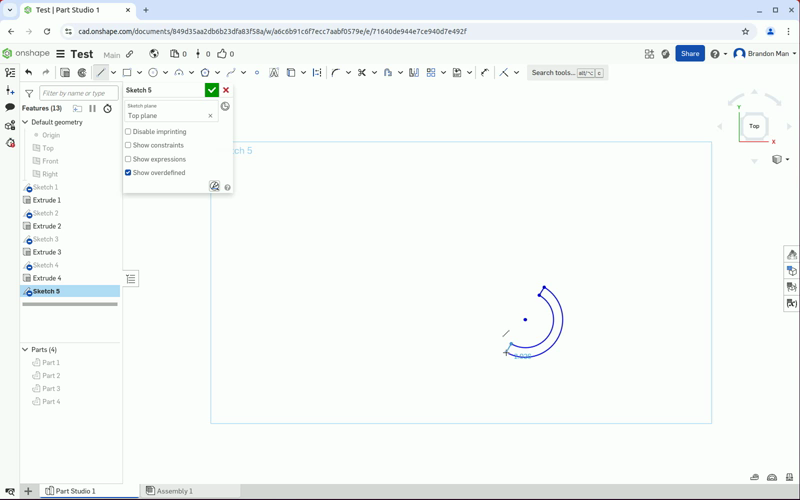
key_up(shift)
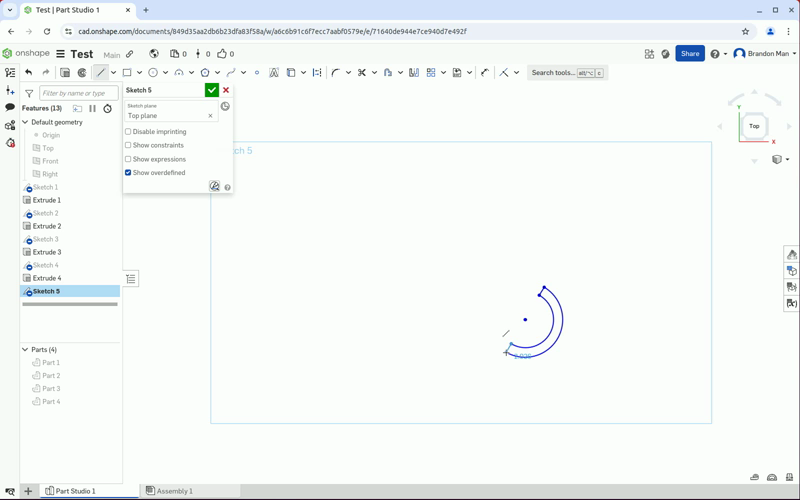
click(506, 352)
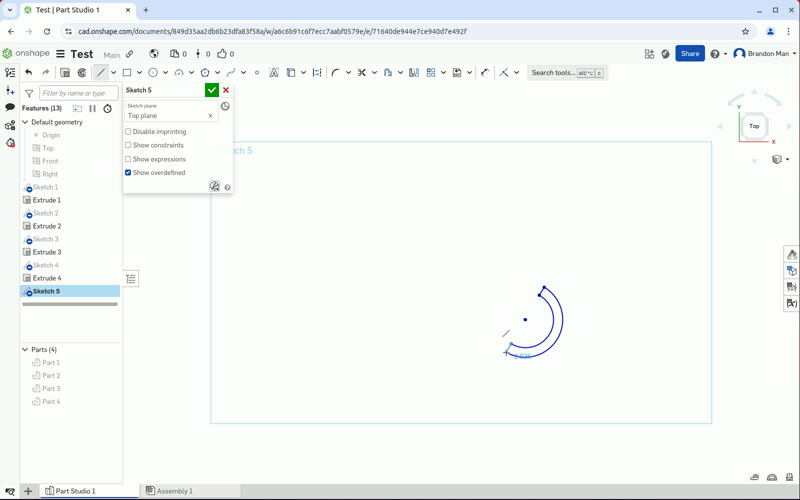
key(esc)
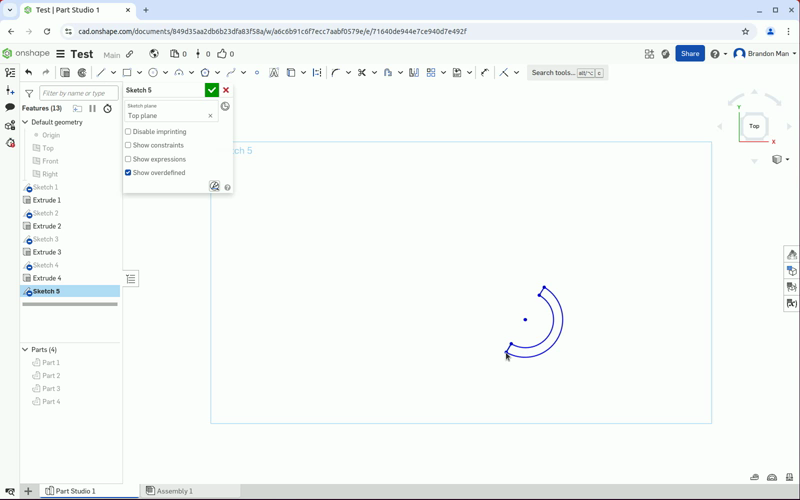
mouse_move(548, 343)
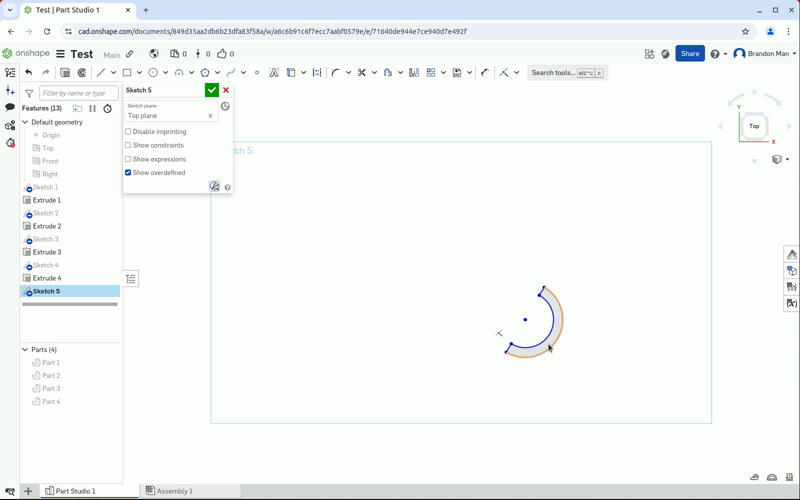
scroll(6)
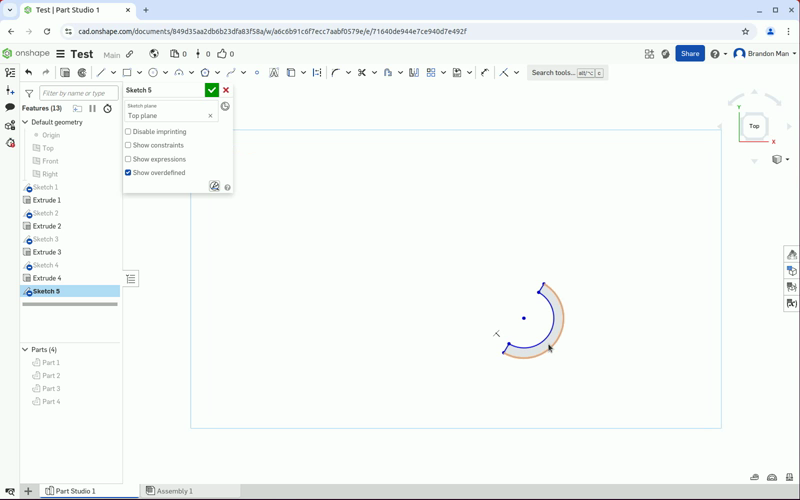
scroll(6)
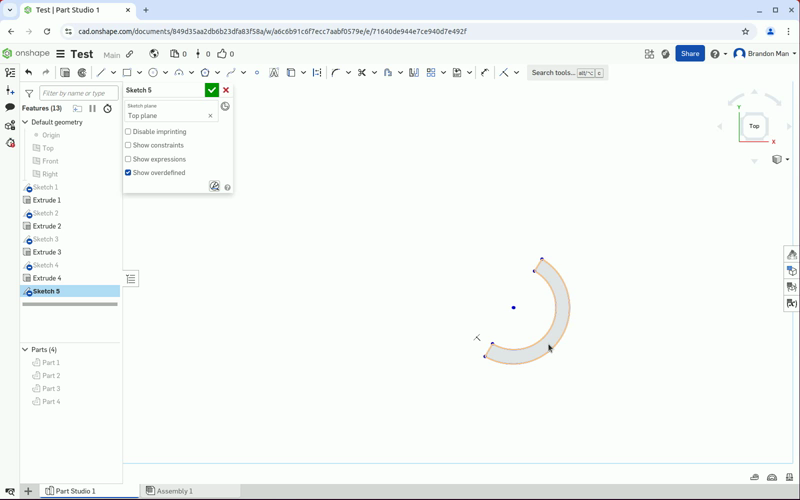
scroll(6)
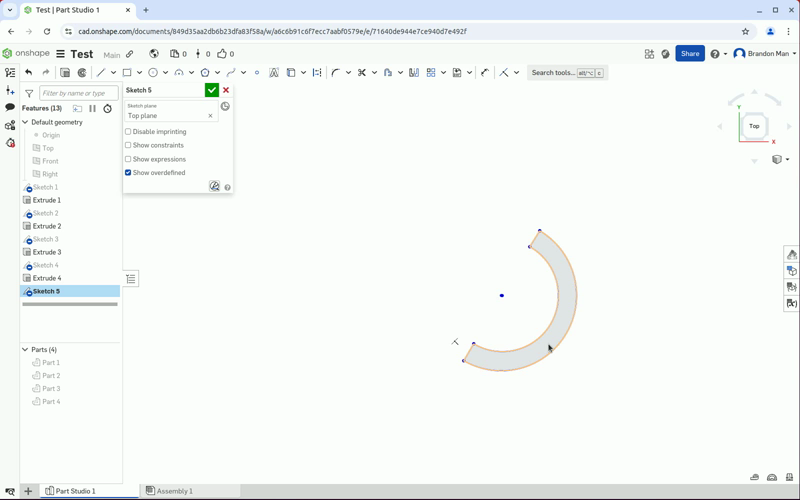
scroll(6)
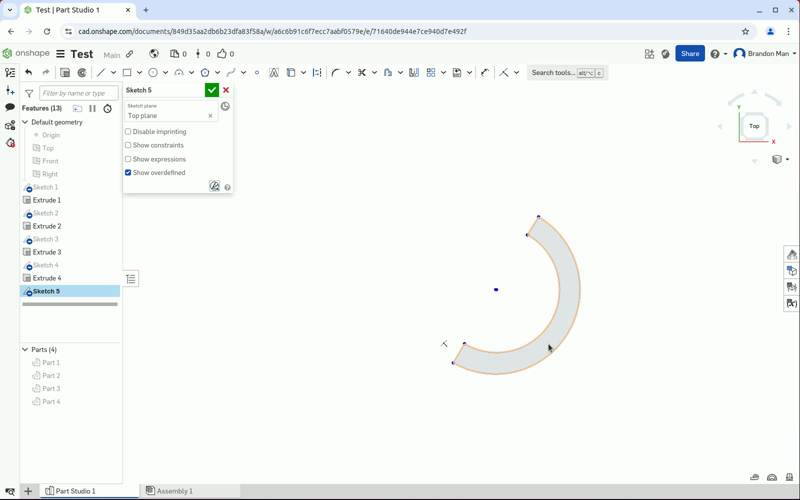
scroll(6)
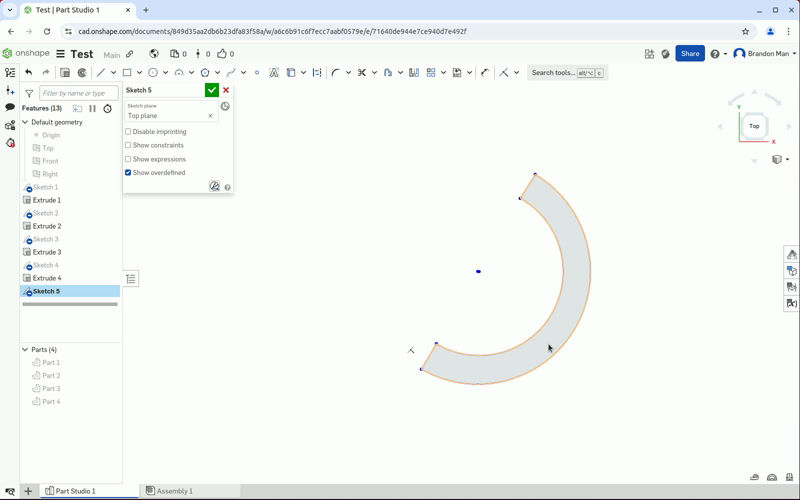
scroll(6)
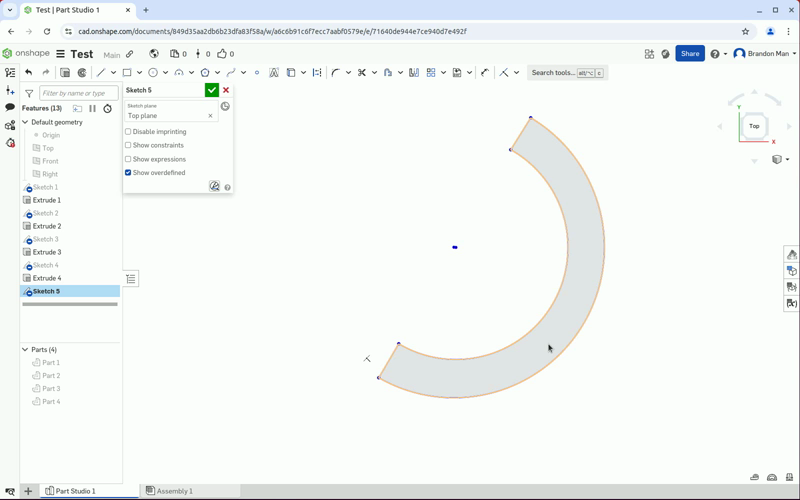
scroll(6)
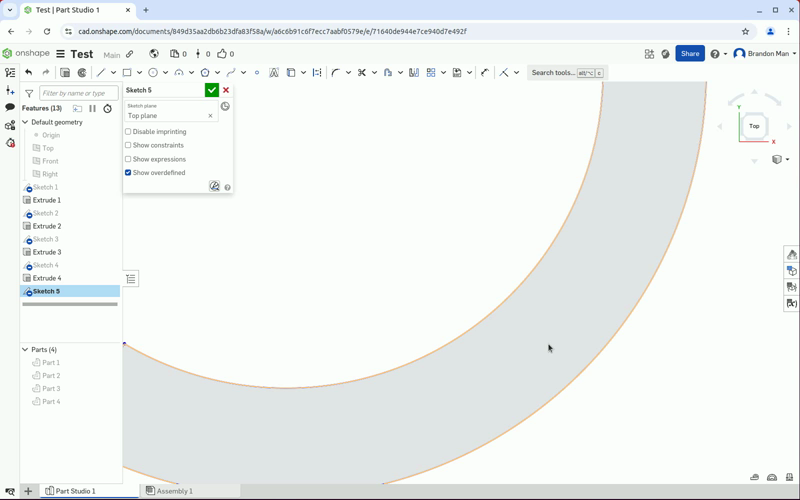
click(548, 343)
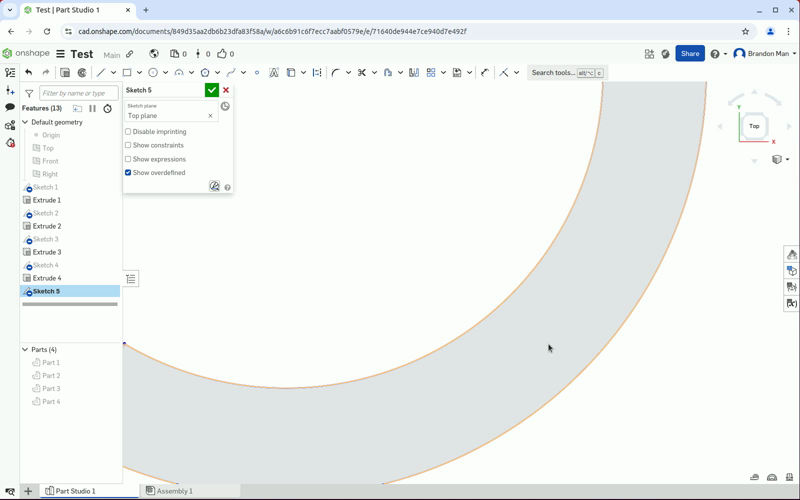
scroll(-6)
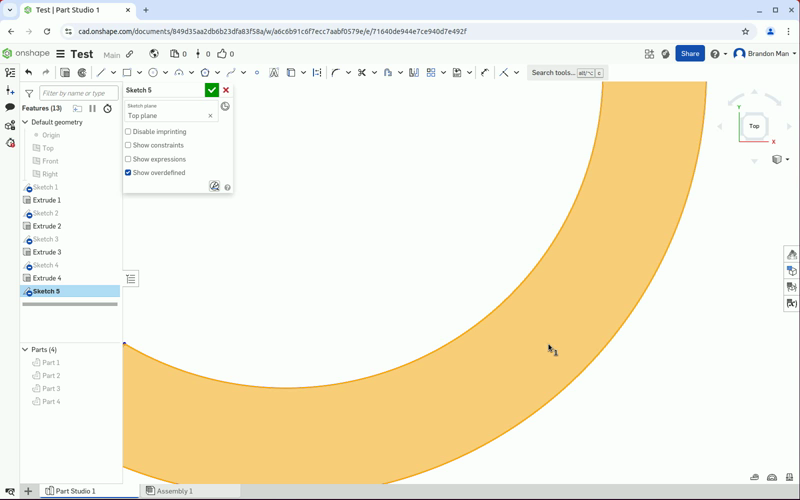
scroll(-6)
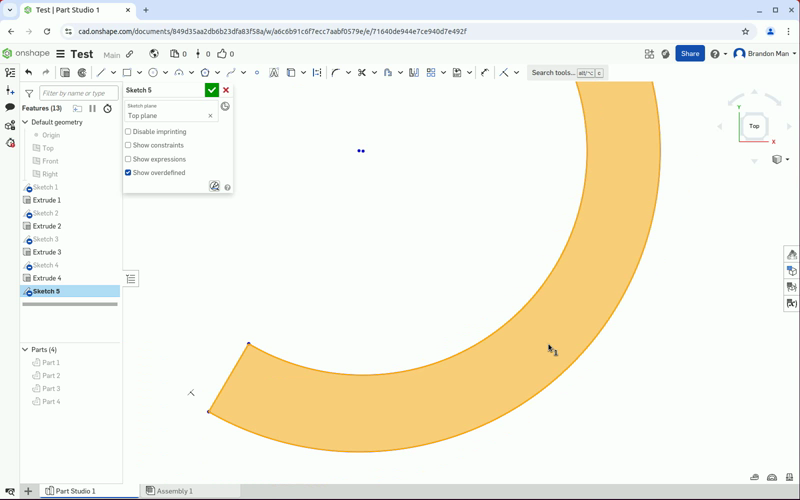
scroll(-6)
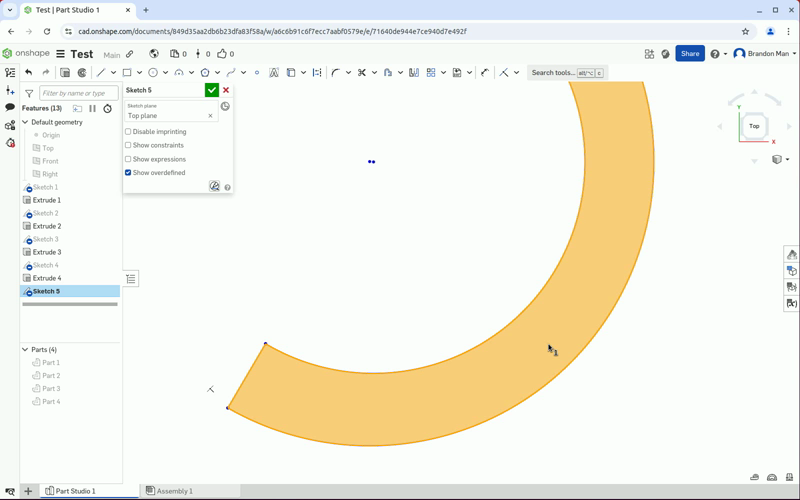
scroll(-6)
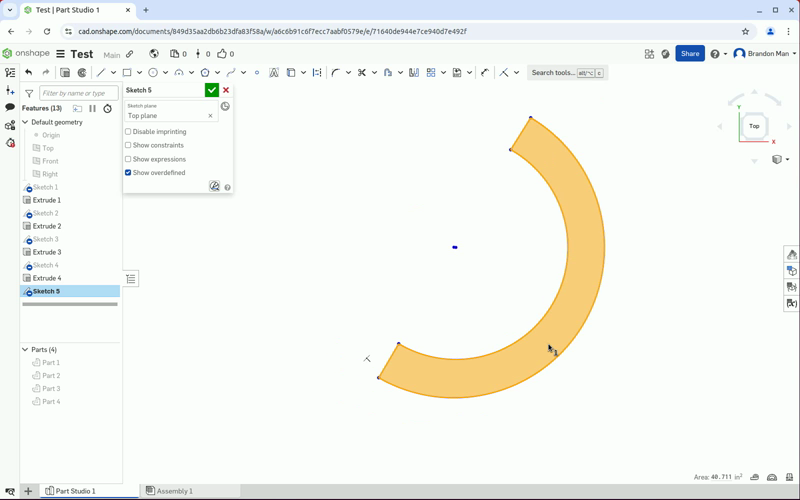
scroll(-6)
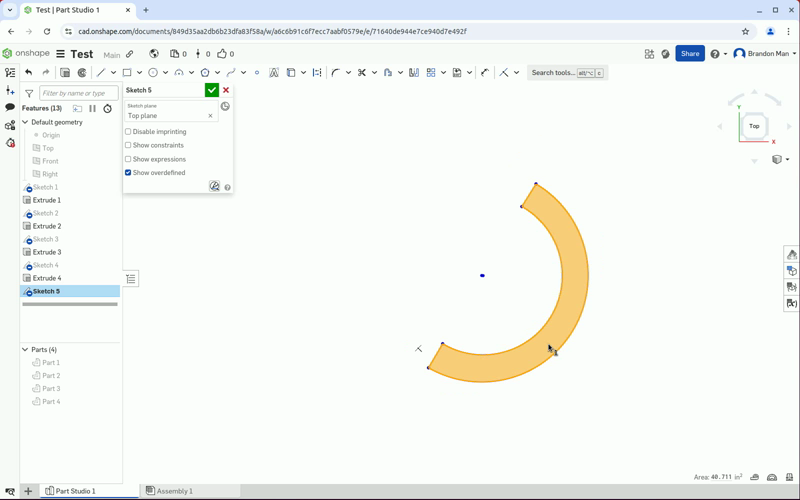
scroll(-6)
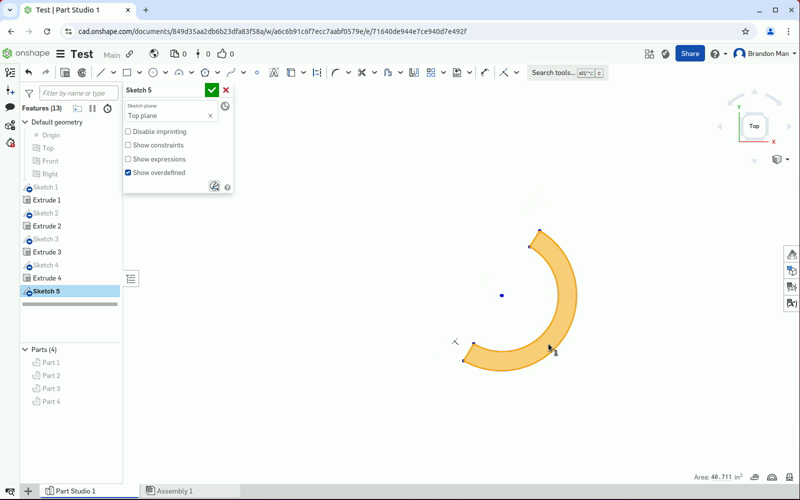
scroll(-6)
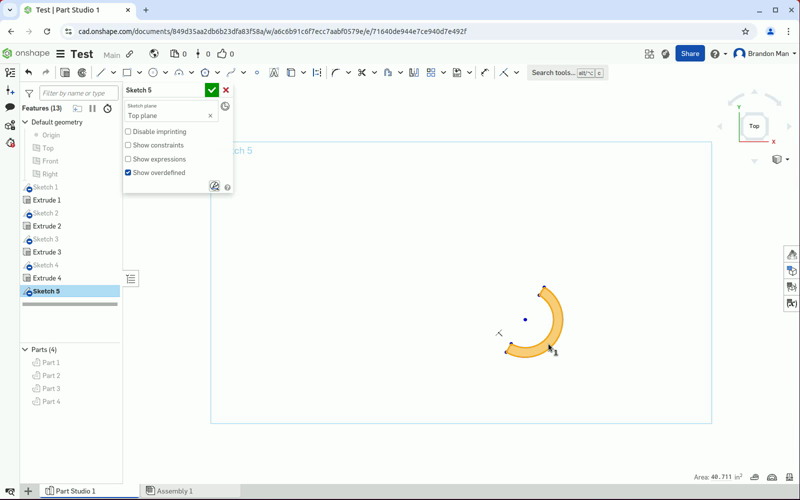
mouse_move(73, 352)
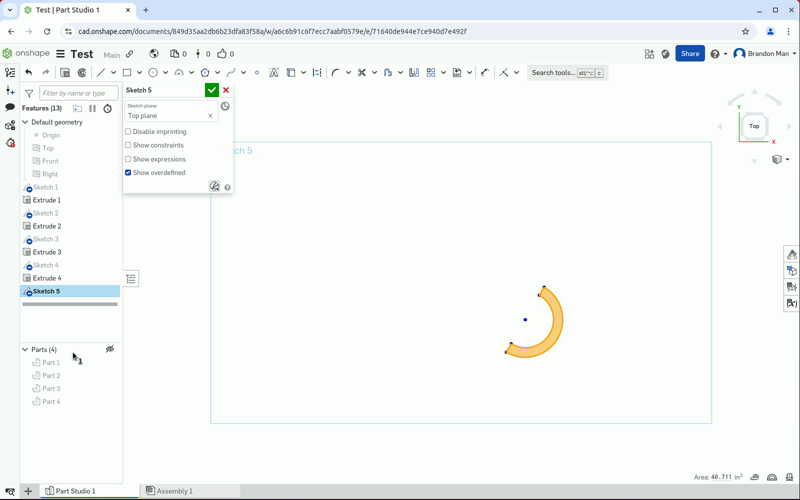
key(shift+y)
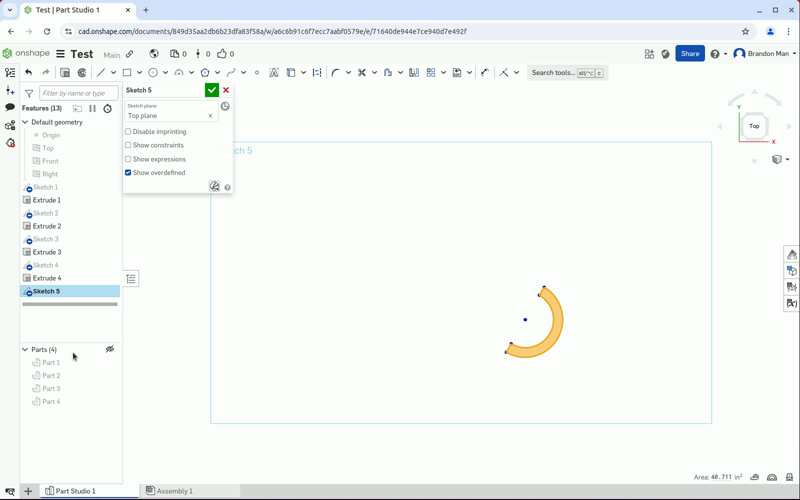
key(shift+e)
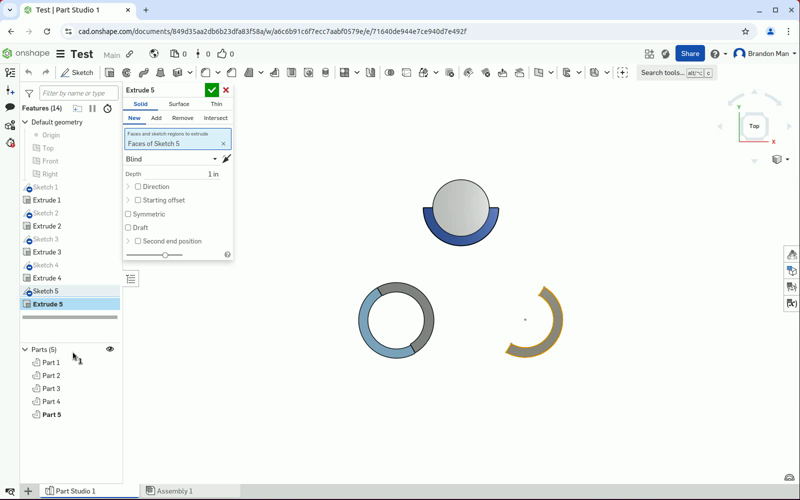
mouse_move(143, 106)
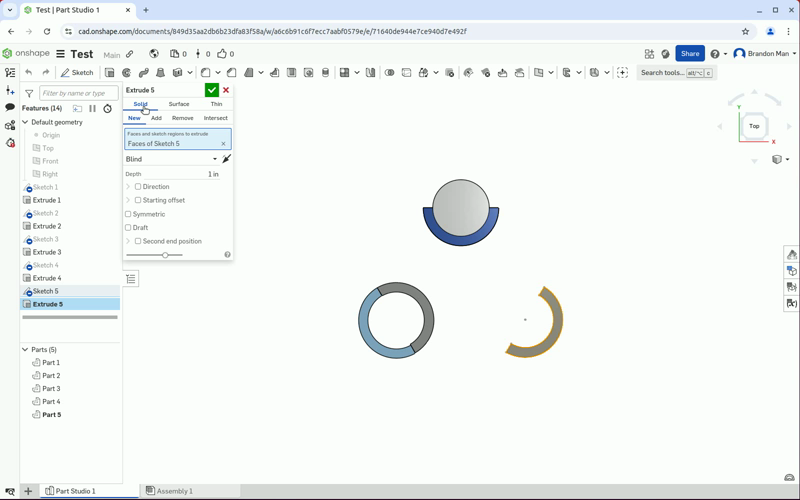
click(143, 106)
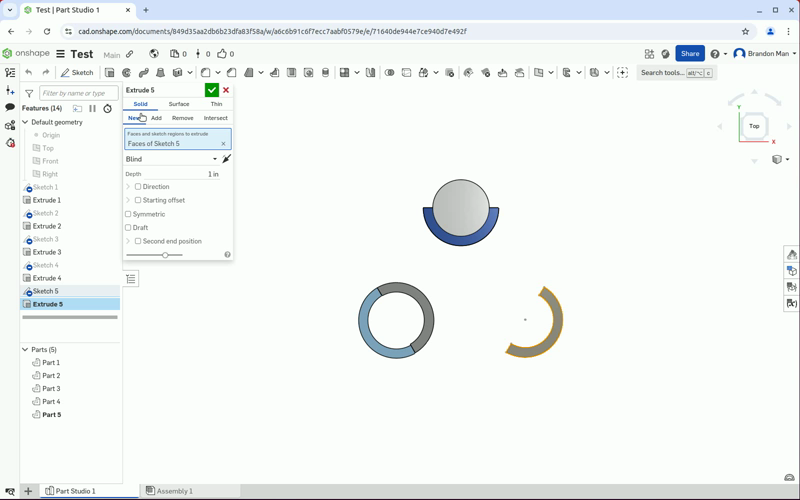
mouse_move(137, 120)
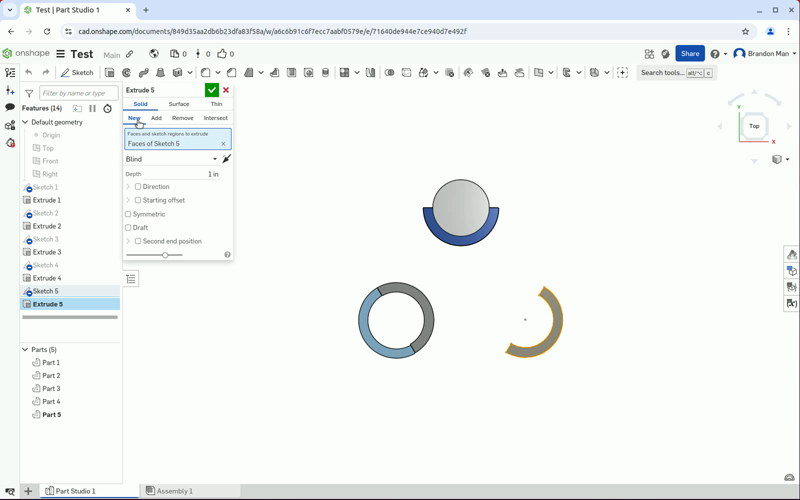
click(137, 120)
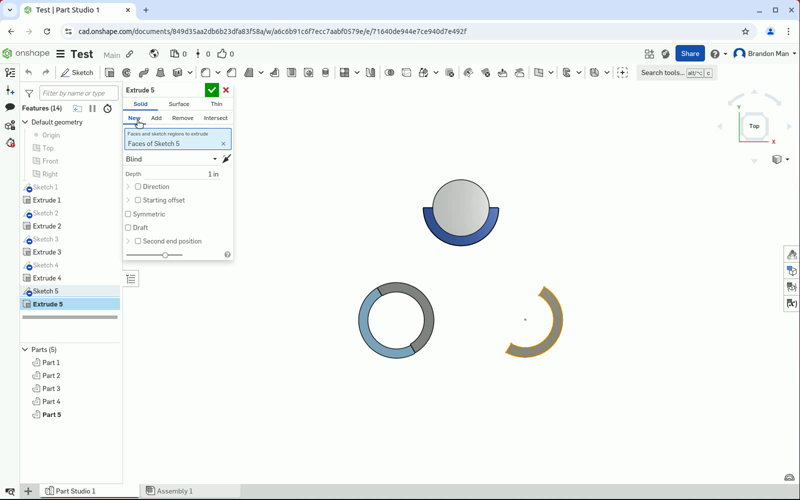
key(tab, 4)
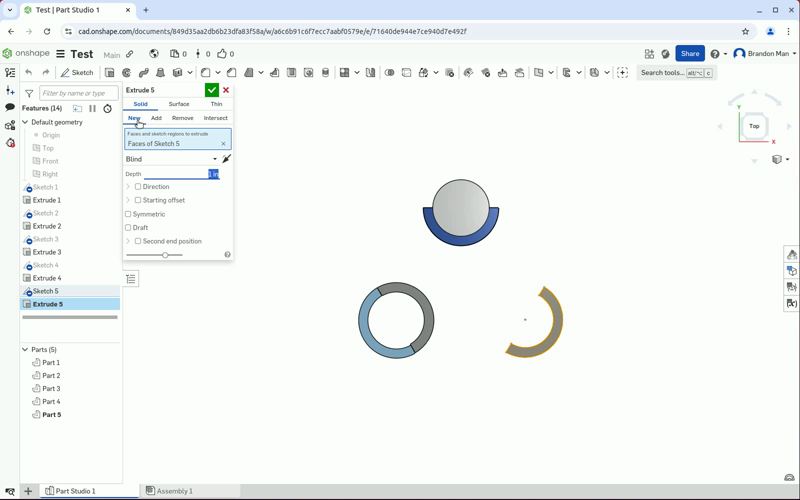
text(3.611)
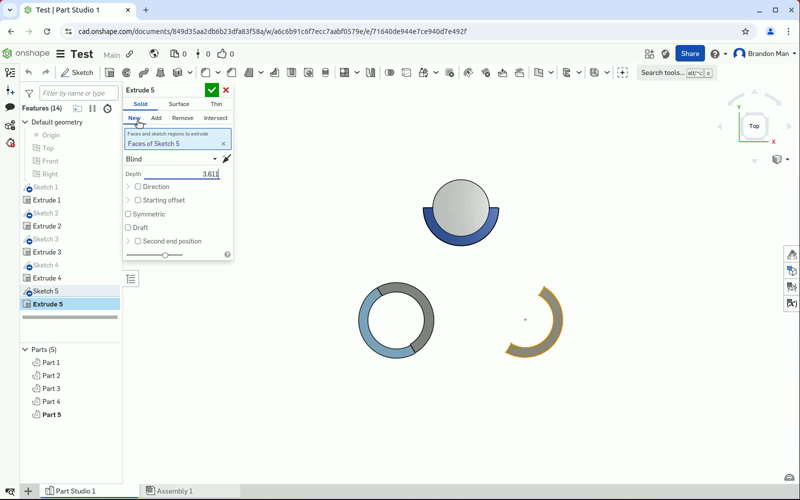
key(enter)
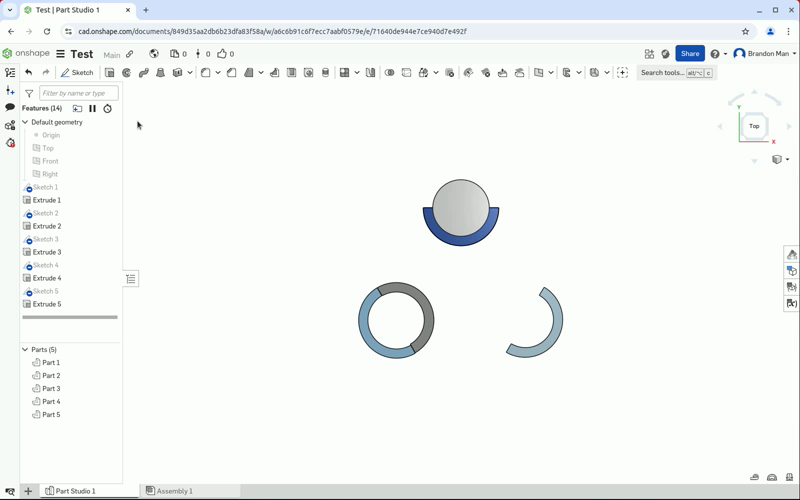
key(shift+h)
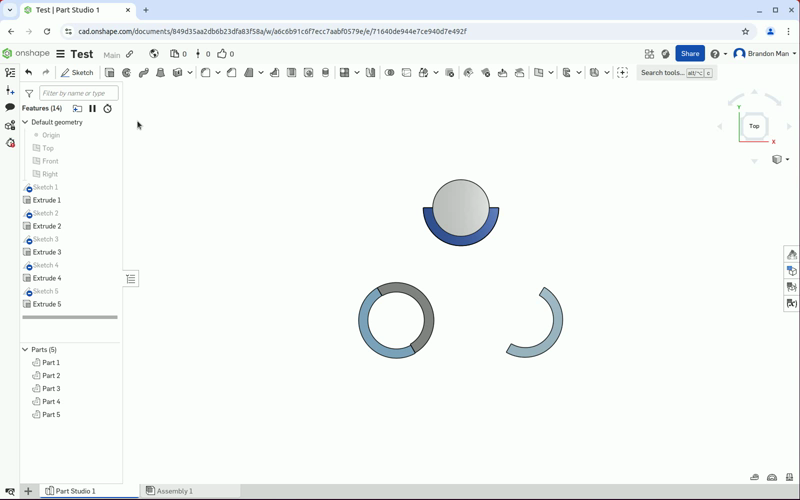
key(shift+h)
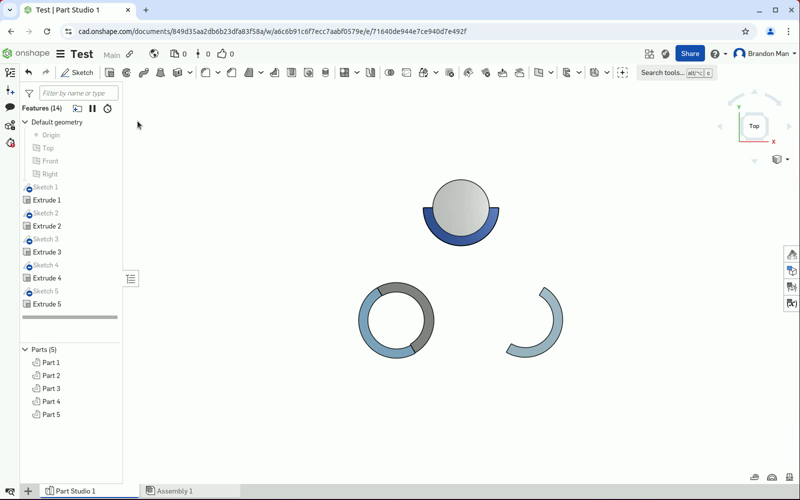
mouse_move(73, 189)
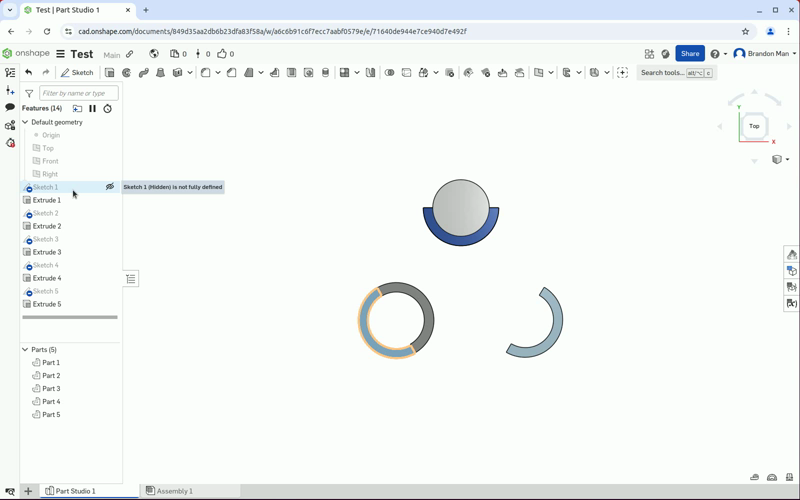
click(73, 189)
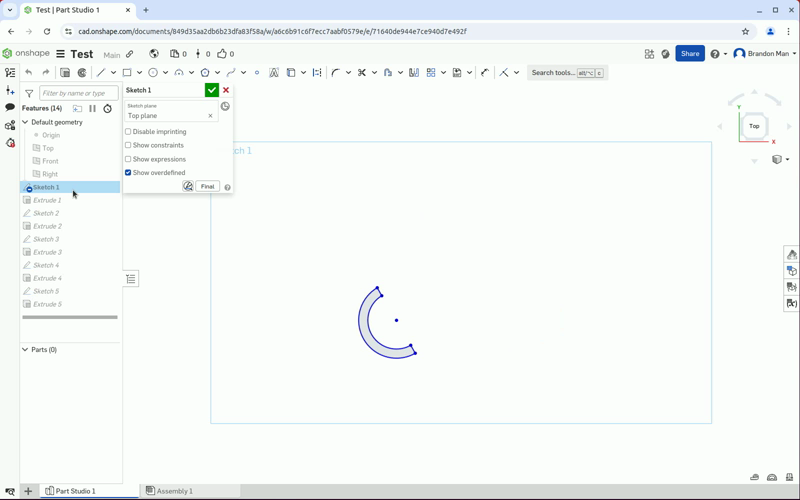
mouse_move(229, 92)
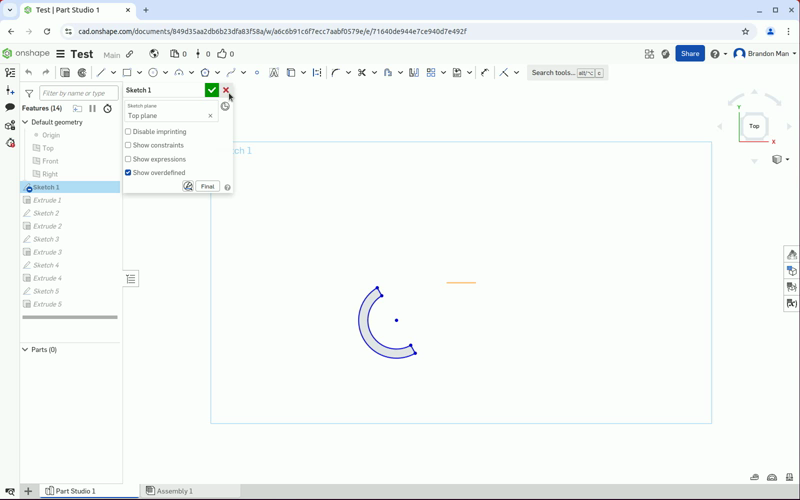
click(229, 92)
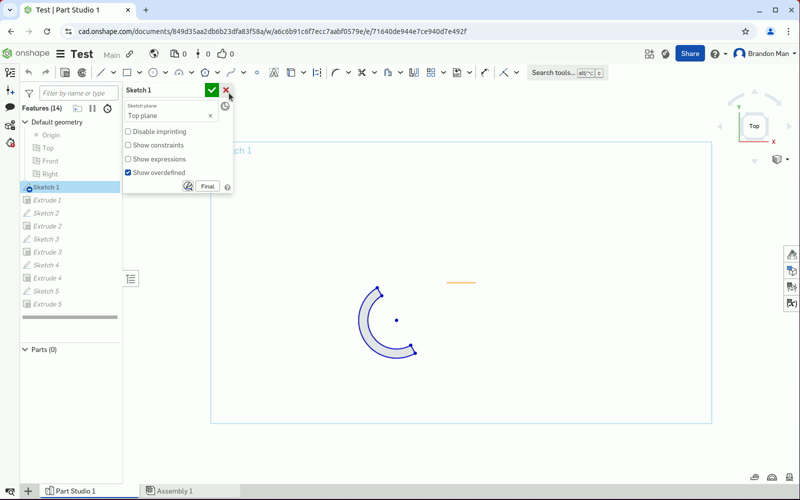
key(shift+s)
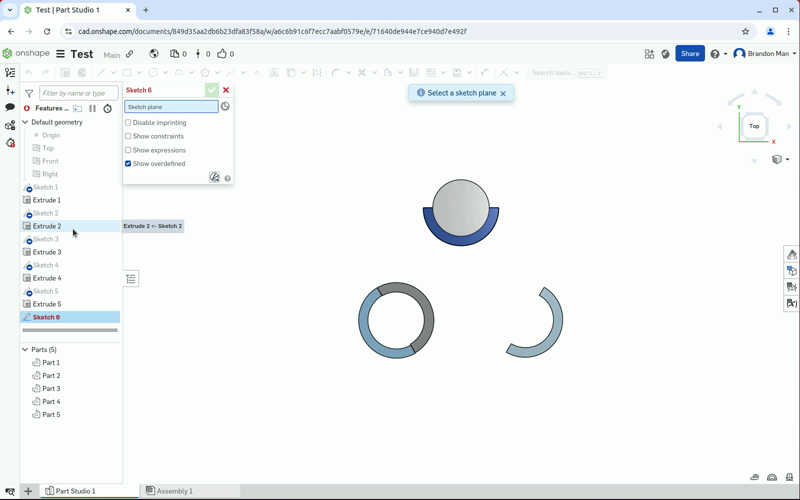
scroll(3)
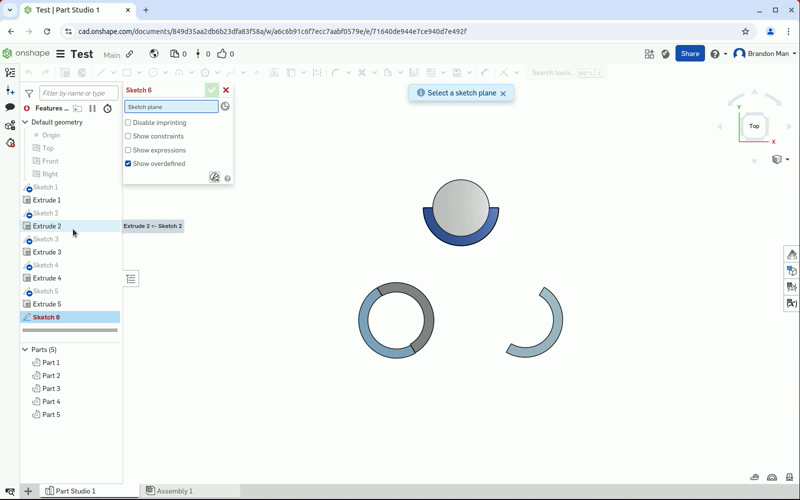
mouse_move(73, 150)
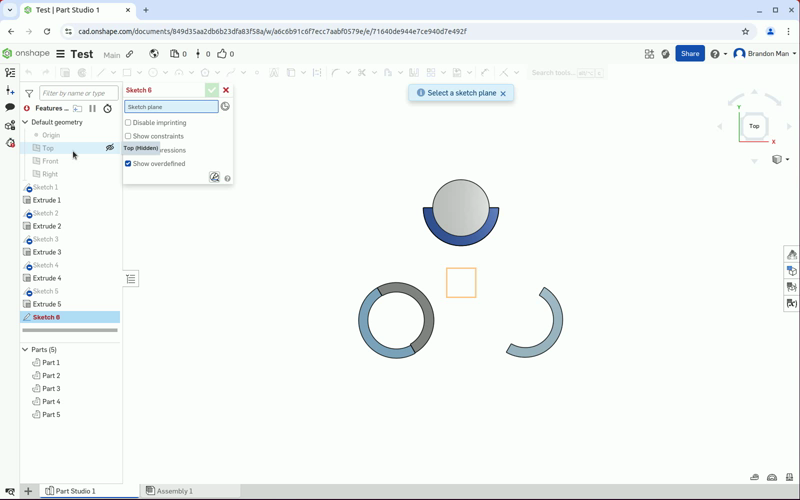
click(73, 150)
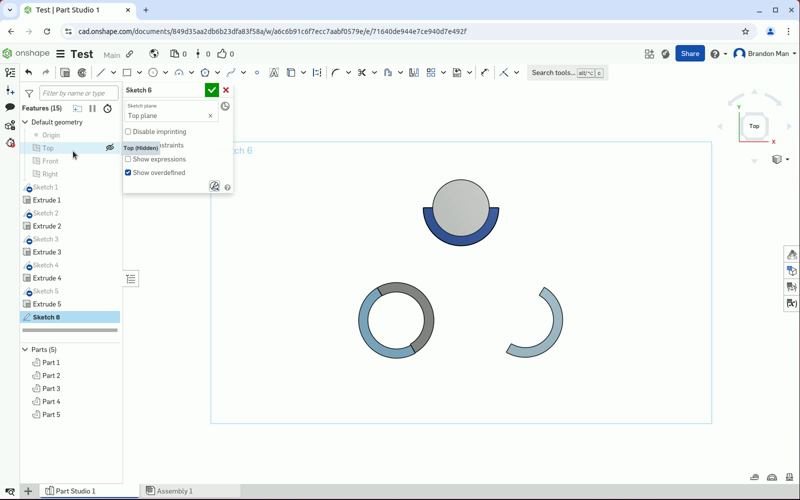
mouse_move(73, 352)
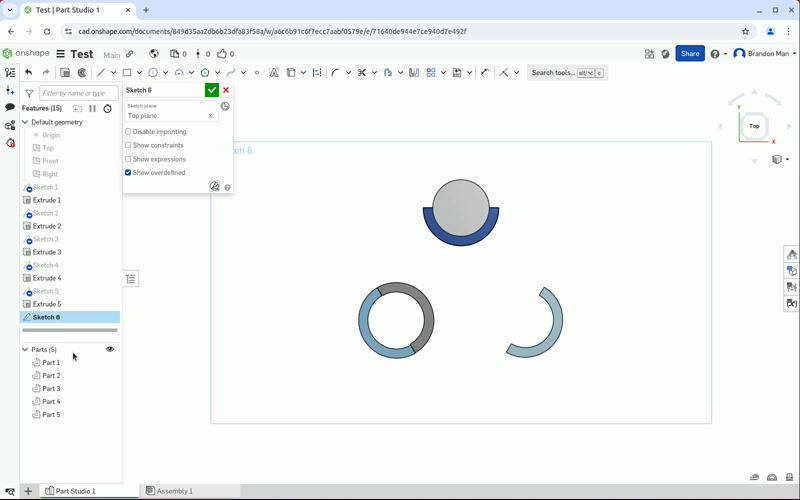
key(y)
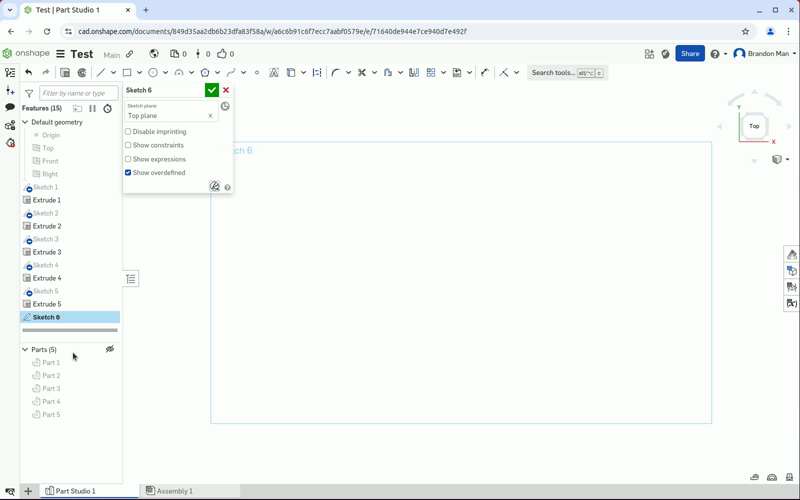
key(l)
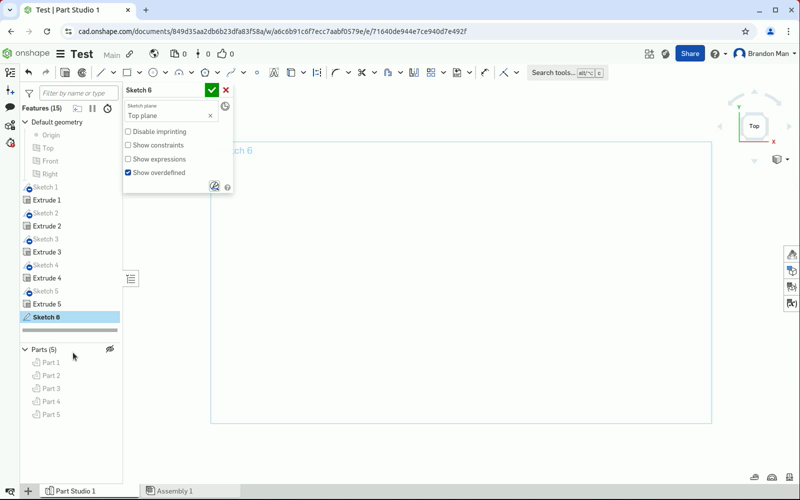
key_down(shift)
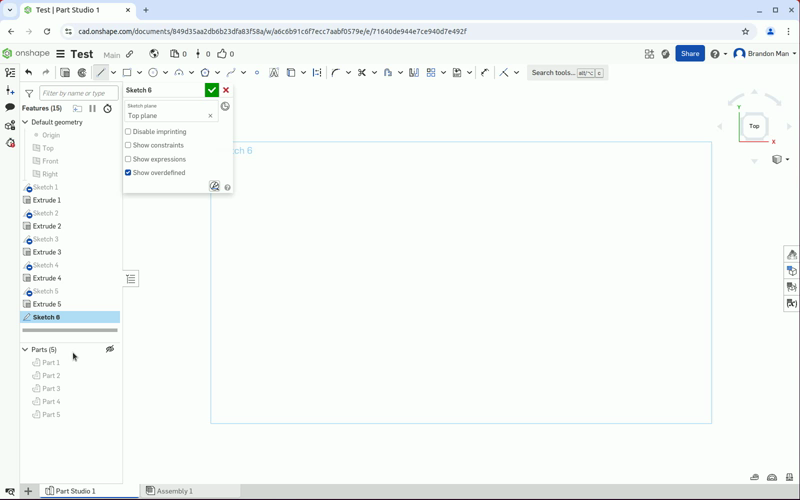
mouse_move(506, 352)
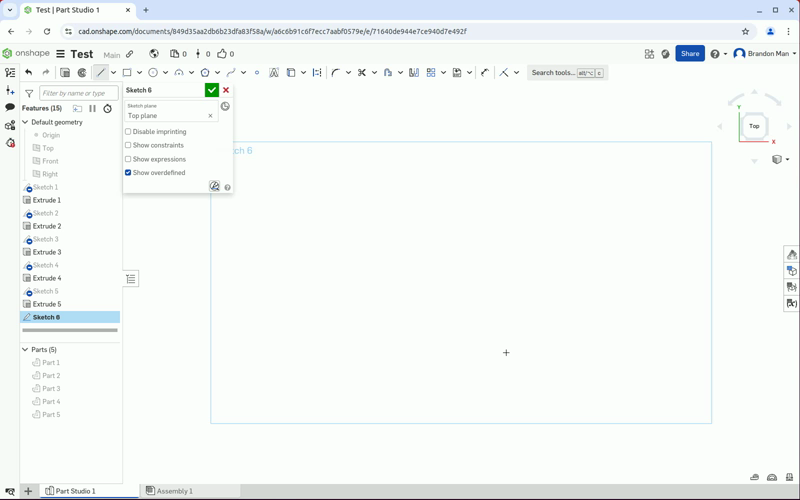
click(506, 352)
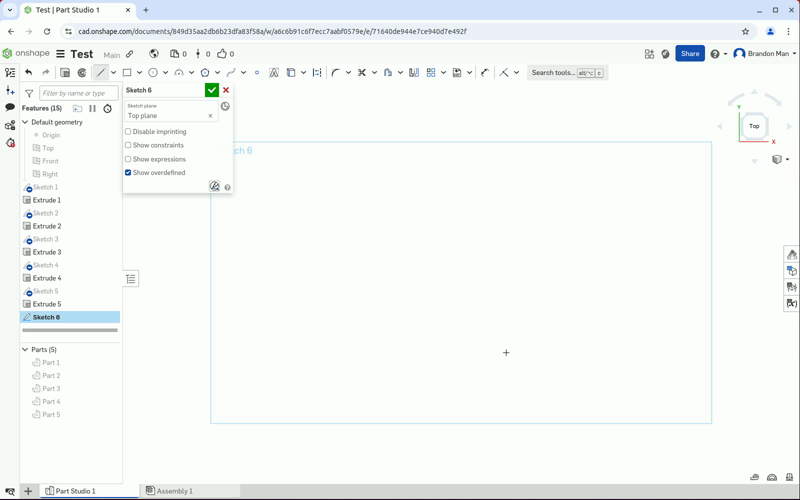
key_up(shift)
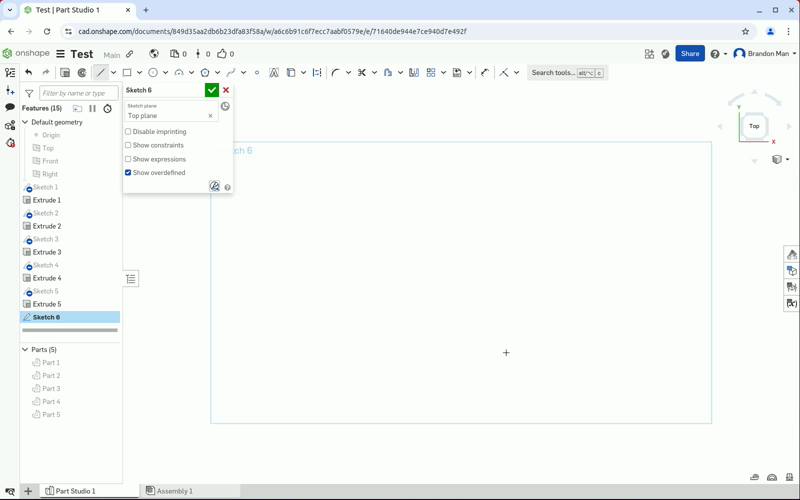
key_down(shift)
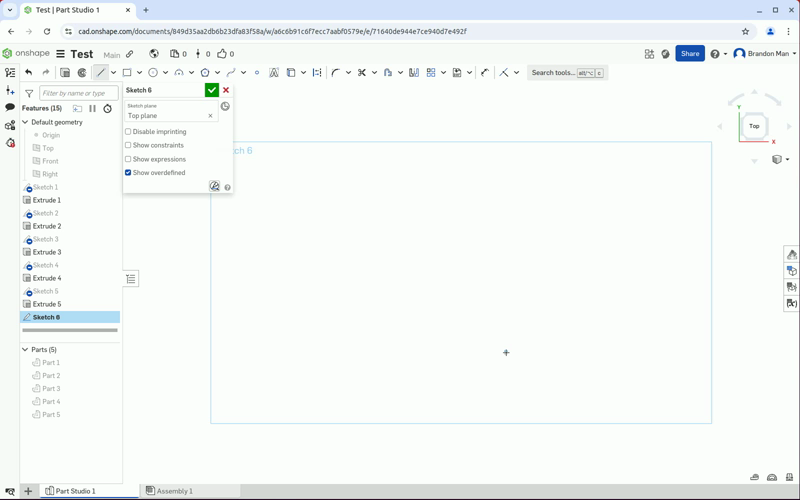
mouse_move(536, 352)
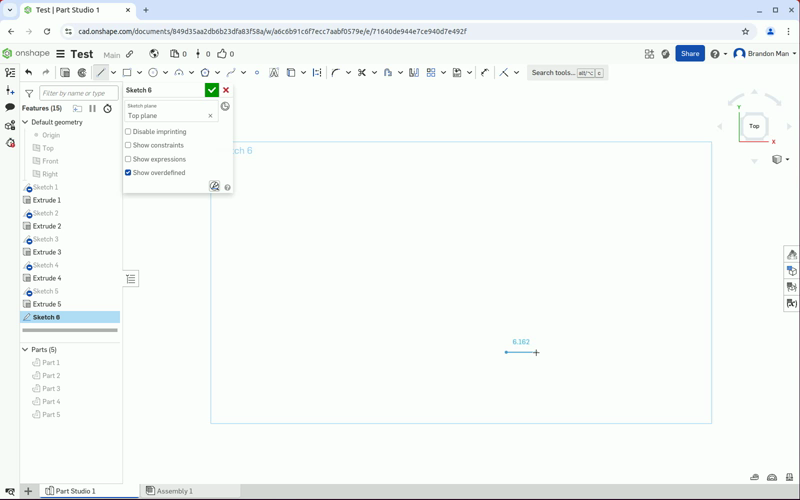
mouse_move(510, 343)
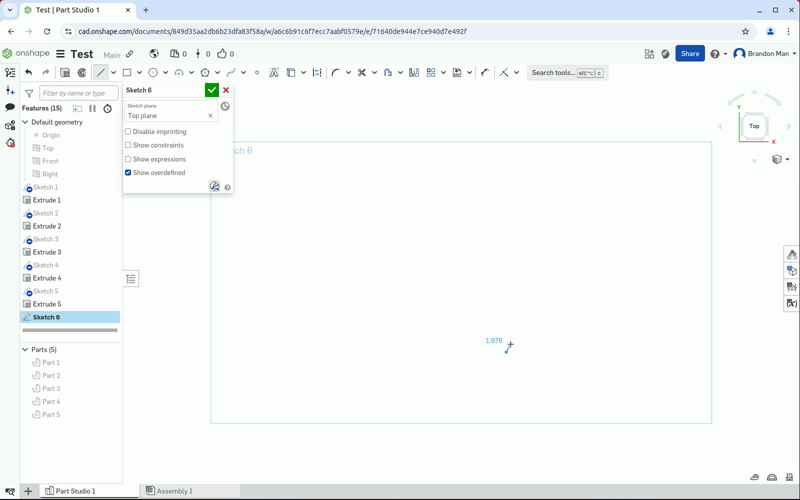
click(510, 343)
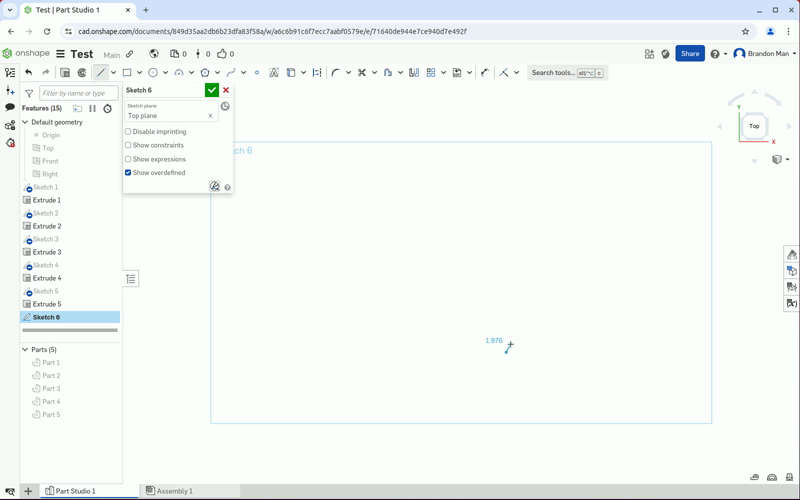
key_up(shift)
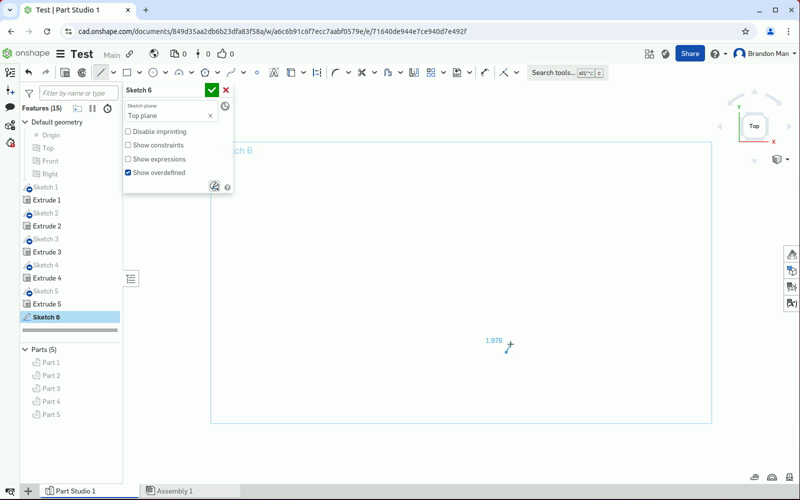
key(esc)
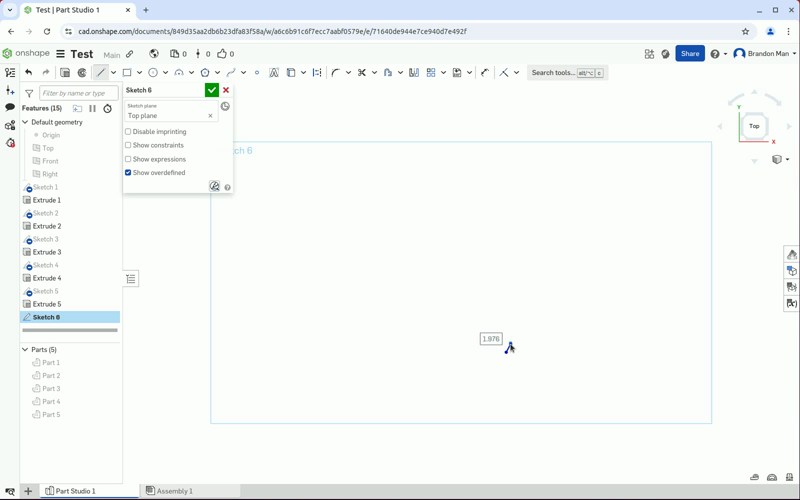
key(a)
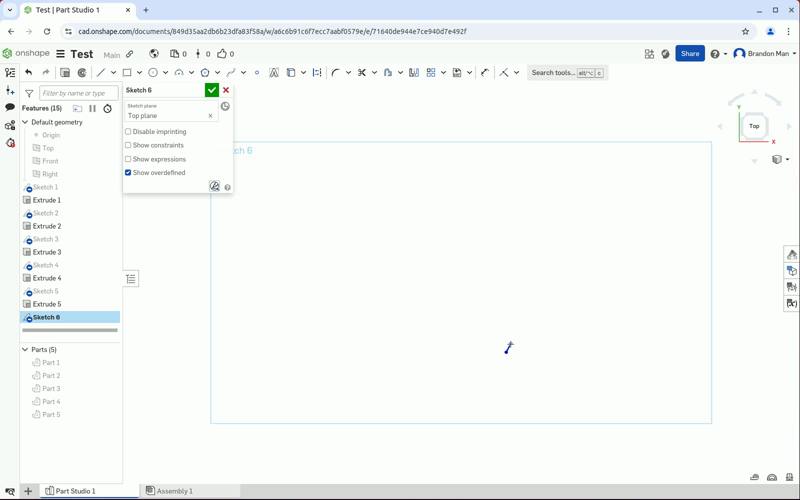
mouse_move(510, 343)
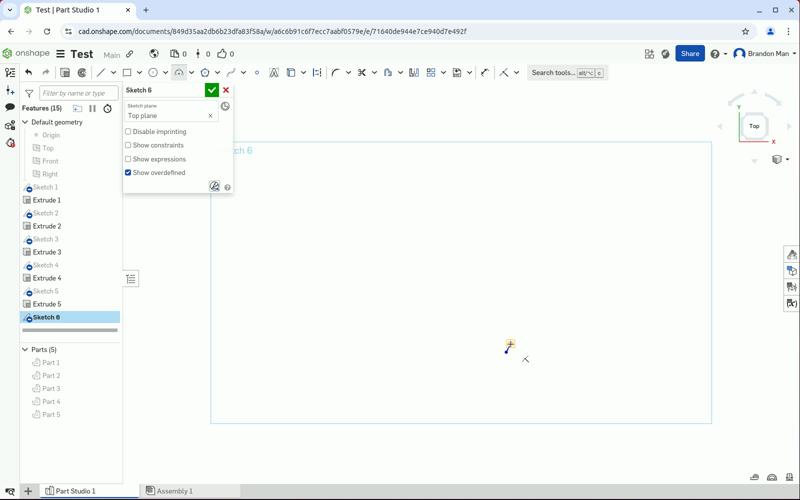
click(510, 343)
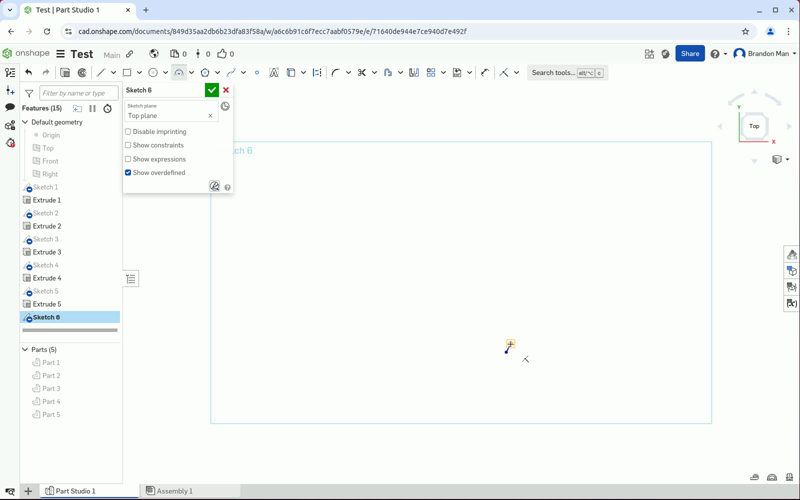
key_down(shift)
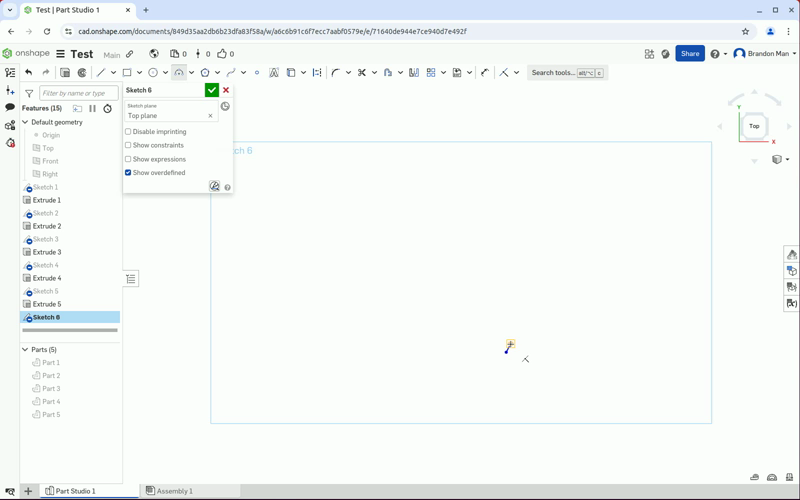
mouse_move(540, 294)
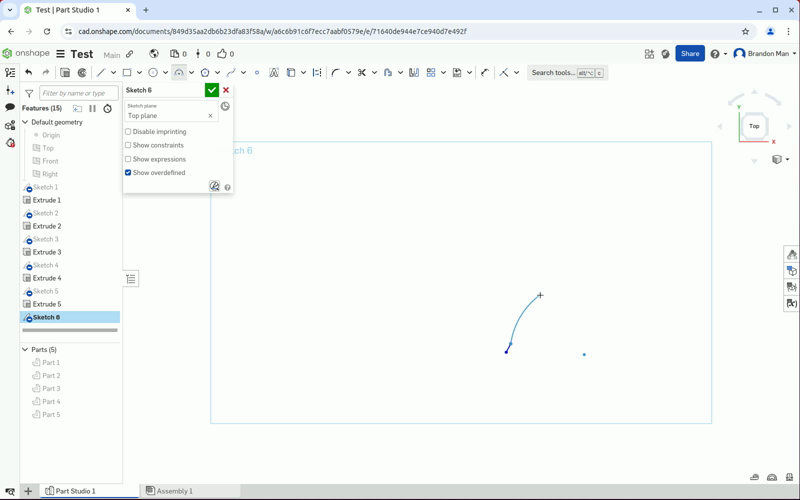
click(540, 294)
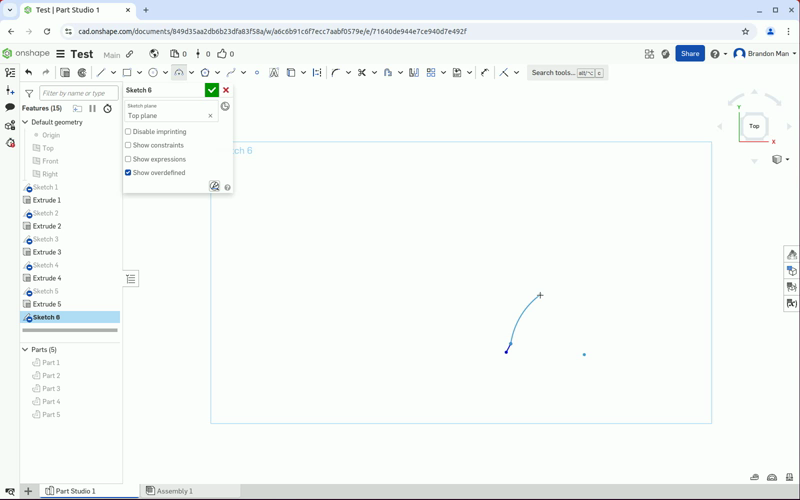
mouse_move(501, 304)
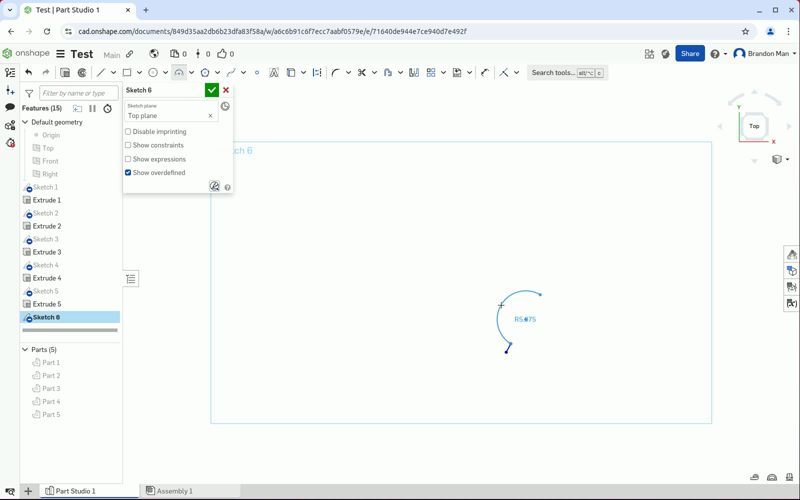
click(501, 304)
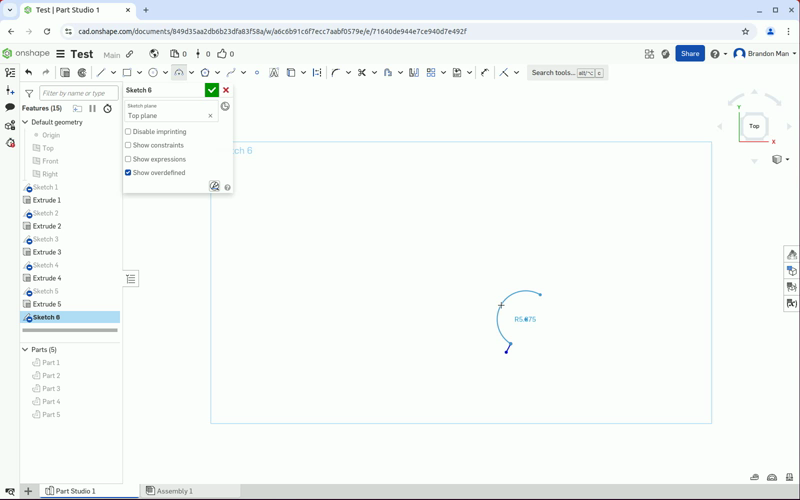
key_up(shift)
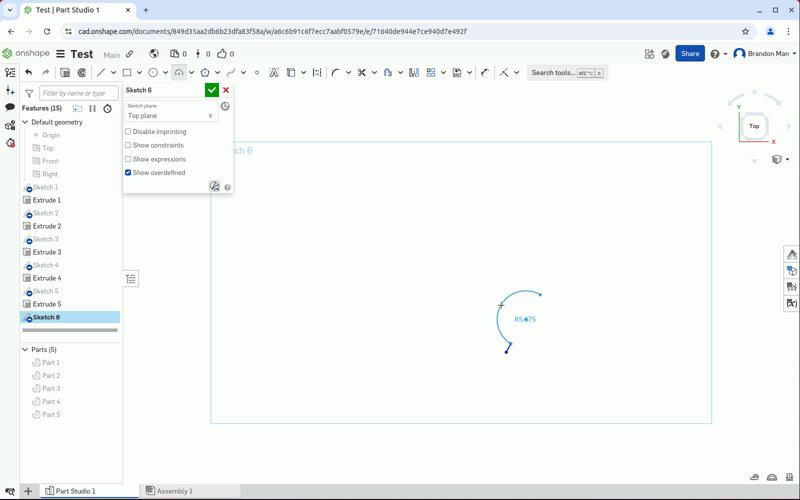
key(esc)
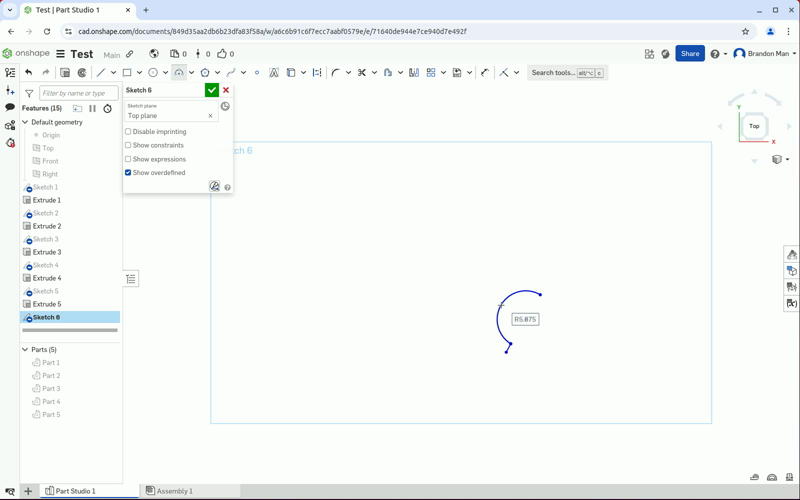
key(l)
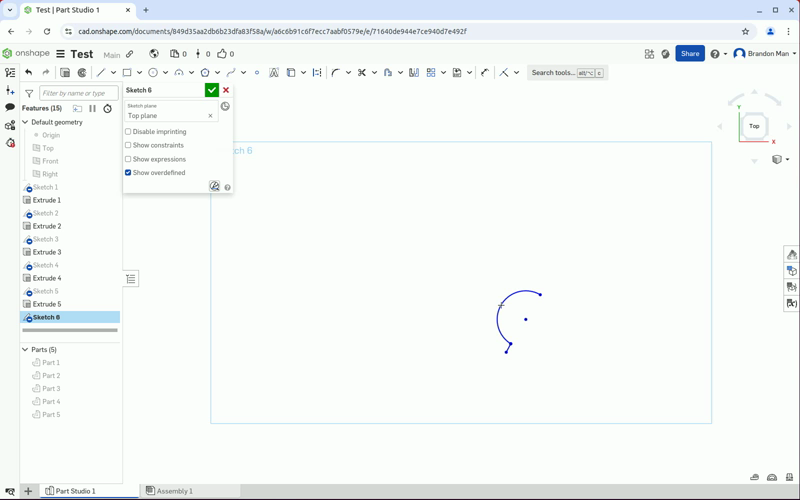
mouse_move(540, 294)
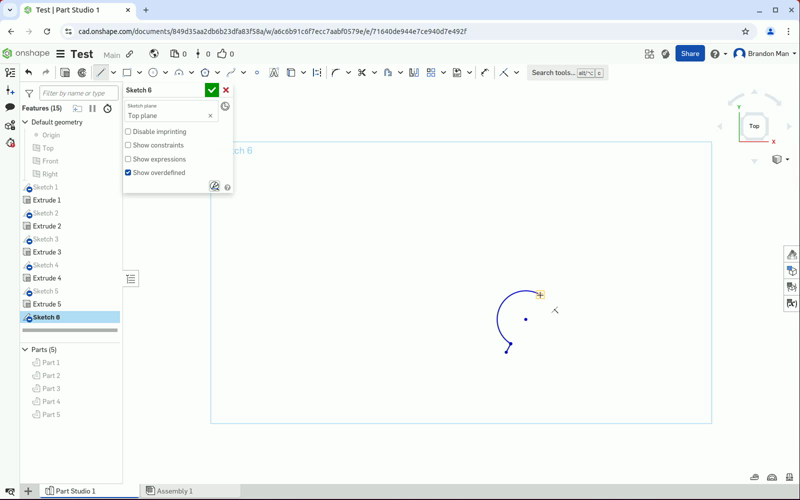
click(540, 294)
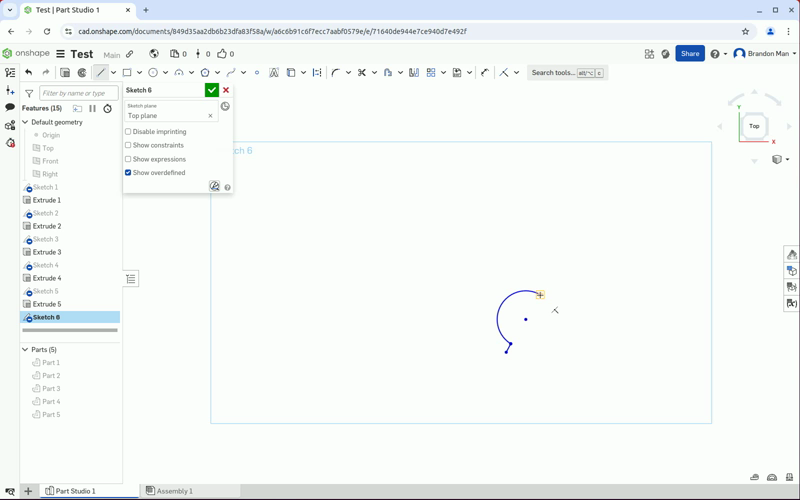
key_down(shift)
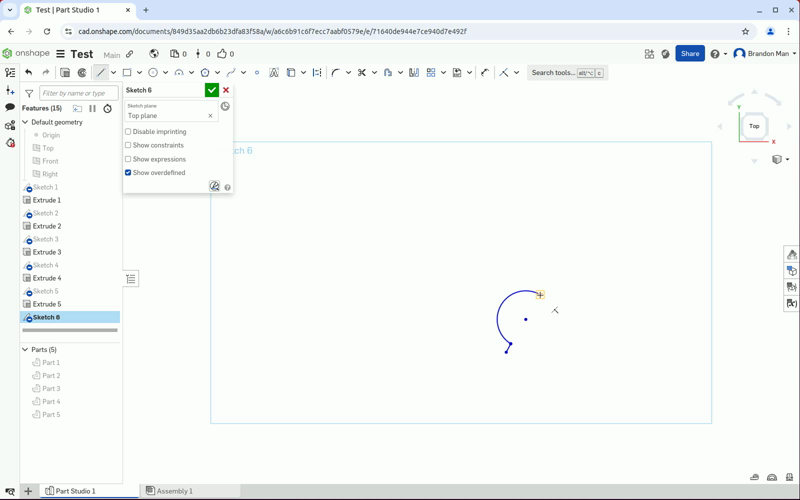
mouse_move(570, 294)
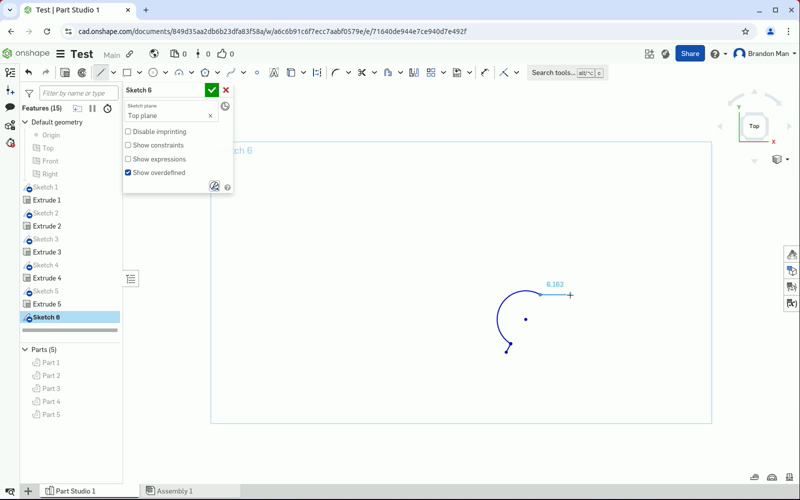
mouse_move(544, 286)
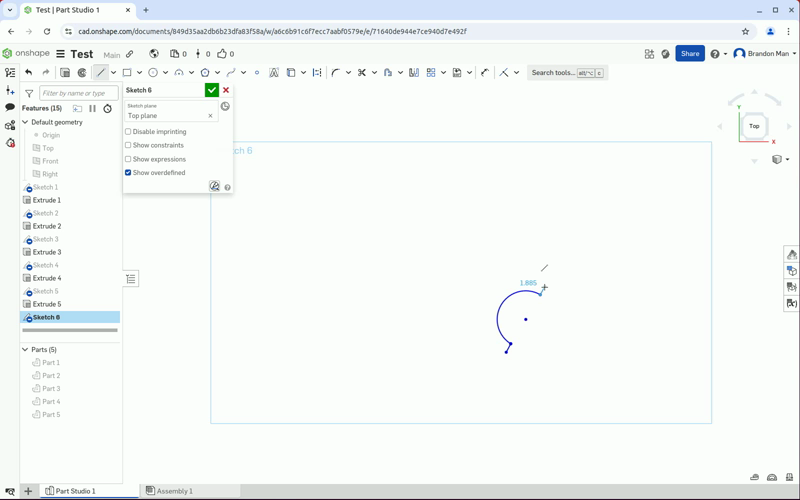
click(544, 286)
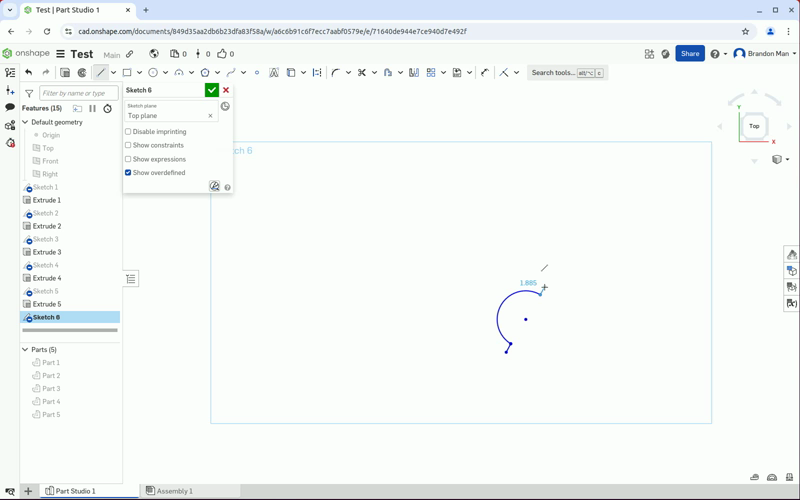
key_up(shift)
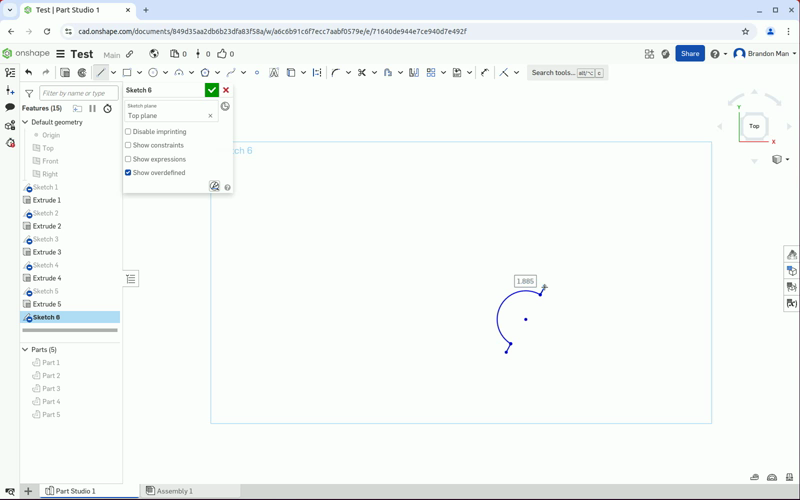
key(esc)
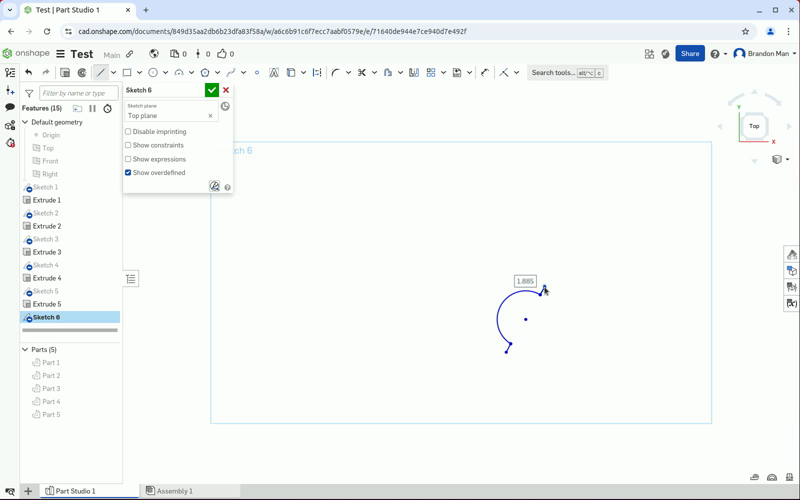
key(a)
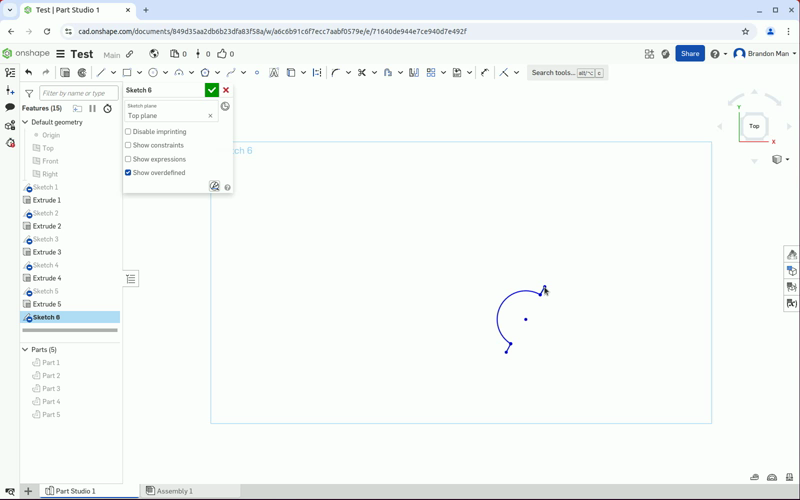
mouse_move(544, 286)
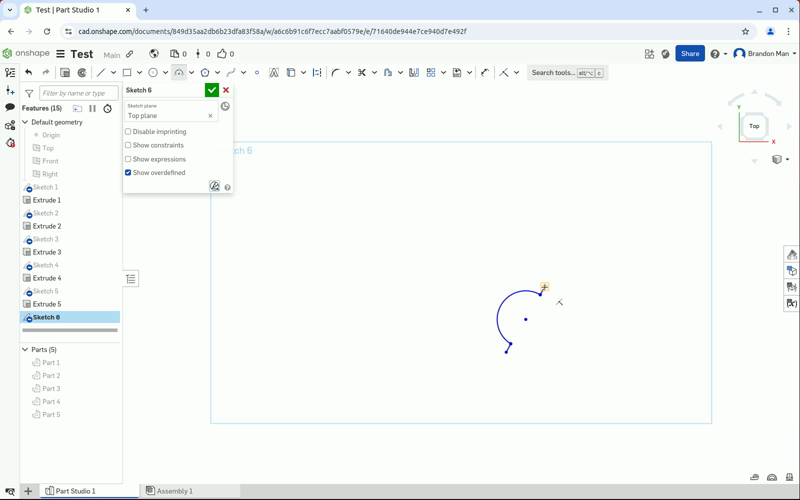
click(544, 286)
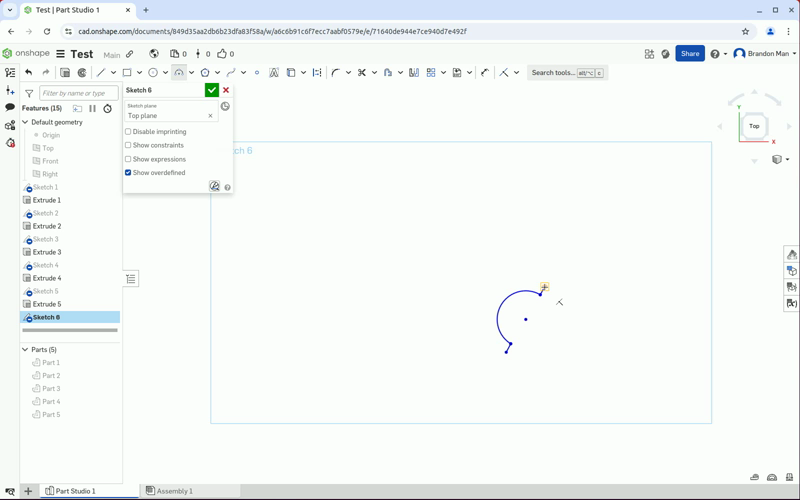
mouse_move(506, 352)
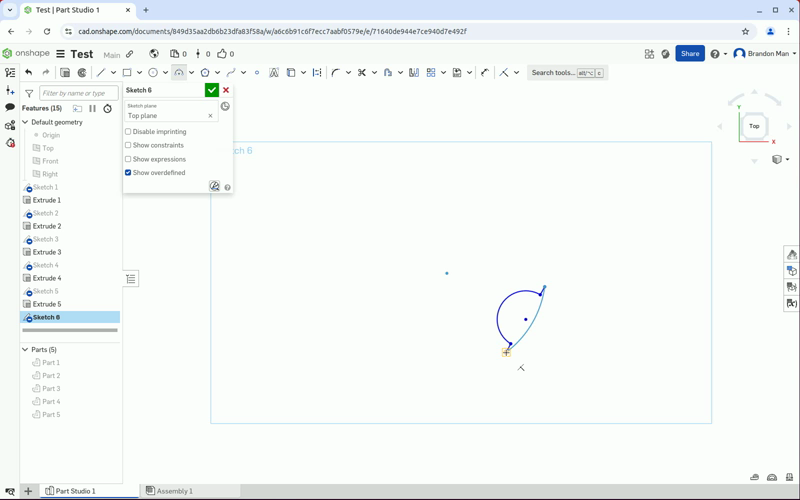
click(506, 352)
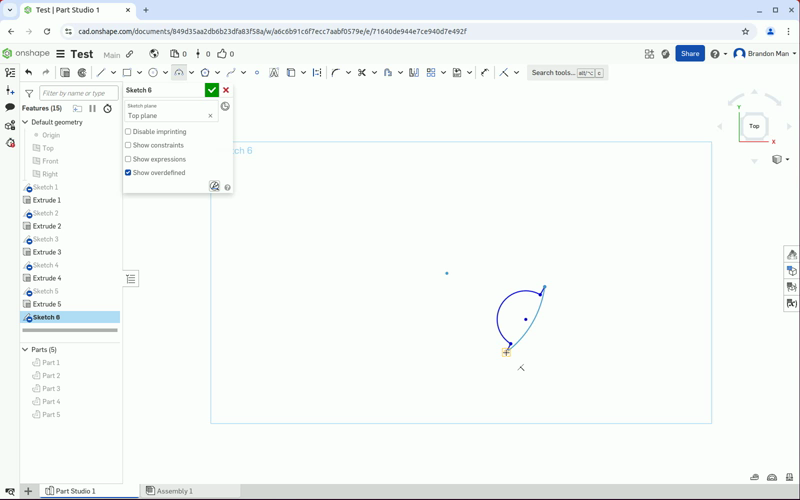
key_down(shift)
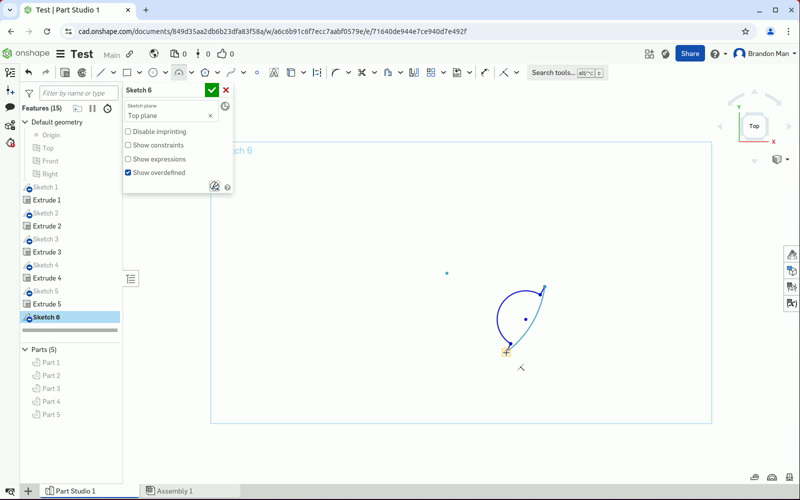
mouse_move(492, 300)
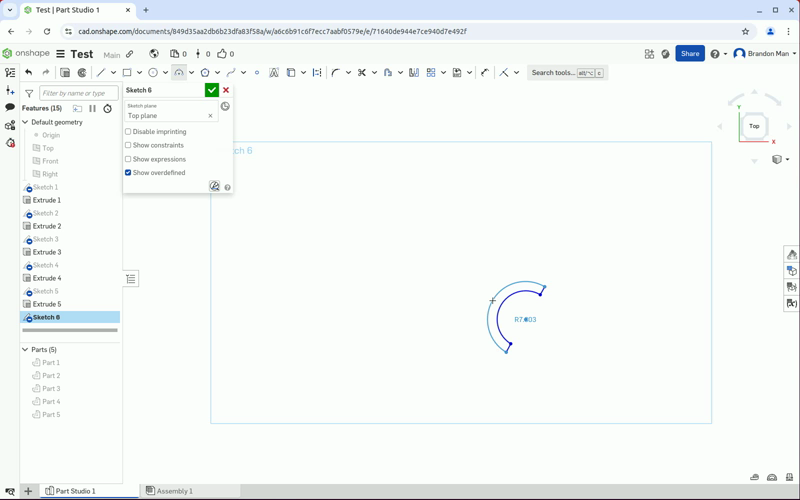
click(492, 300)
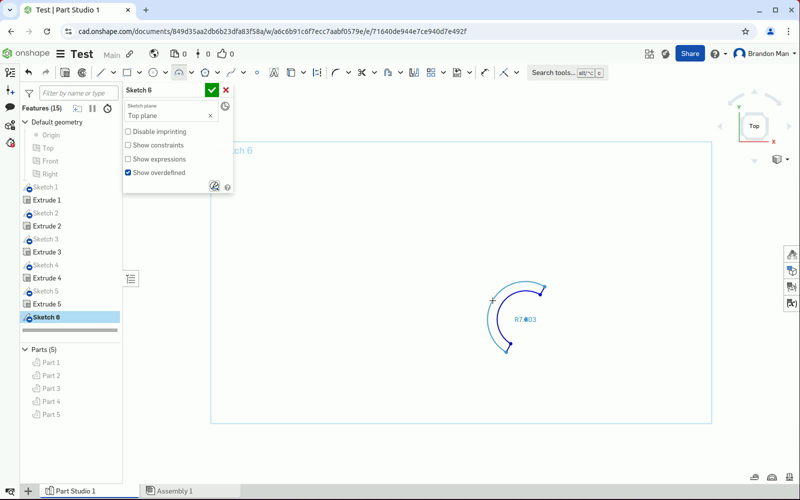
key_up(shift)
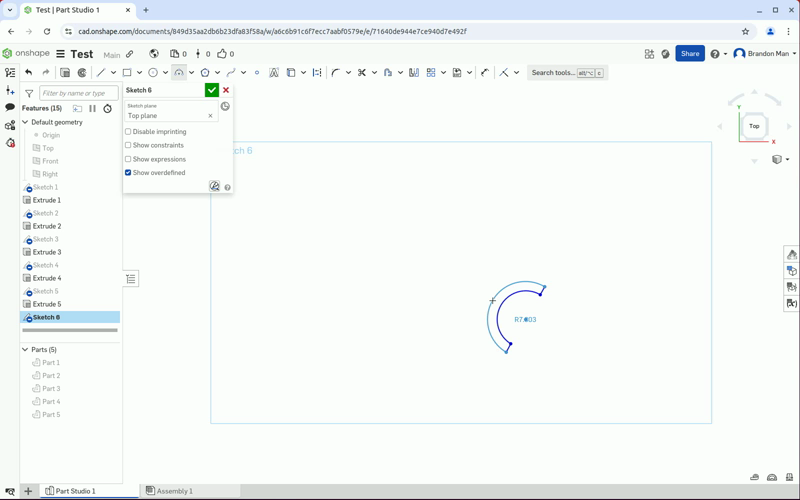
key(esc)
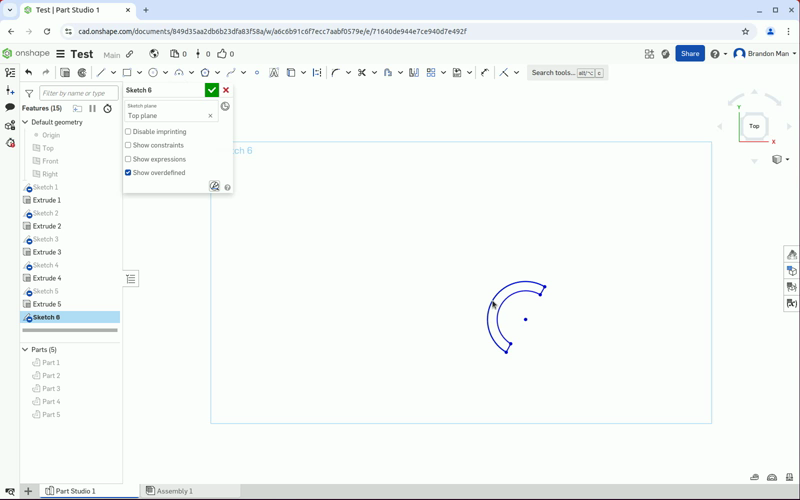
mouse_move(503, 291)
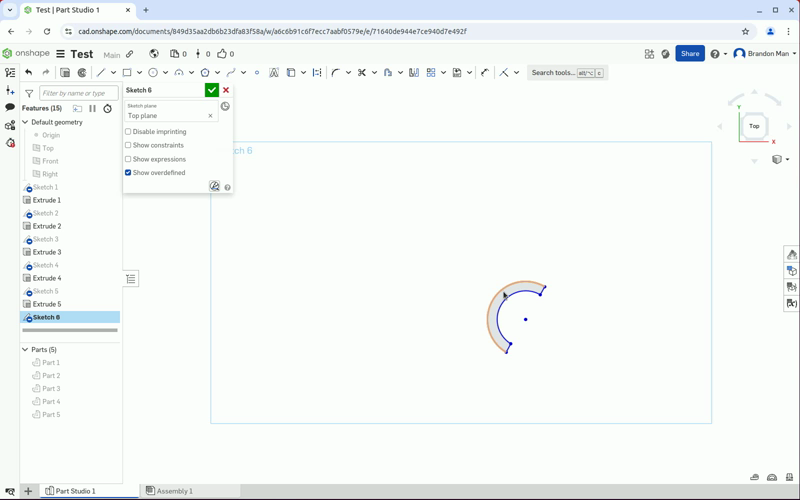
scroll(6)
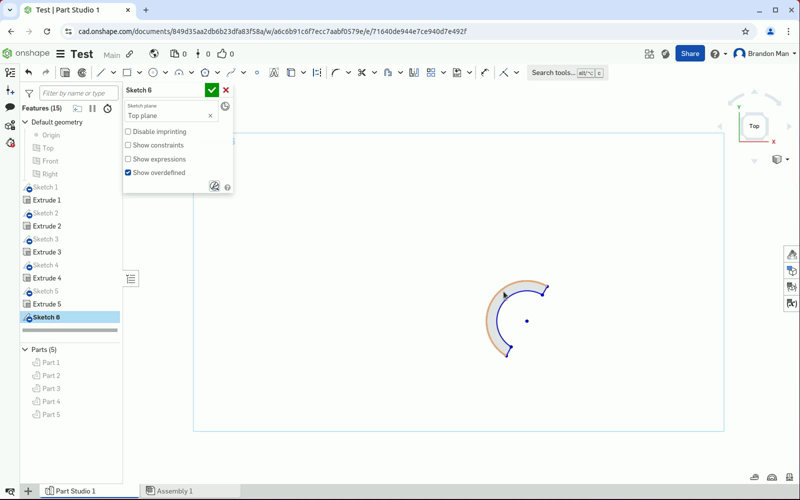
scroll(6)
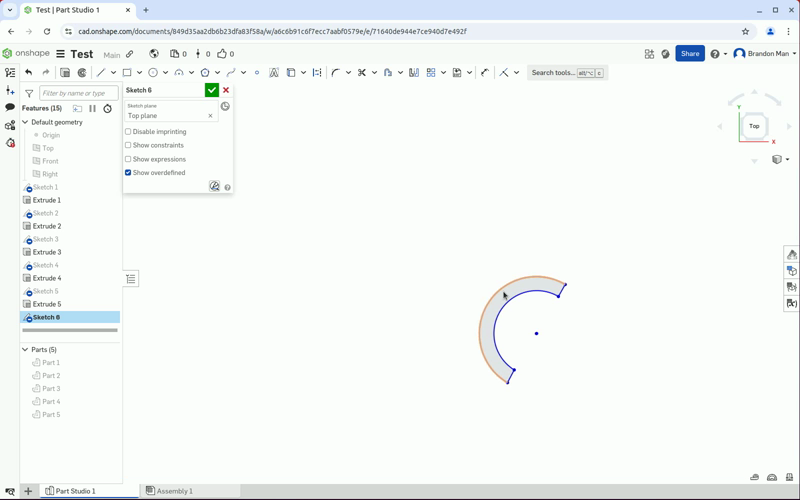
scroll(6)
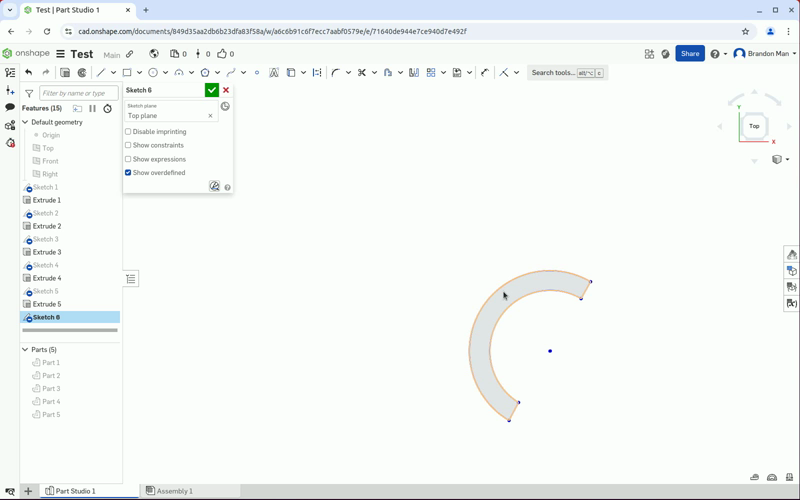
scroll(6)
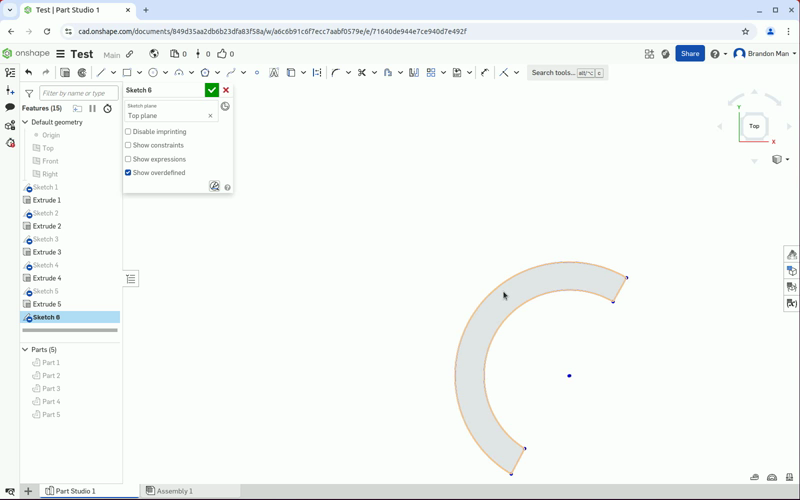
scroll(6)
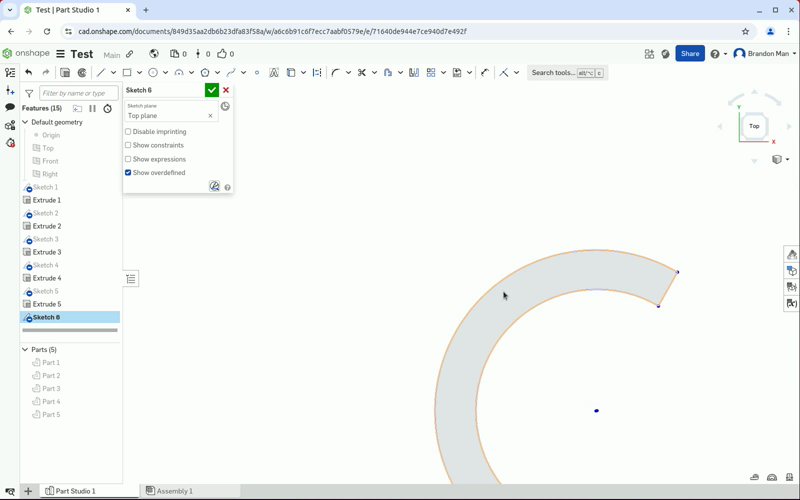
scroll(6)
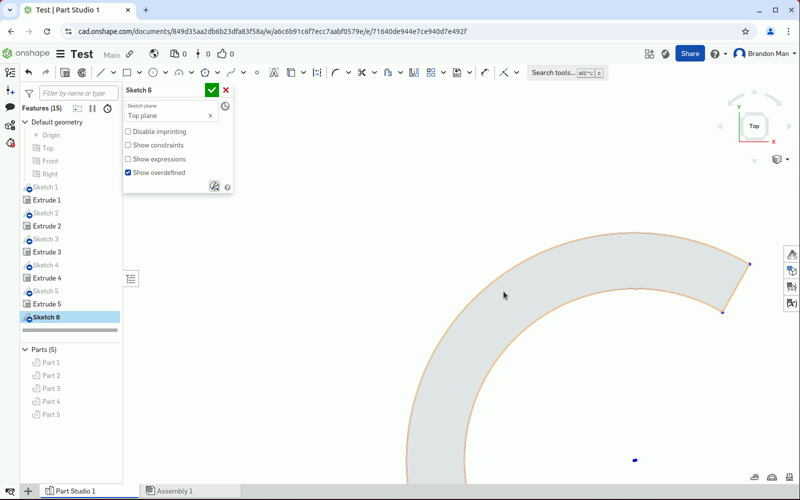
scroll(6)
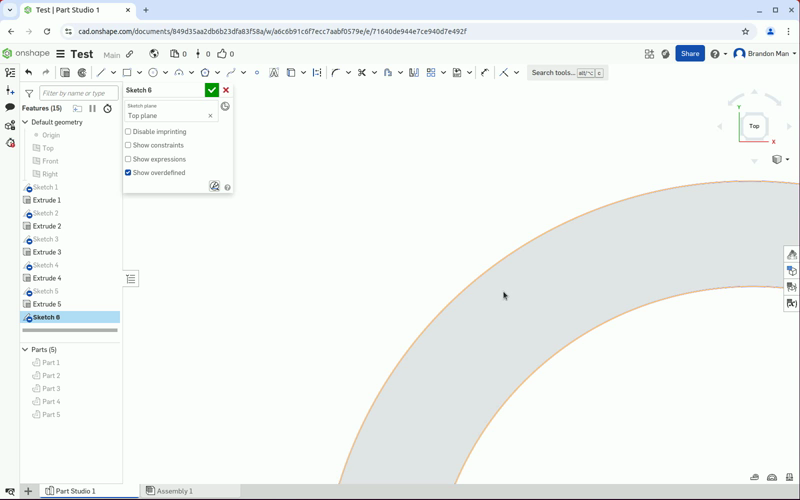
click(503, 291)
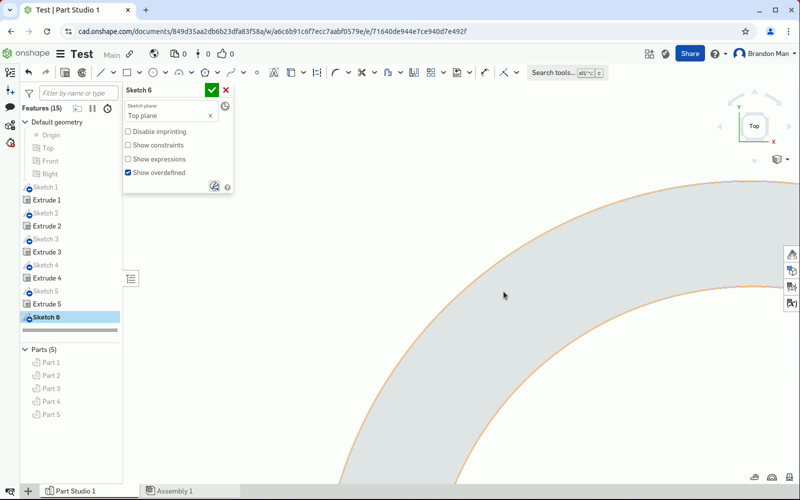
scroll(-6)
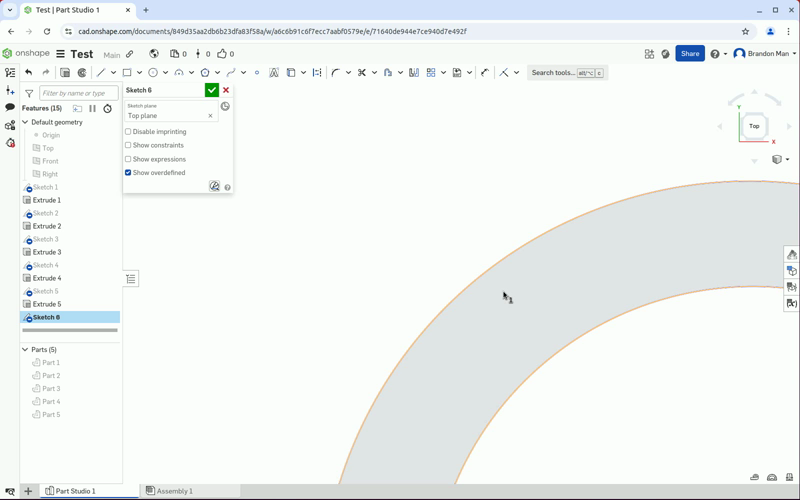
scroll(-6)
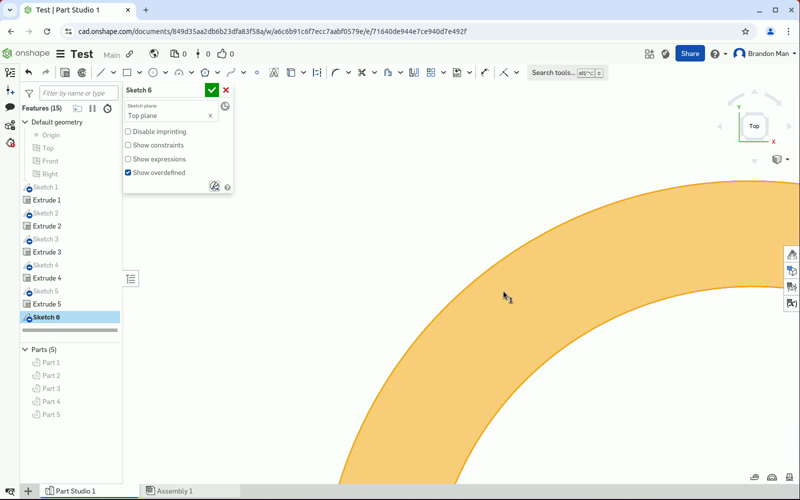
scroll(-6)
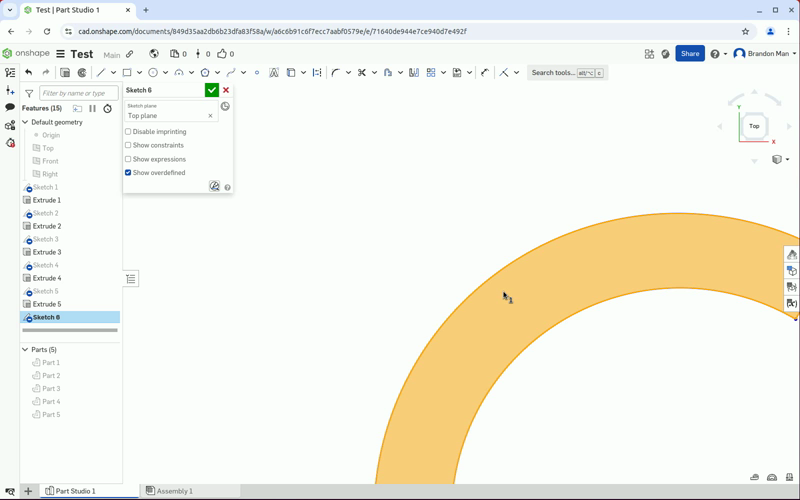
scroll(-6)
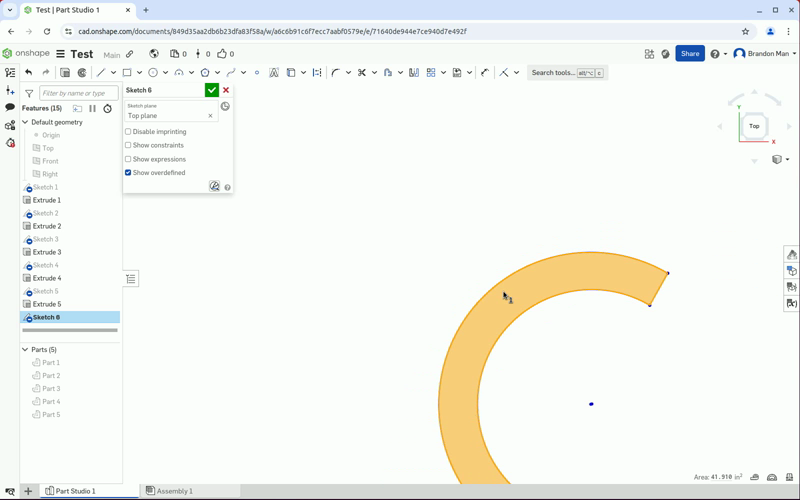
scroll(-6)
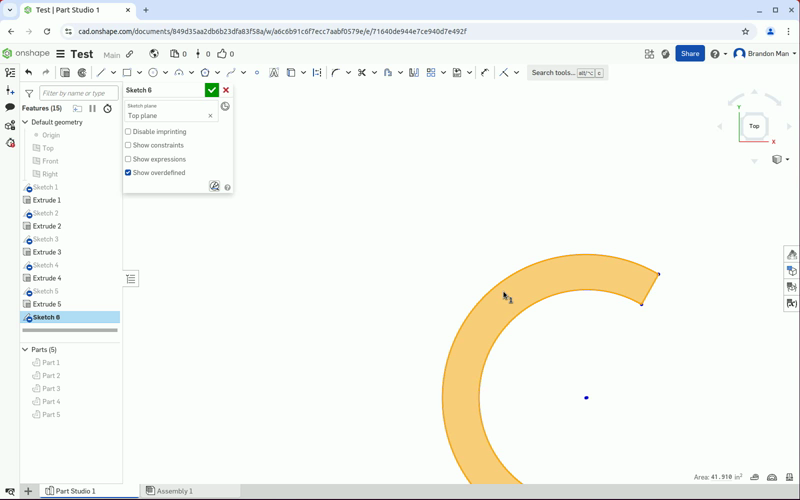
scroll(-6)
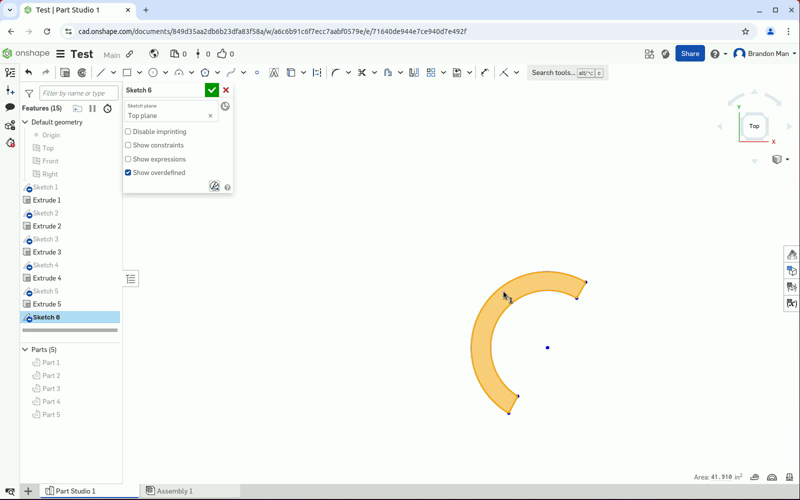
scroll(-6)
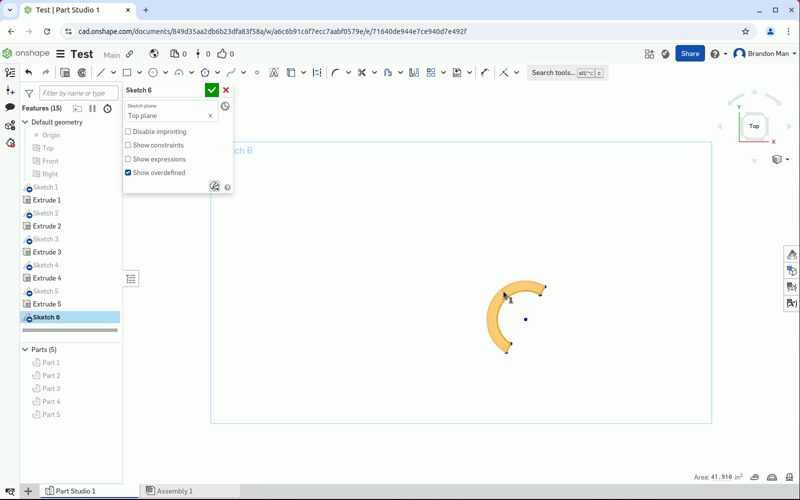
mouse_move(73, 352)
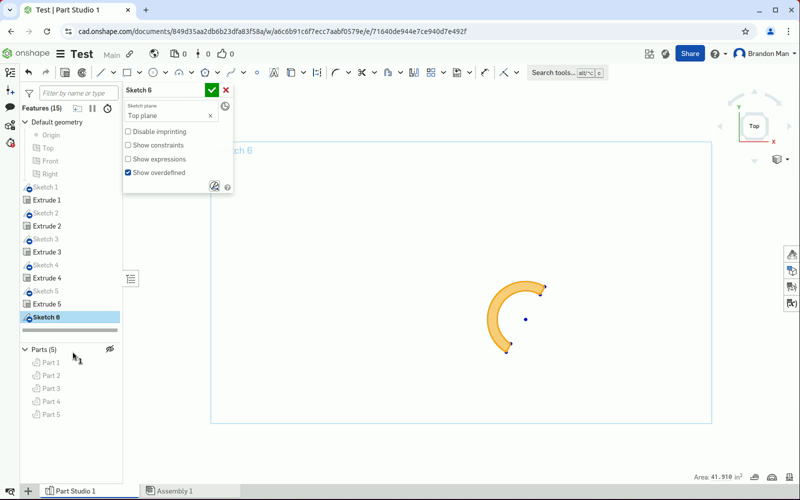
key(shift+y)
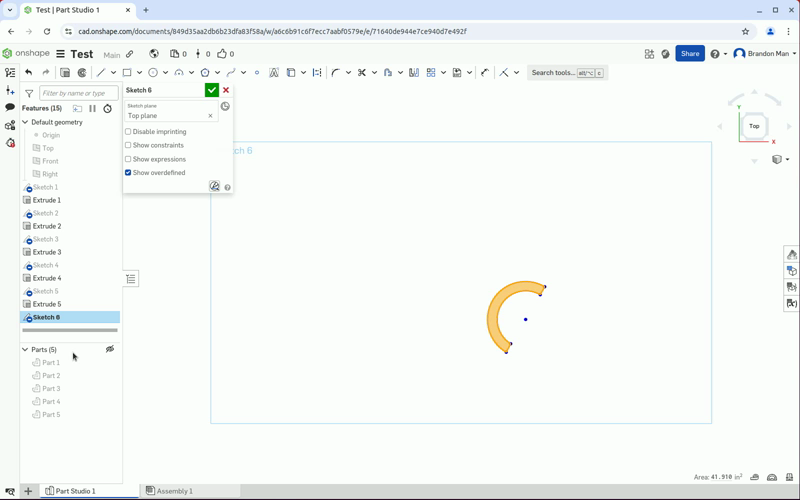
key(shift+e)
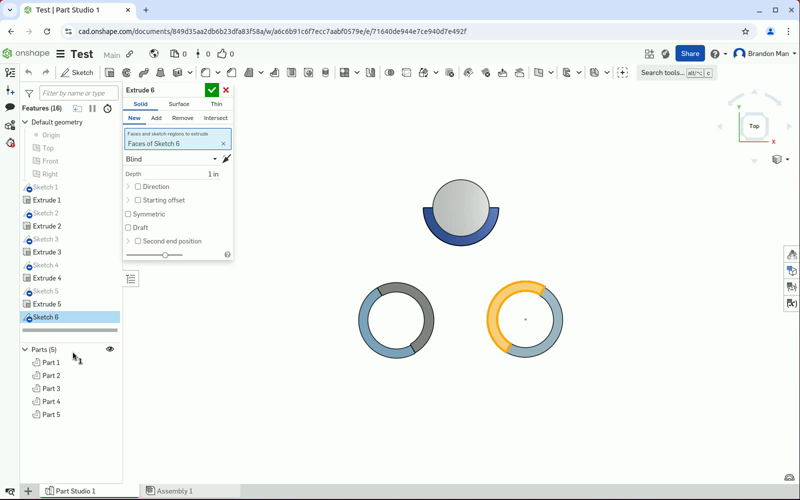
mouse_move(143, 106)
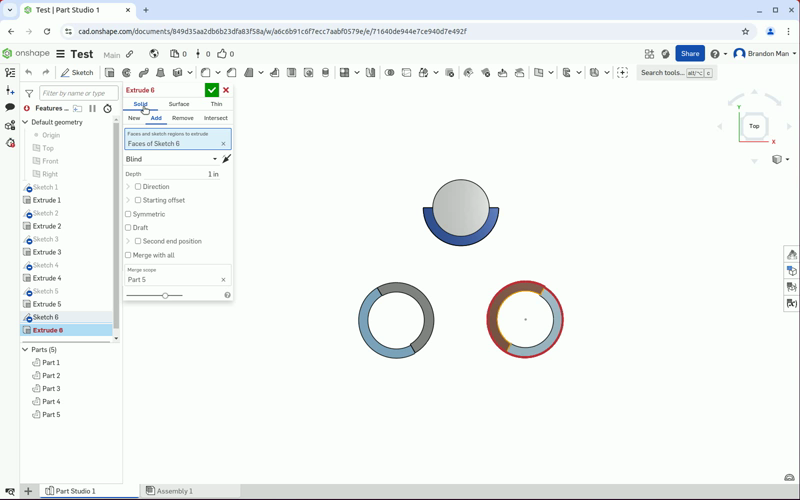
click(143, 106)
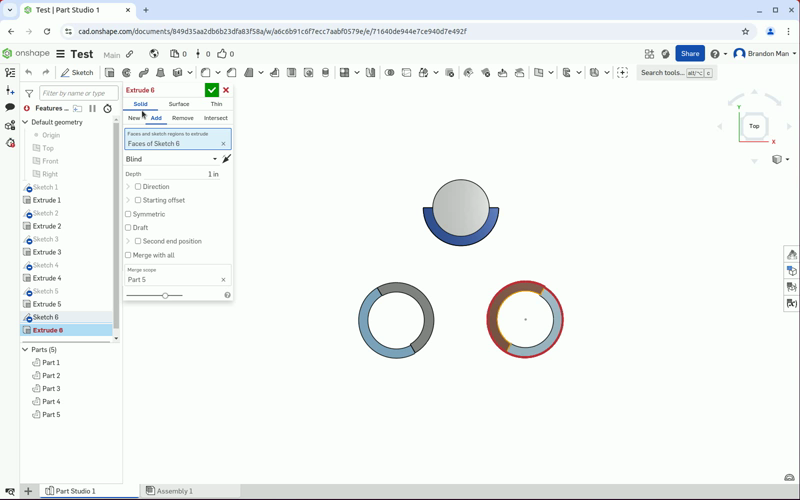
mouse_move(137, 120)
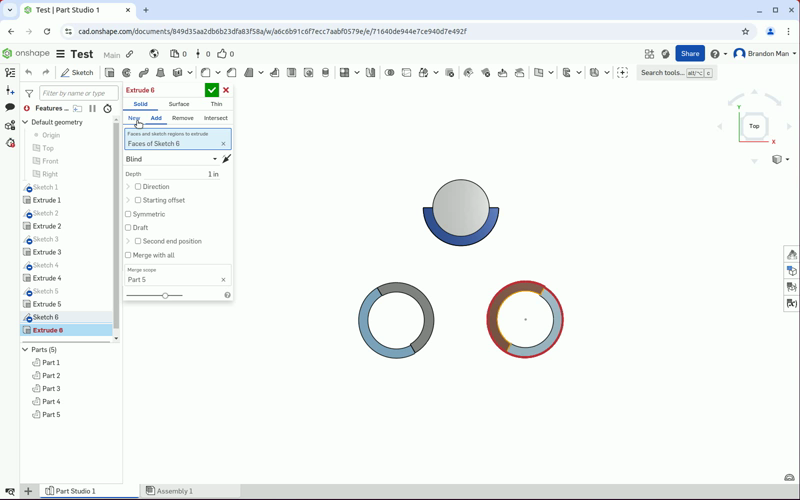
click(137, 120)
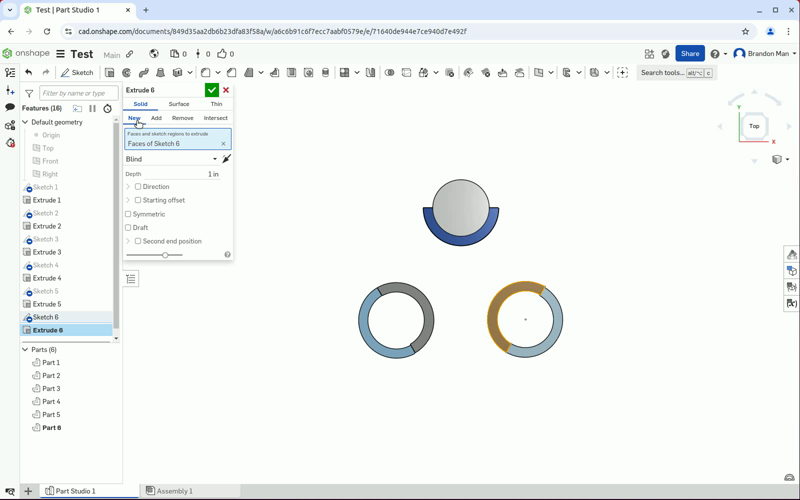
key(tab, 4)
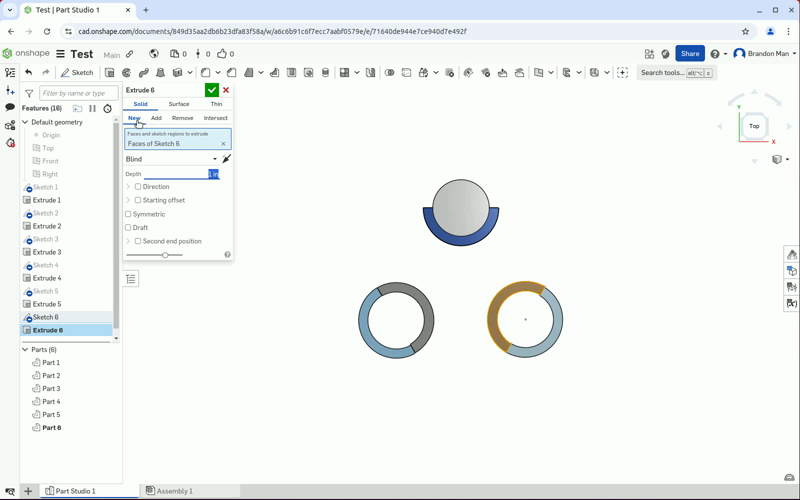
text(3.611)
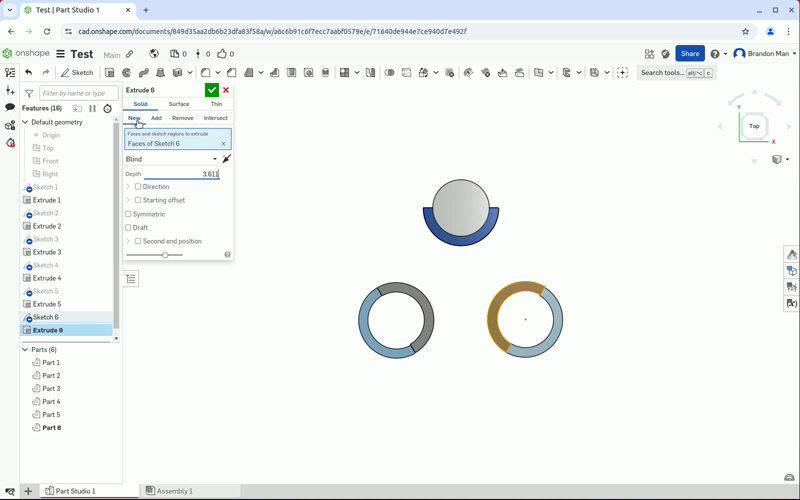
key(enter)
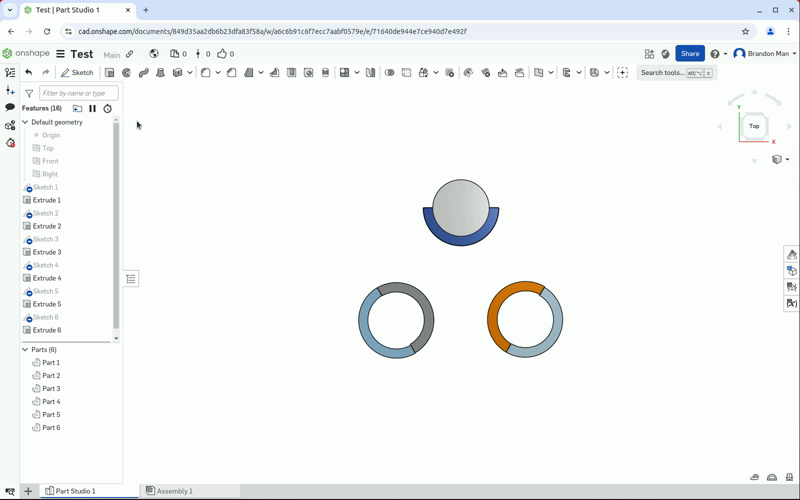
key(shift+h)
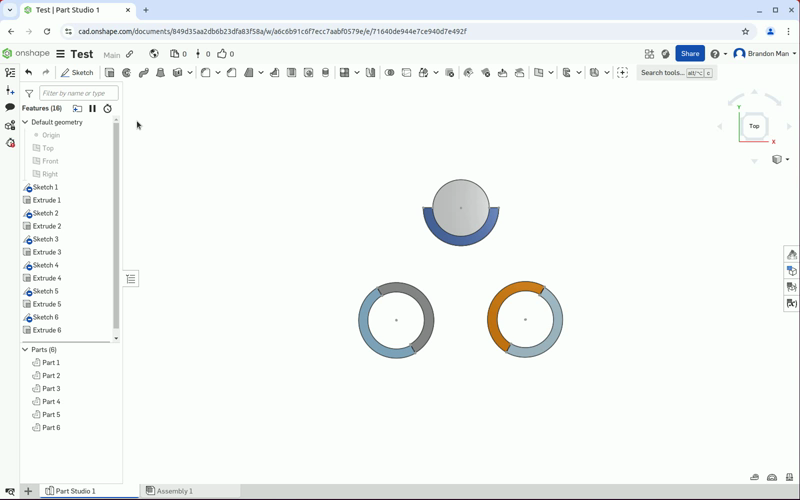
key(shift+h)
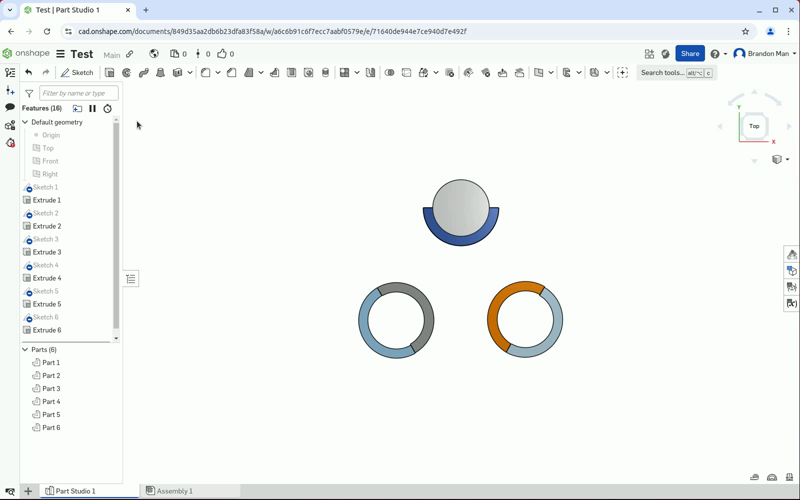
mouse_move(69, 189)
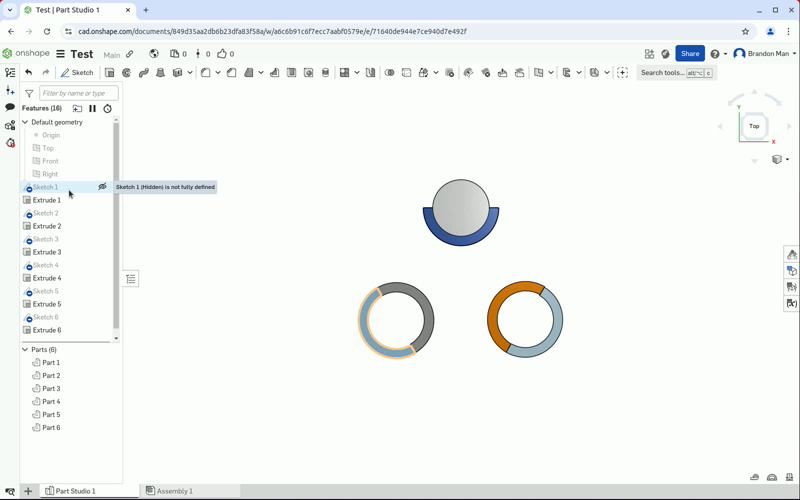
click(69, 189)
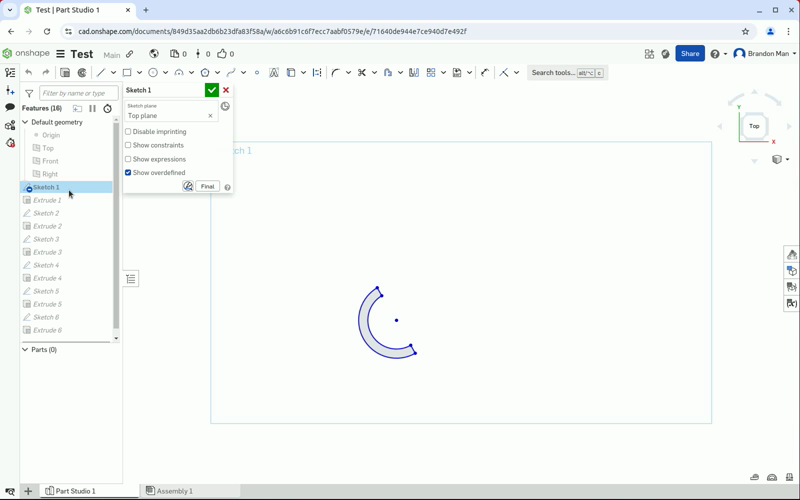
mouse_move(229, 92)
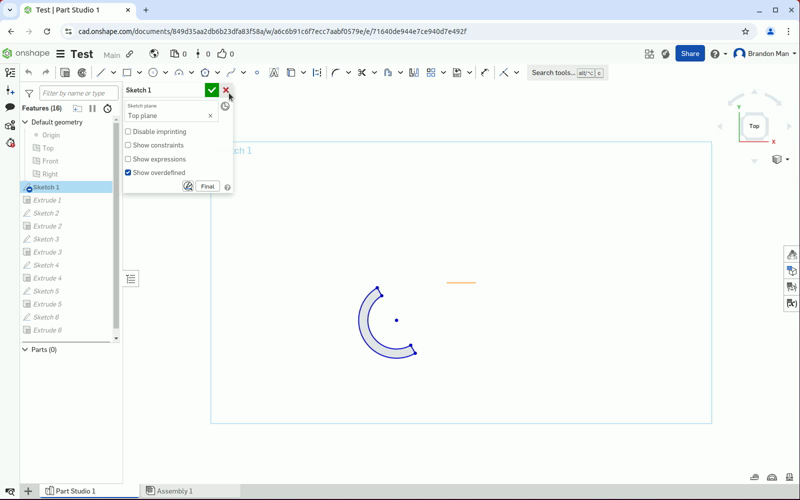
click(229, 92)
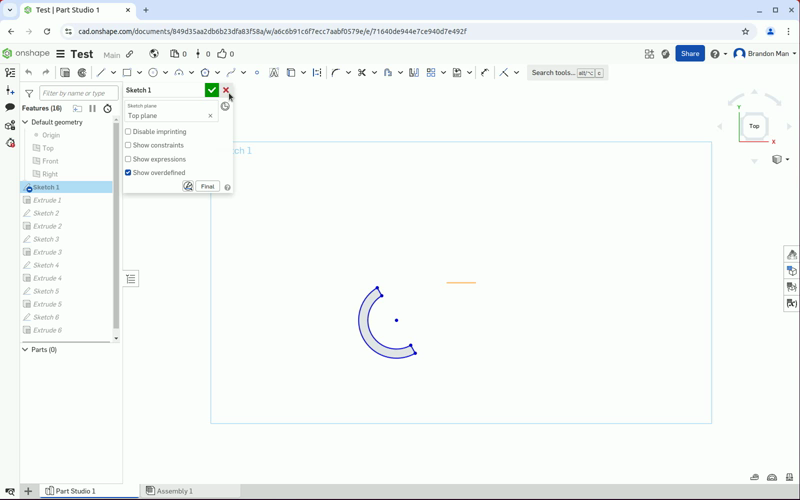
key(shift+s)
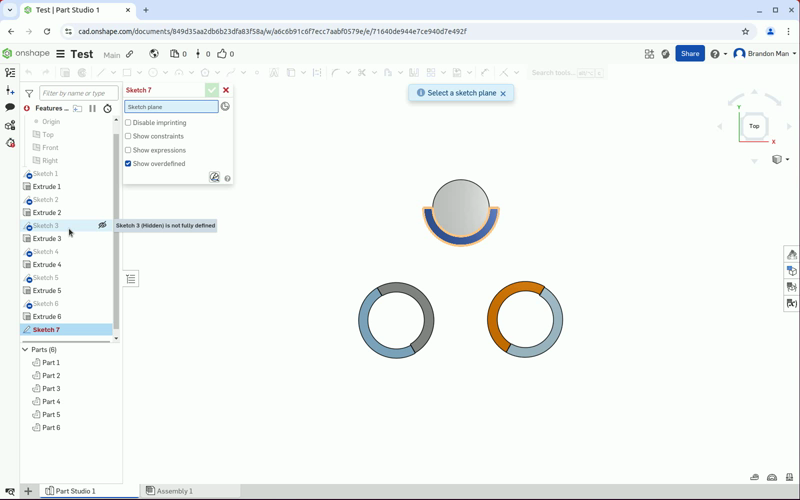
scroll(3)
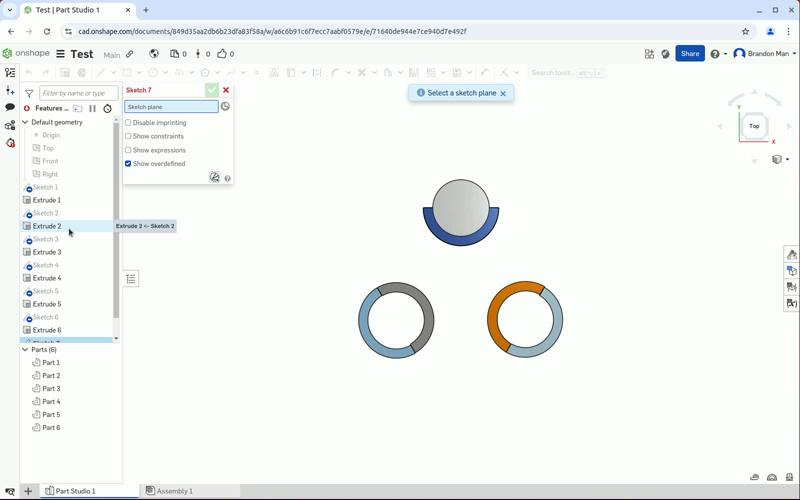
mouse_move(69, 150)
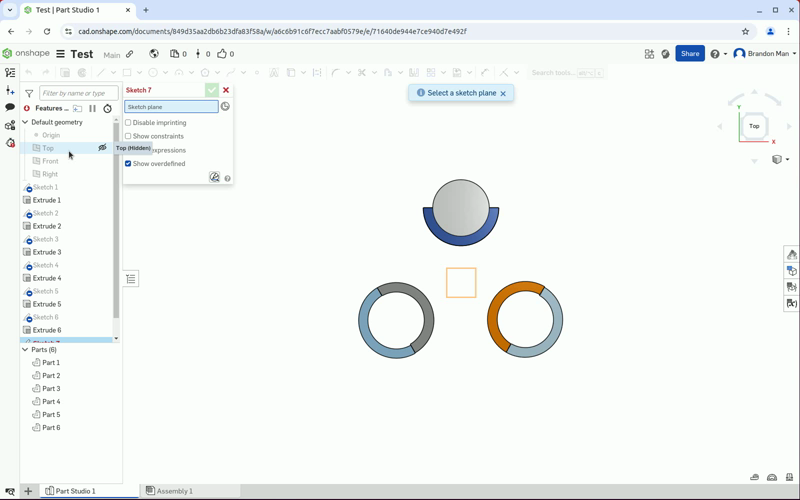
click(69, 150)
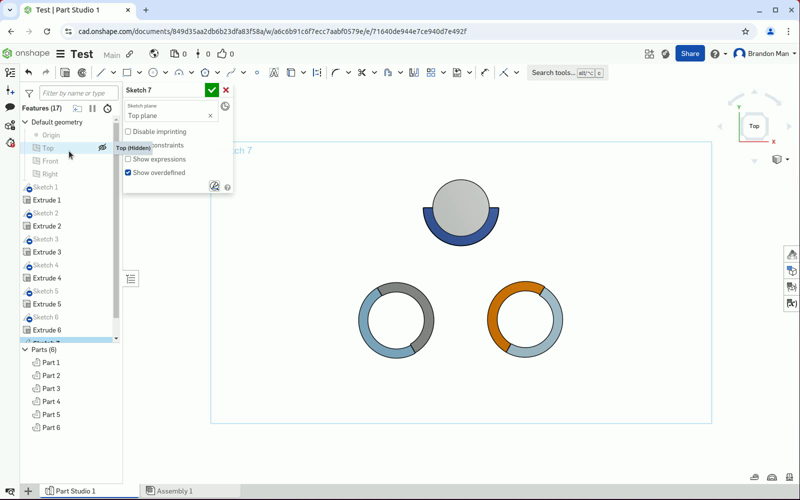
mouse_move(73, 352)
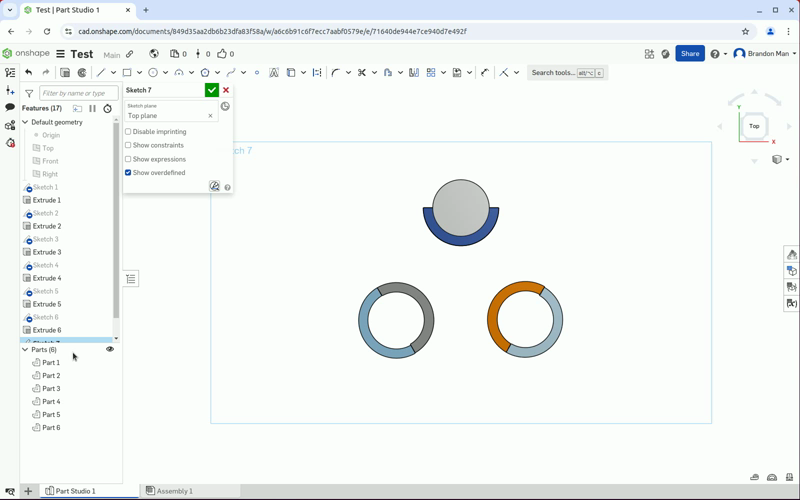
key(y)
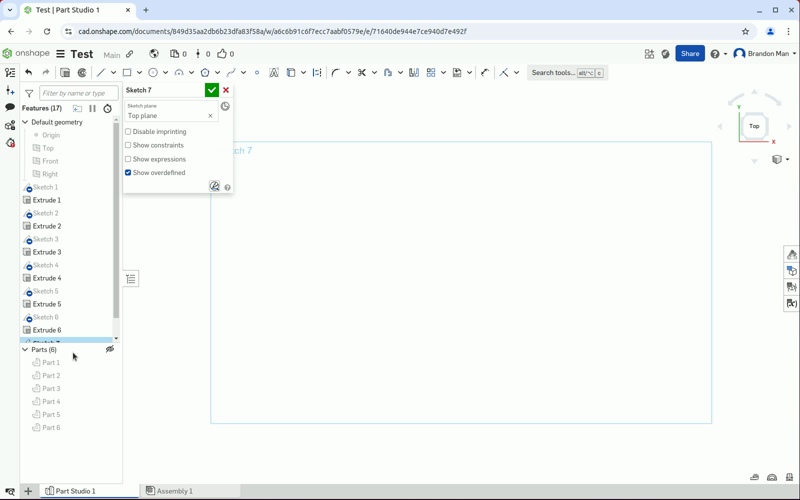
key(l)
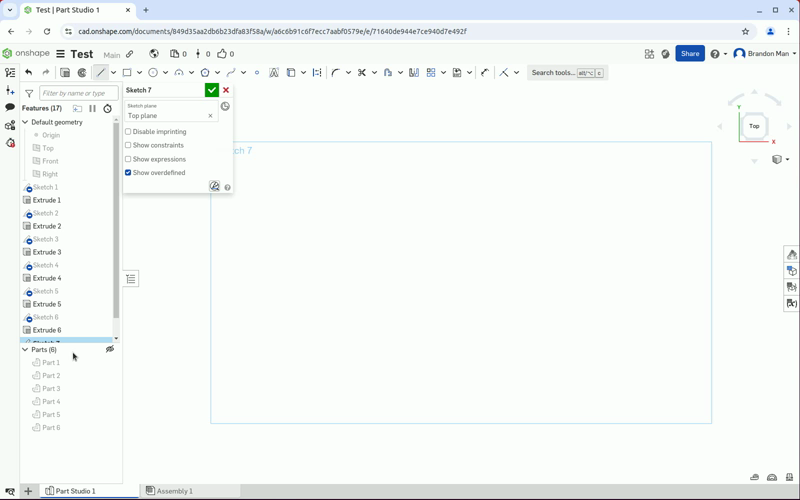
key_down(shift)
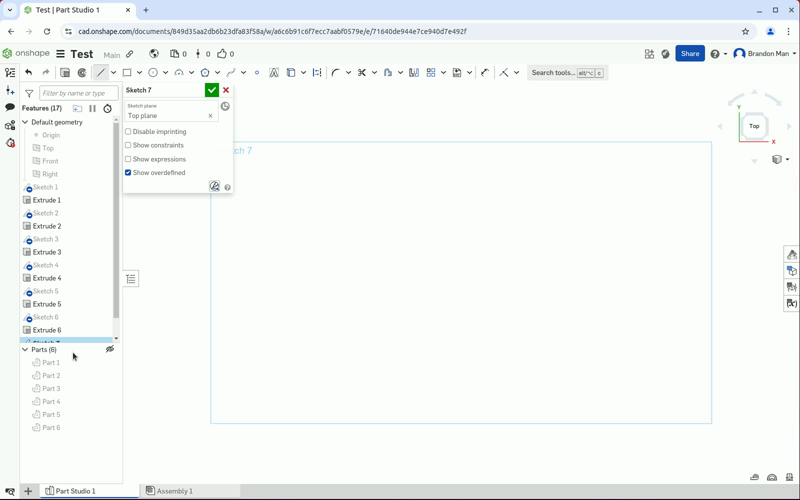
mouse_move(374, 282)
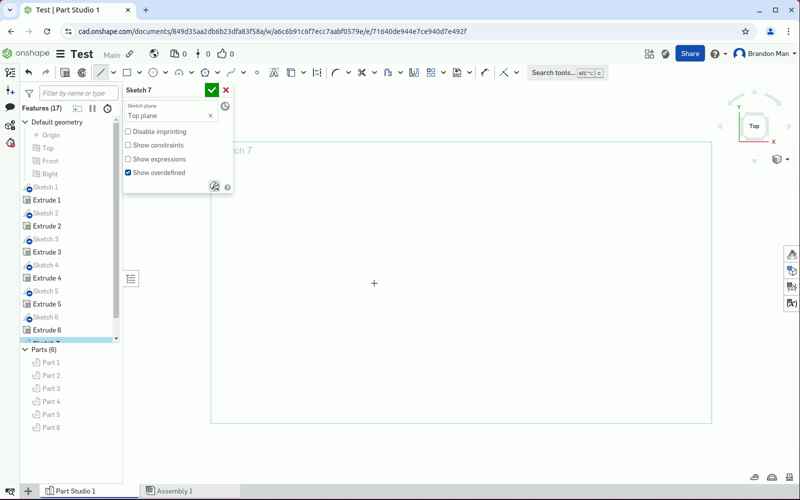
click(374, 282)
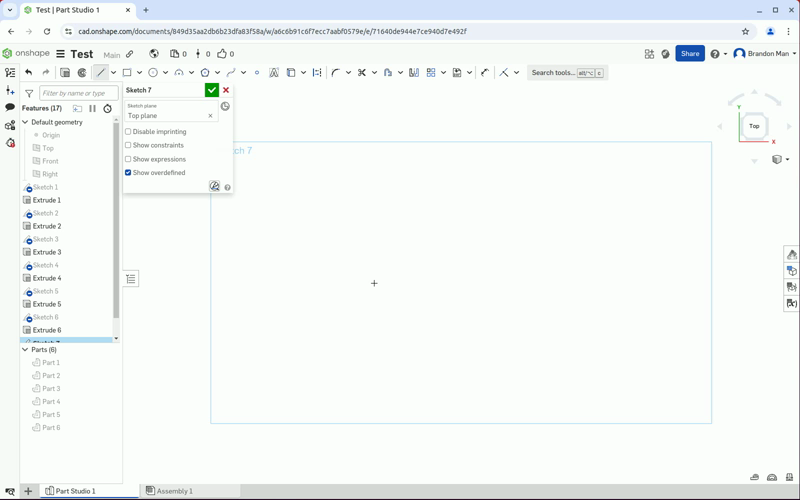
key_up(shift)
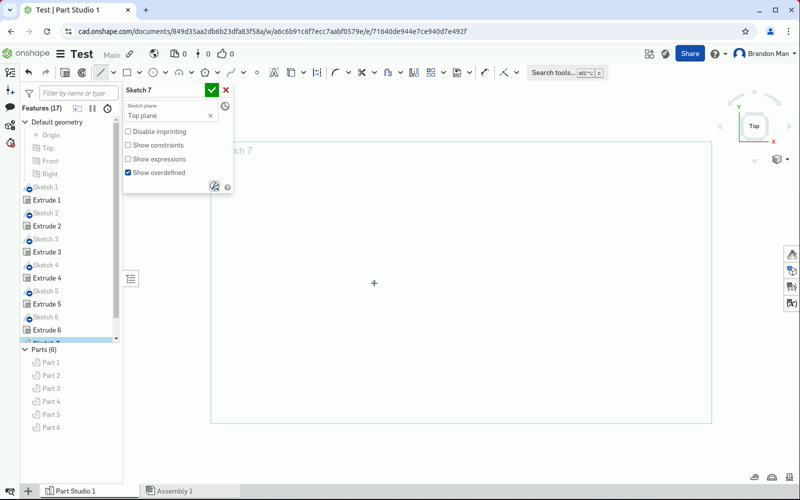
key_down(shift)
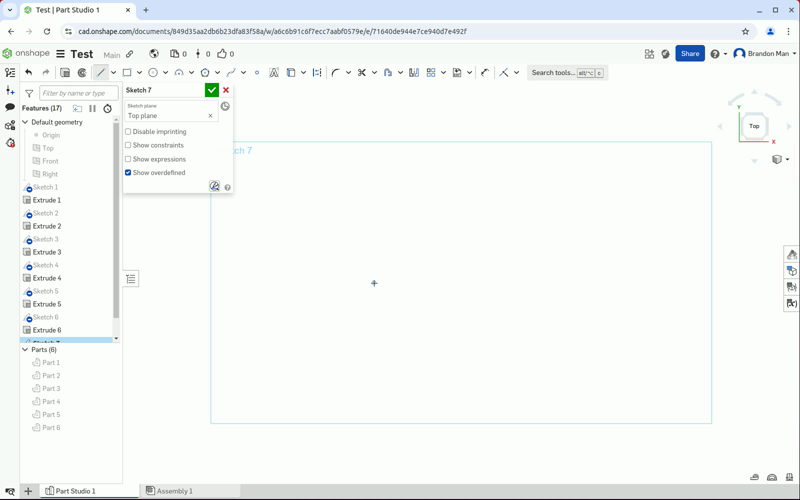
mouse_move(404, 282)
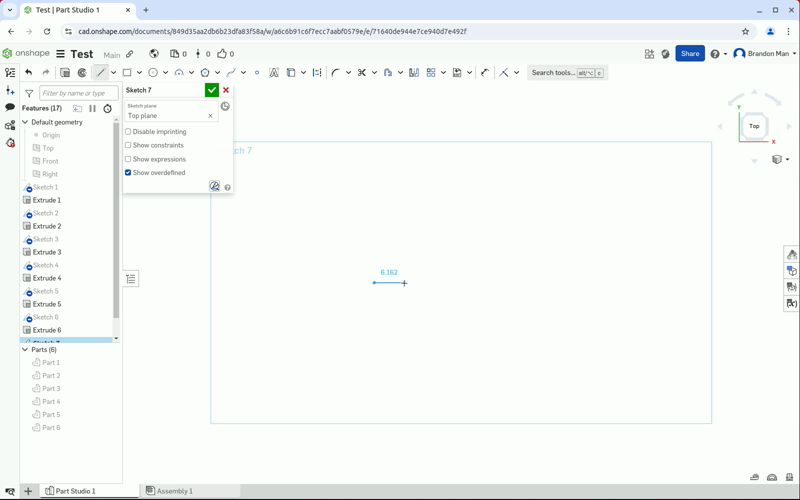
mouse_move(377, 288)
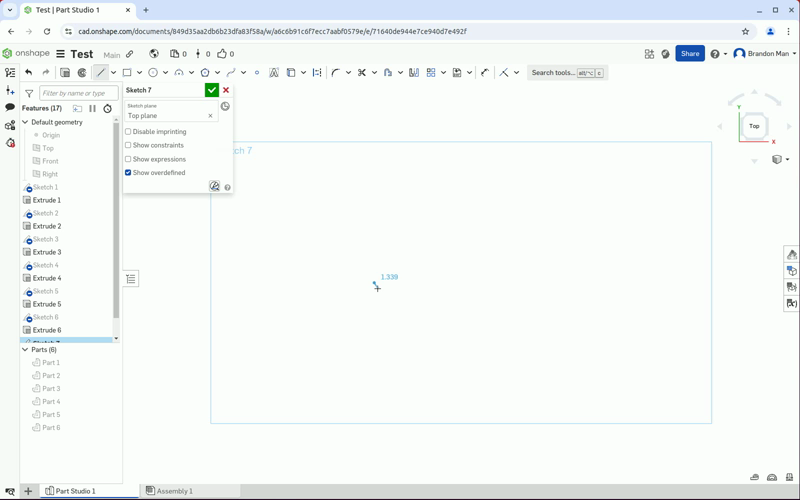
scroll(6)
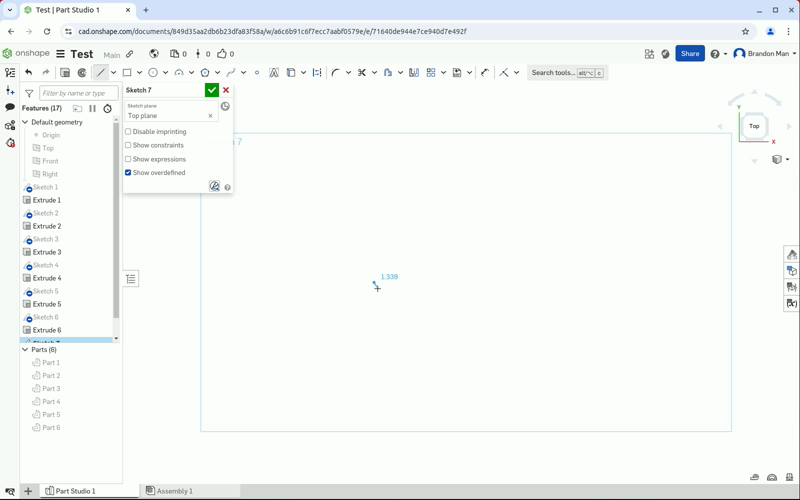
scroll(6)
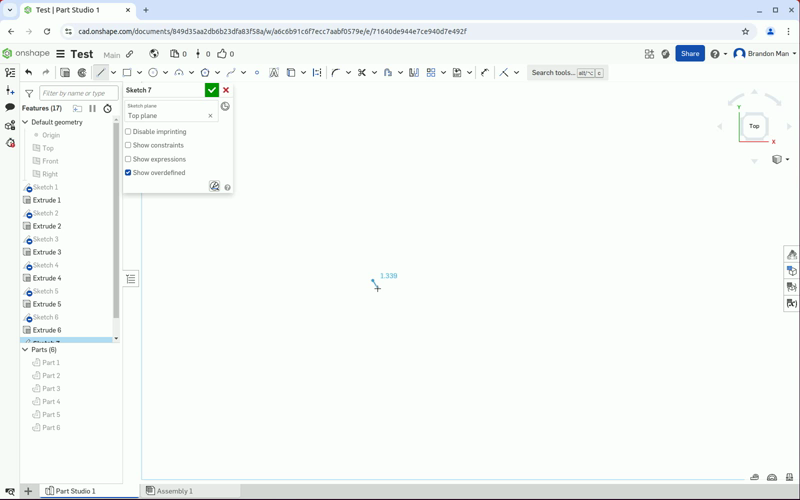
scroll(6)
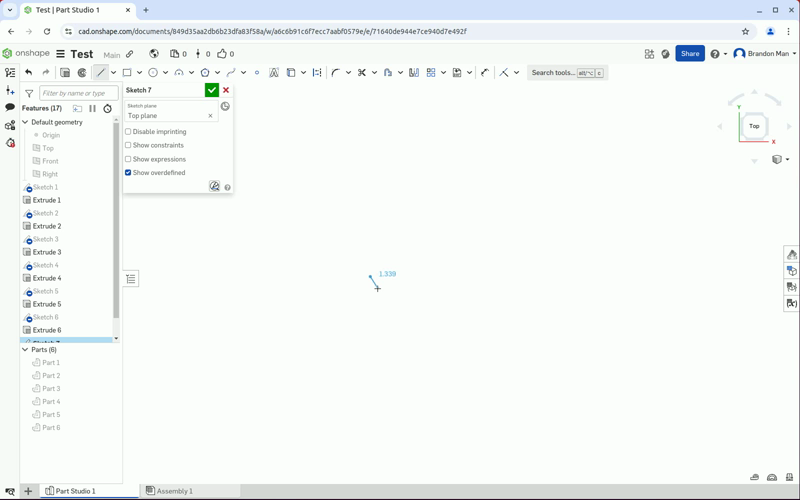
scroll(6)
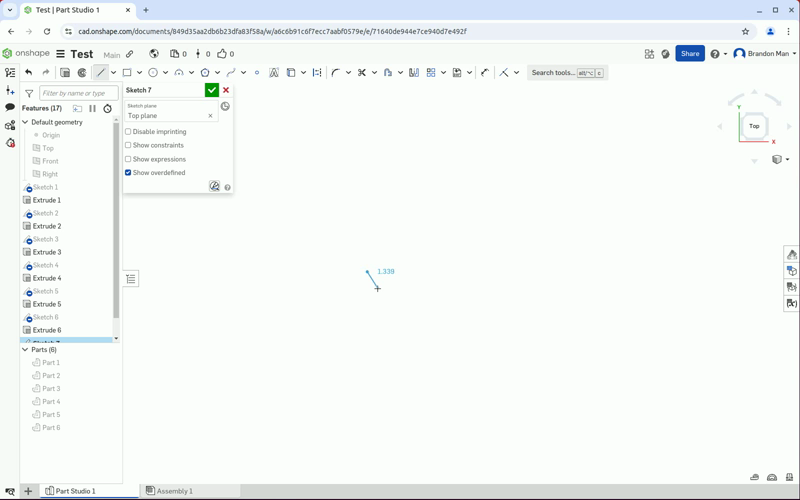
scroll(6)
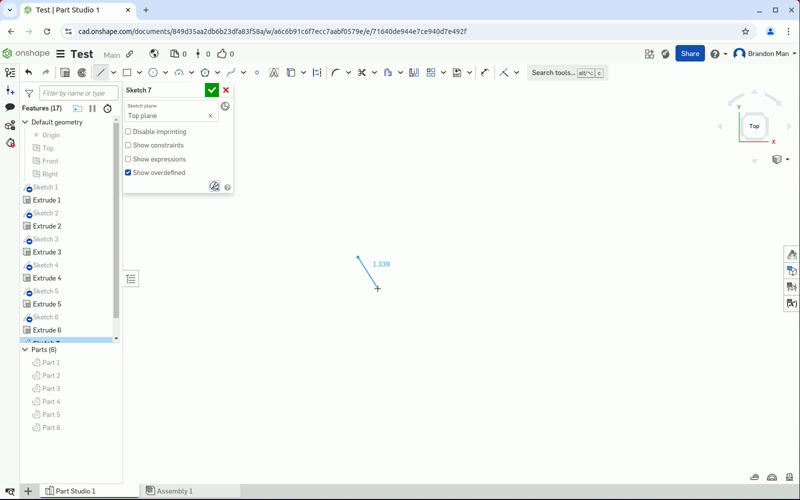
scroll(6)
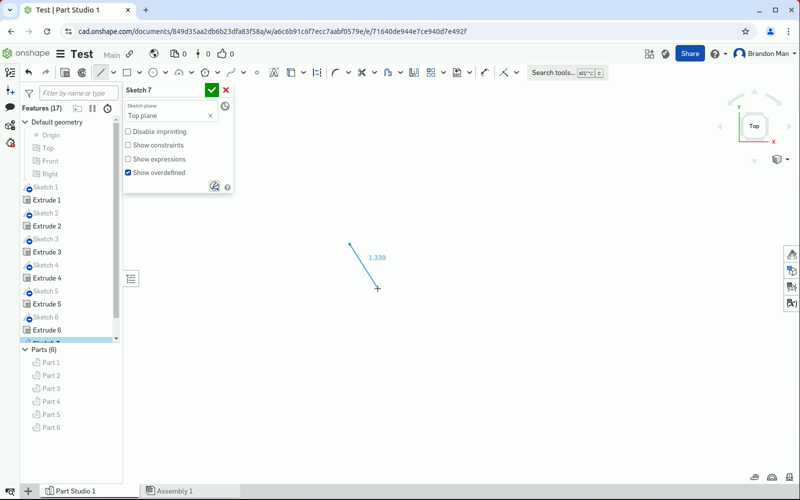
scroll(6)
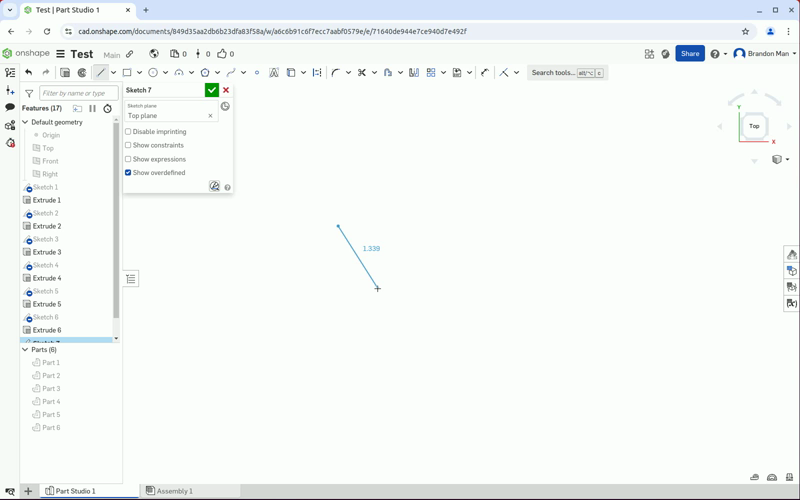
click(377, 288)
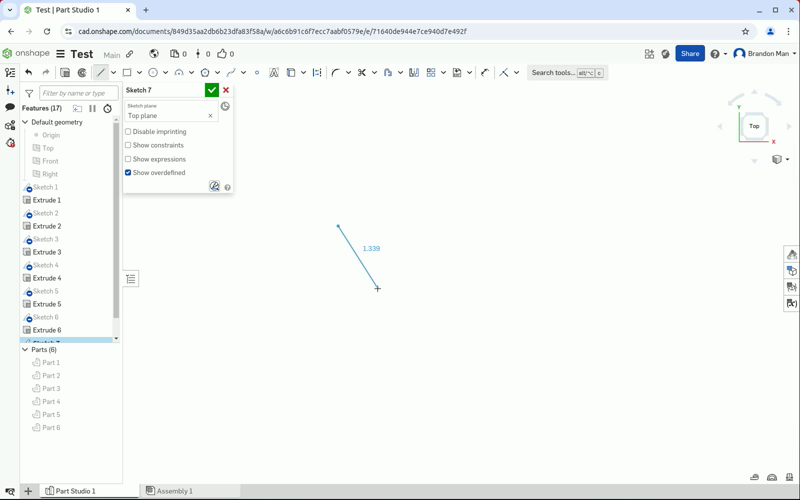
scroll(-6)
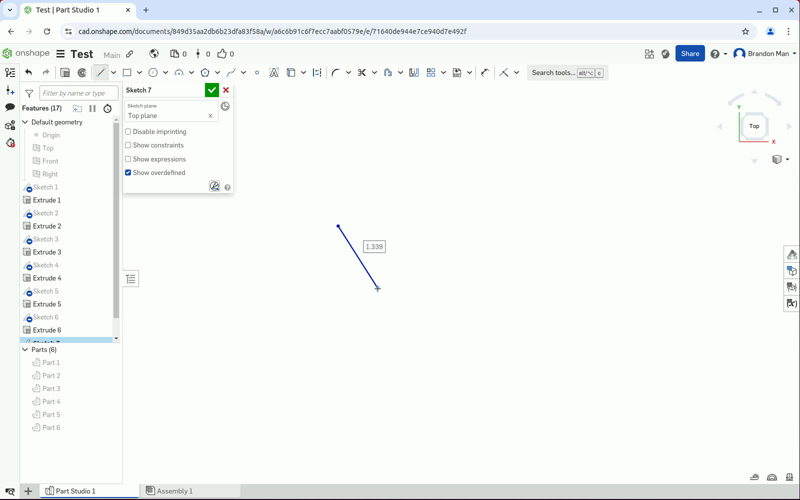
scroll(-6)
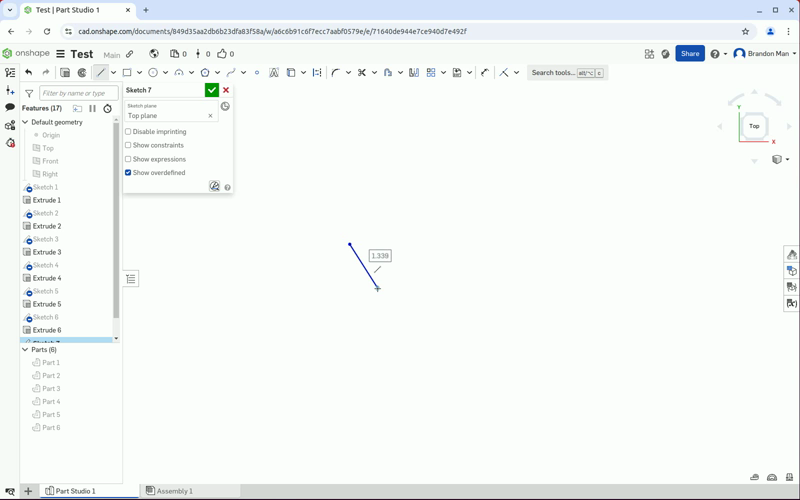
scroll(-6)
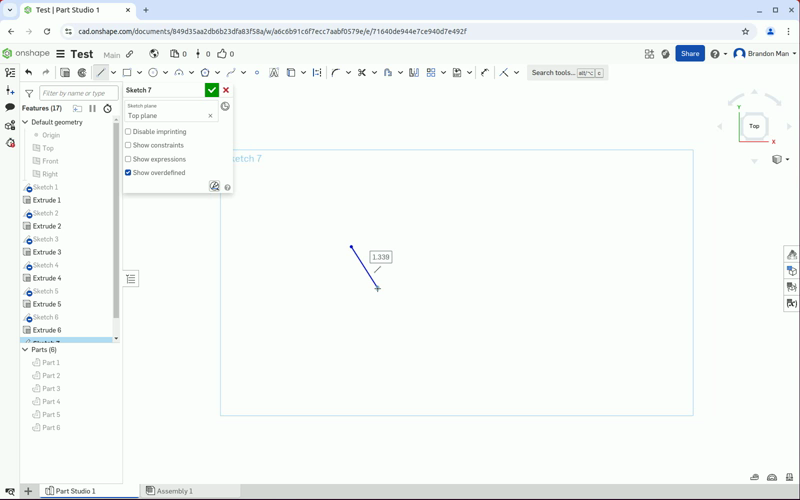
scroll(-6)
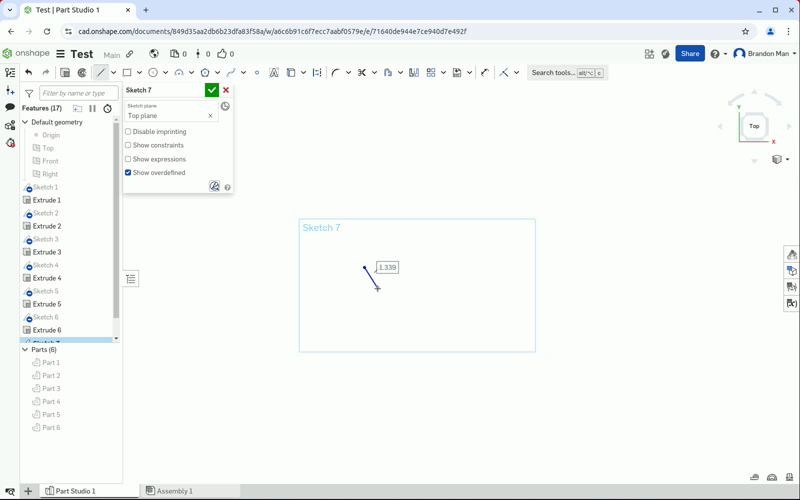
scroll(-6)
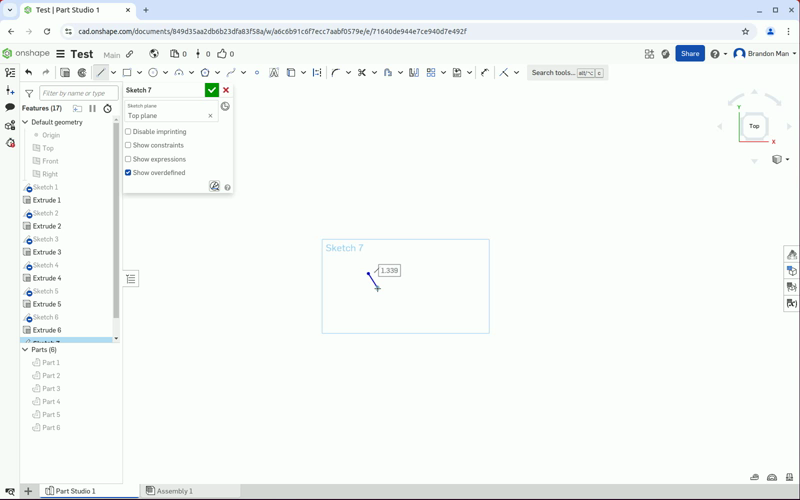
scroll(-6)
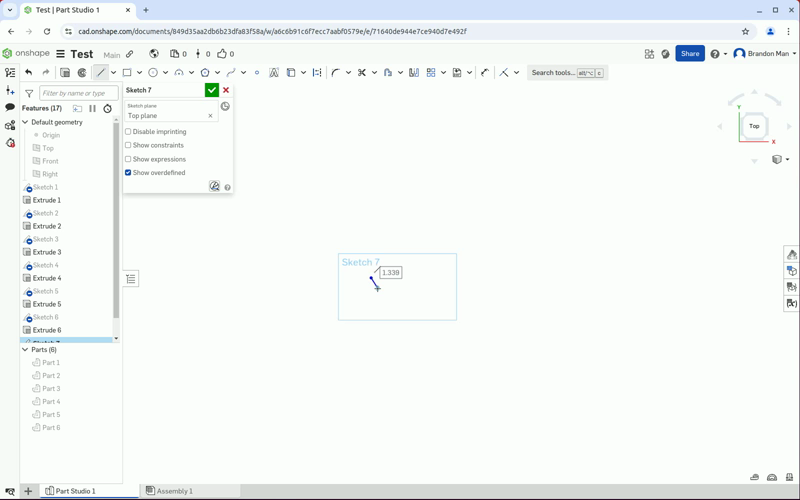
scroll(-6)
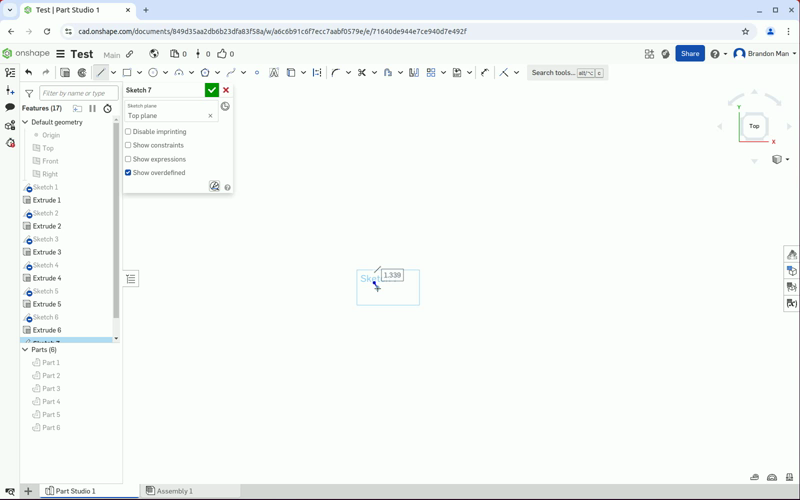
key_up(shift)
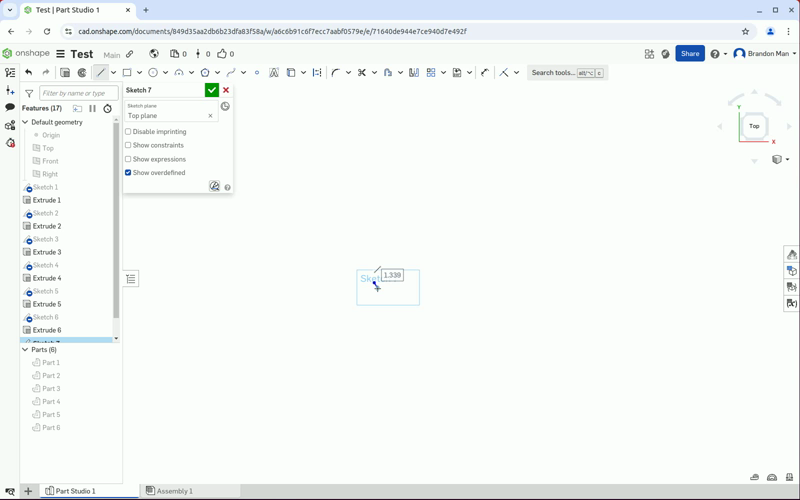
key(esc)
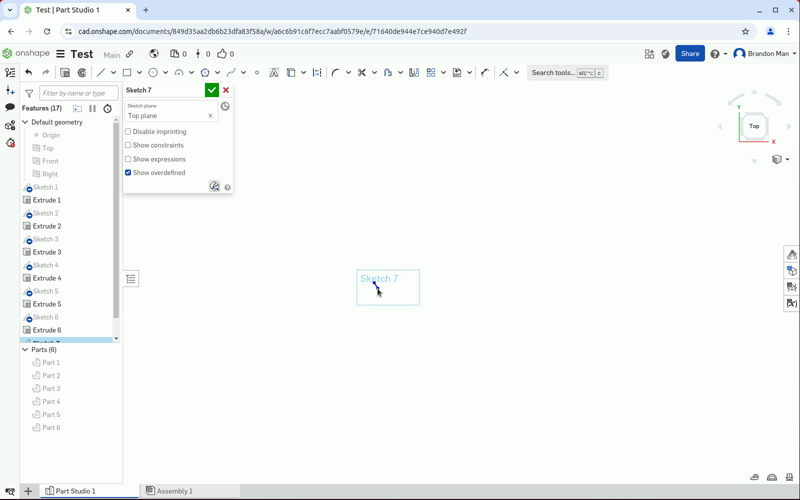
key(a)
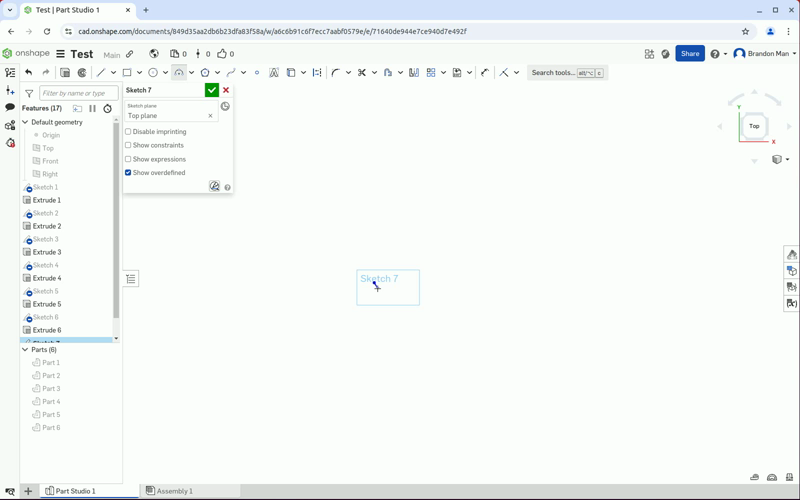
mouse_move(377, 288)
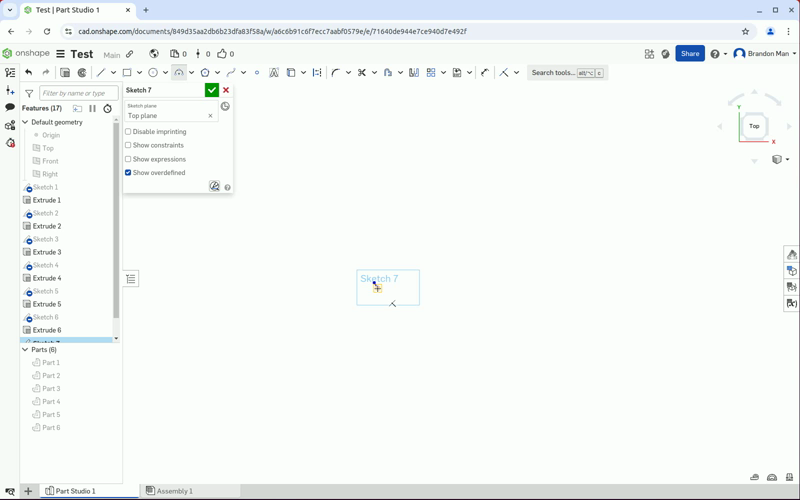
click(377, 288)
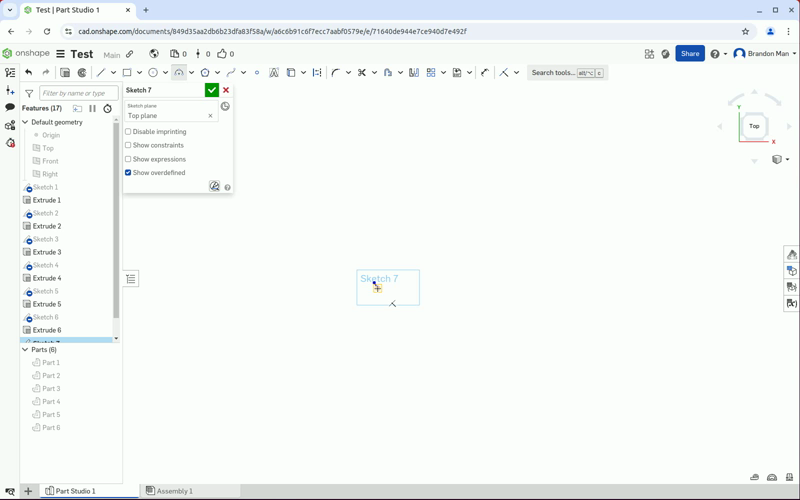
key_down(shift)
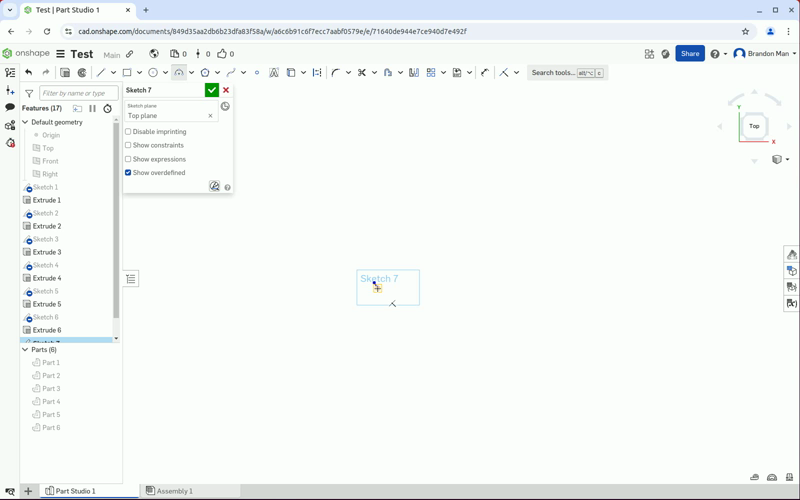
mouse_move(413, 351)
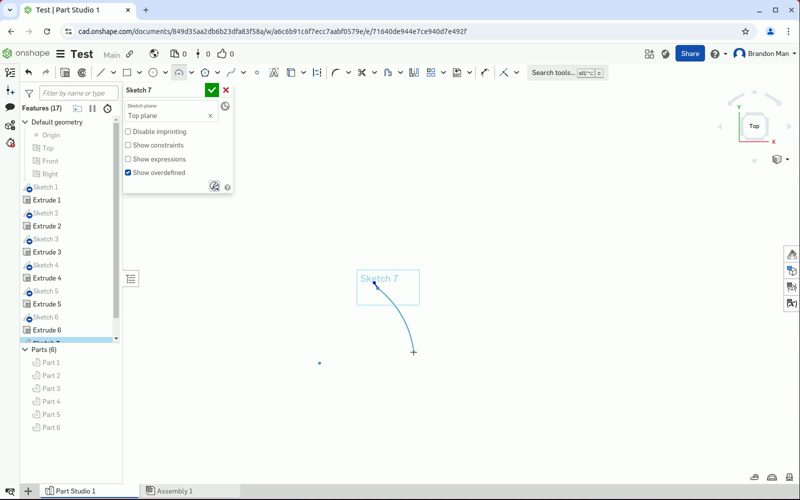
click(413, 351)
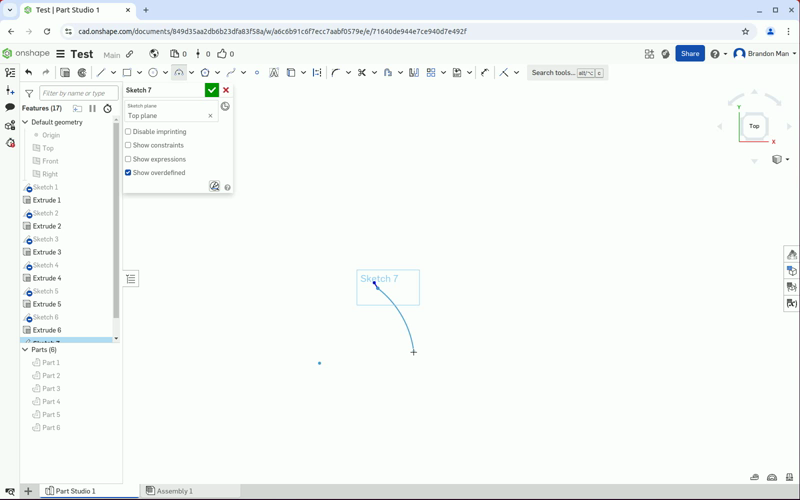
mouse_move(427, 301)
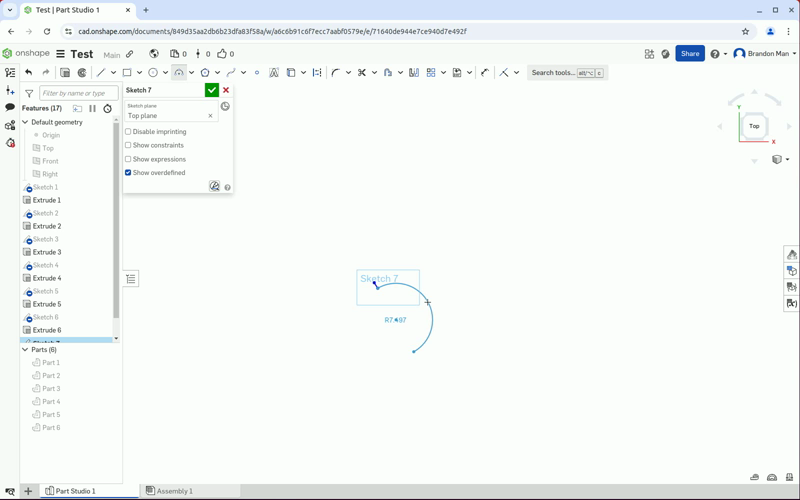
click(427, 301)
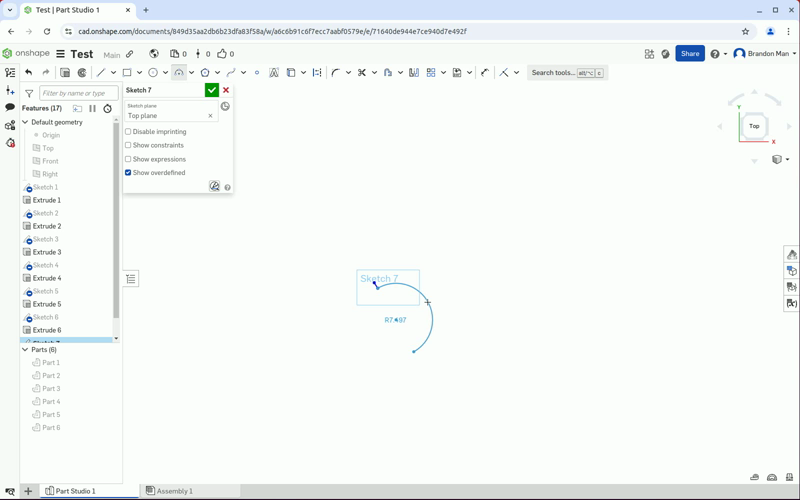
key_up(shift)
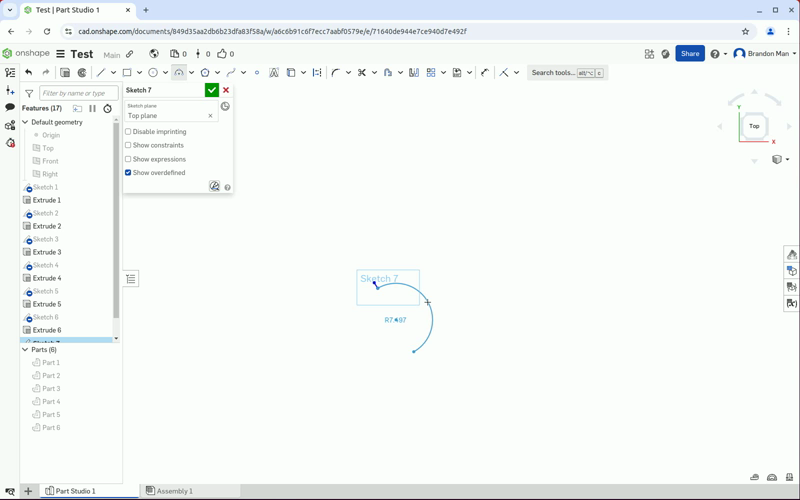
key(esc)
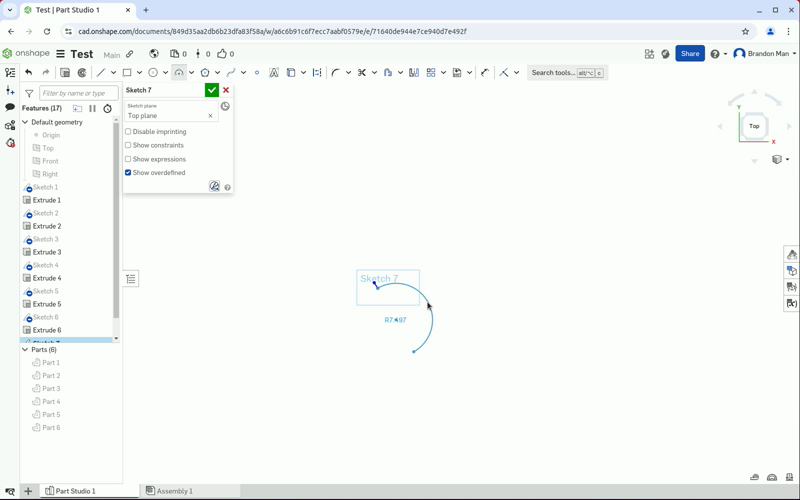
key(l)
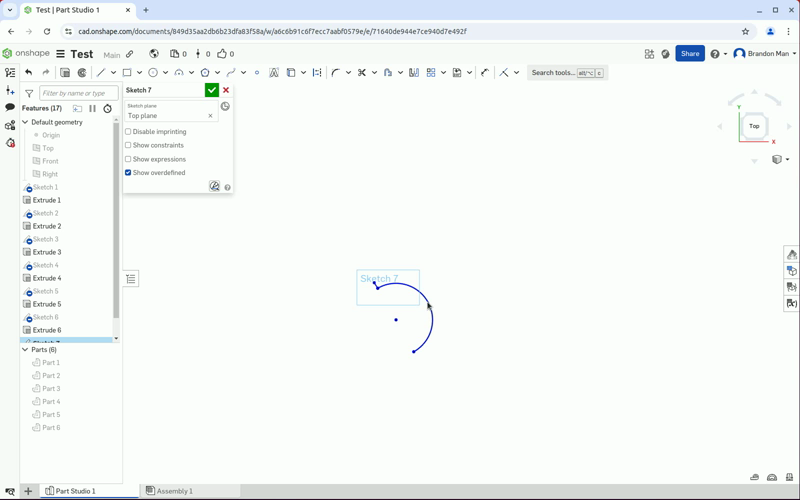
mouse_move(413, 351)
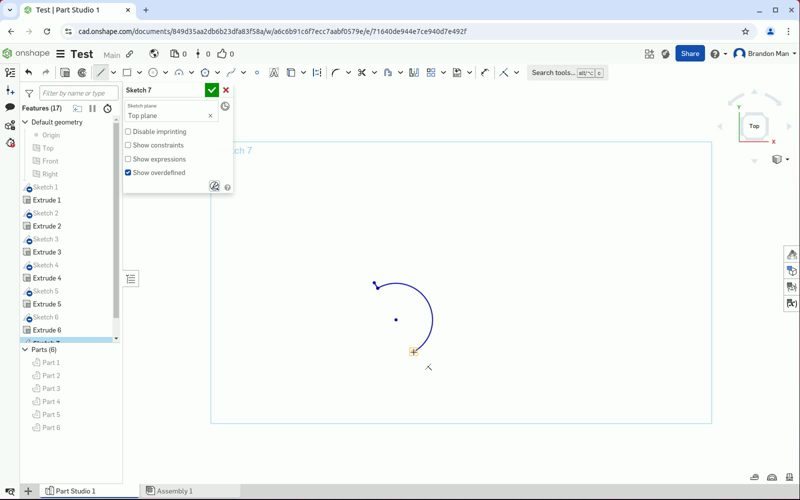
click(413, 351)
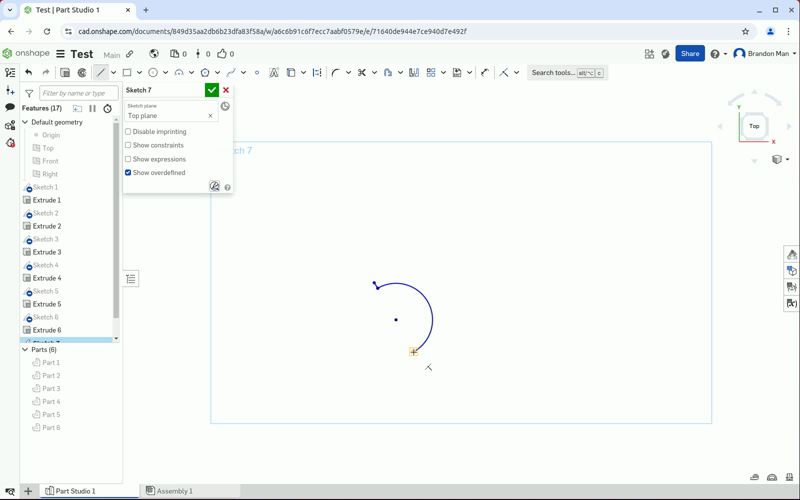
key_down(shift)
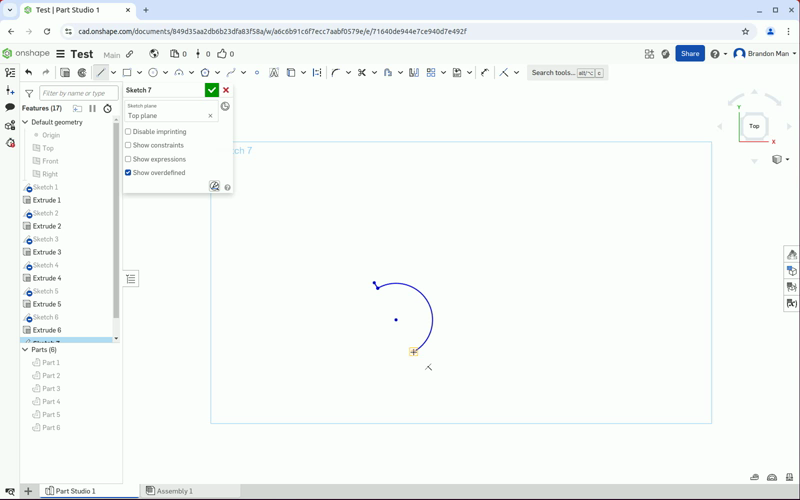
mouse_move(443, 351)
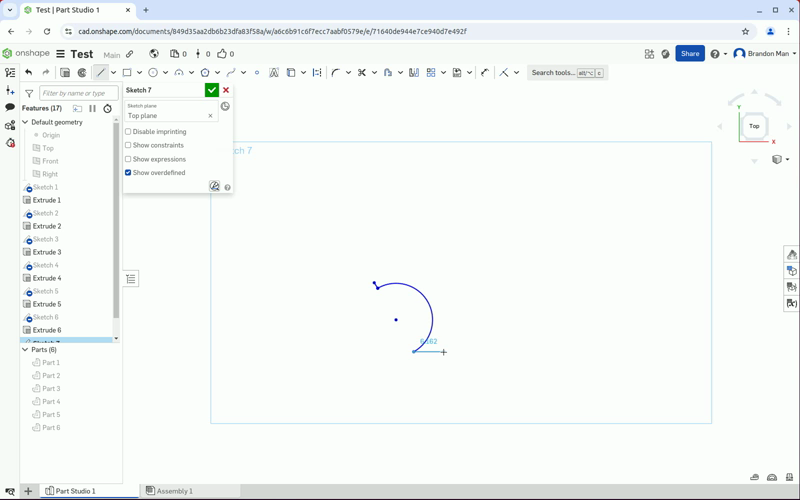
mouse_move(417, 357)
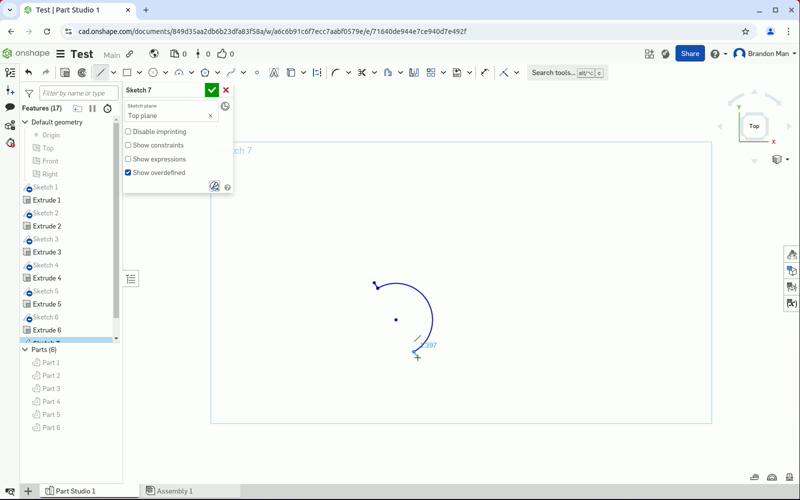
scroll(6)
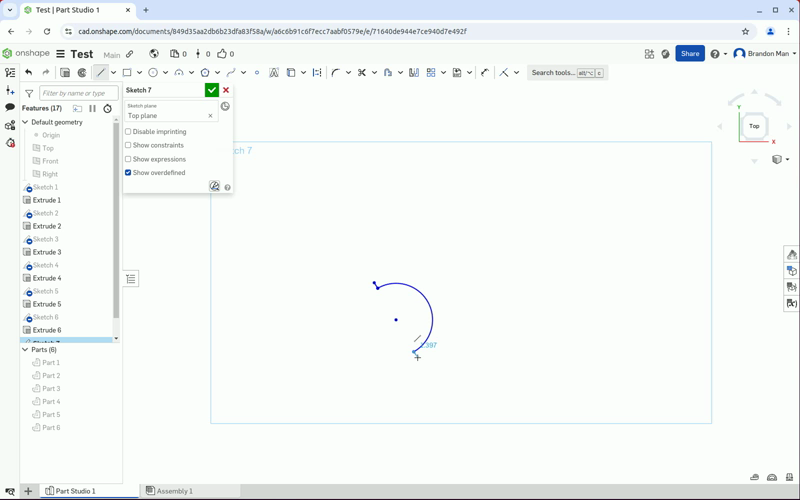
scroll(6)
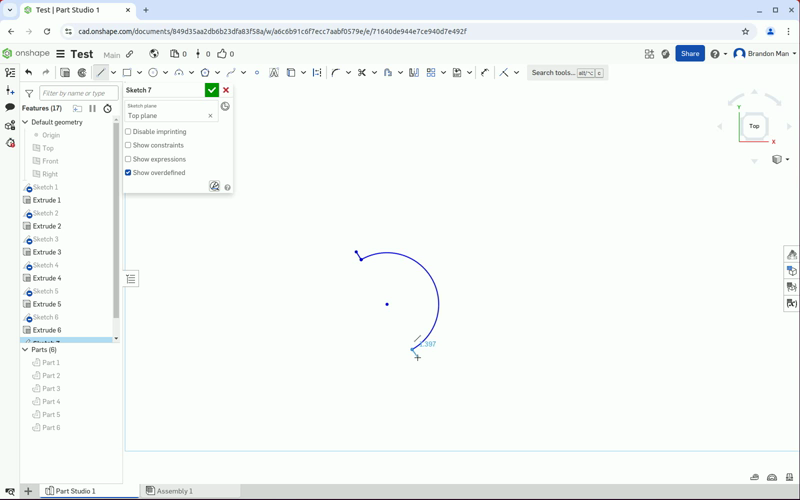
scroll(6)
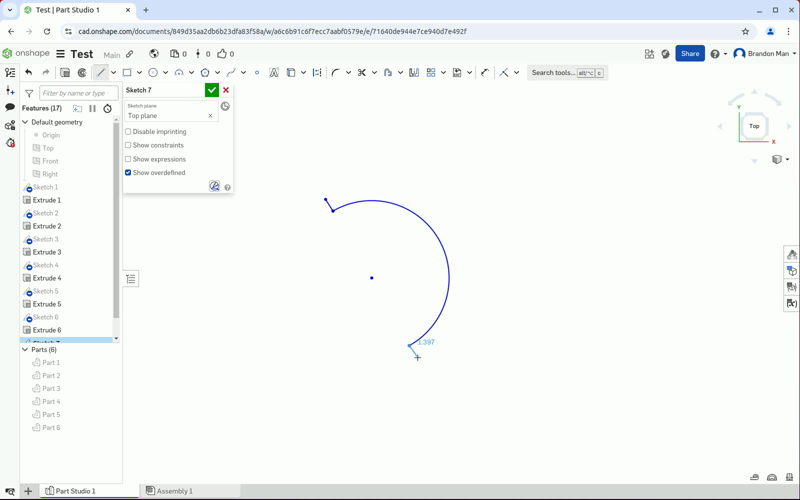
scroll(6)
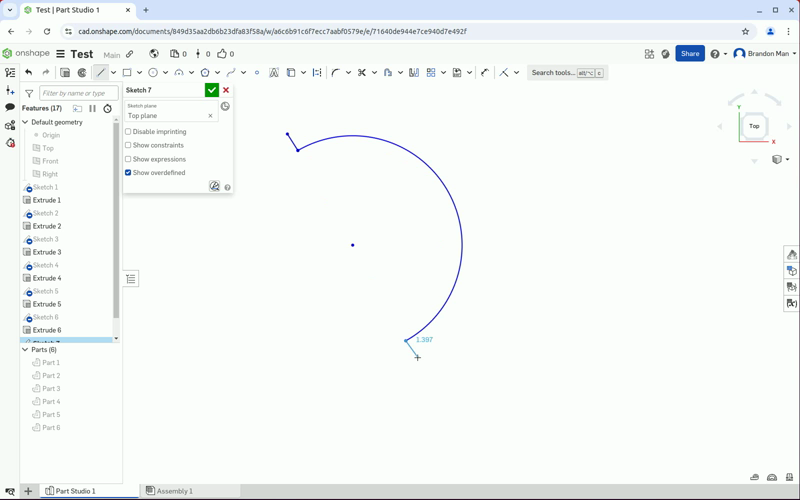
scroll(6)
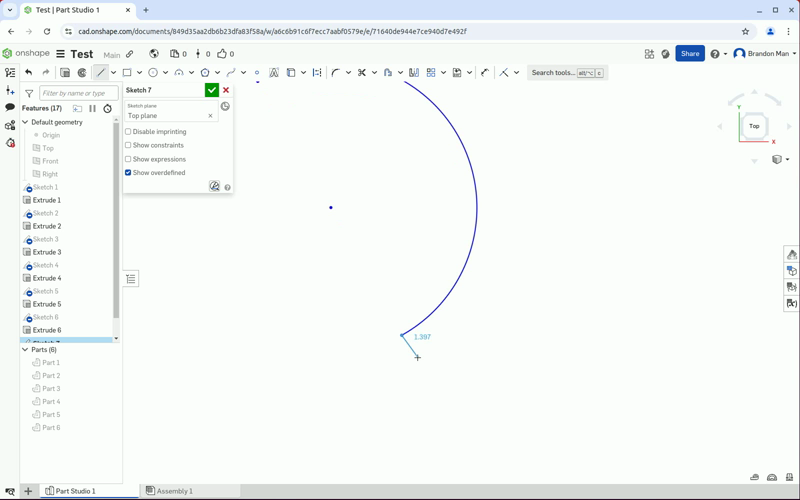
scroll(6)
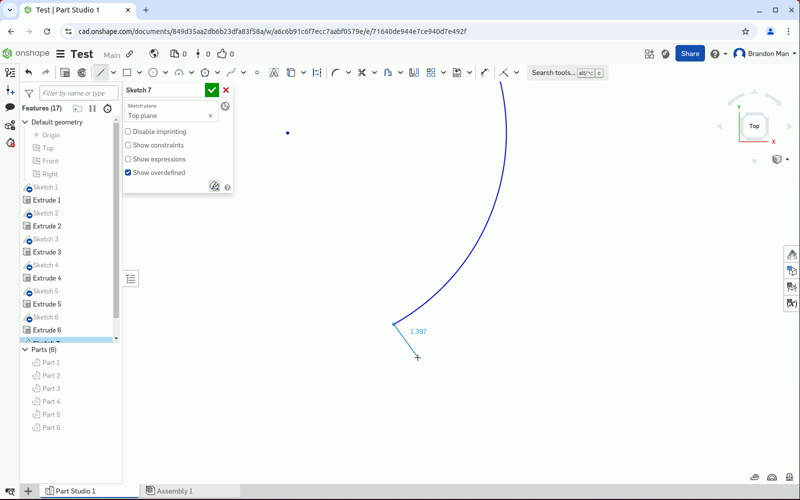
scroll(6)
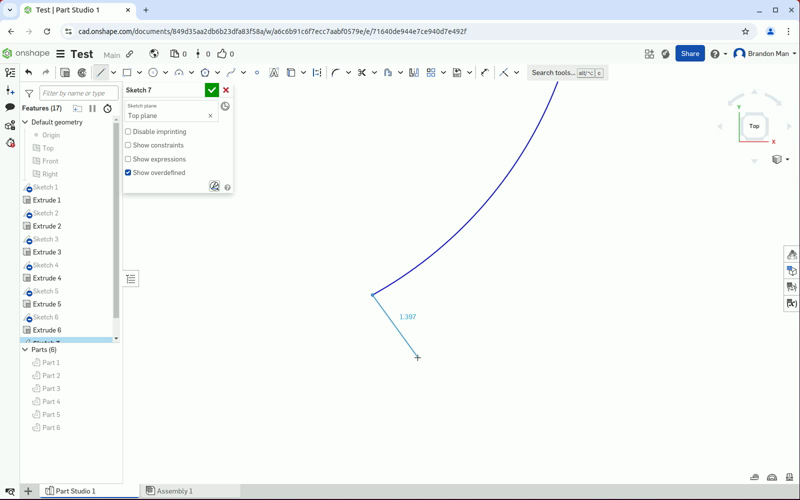
click(417, 357)
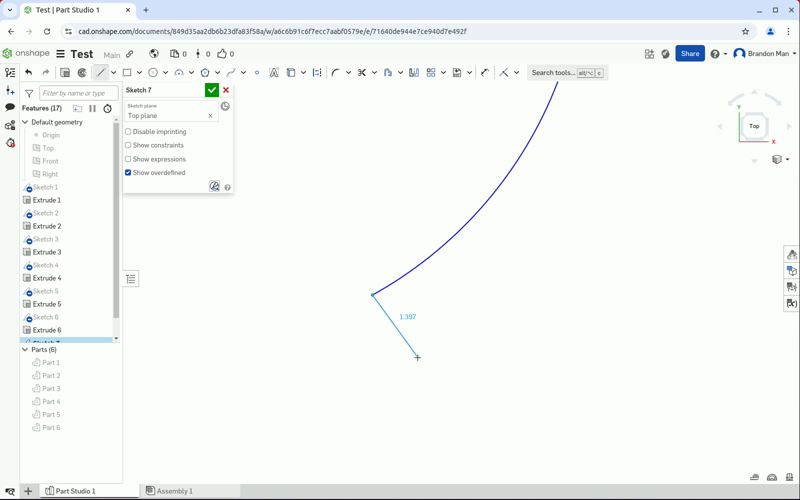
scroll(-6)
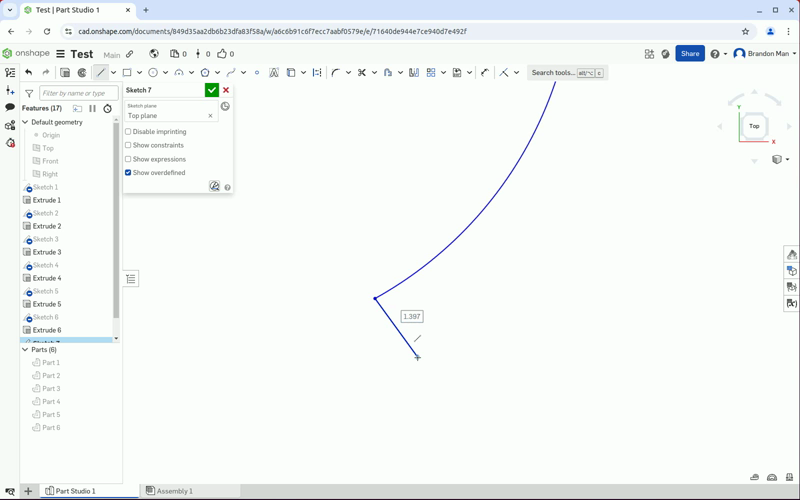
scroll(-6)
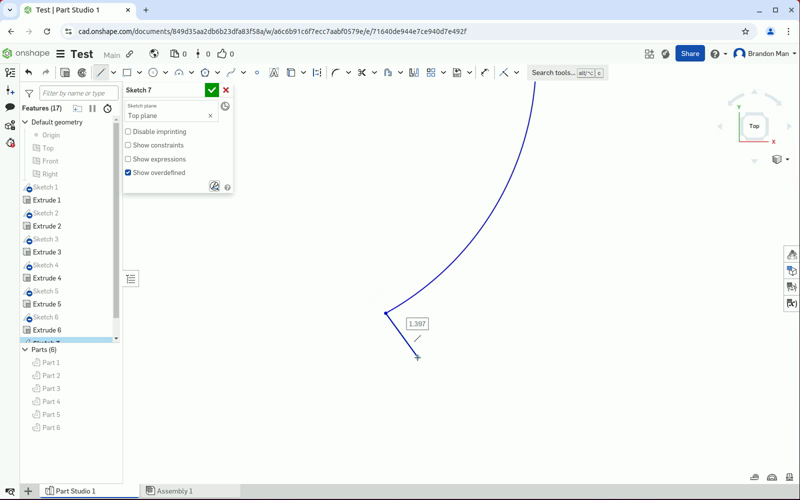
scroll(-6)
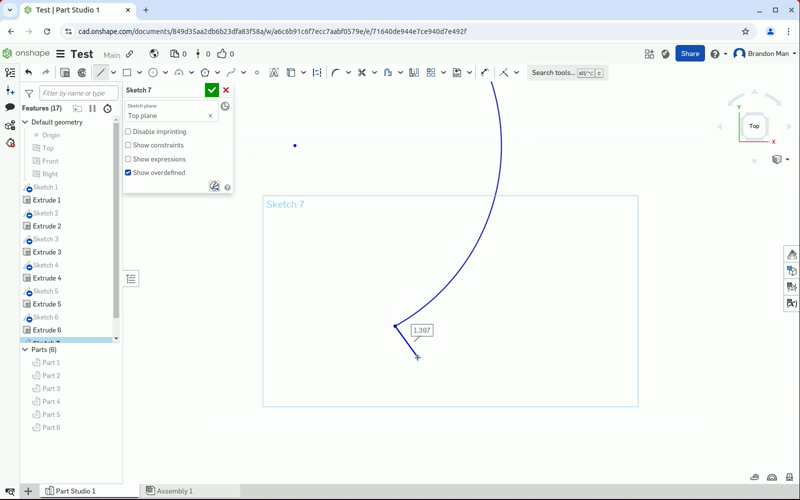
scroll(-6)
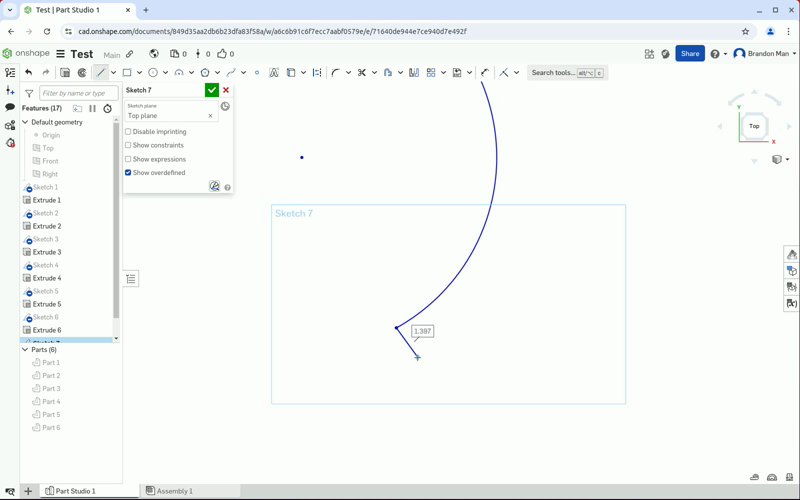
scroll(-6)
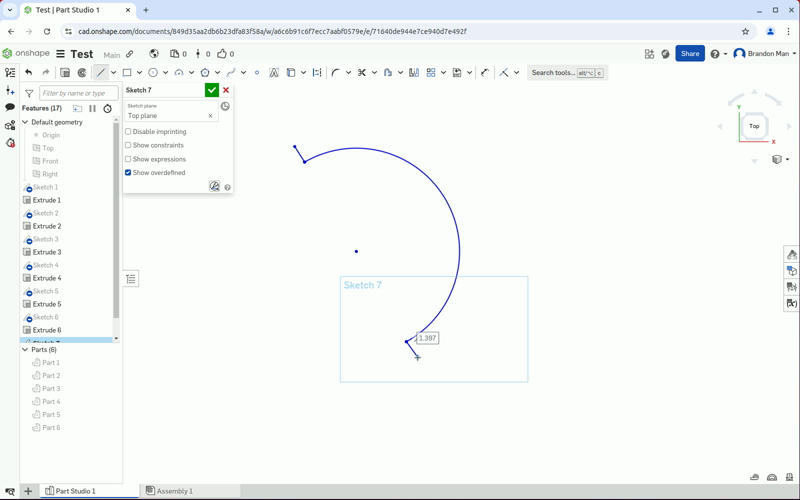
scroll(-6)
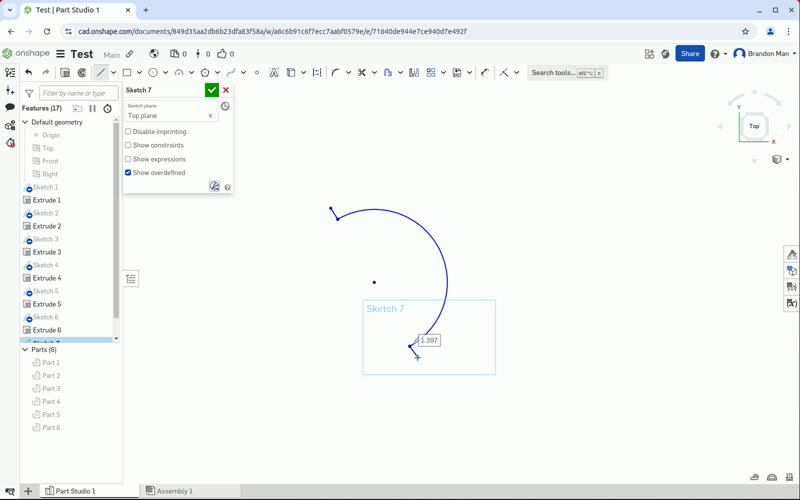
scroll(-6)
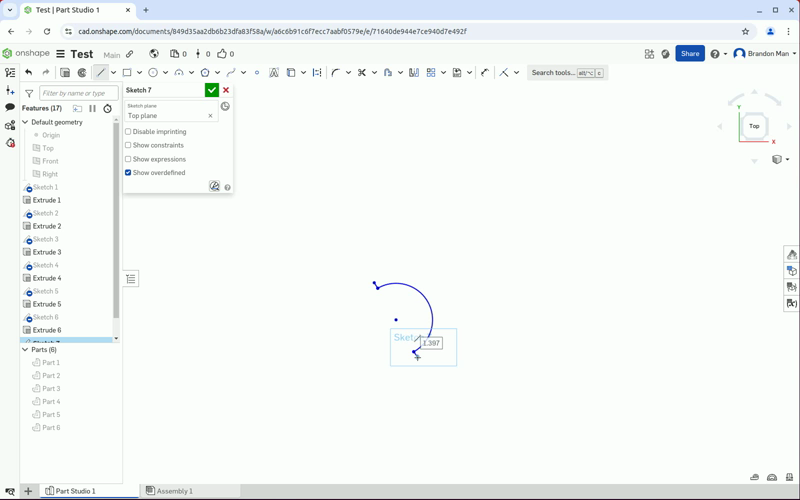
key_up(shift)
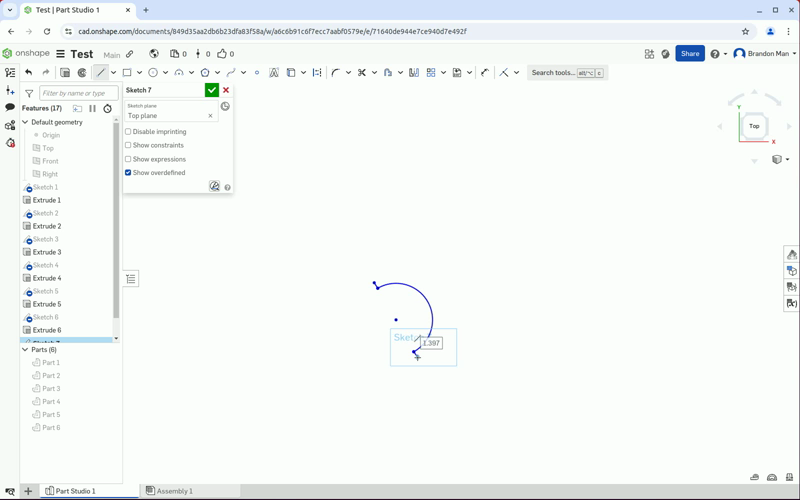
key_down(shift)
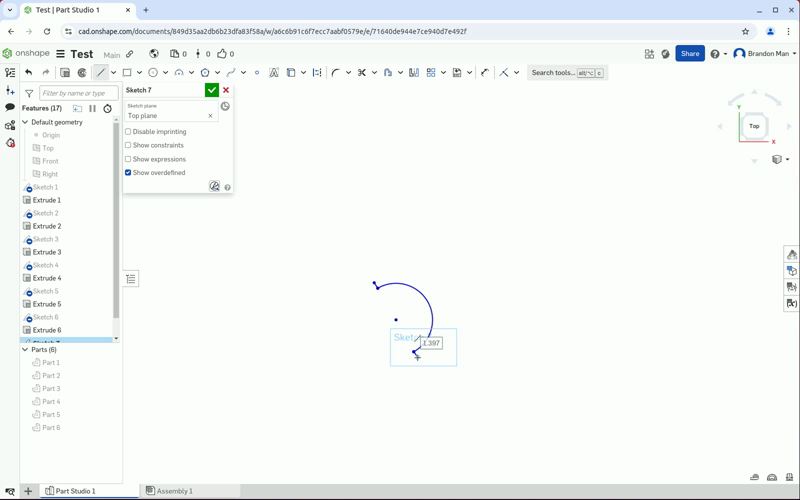
mouse_move(502, 357)
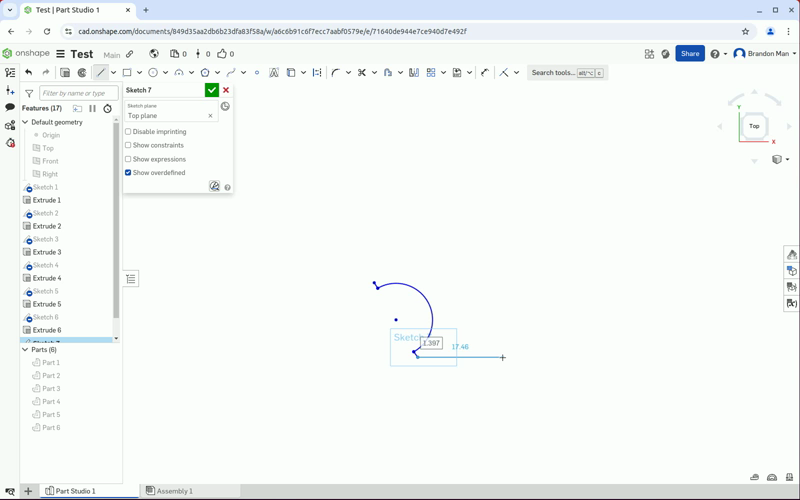
click(502, 357)
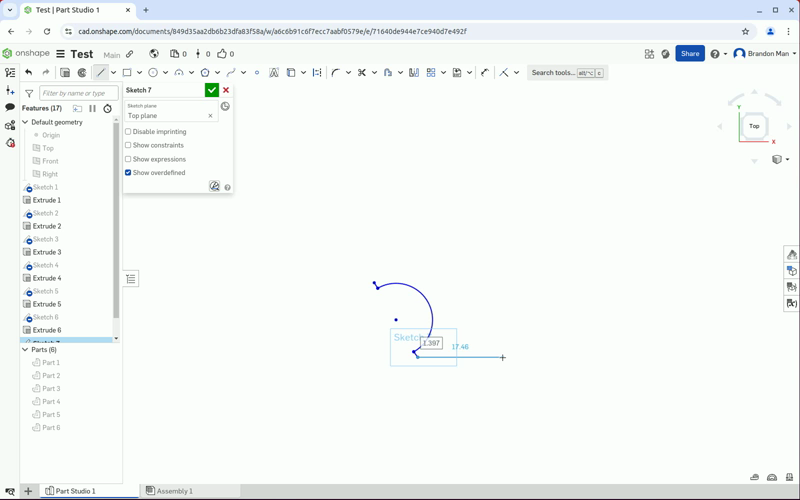
key_up(shift)
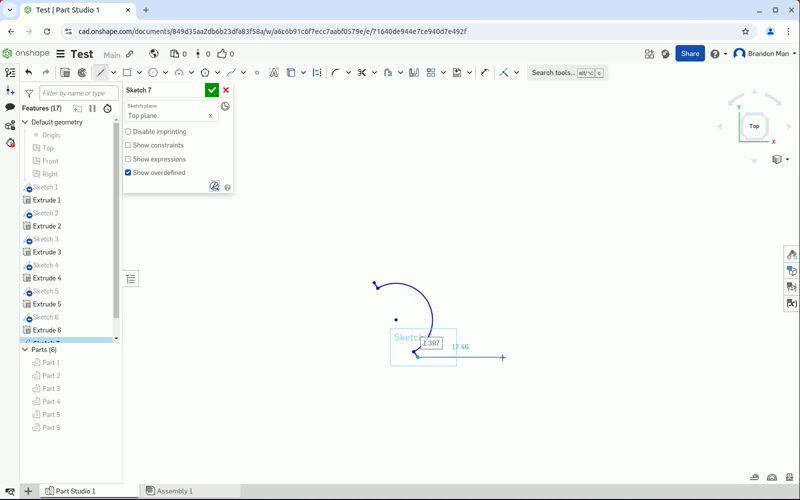
key_down(shift)
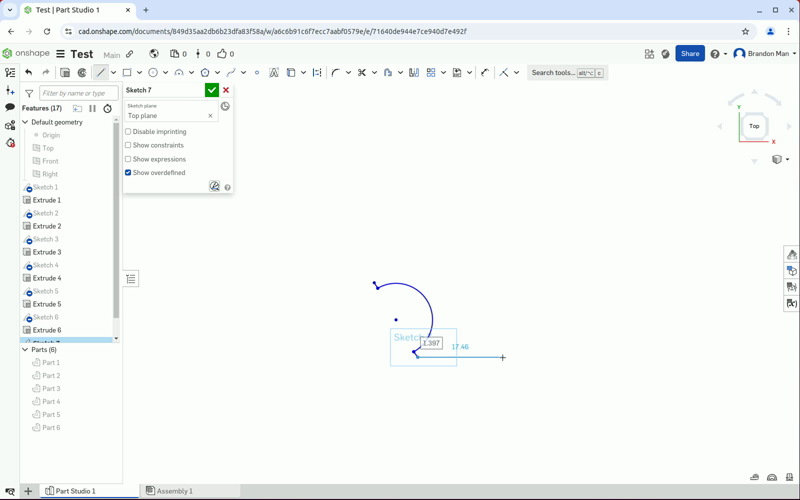
mouse_move(532, 357)
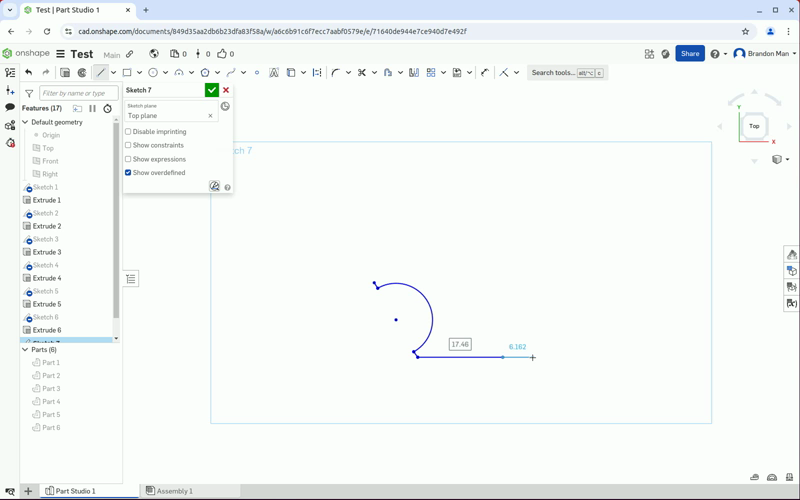
mouse_move(506, 351)
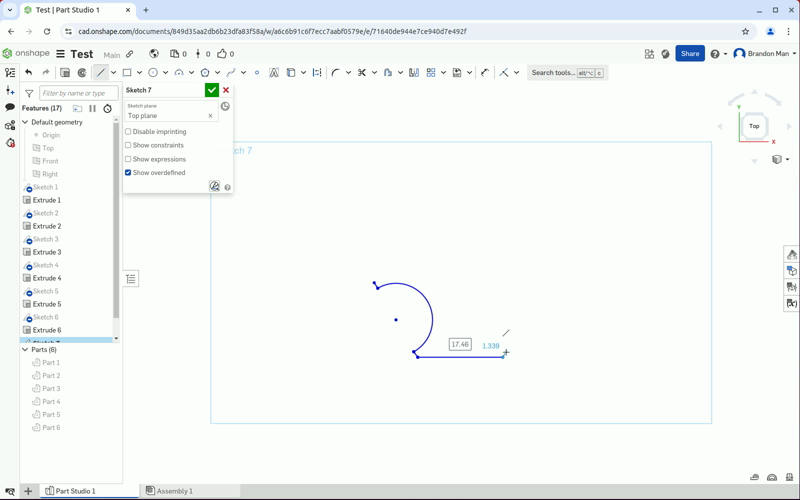
scroll(6)
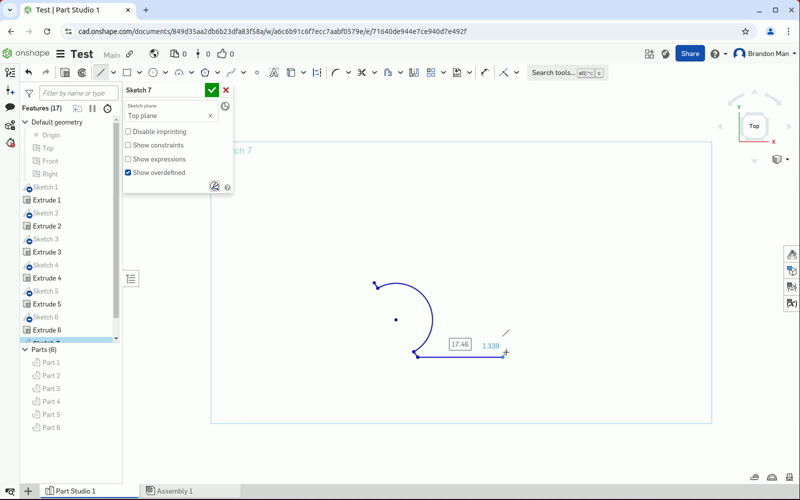
scroll(6)
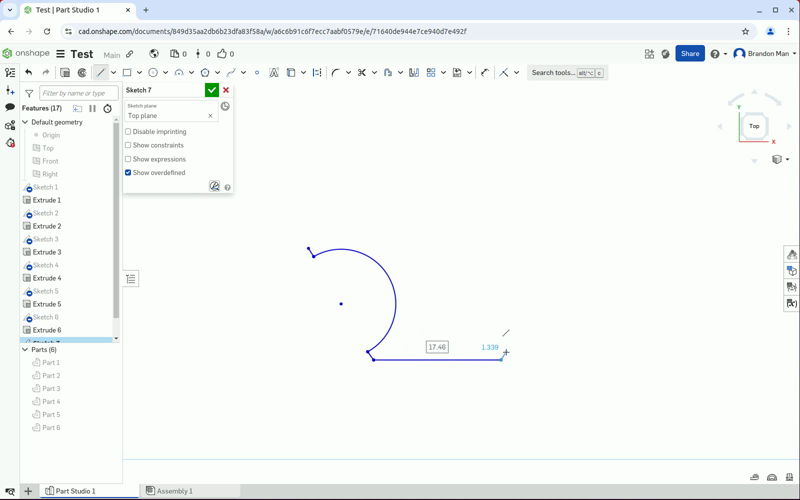
scroll(6)
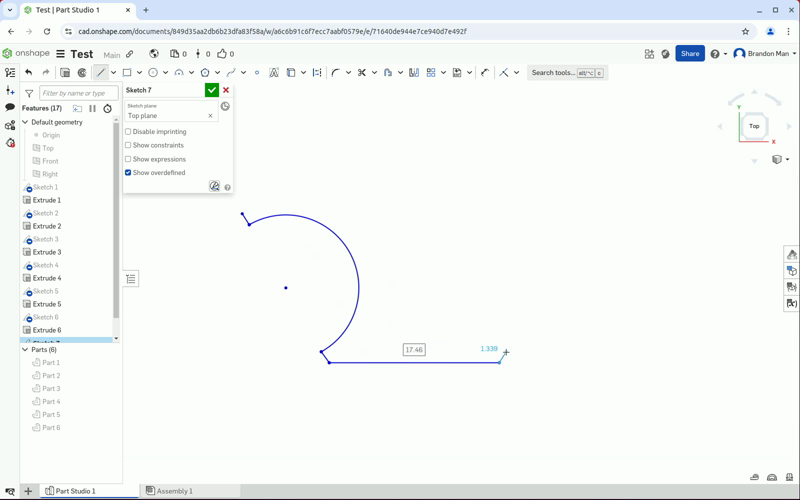
scroll(6)
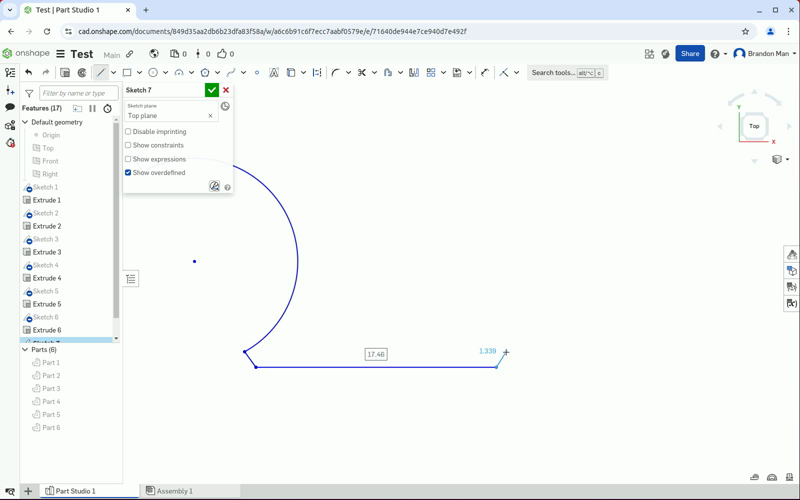
scroll(6)
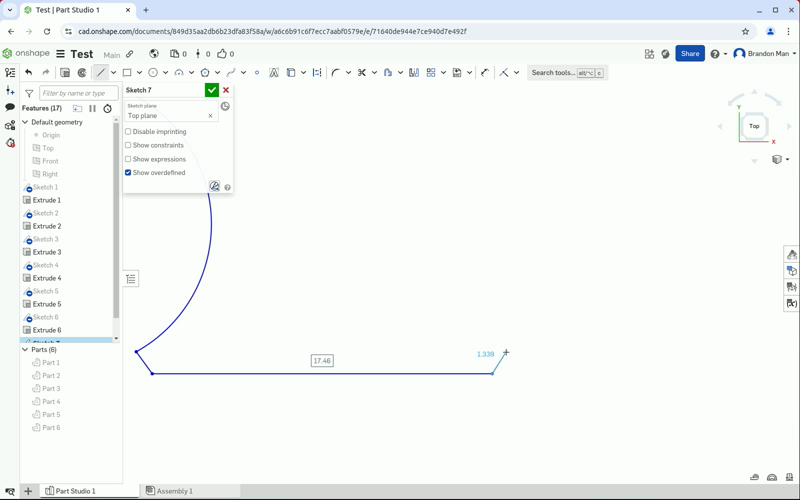
scroll(6)
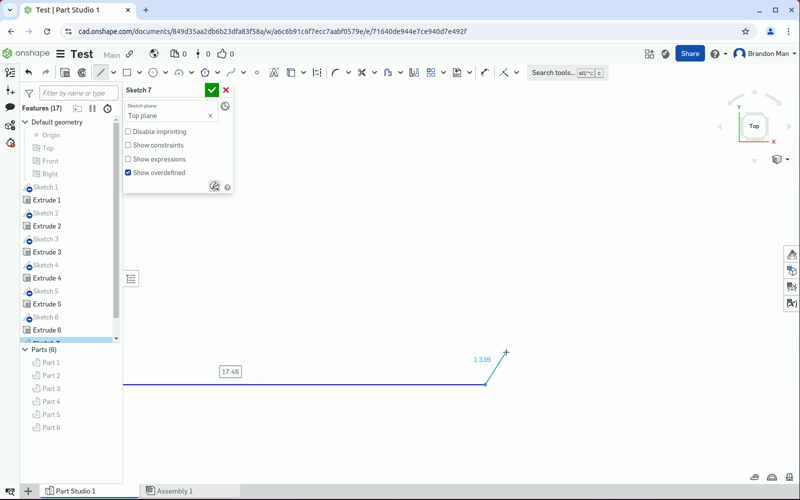
scroll(6)
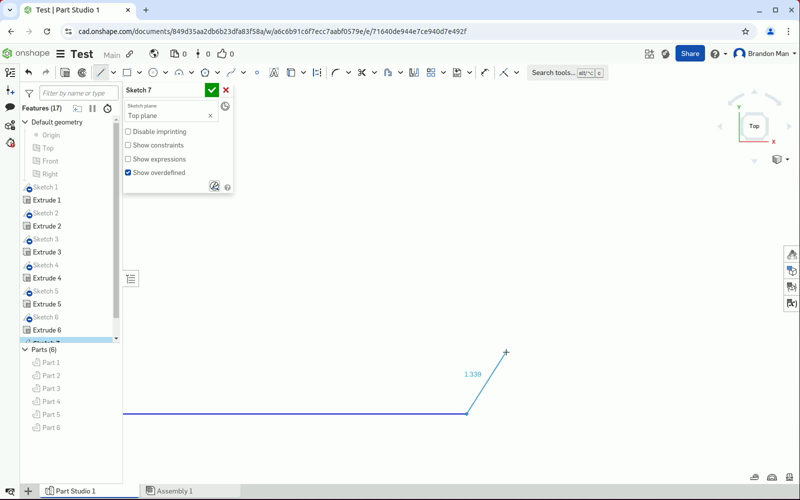
click(506, 351)
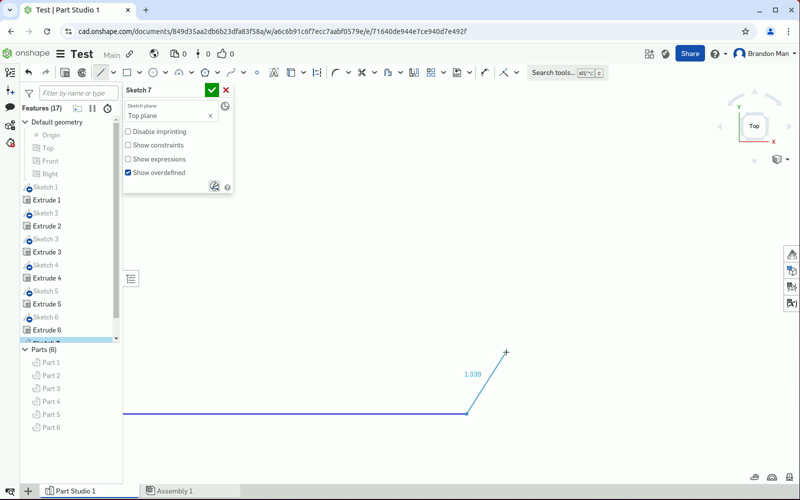
scroll(-6)
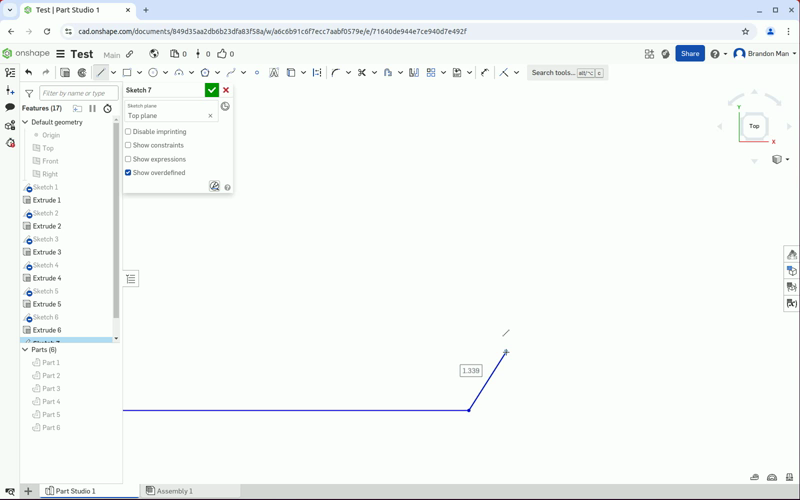
scroll(-6)
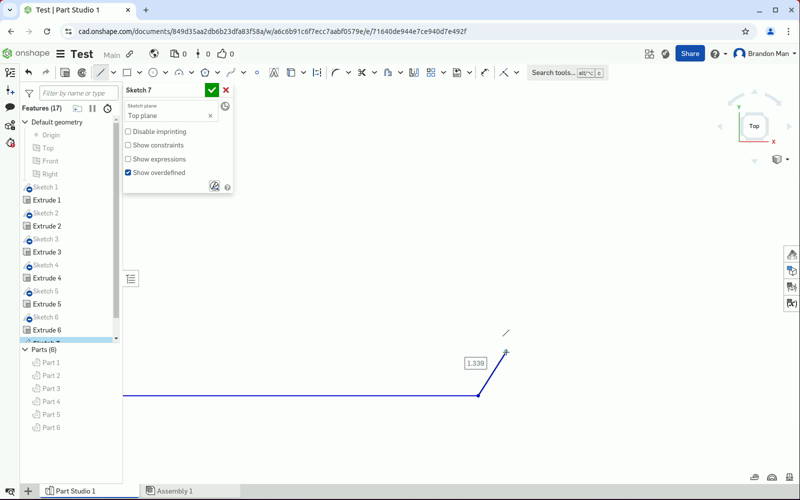
scroll(-6)
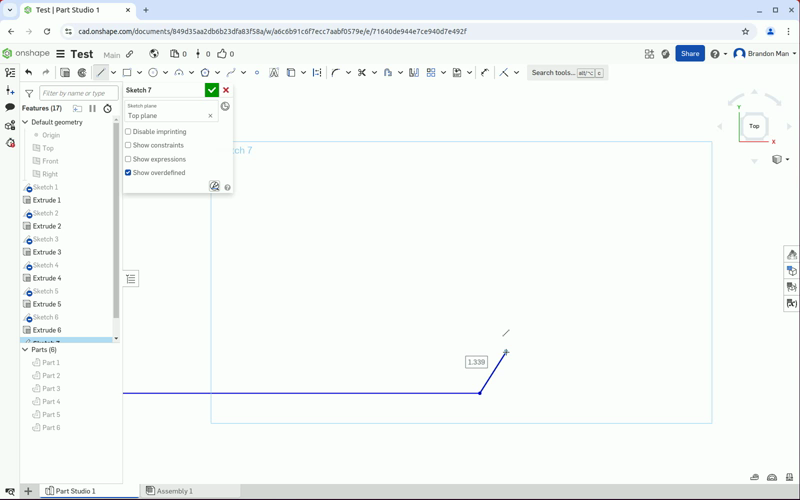
scroll(-6)
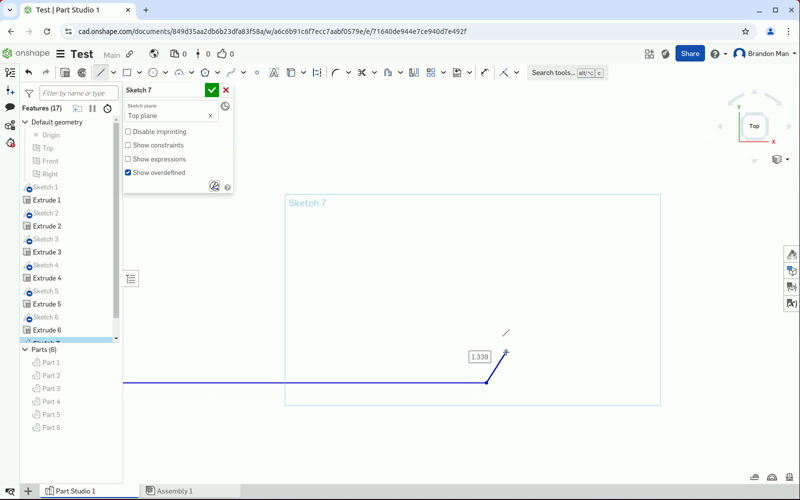
scroll(-6)
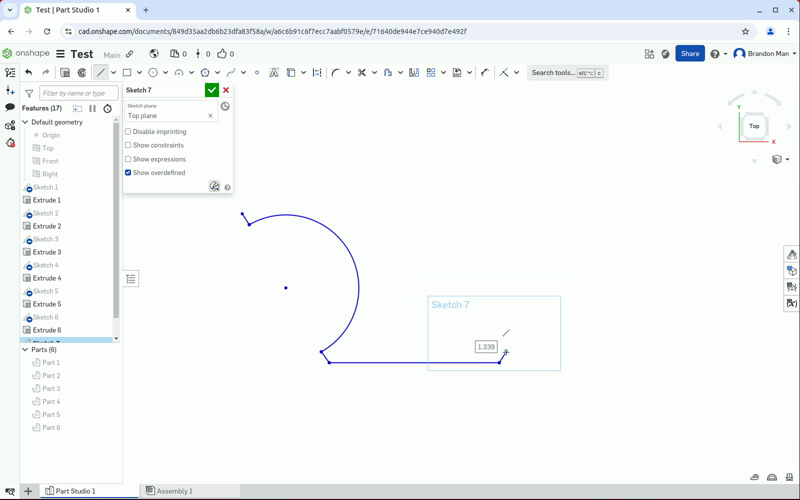
scroll(-6)
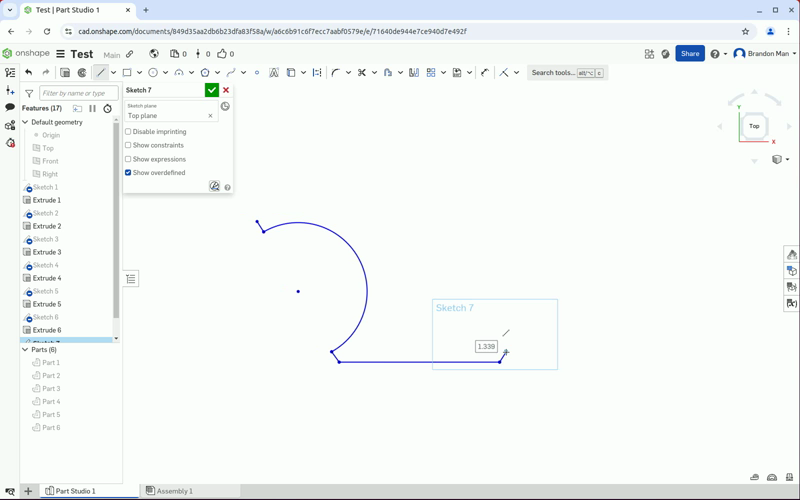
scroll(-6)
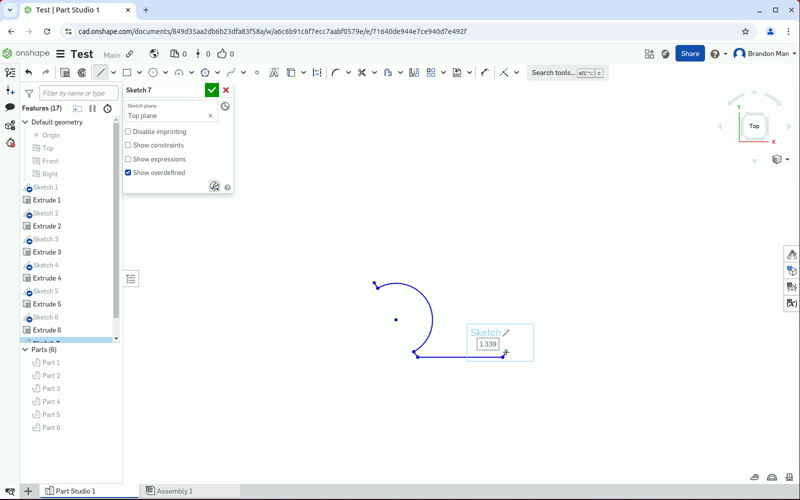
key_up(shift)
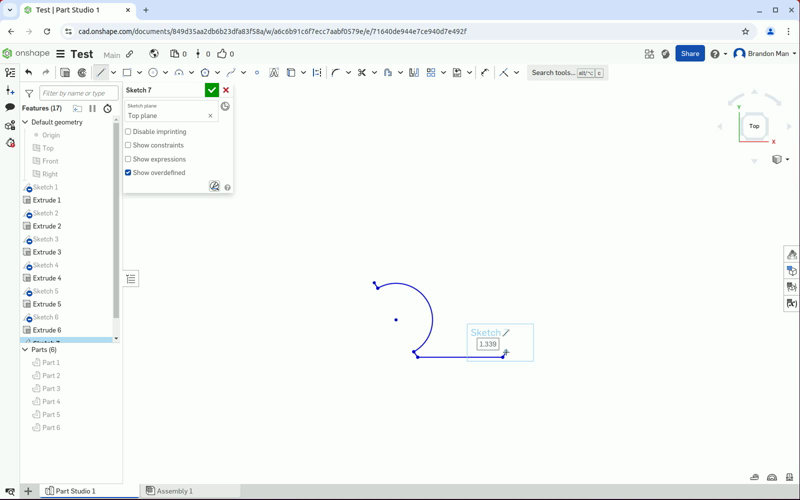
key(esc)
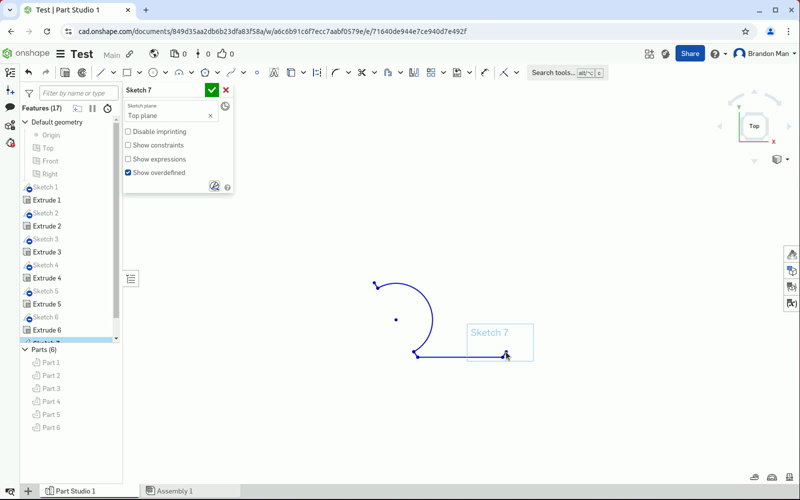
key(a)
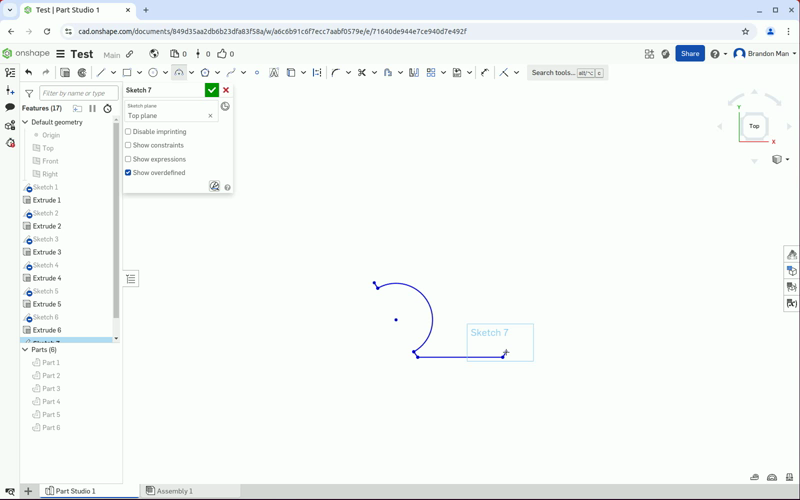
mouse_move(506, 351)
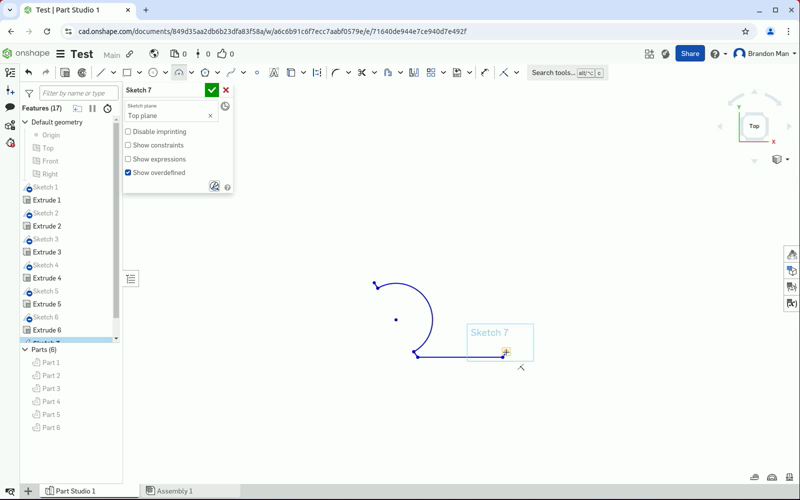
click(506, 351)
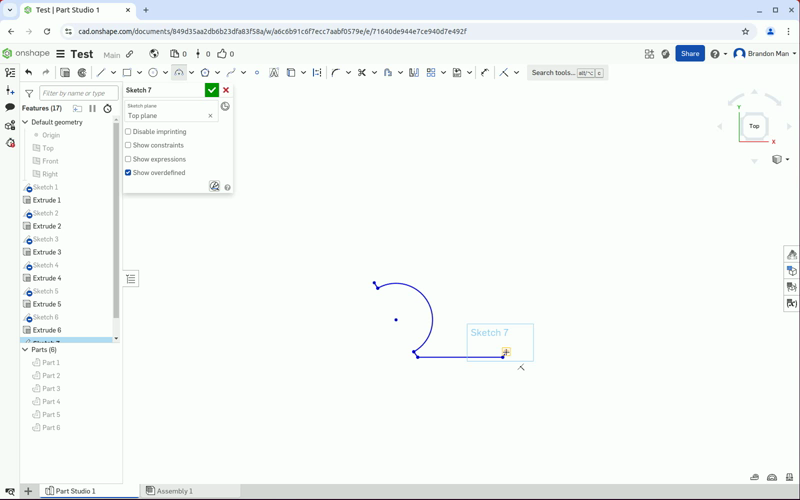
key_down(shift)
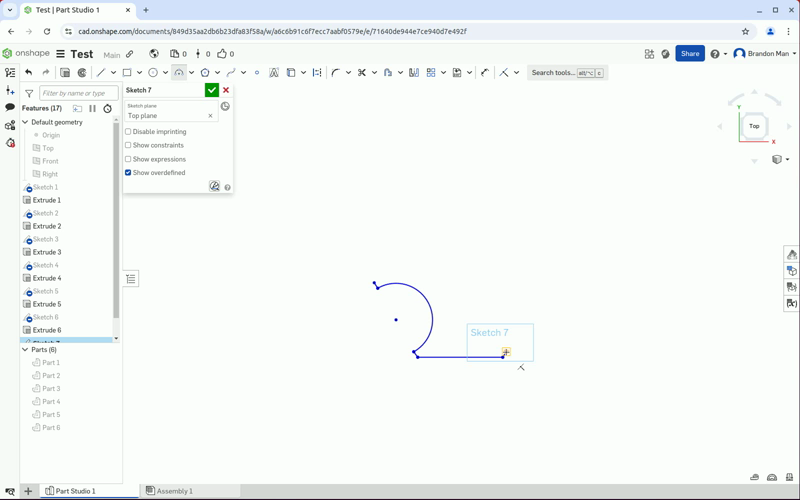
mouse_move(542, 288)
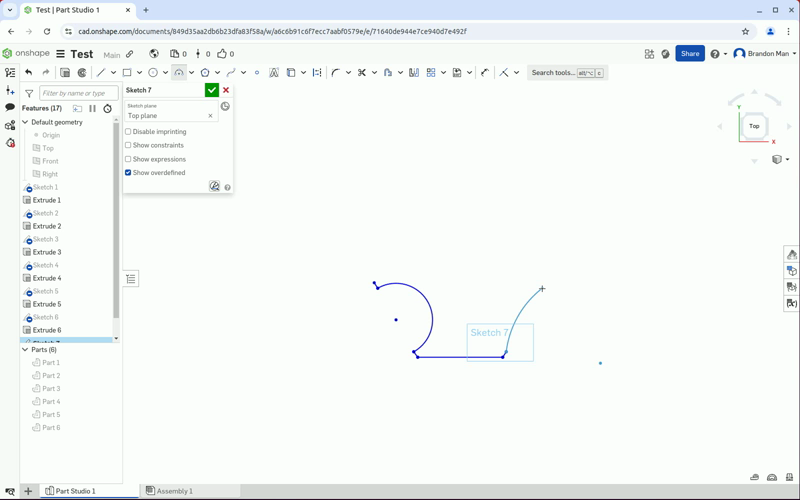
click(542, 288)
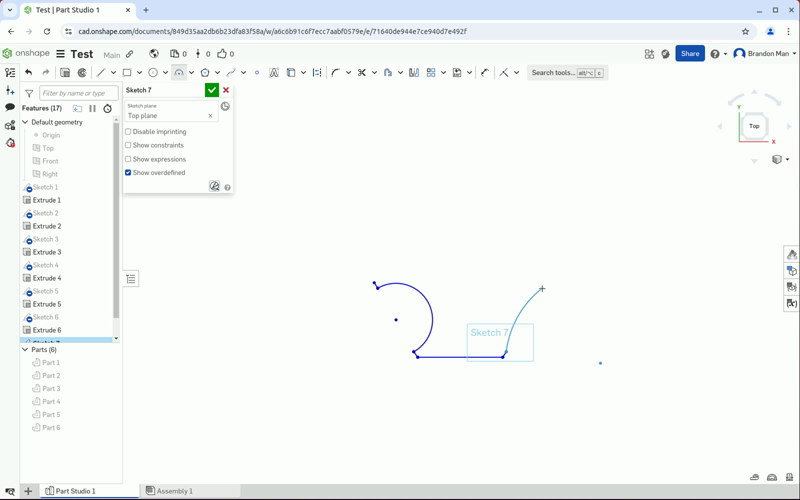
mouse_move(492, 301)
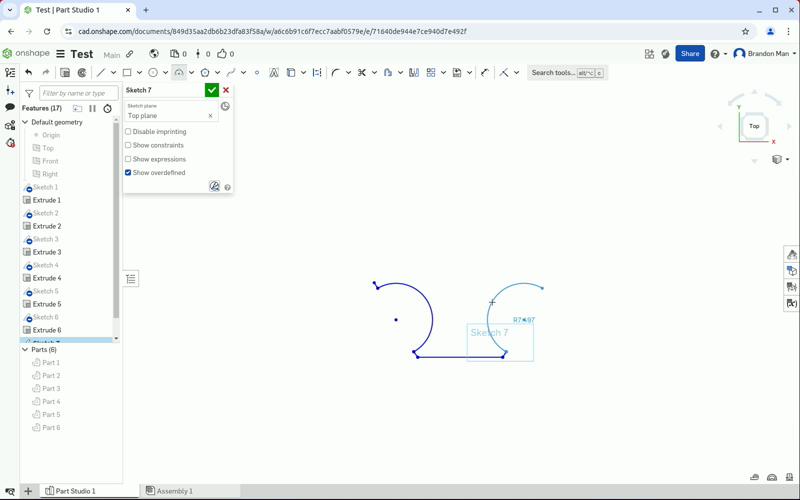
click(492, 301)
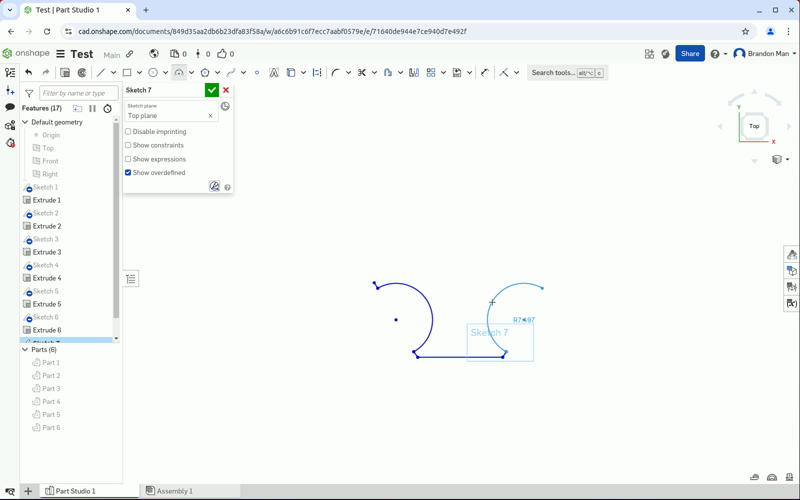
key_up(shift)
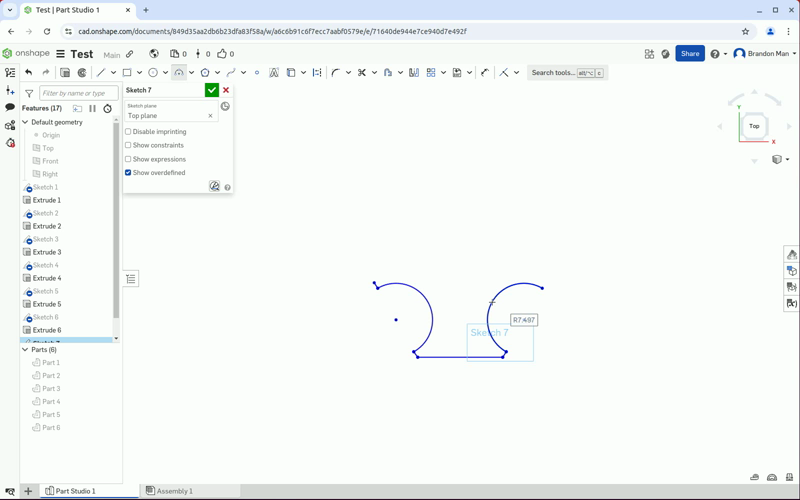
key(esc)
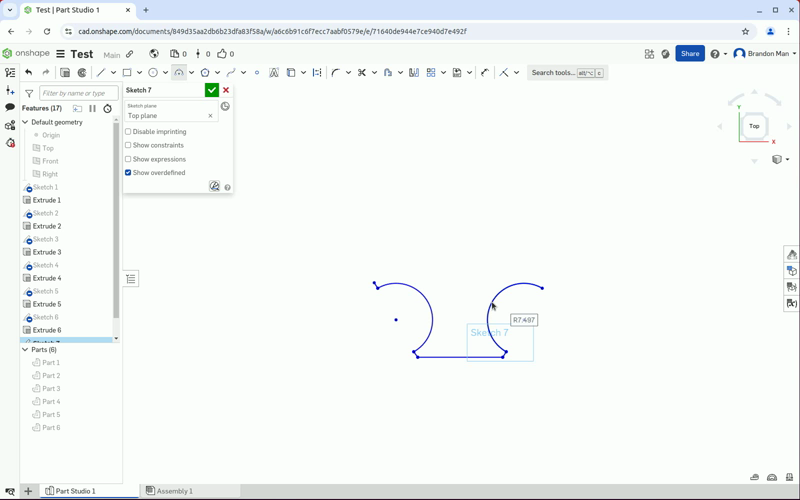
key(l)
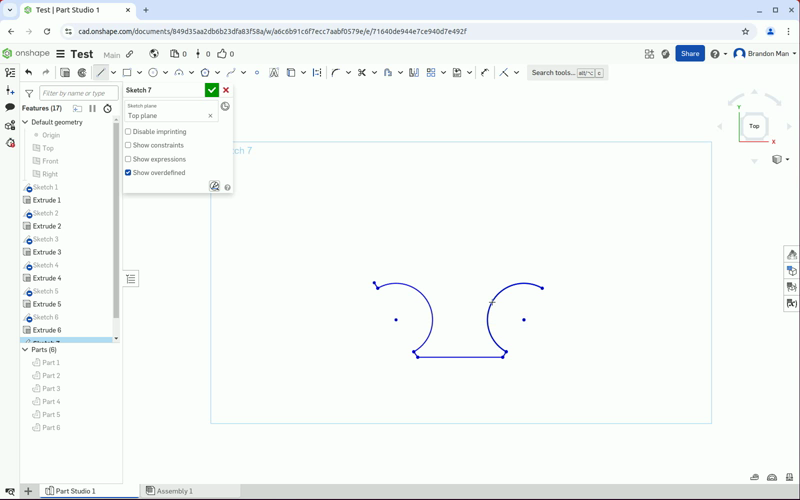
mouse_move(542, 288)
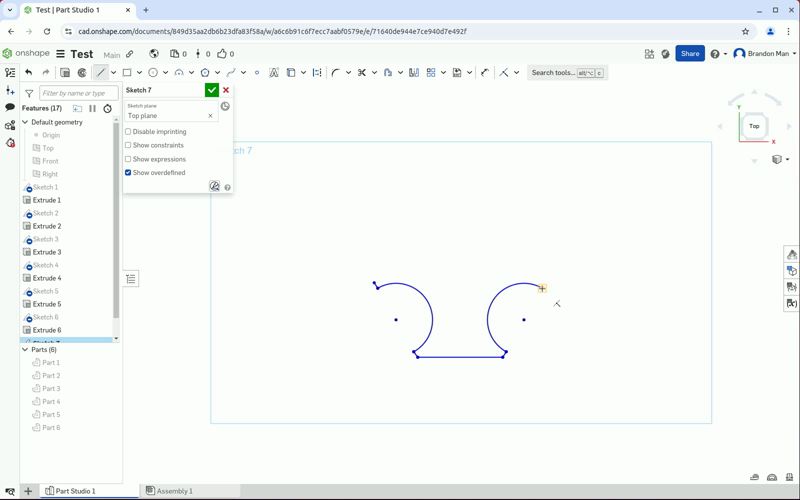
click(542, 288)
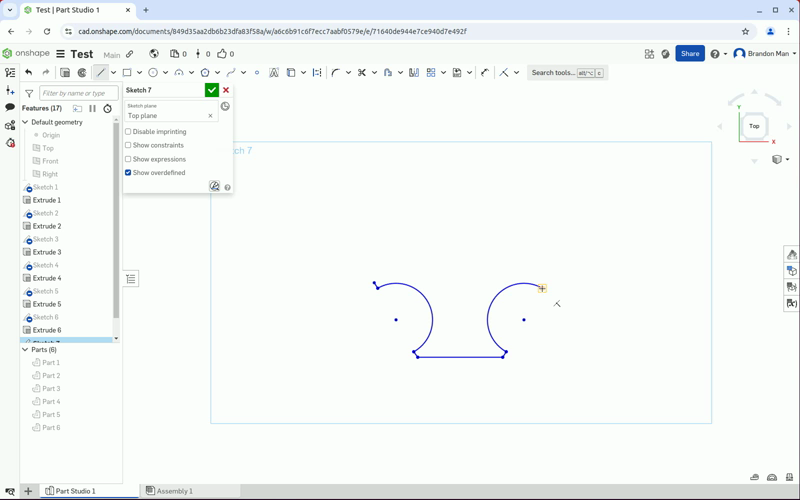
key_down(shift)
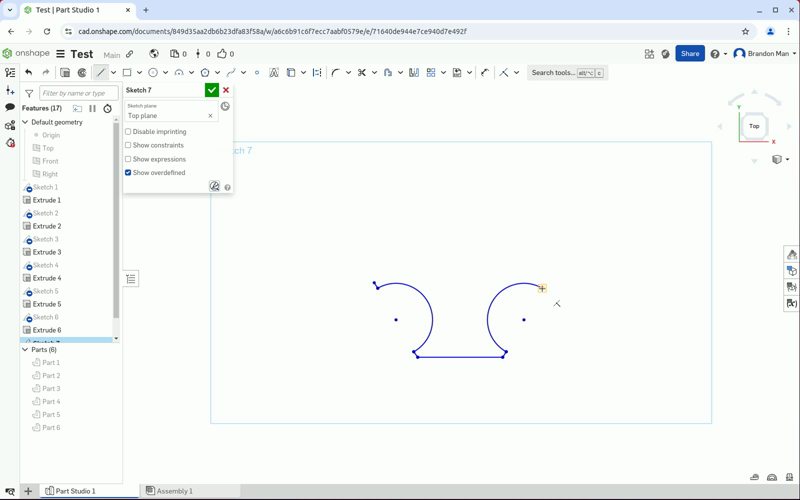
mouse_move(572, 288)
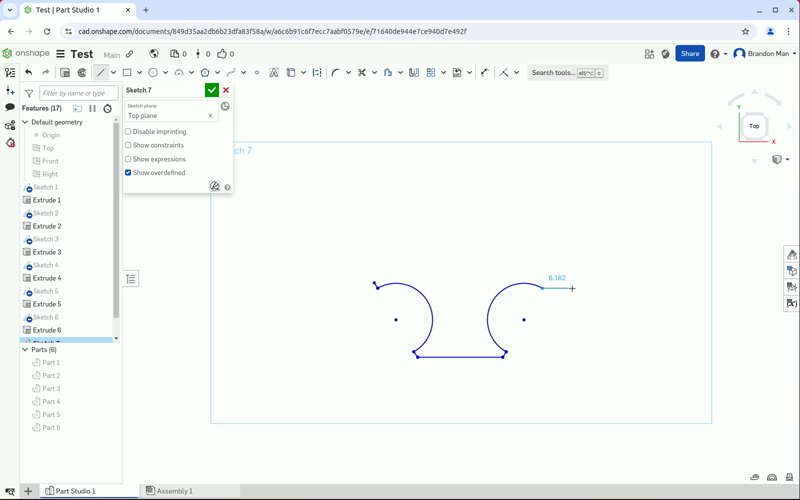
mouse_move(545, 282)
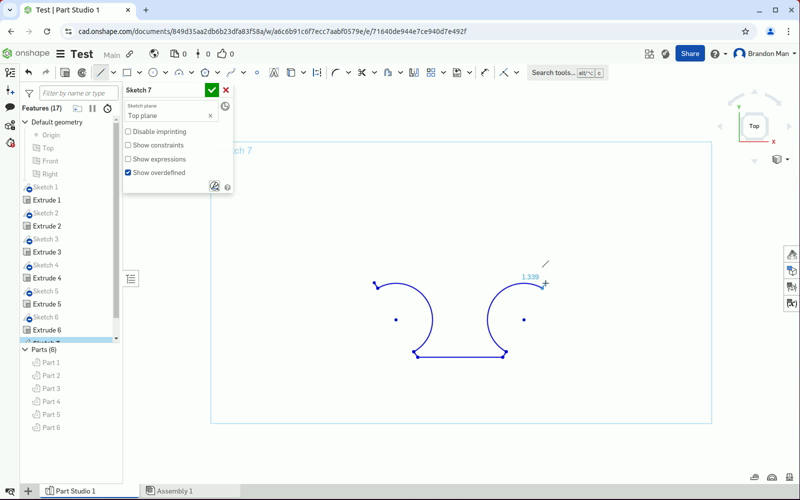
scroll(6)
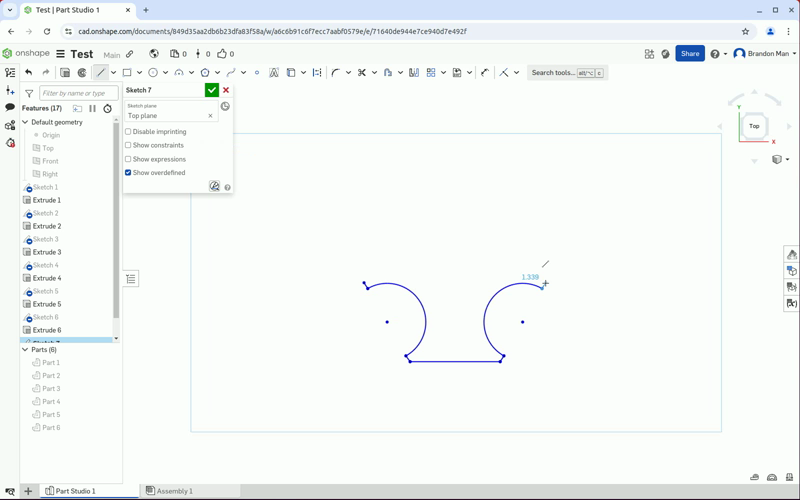
scroll(6)
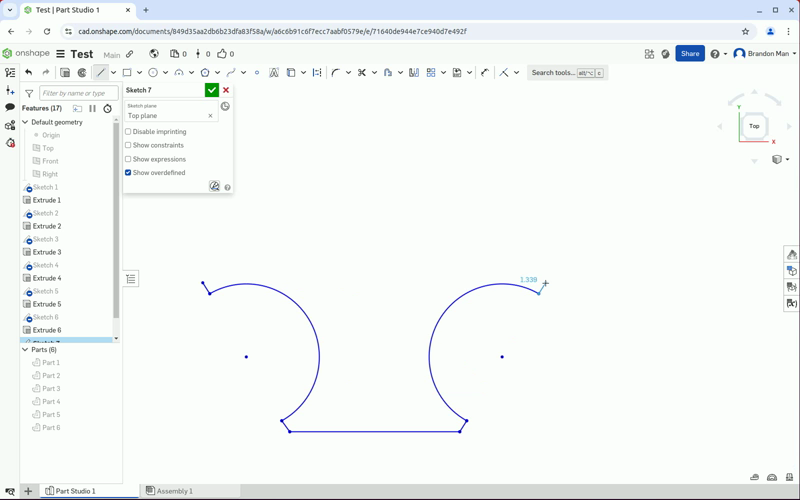
scroll(6)
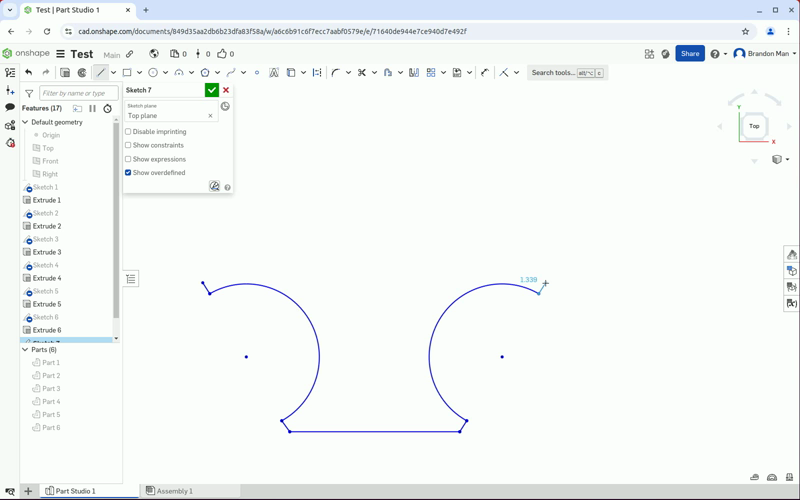
scroll(6)
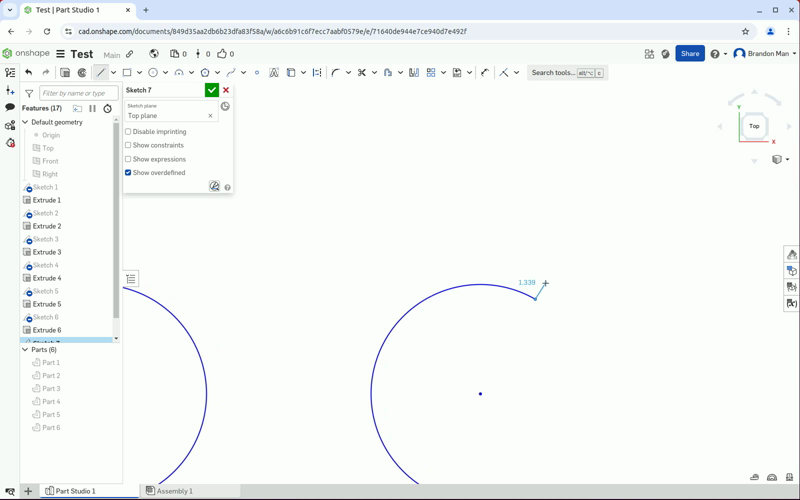
scroll(6)
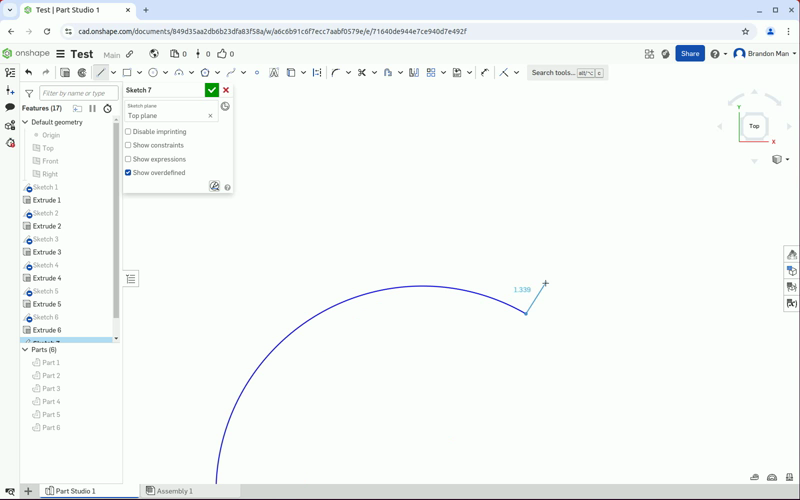
scroll(6)
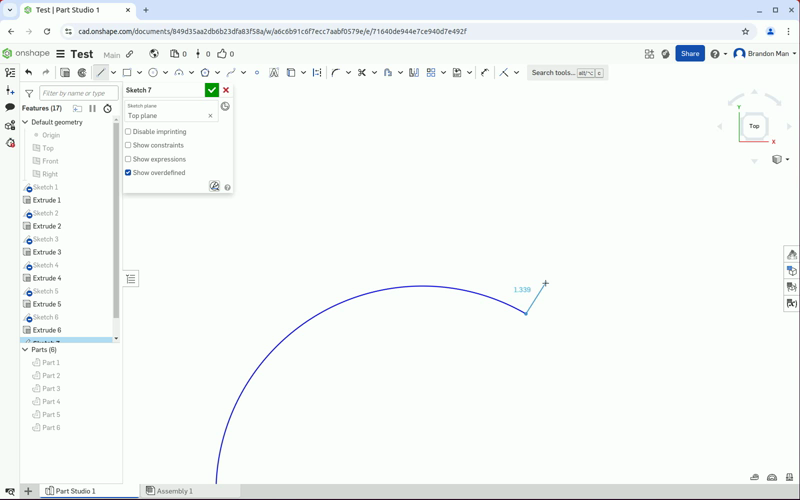
scroll(6)
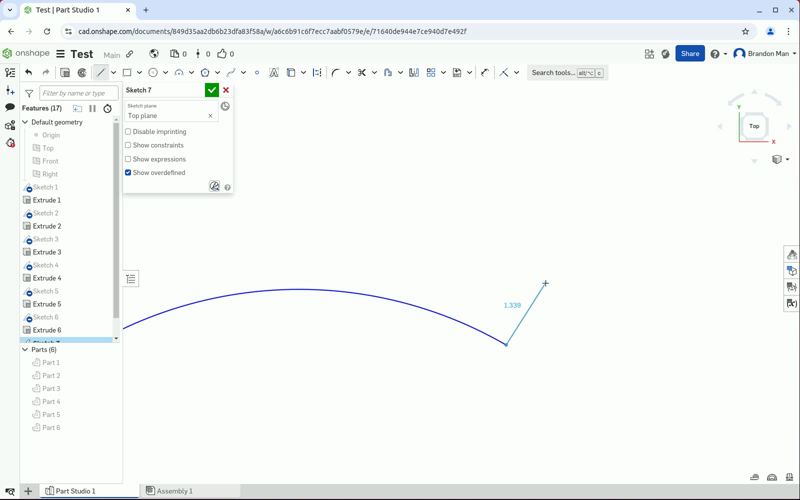
click(545, 282)
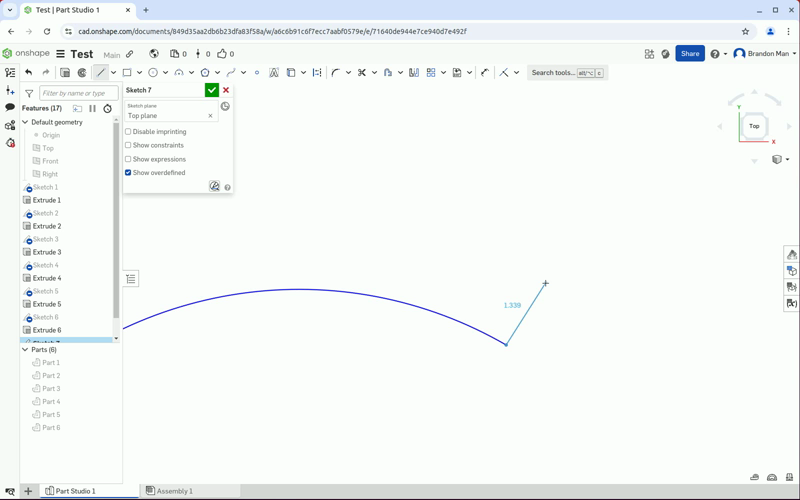
scroll(-6)
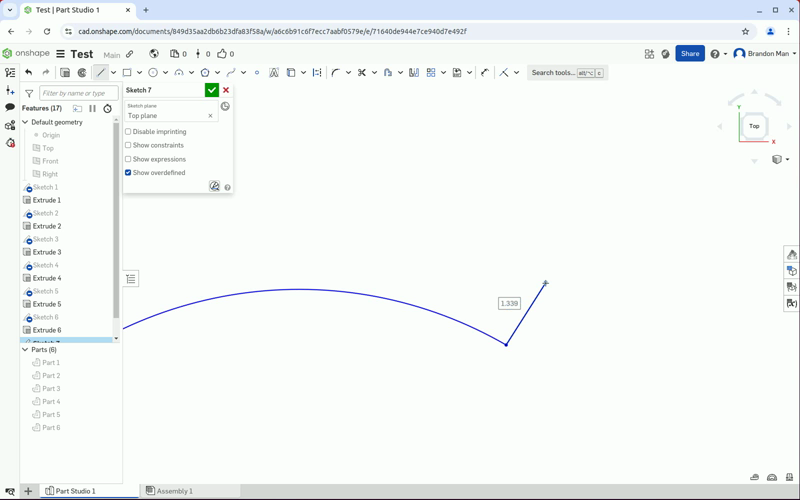
scroll(-6)
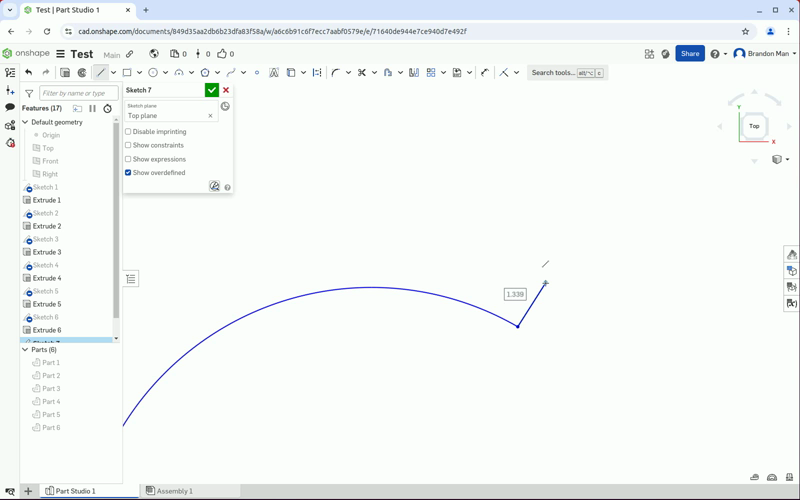
scroll(-6)
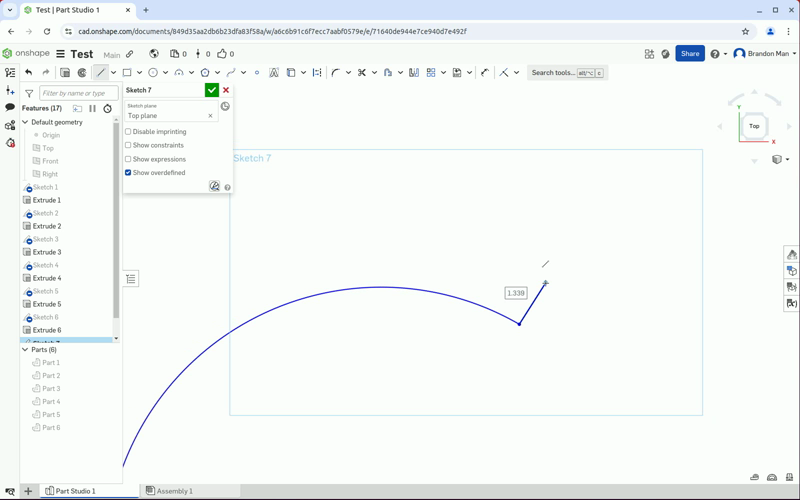
scroll(-6)
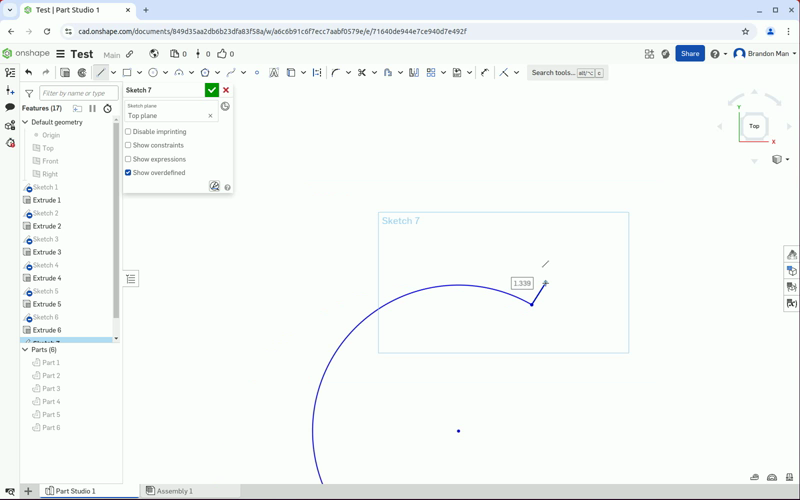
scroll(-6)
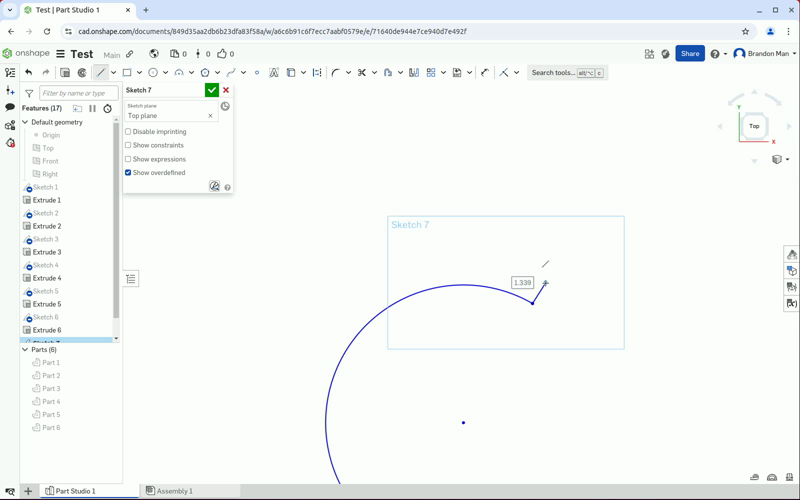
scroll(-6)
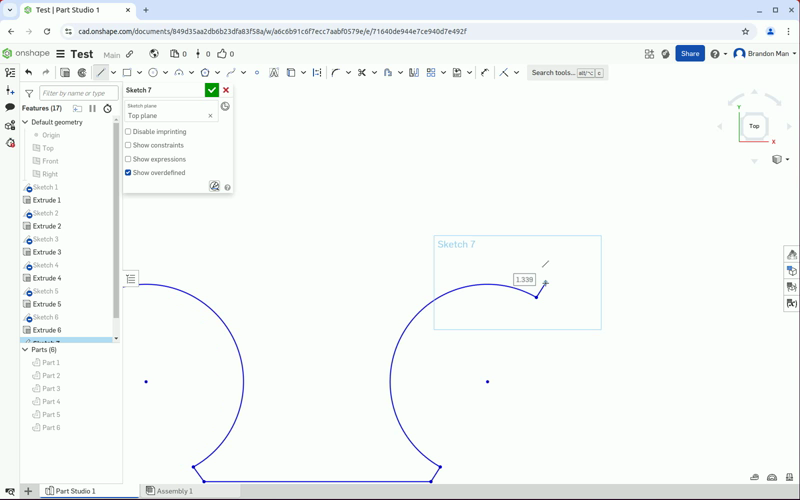
scroll(-6)
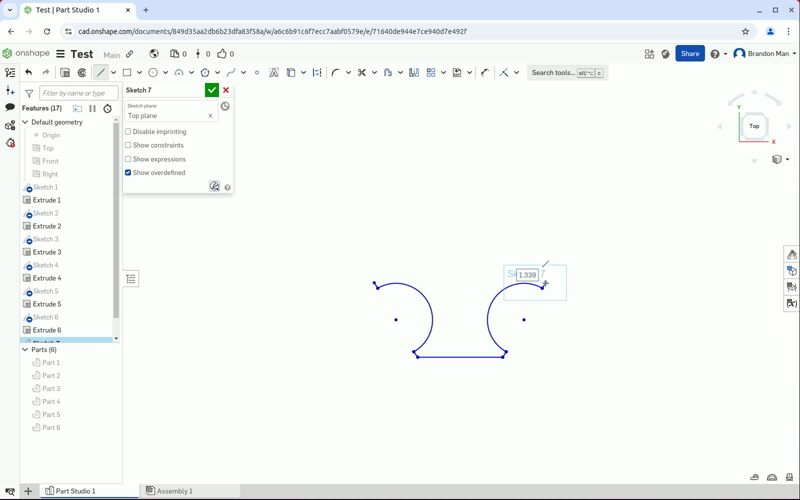
key_up(shift)
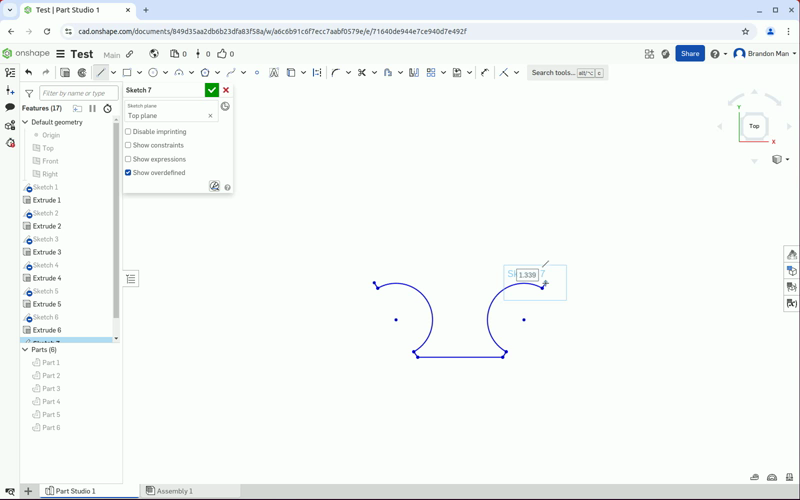
key_down(shift)
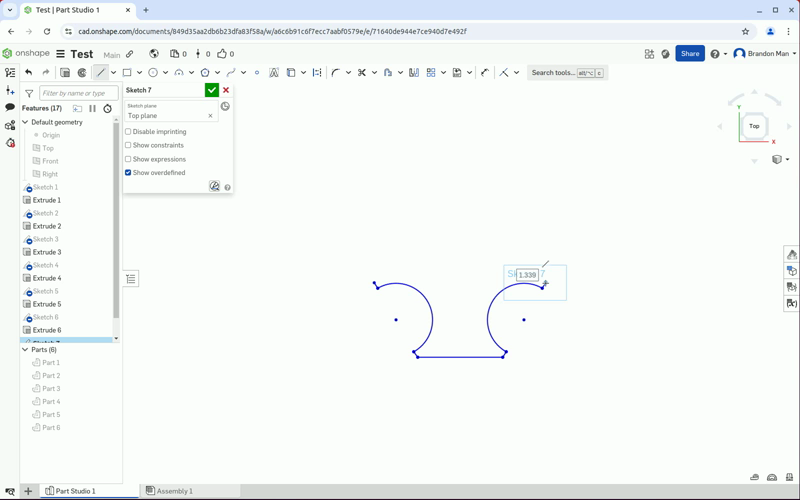
mouse_move(502, 208)
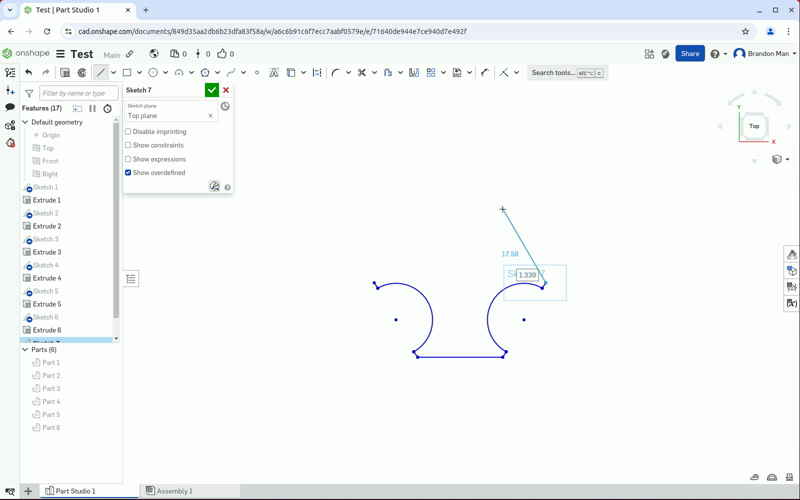
click(502, 208)
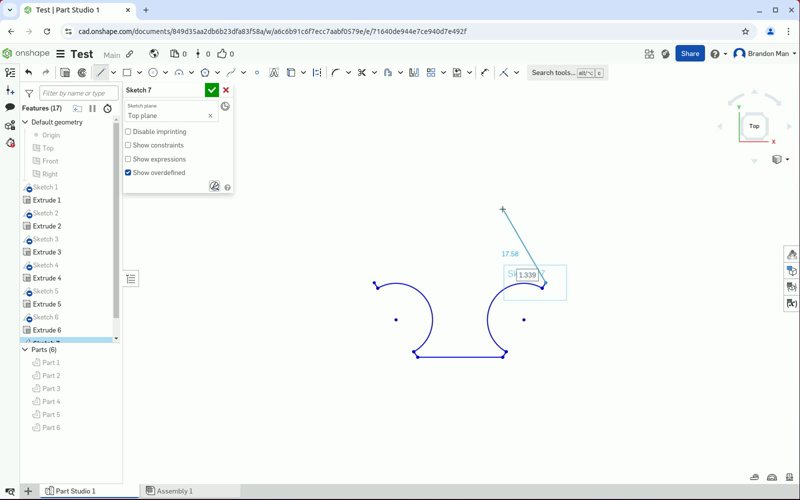
key_up(shift)
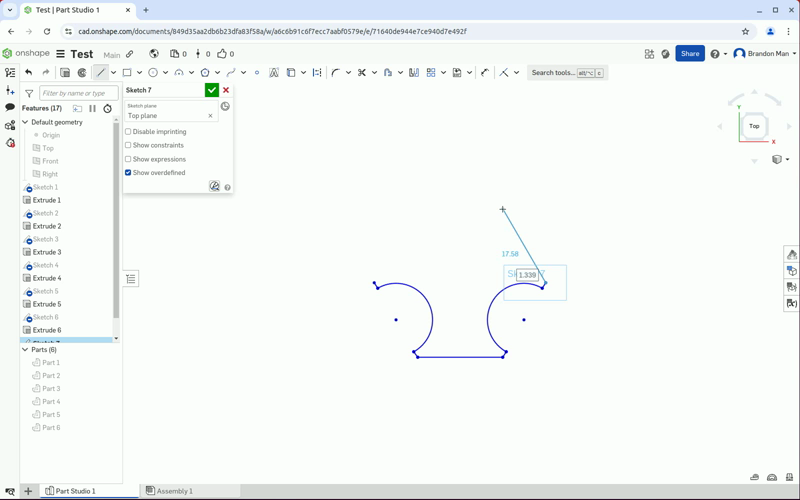
key_down(shift)
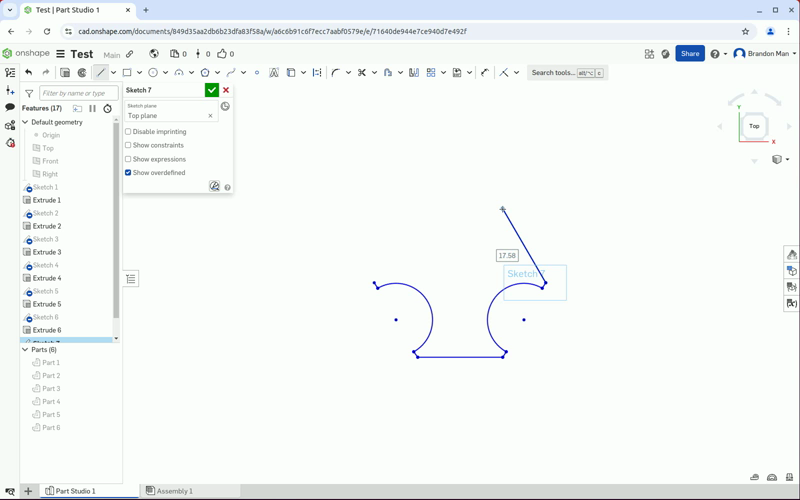
mouse_move(532, 208)
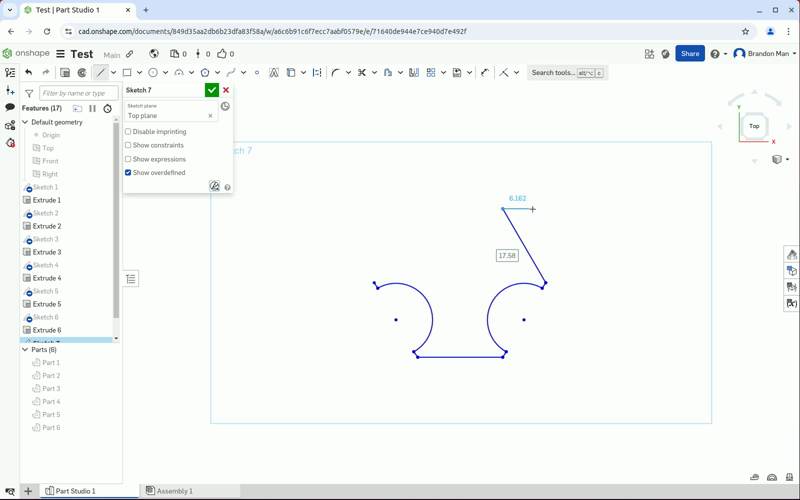
mouse_move(497, 208)
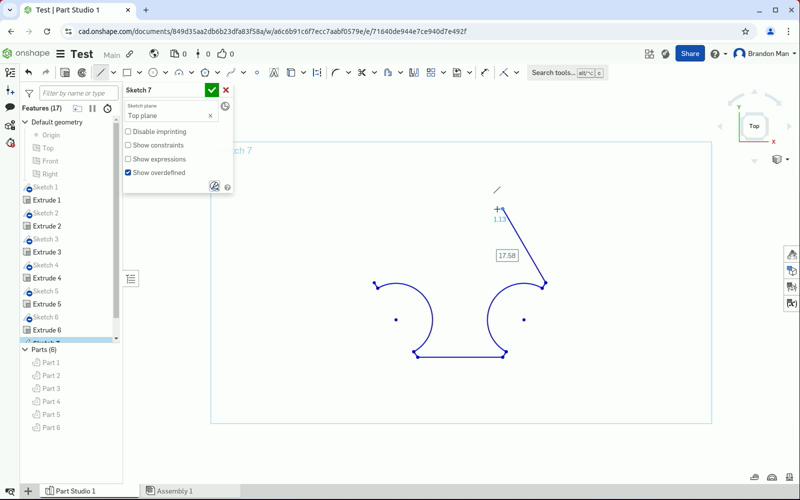
scroll(6)
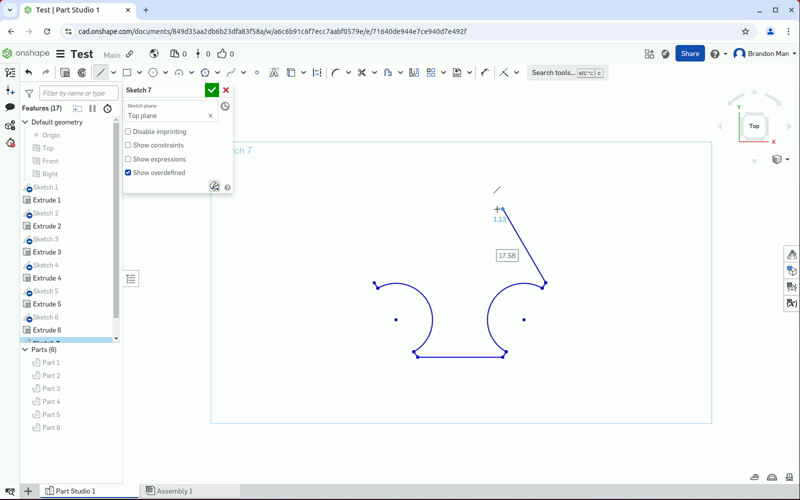
scroll(6)
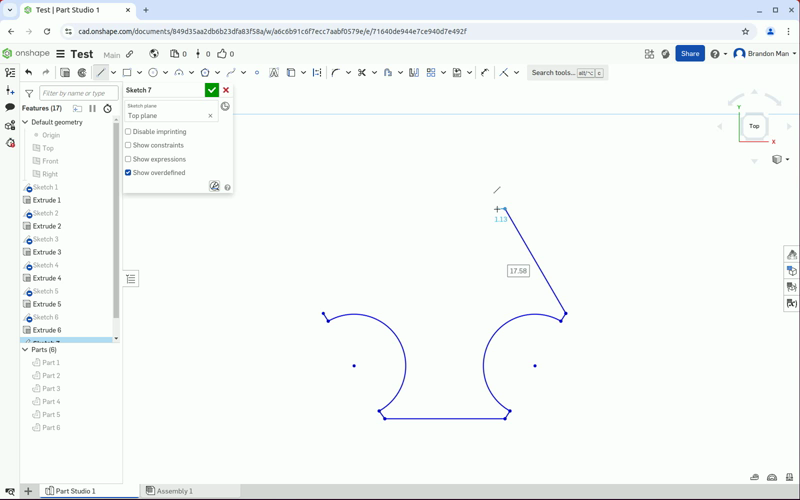
scroll(6)
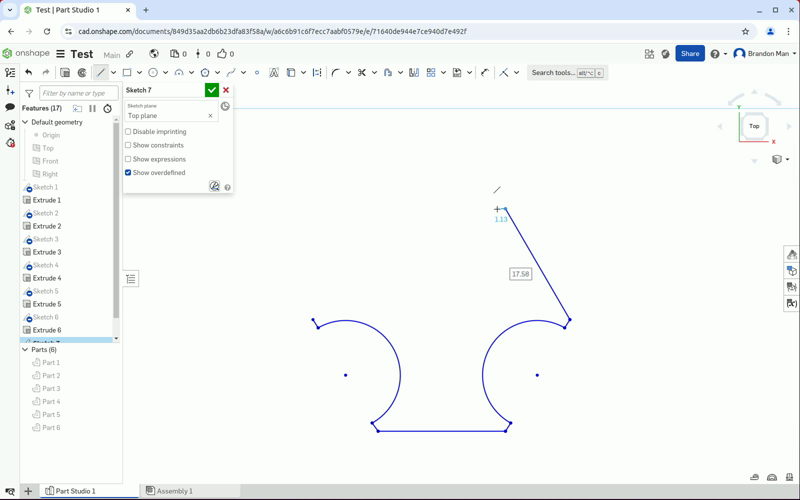
scroll(6)
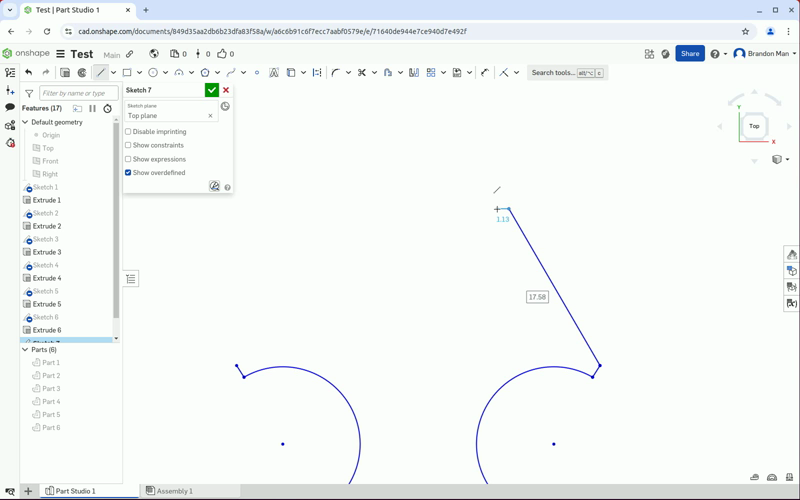
scroll(6)
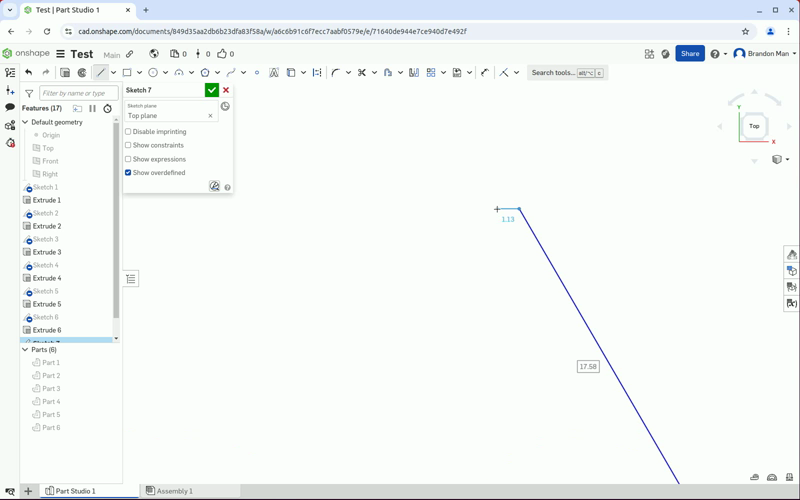
scroll(6)
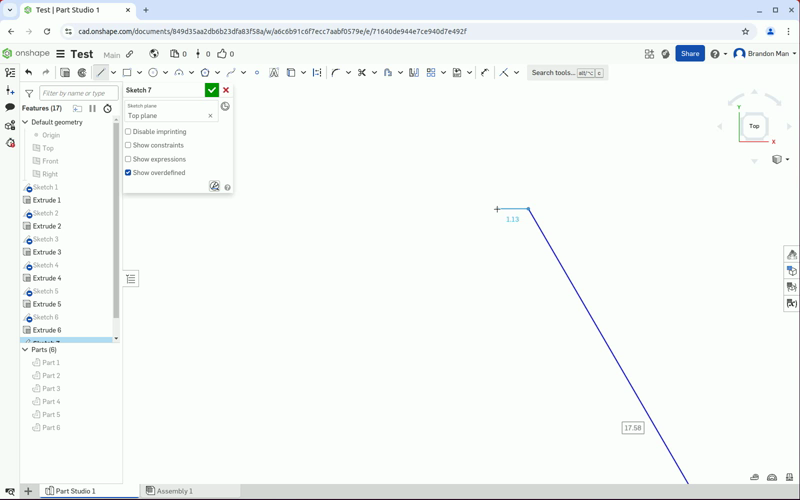
scroll(6)
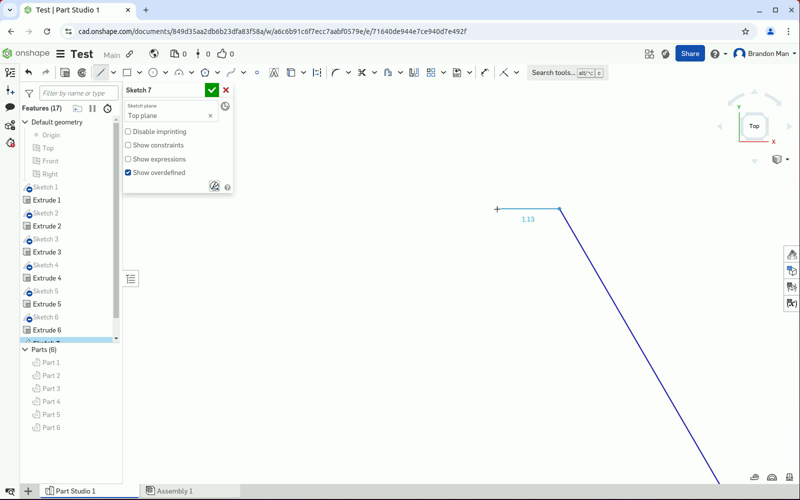
click(497, 208)
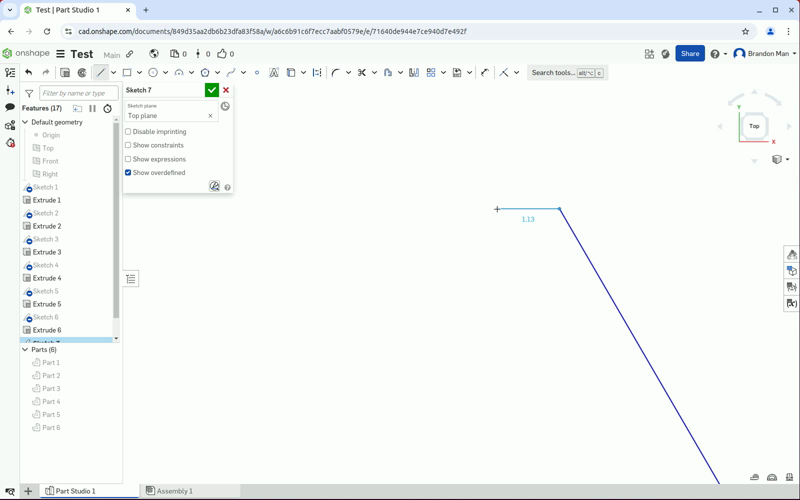
scroll(-6)
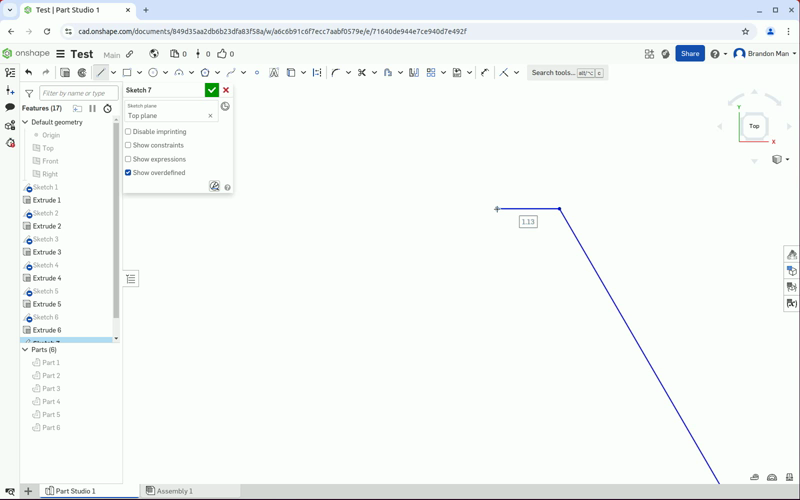
scroll(-6)
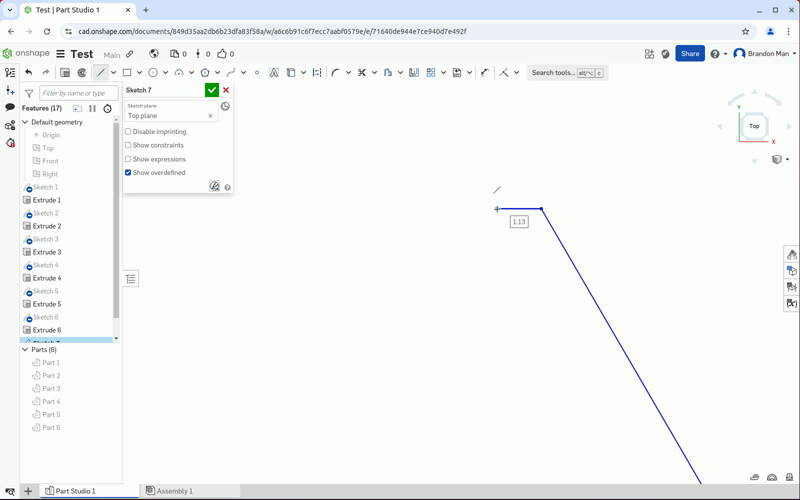
scroll(-6)
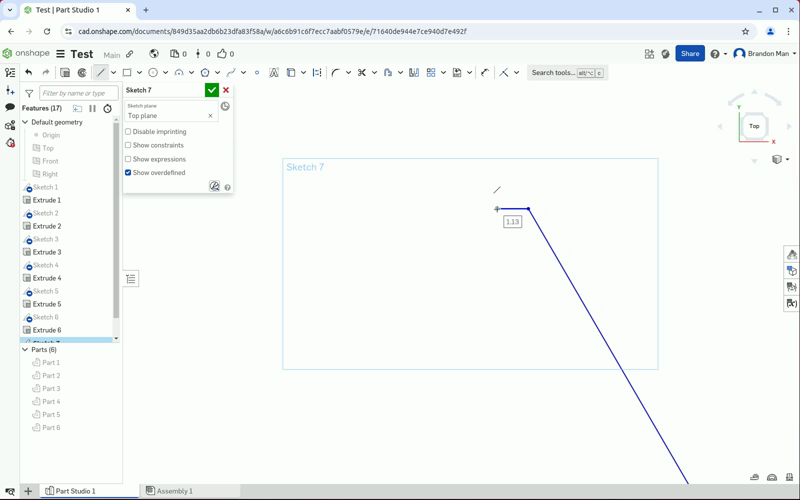
scroll(-6)
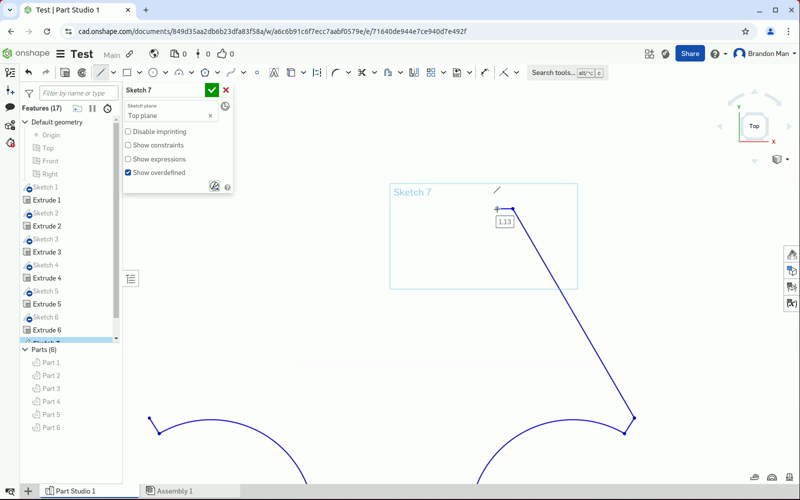
scroll(-6)
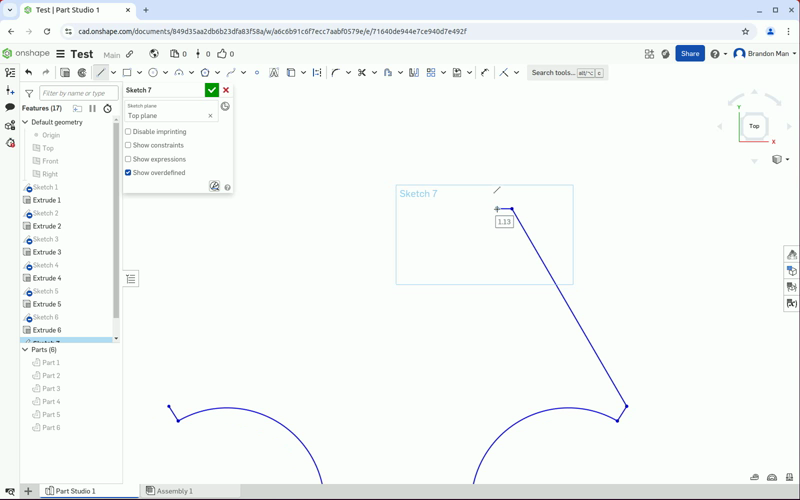
scroll(-6)
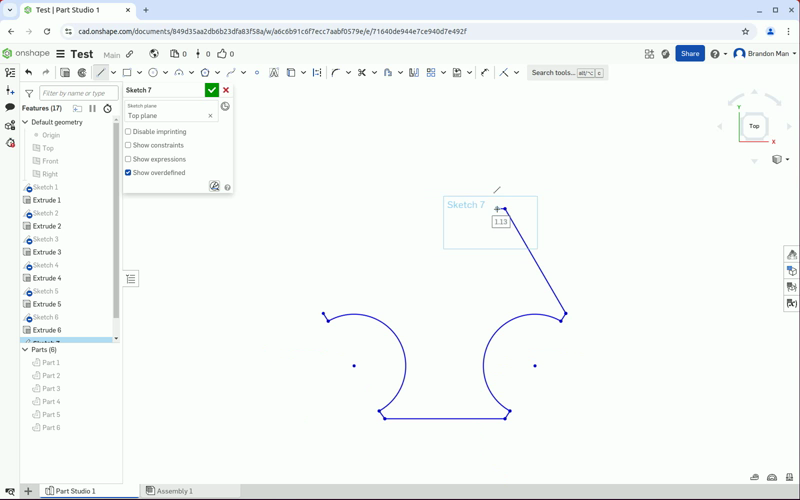
scroll(-6)
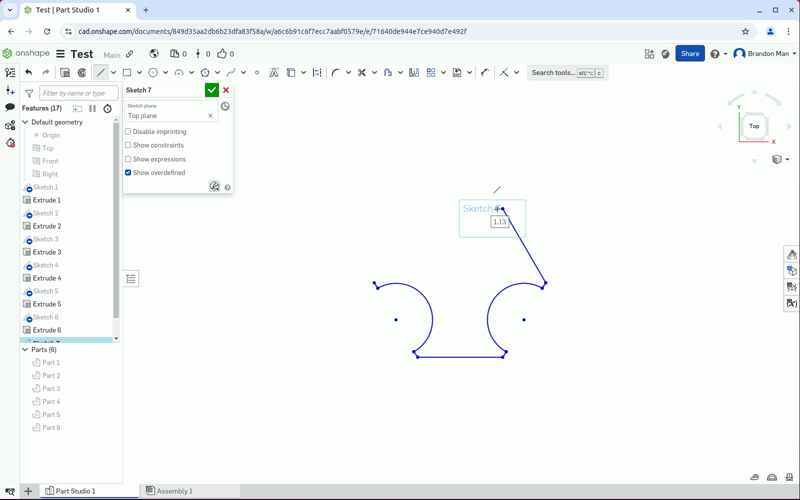
key_up(shift)
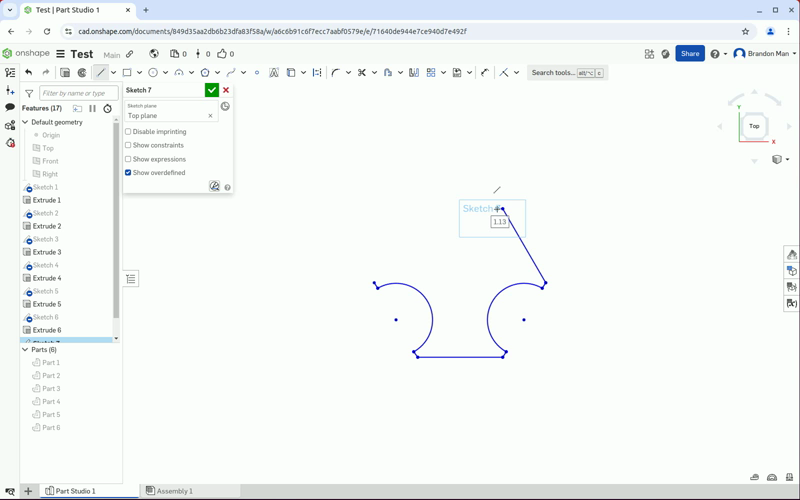
key(esc)
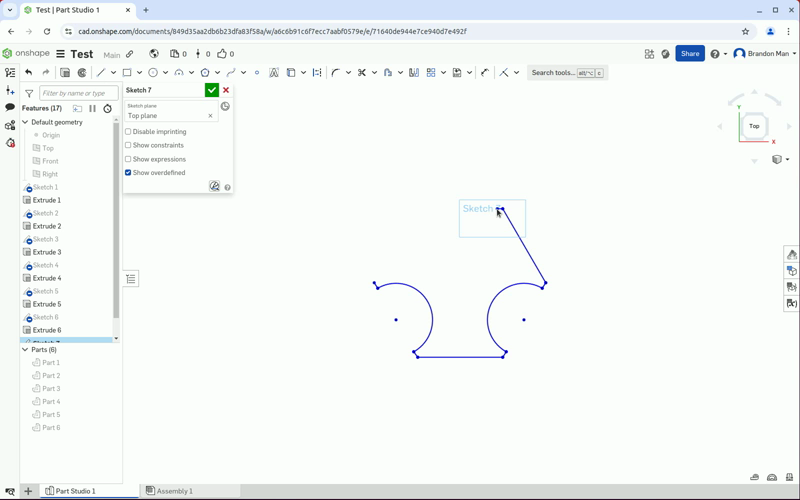
key(a)
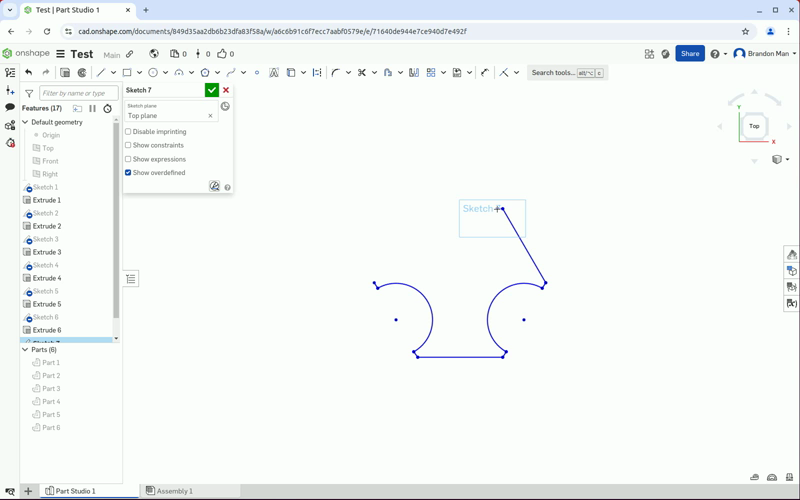
mouse_move(497, 208)
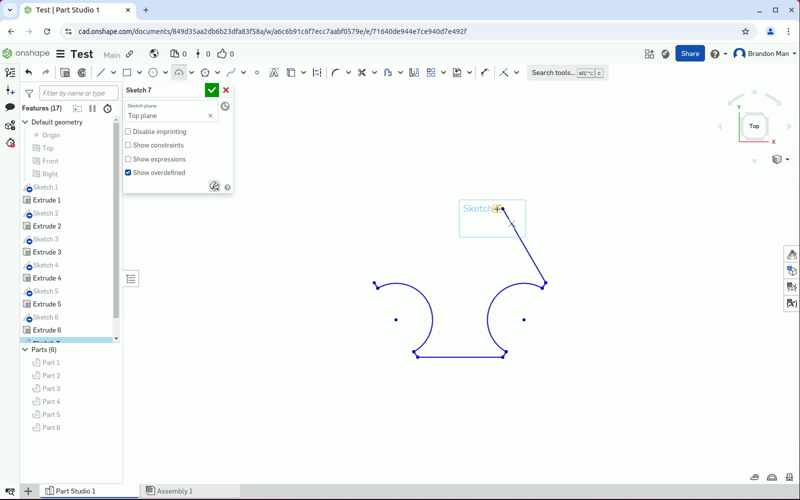
click(497, 208)
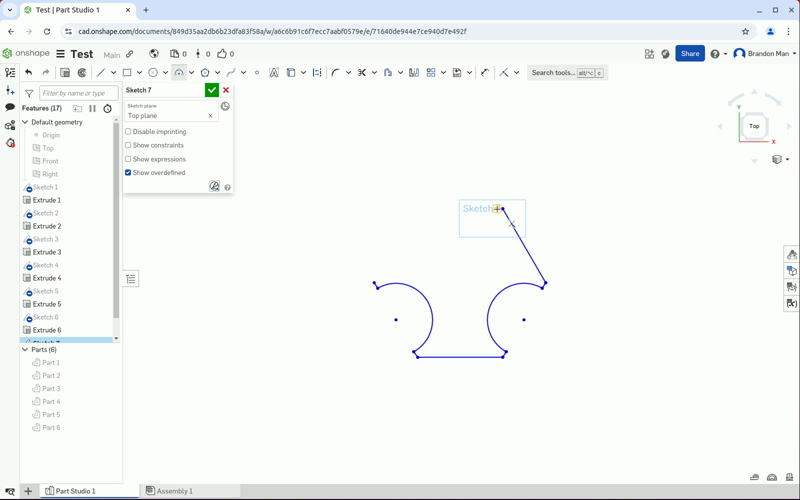
key_down(shift)
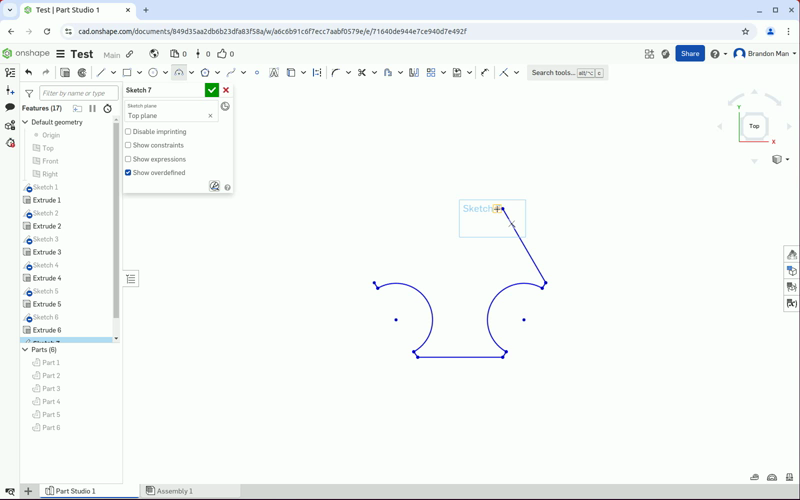
mouse_move(422, 208)
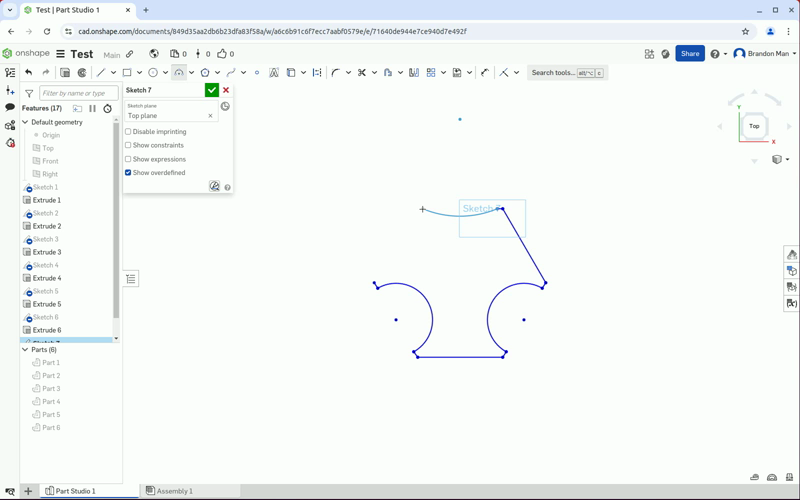
click(422, 208)
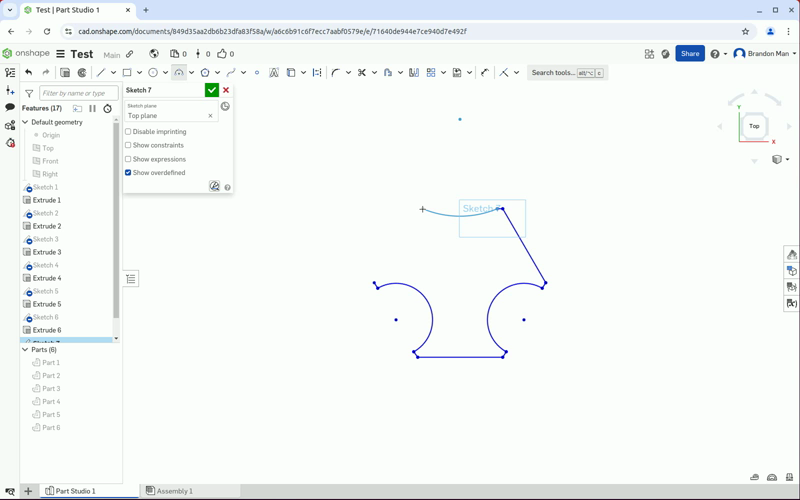
mouse_move(459, 246)
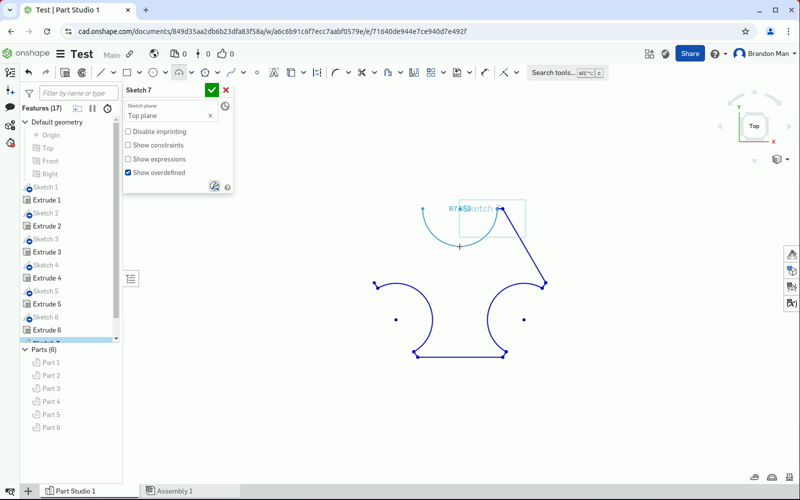
click(459, 246)
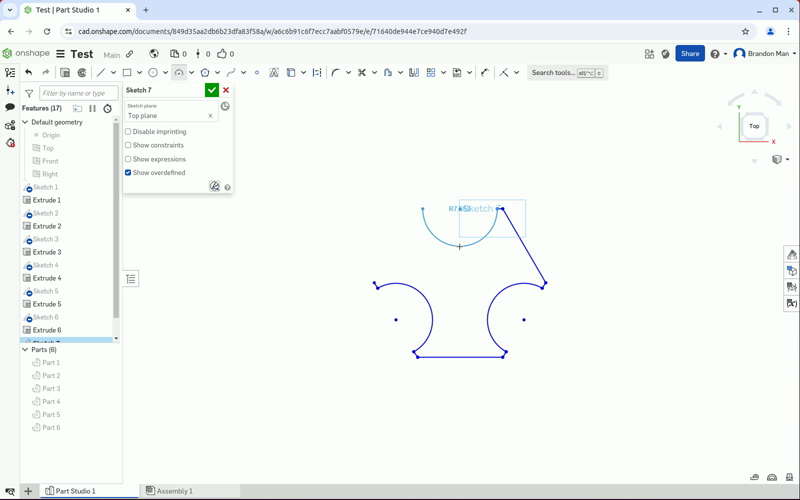
key_up(shift)
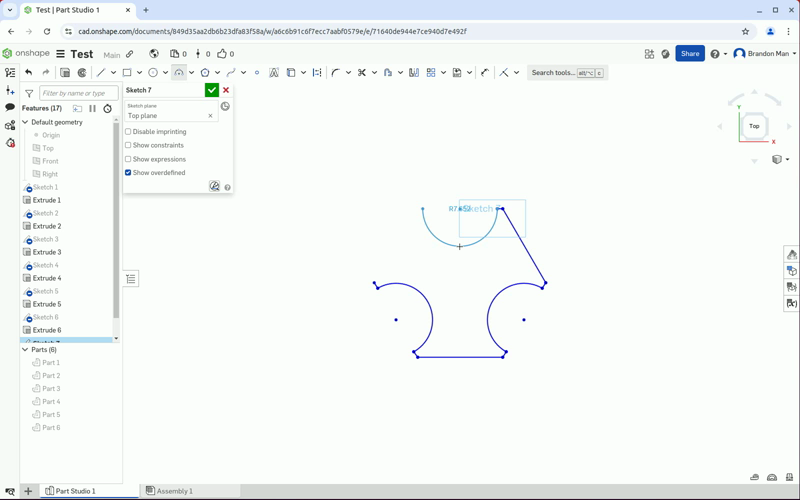
key(esc)
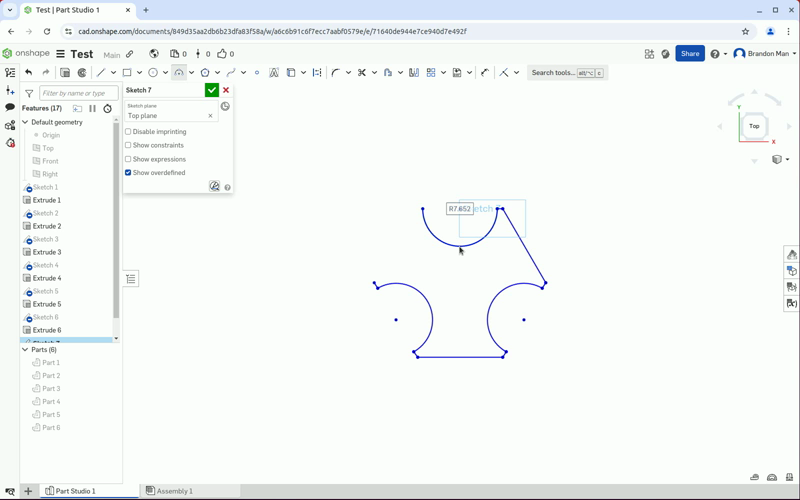
key(l)
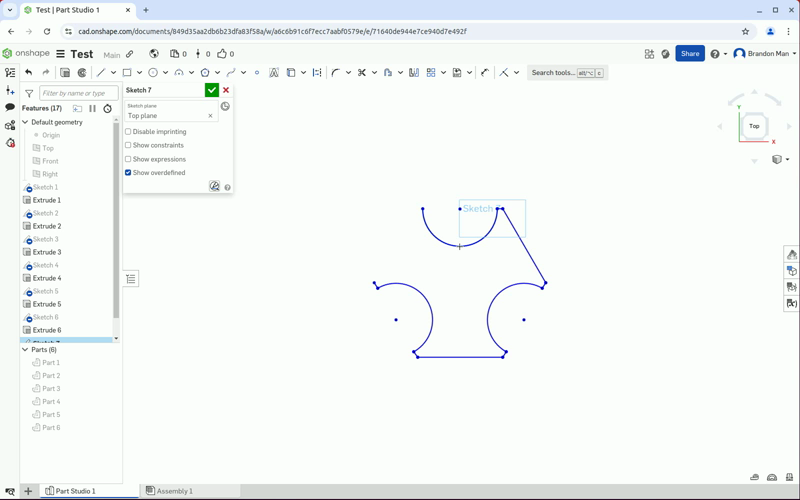
mouse_move(422, 208)
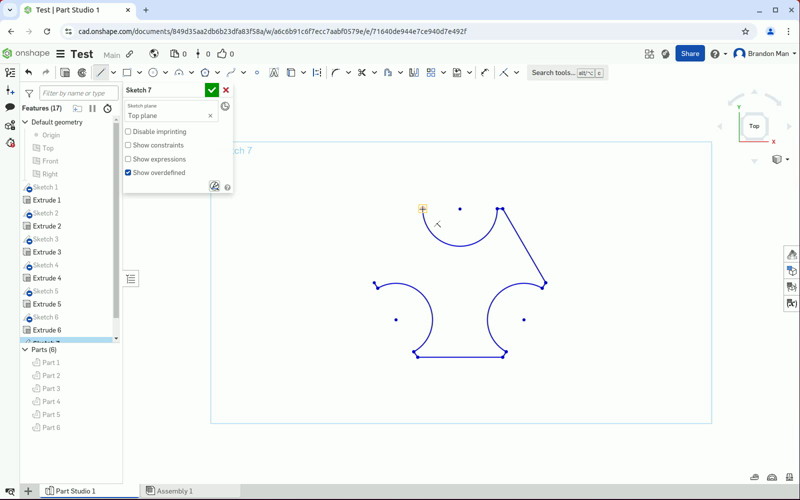
click(422, 208)
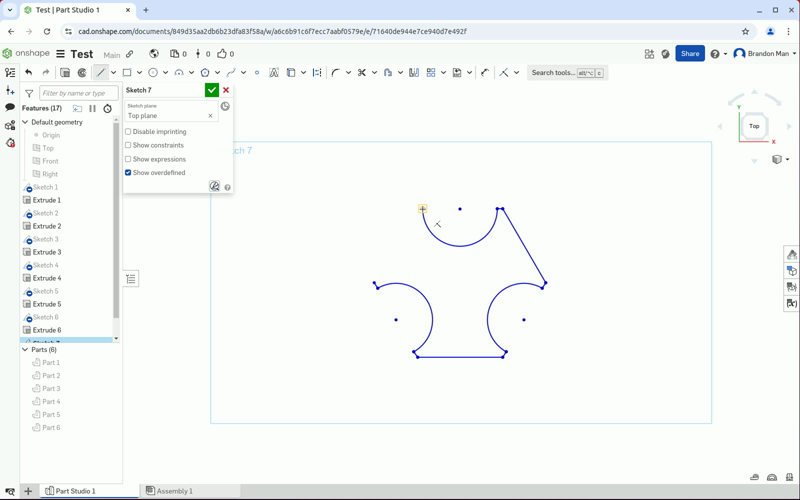
key_down(shift)
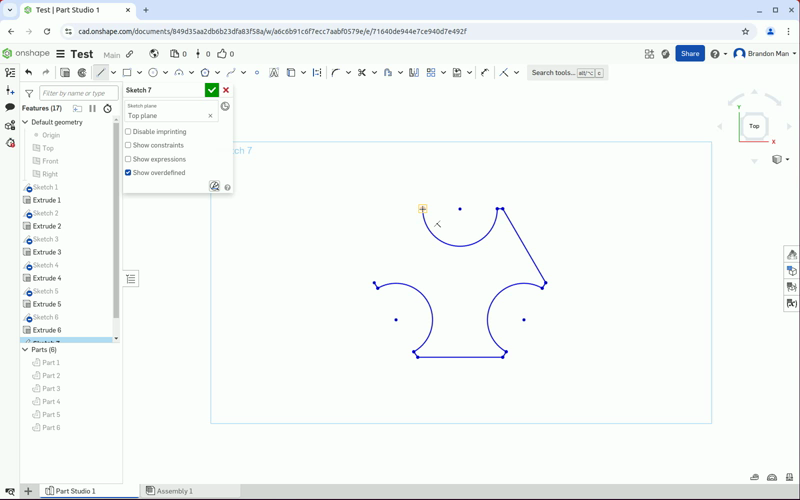
mouse_move(453, 208)
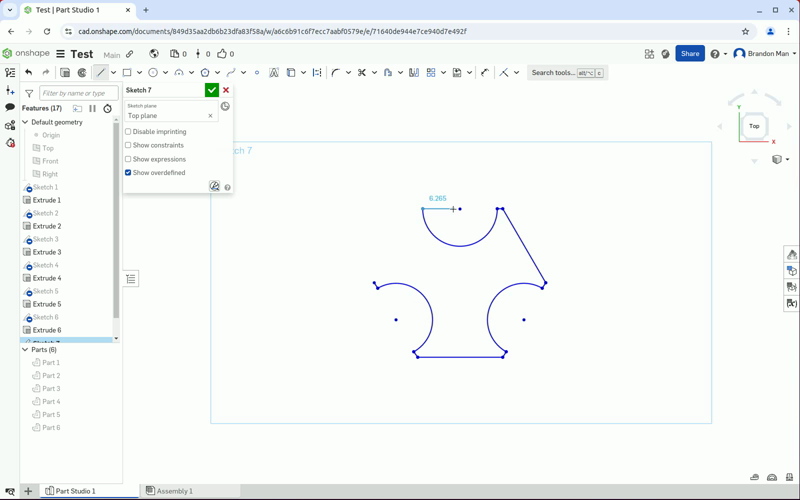
mouse_move(417, 208)
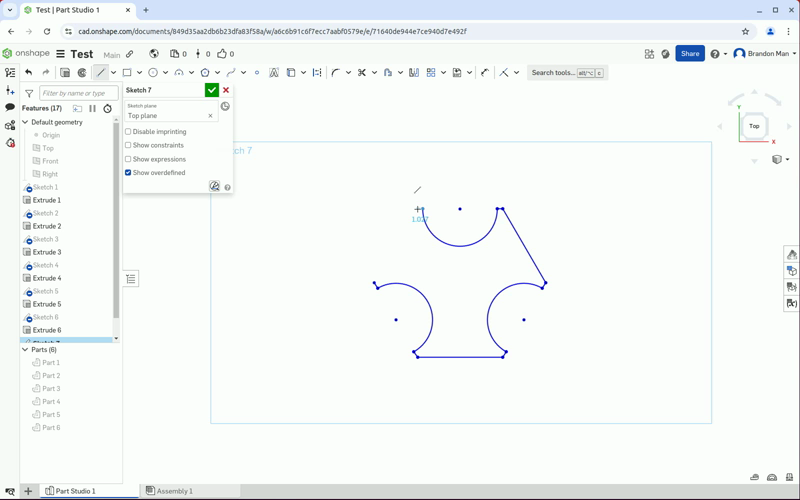
scroll(6)
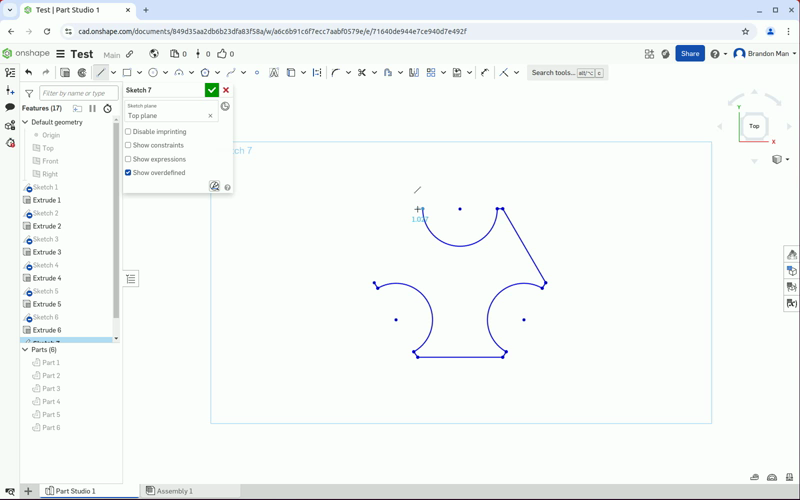
scroll(6)
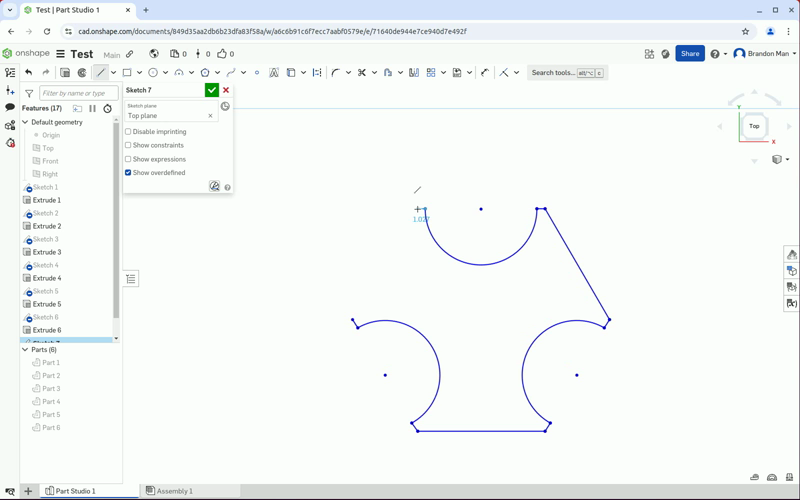
scroll(6)
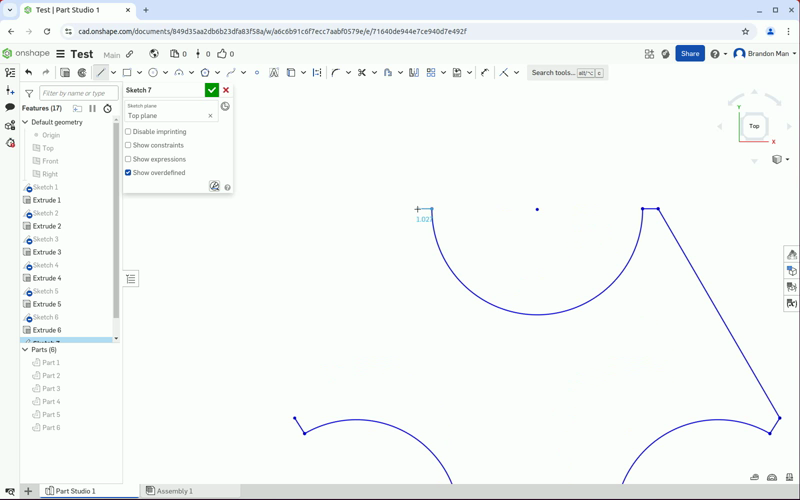
scroll(6)
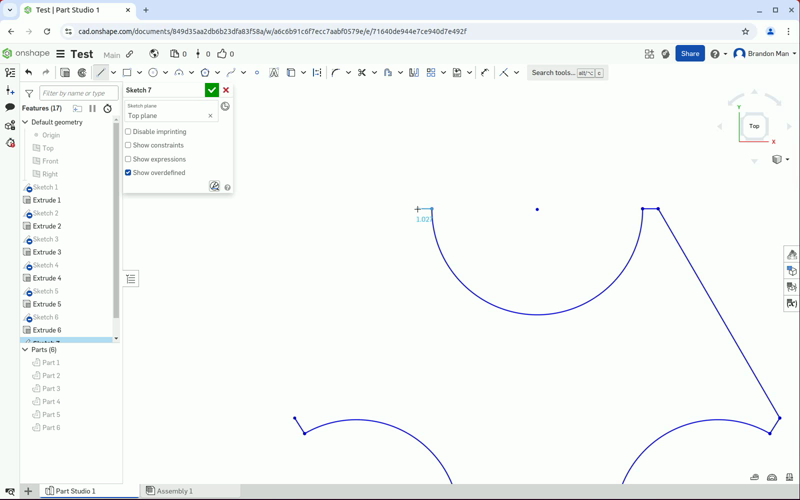
scroll(6)
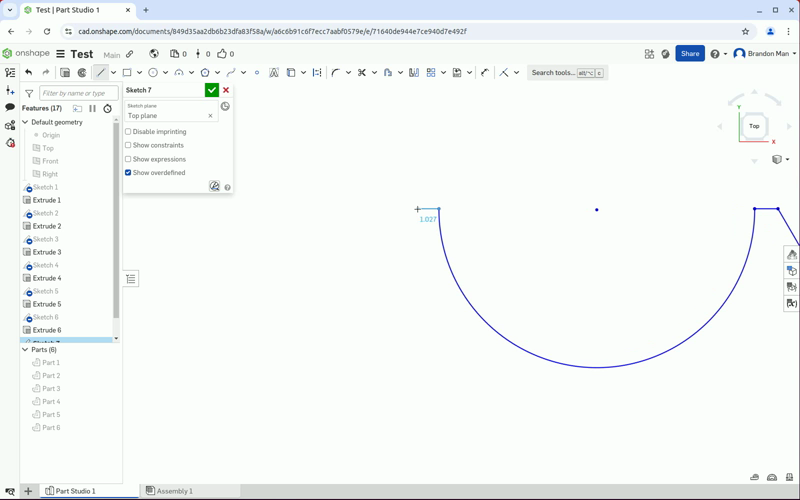
scroll(6)
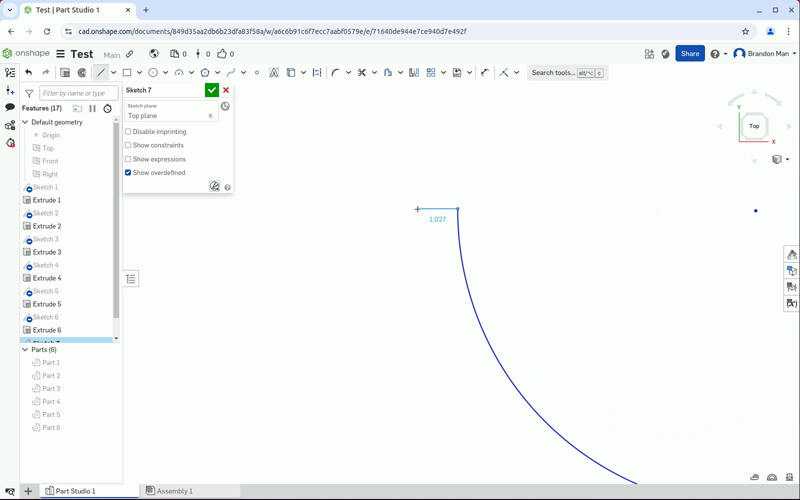
scroll(6)
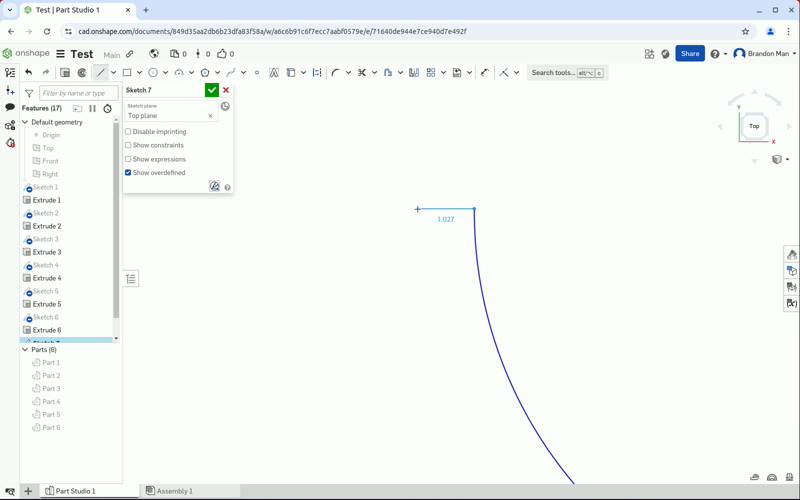
click(417, 208)
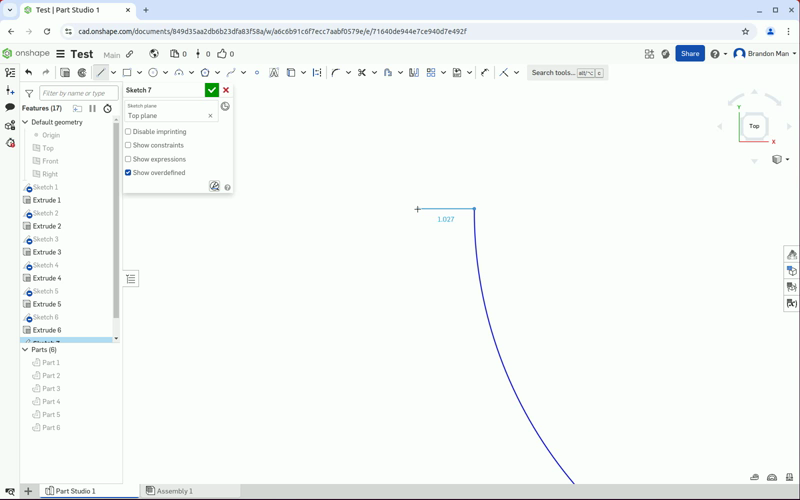
scroll(-6)
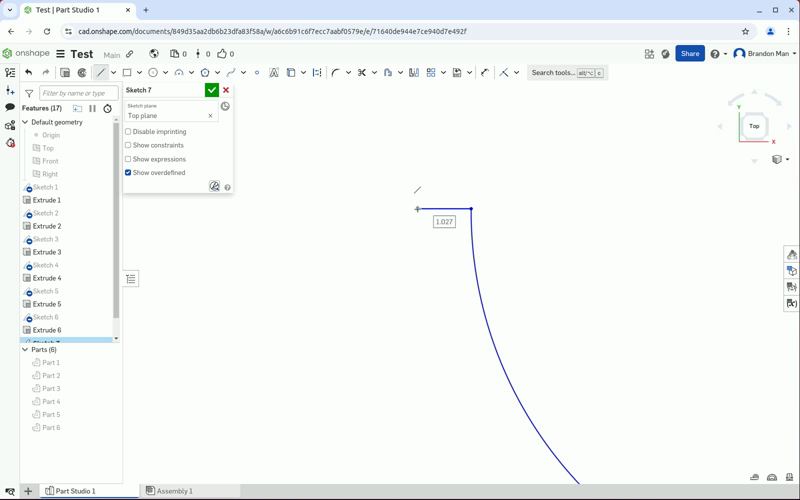
scroll(-6)
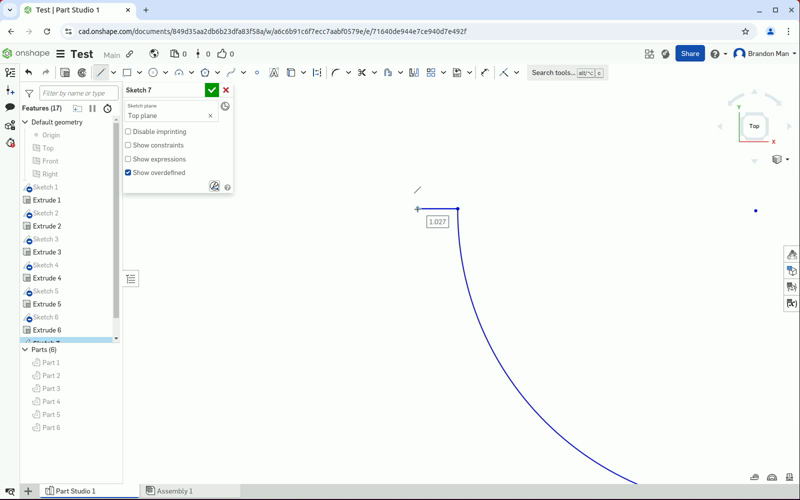
scroll(-6)
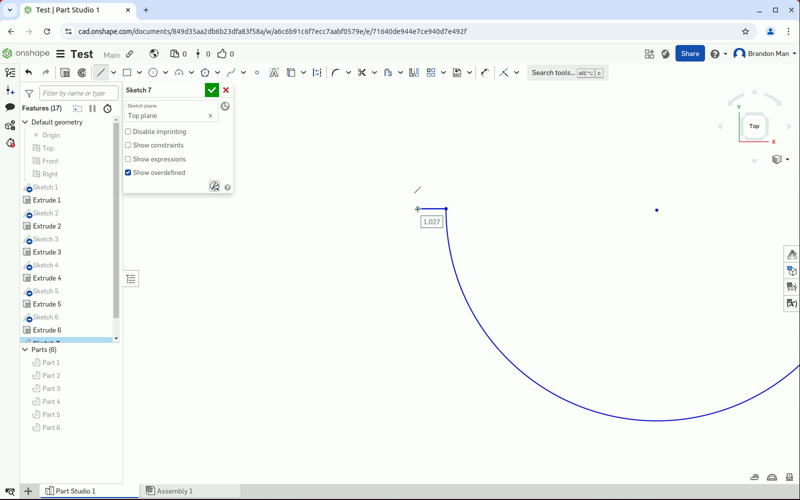
scroll(-6)
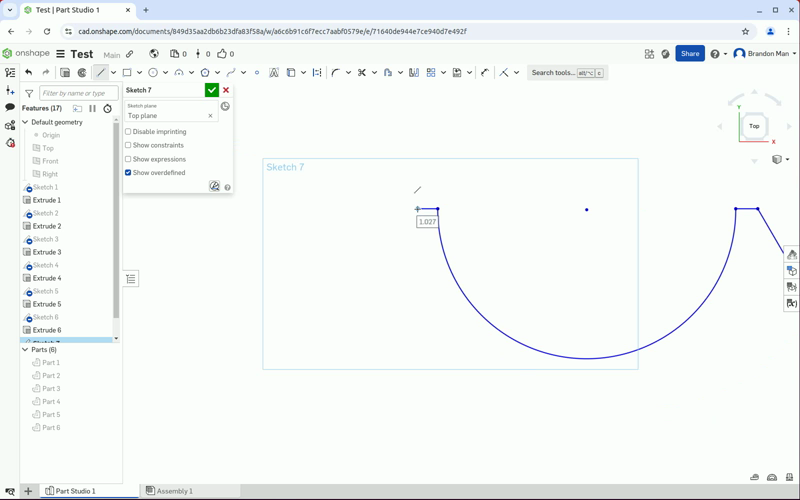
scroll(-6)
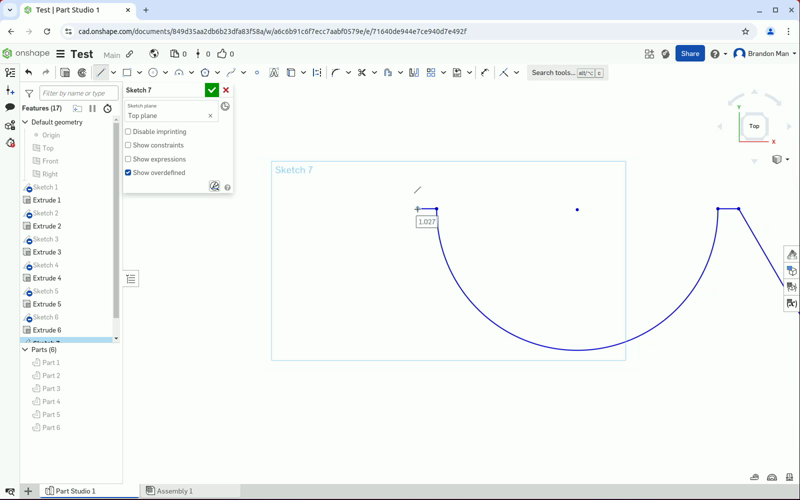
scroll(-6)
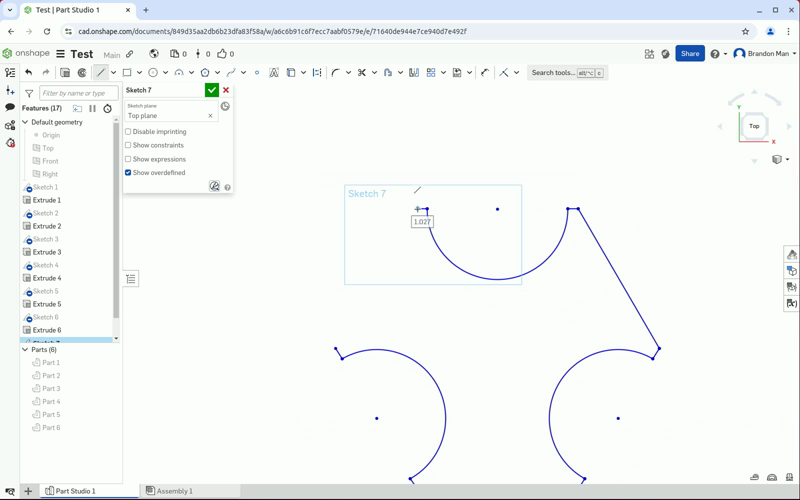
scroll(-6)
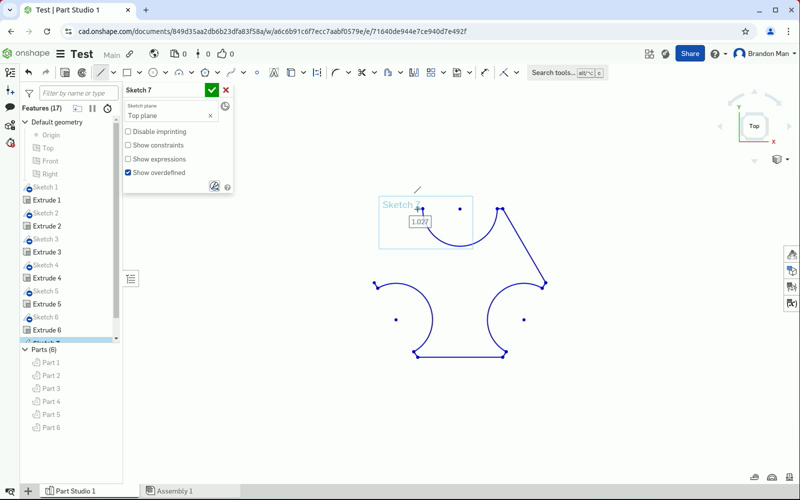
key_up(shift)
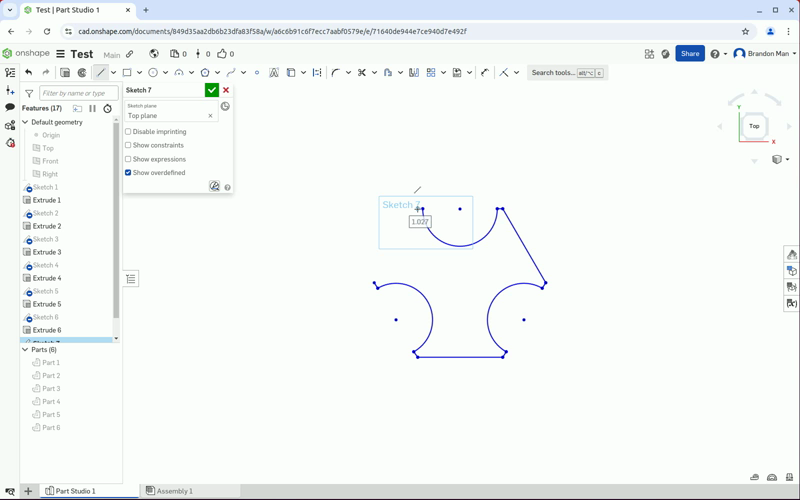
key_down(shift)
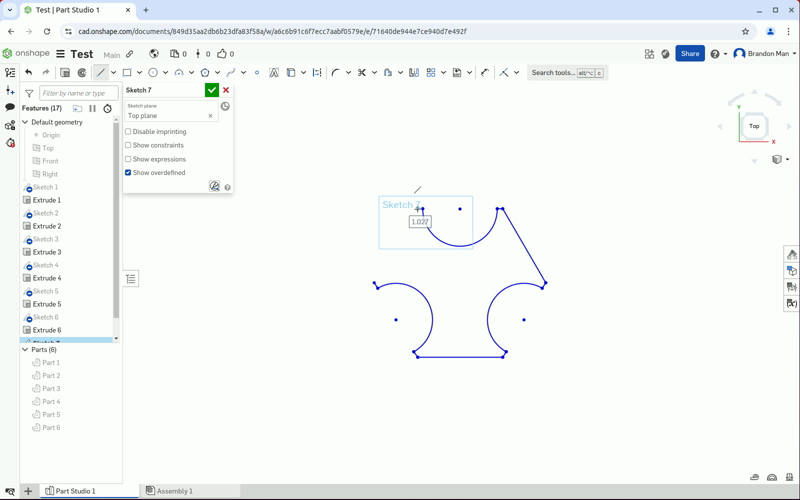
mouse_move(374, 282)
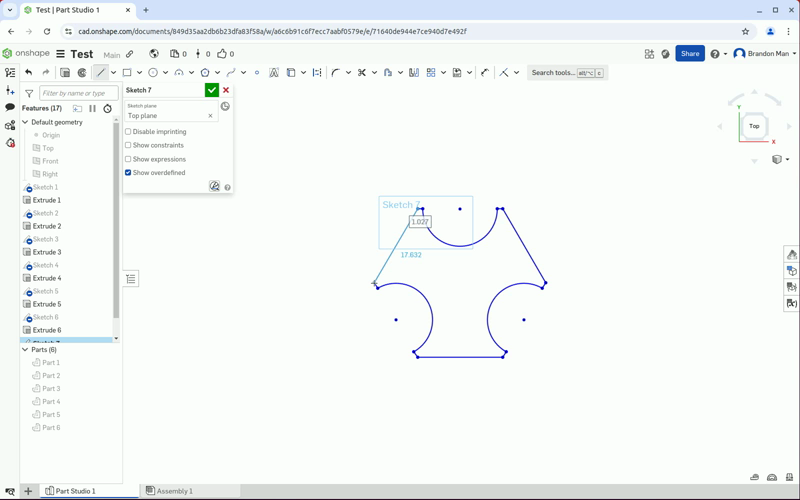
key_up(shift)
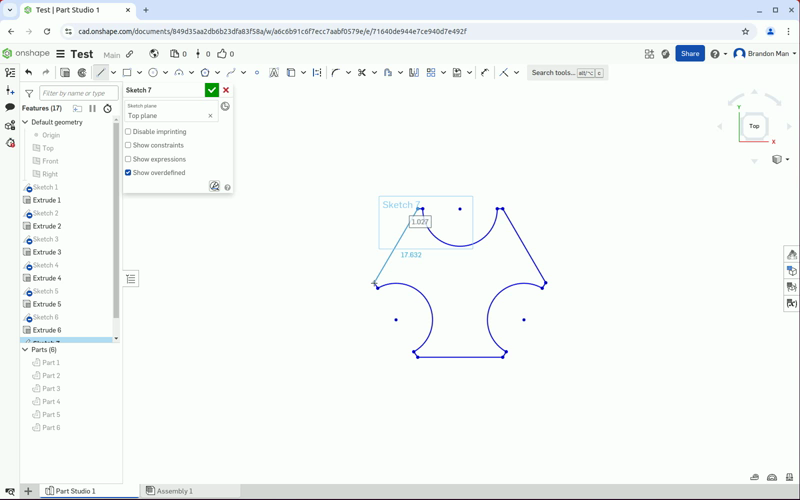
click(374, 282)
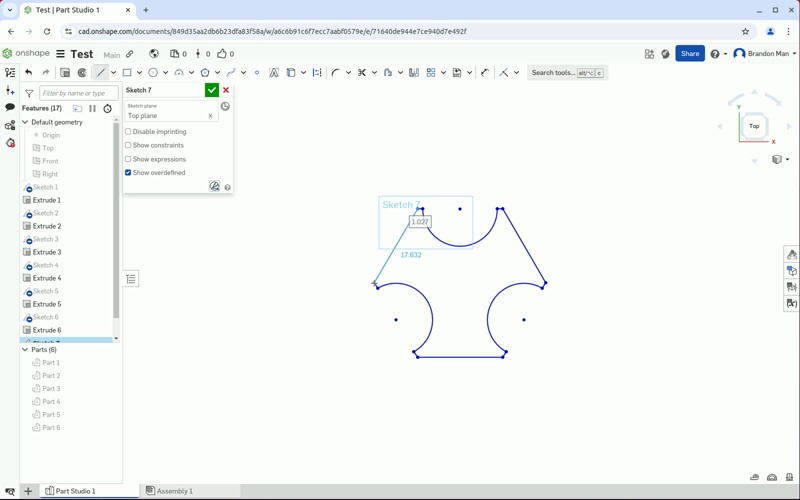
key(esc)
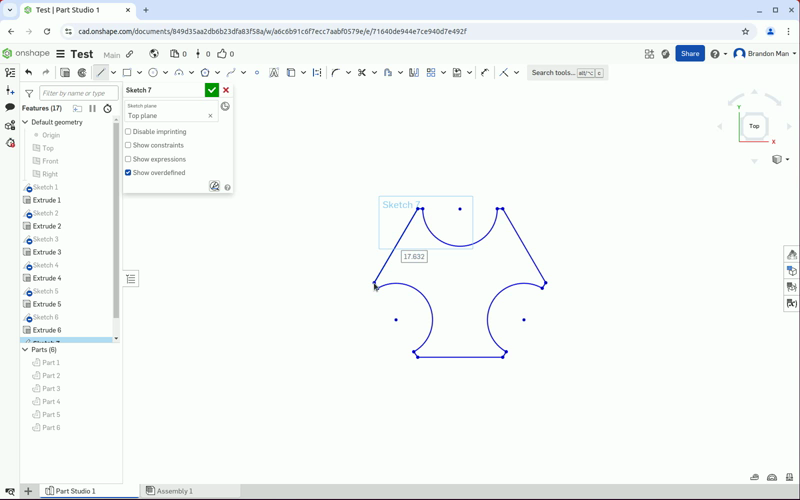
key(c)
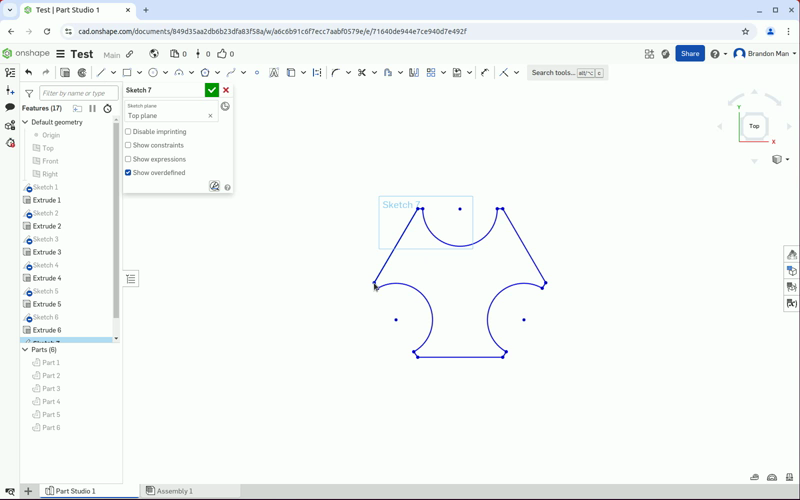
key_down(shift)
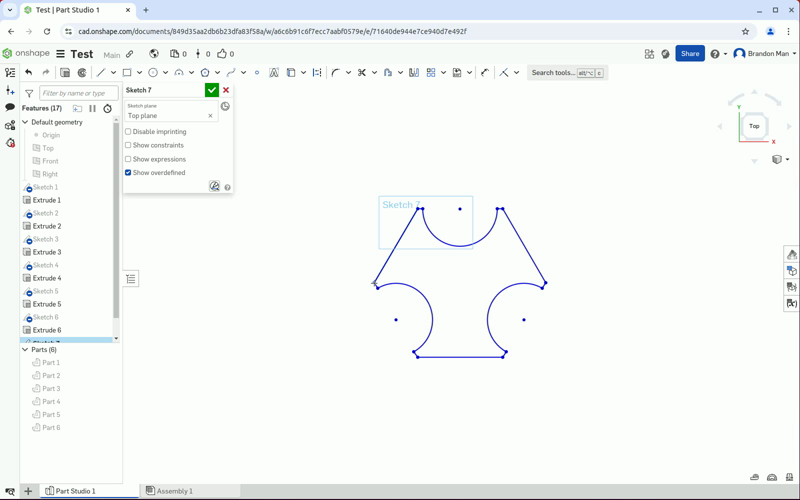
mouse_move(458, 282)
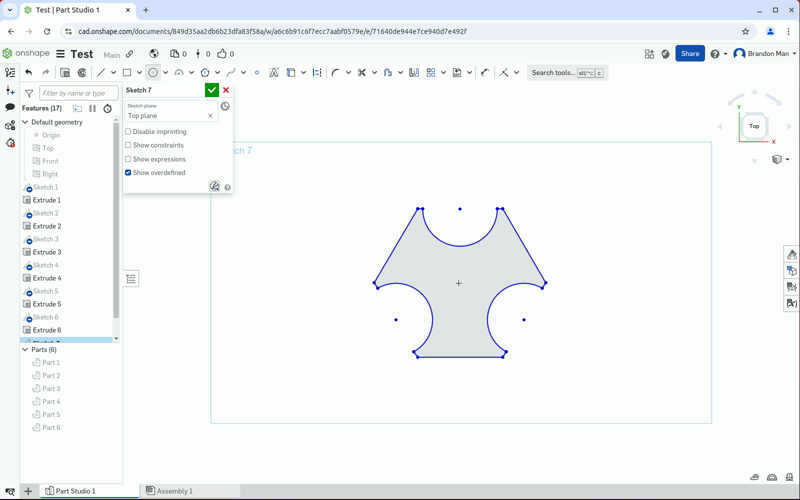
click(458, 282)
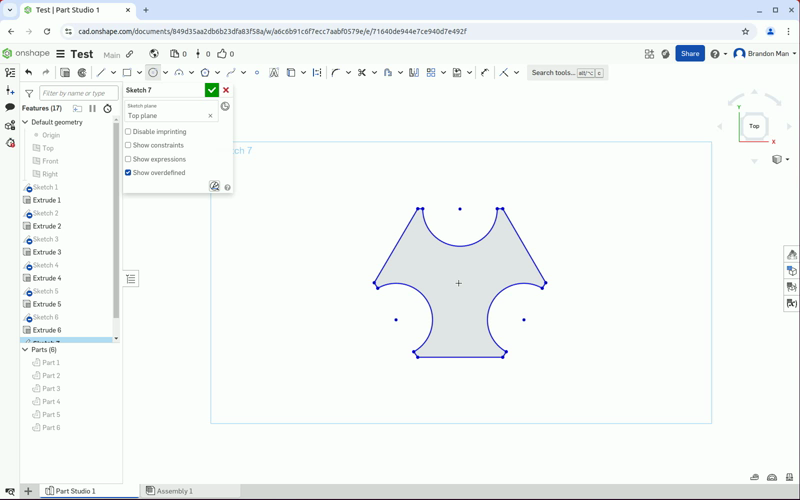
key_up(shift)
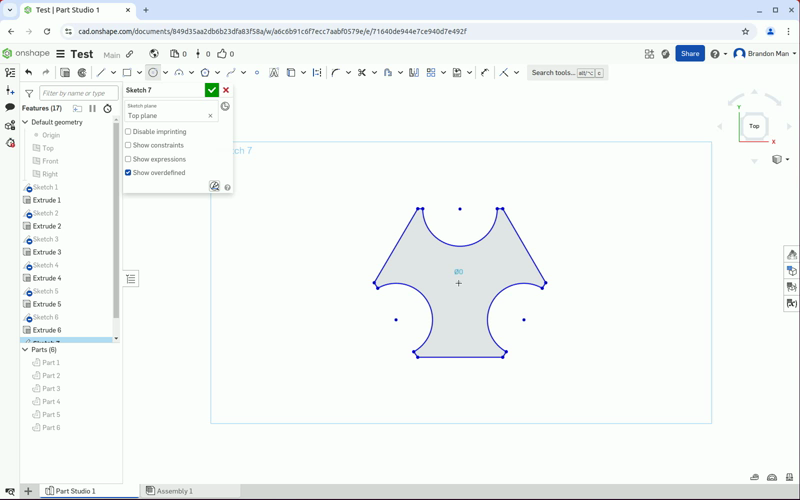
mouse_move(487, 282)
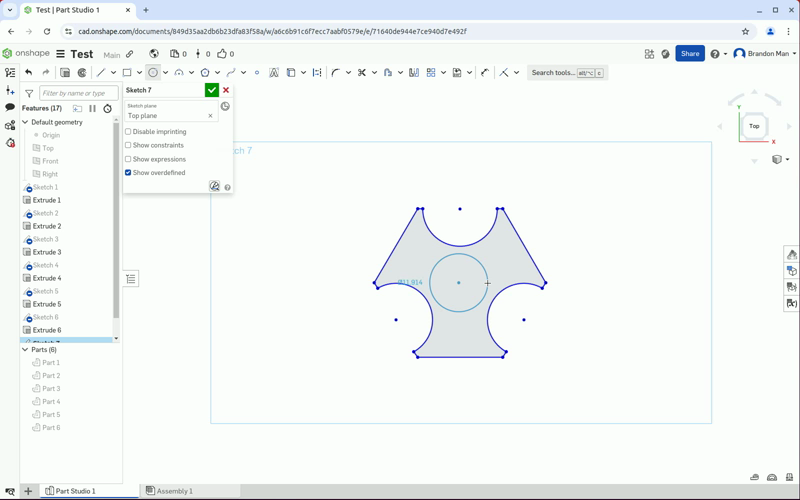
click(487, 282)
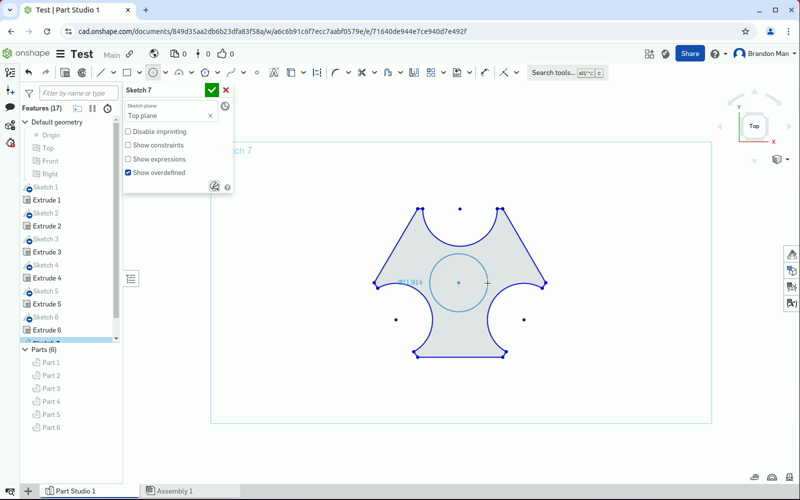
key(esc)
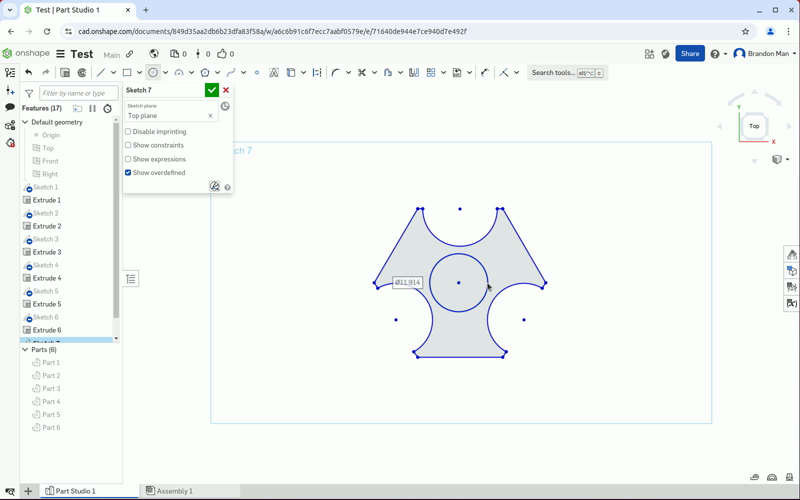
mouse_move(425, 224)
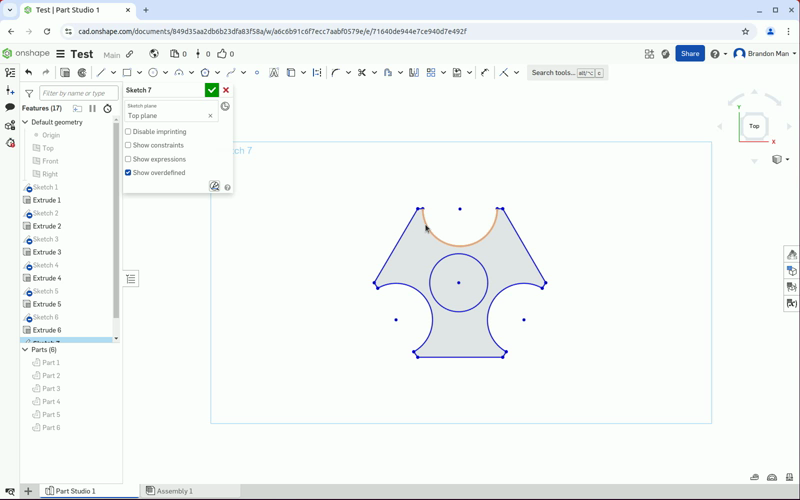
click(425, 224)
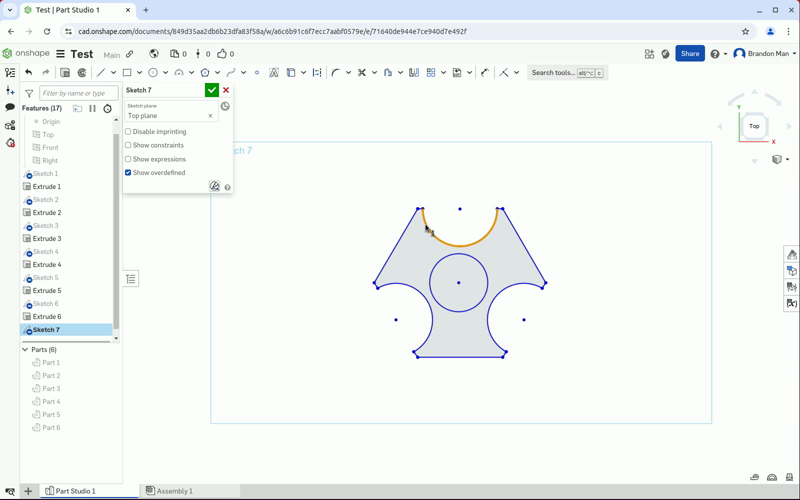
mouse_move(73, 352)
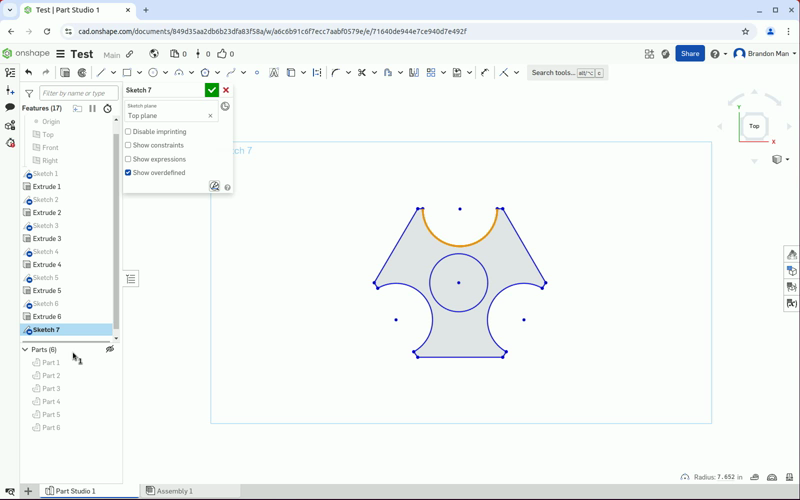
key(shift+y)
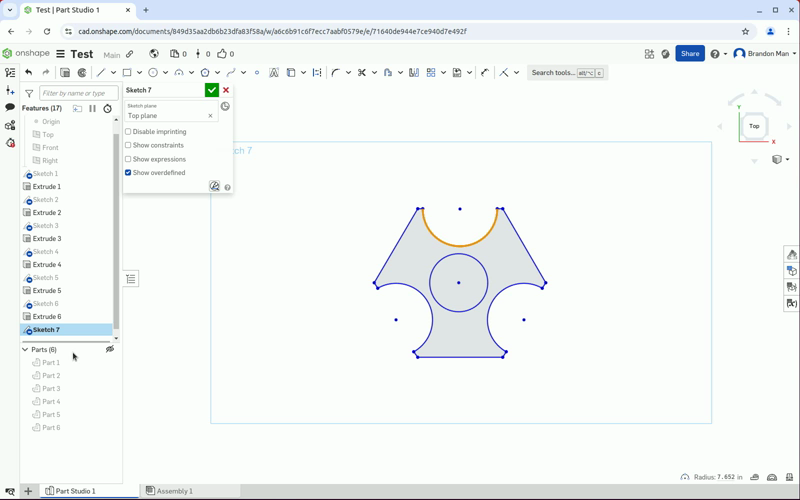
key(shift+e)
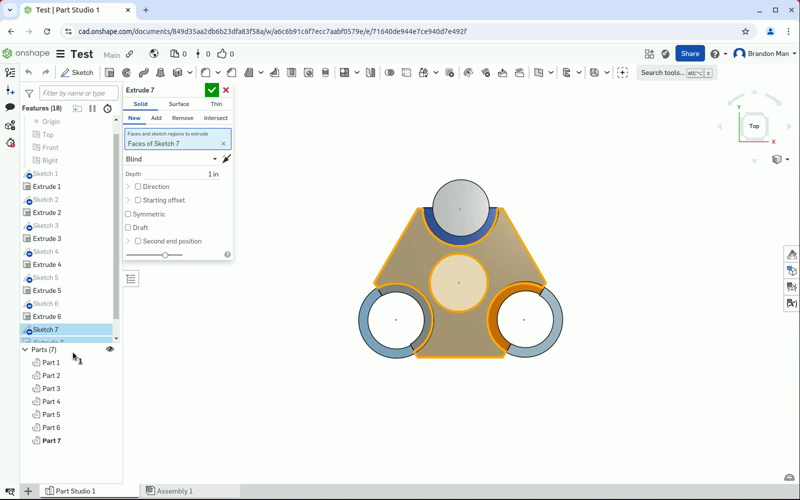
mouse_move(143, 106)
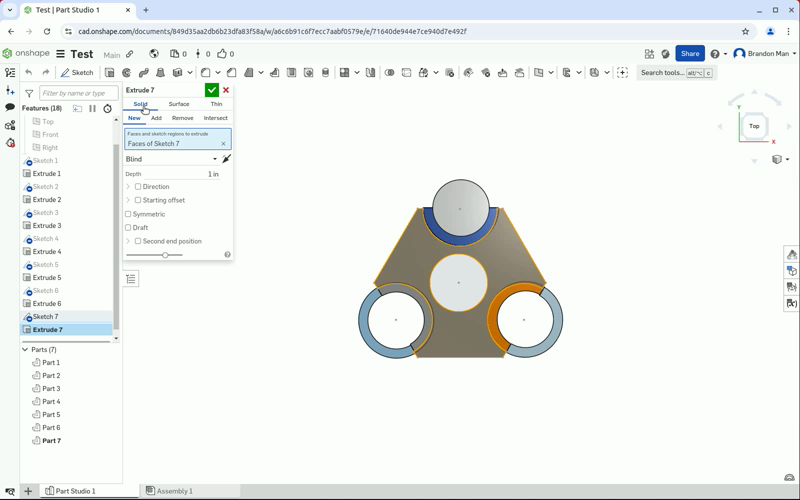
click(143, 106)
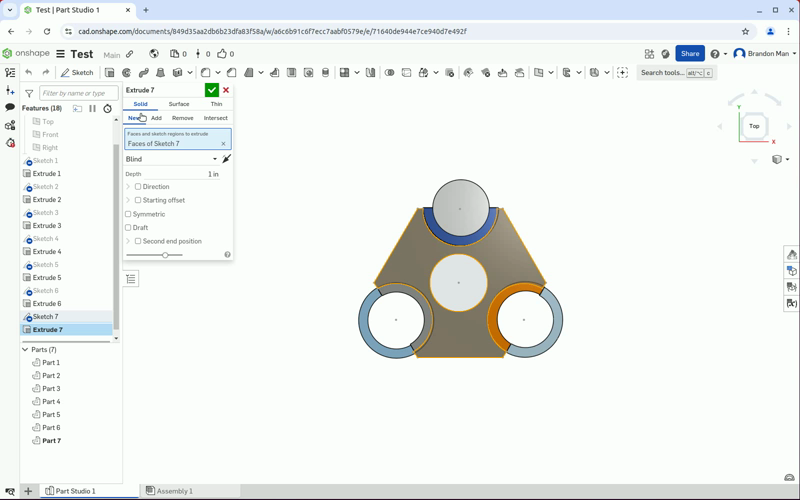
mouse_move(137, 120)
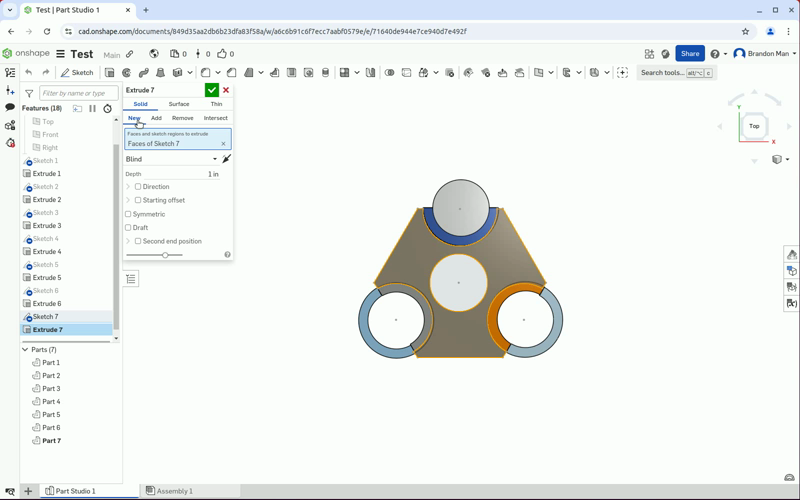
click(137, 120)
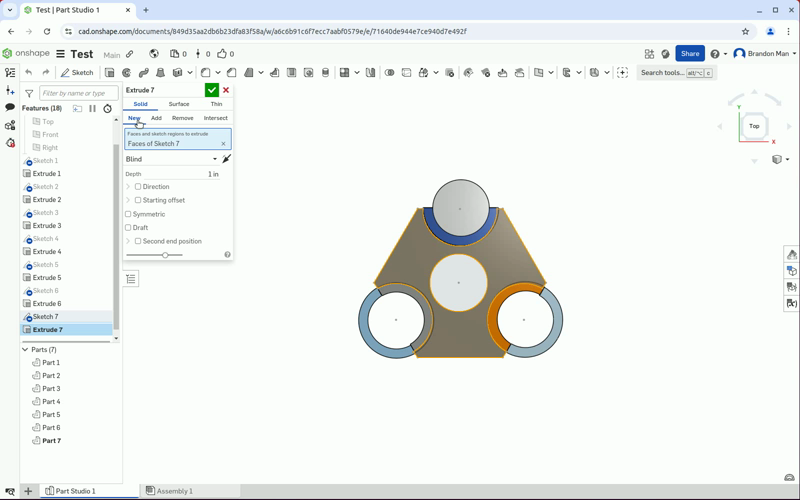
key(tab, 4)
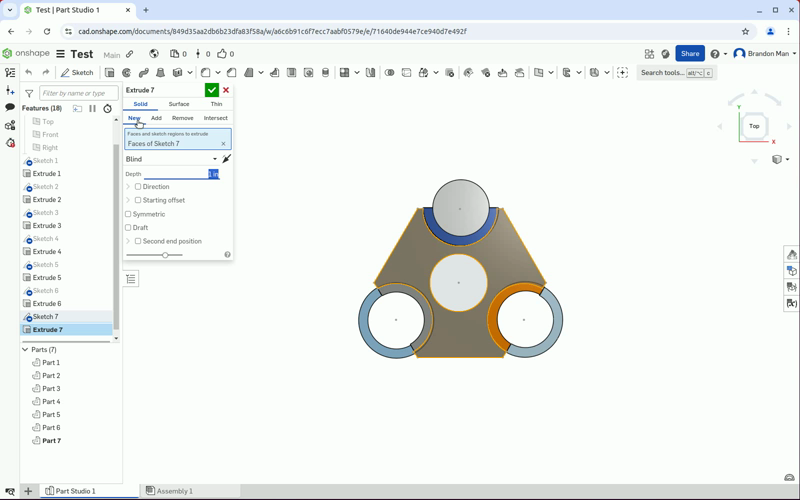
text(3.611)
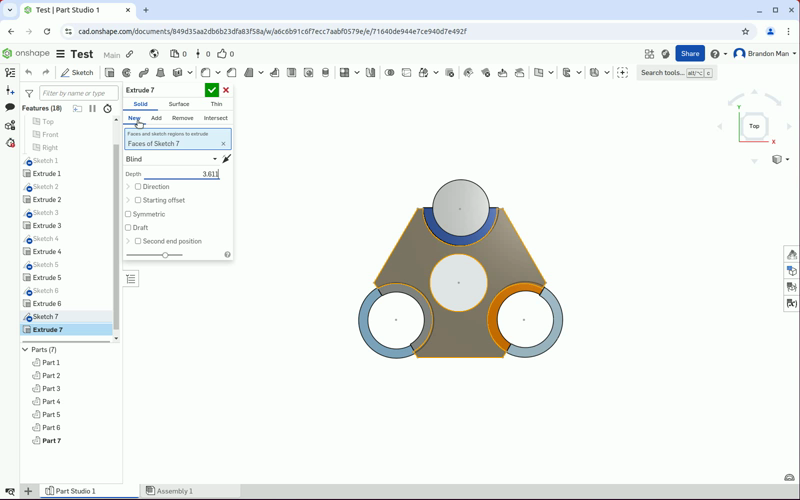
key(enter)
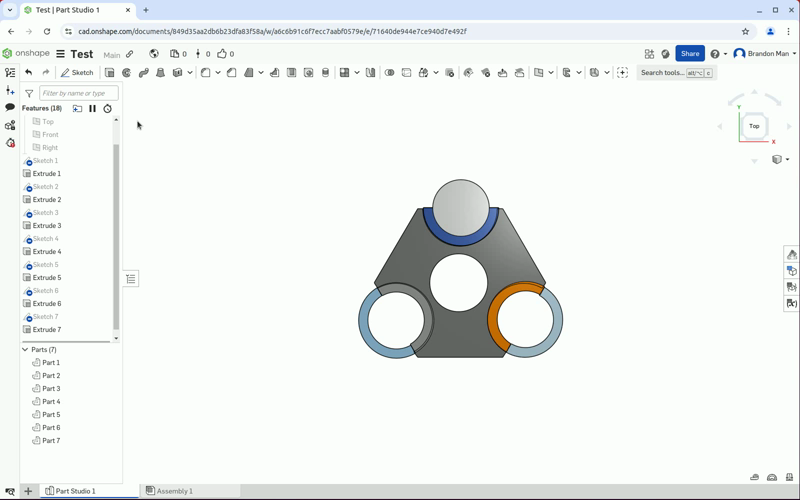
key(shift+h)
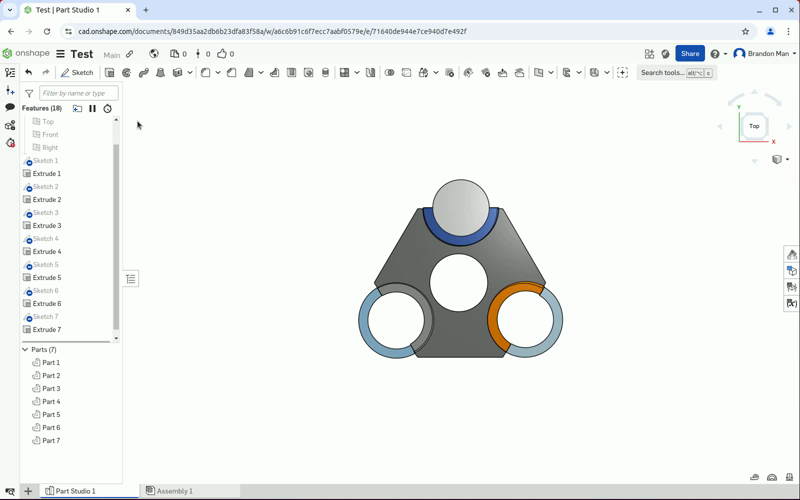
key(shift+h)
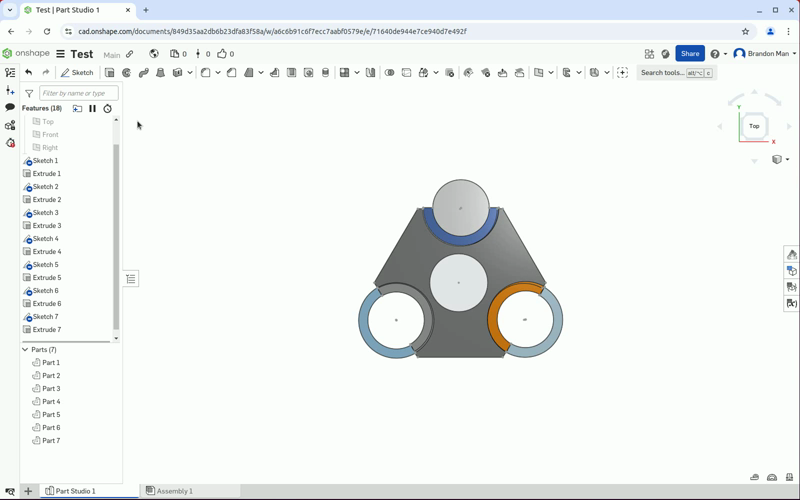
key(shift+7)
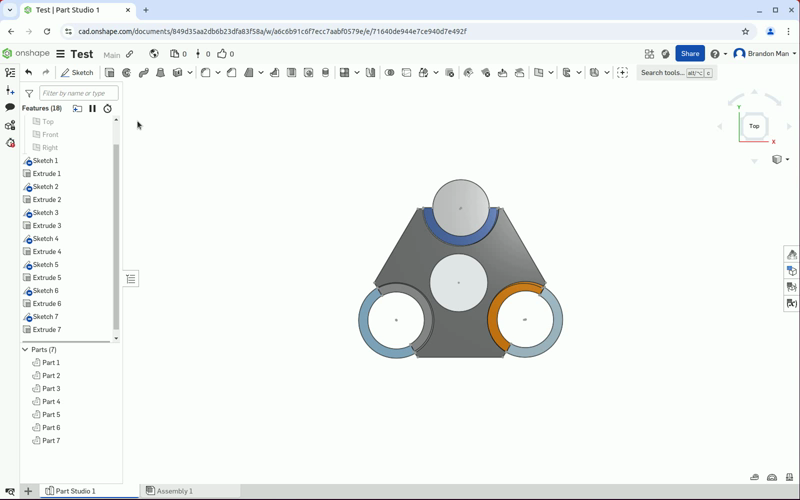
key(up, 3)
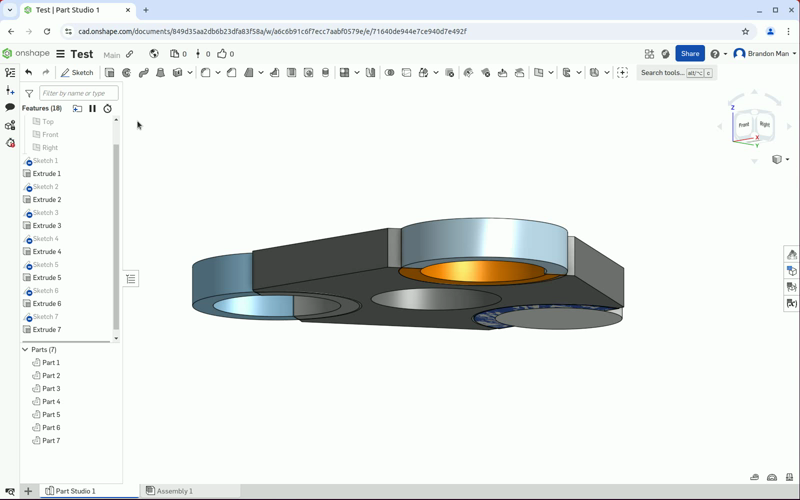
key(left, 3)
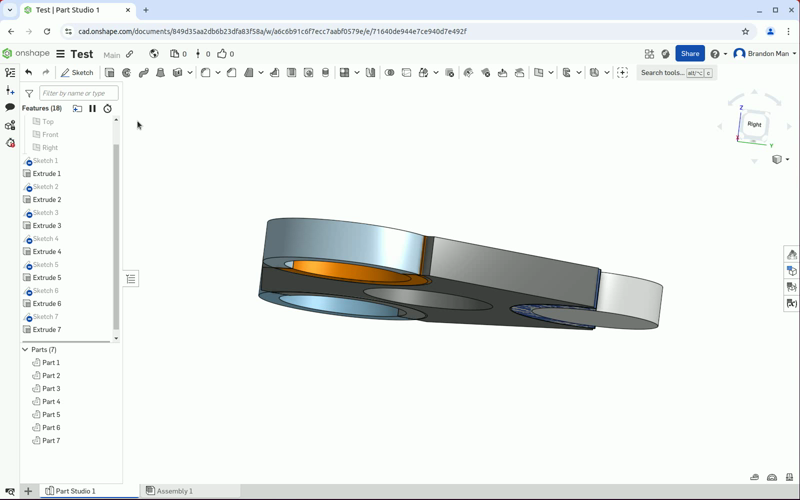
key(right, 3)
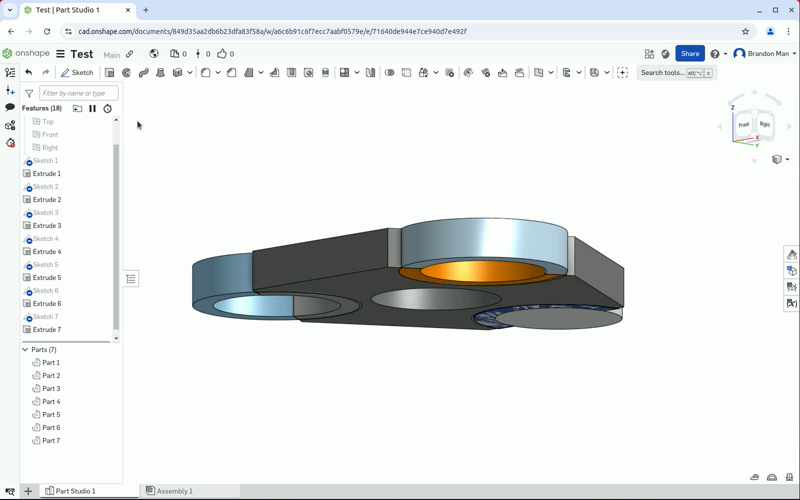
key(down, 3)
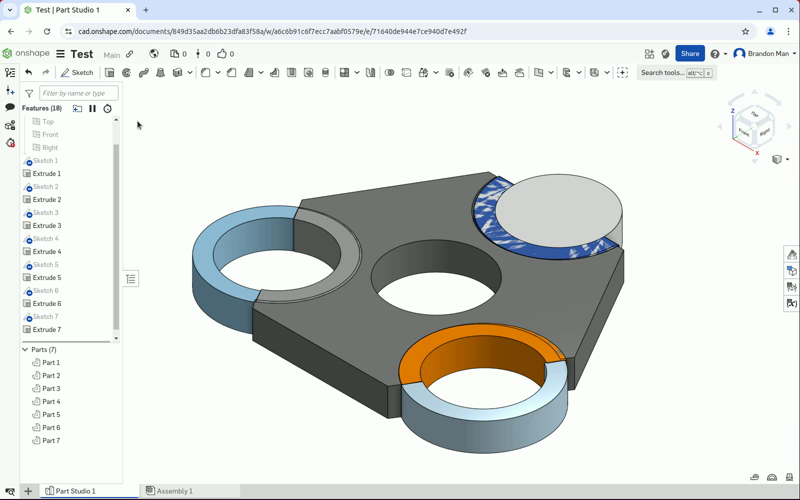
mouse_move(69, 163)
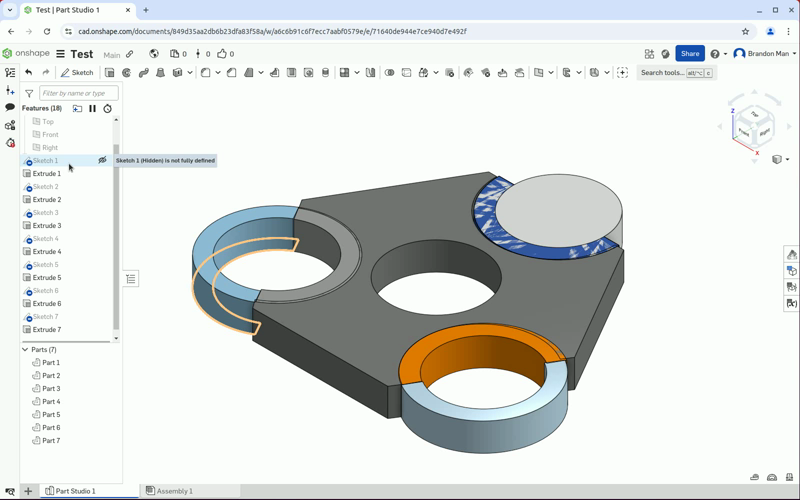
click(69, 163)